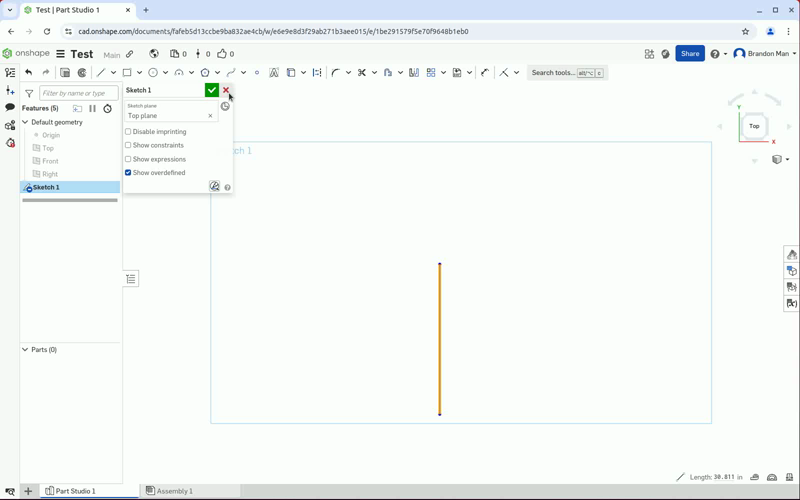
key(shift+h)
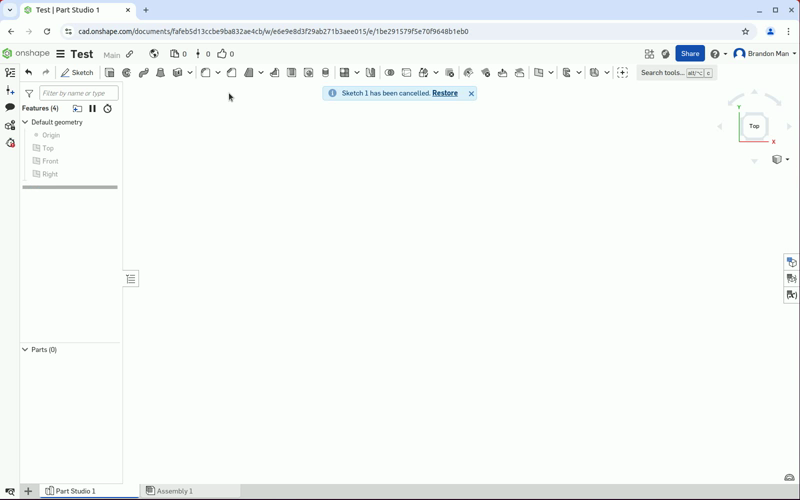
mouse_move(73, 352)
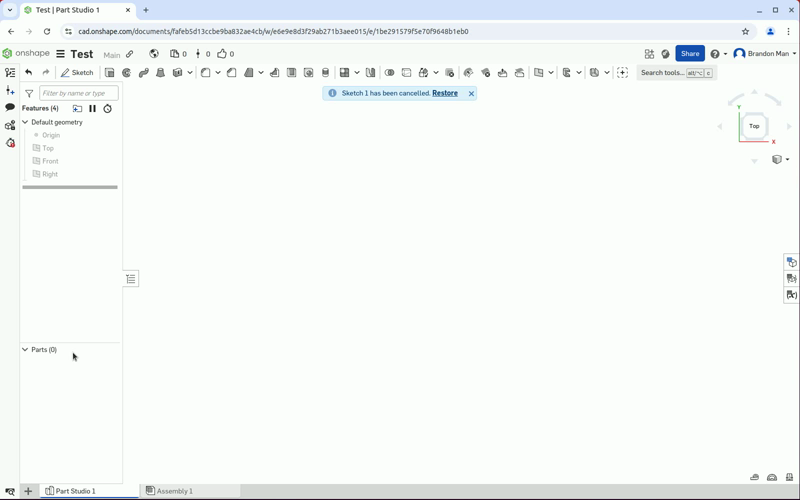
key(y)
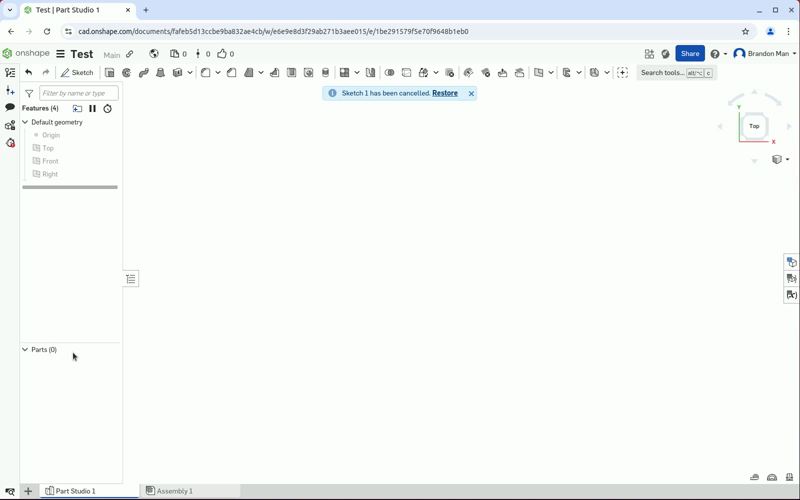
key(shift+p)
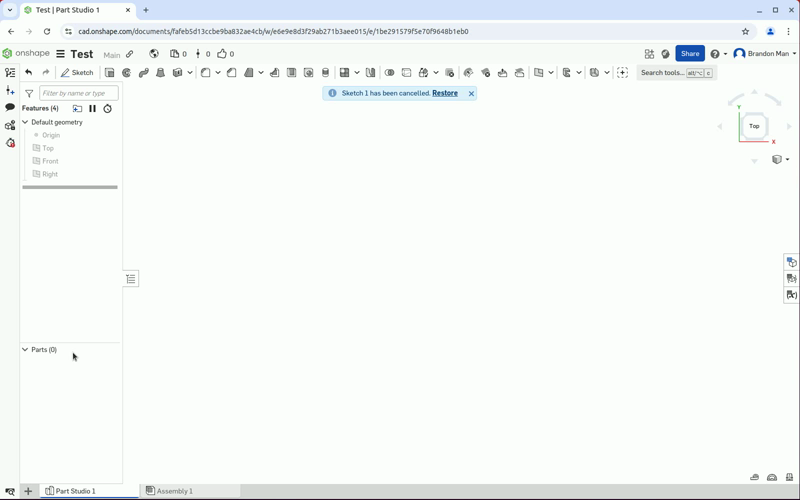
key(space)
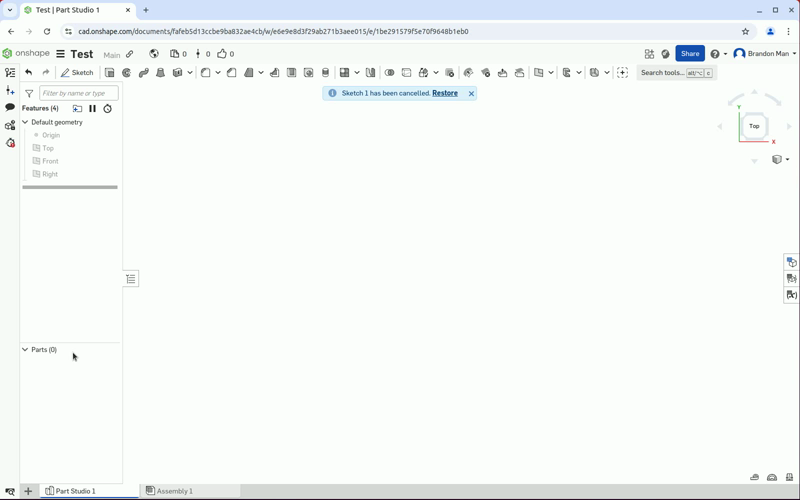
key_down(shift)
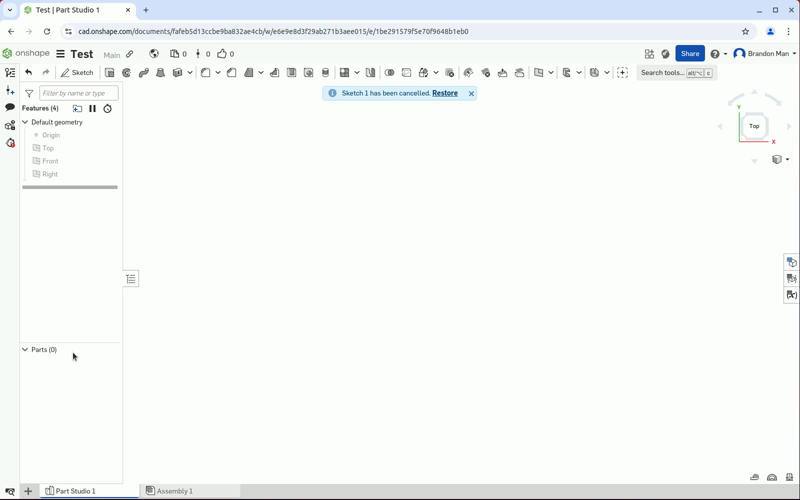
key(up)
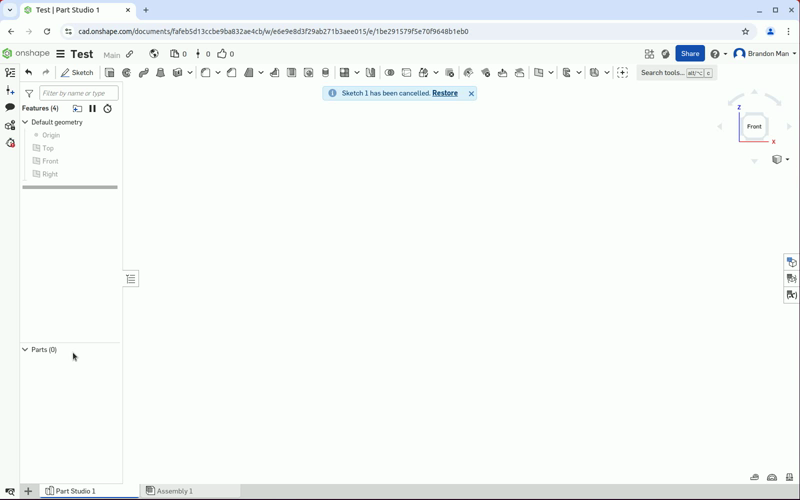
key_up(shift)
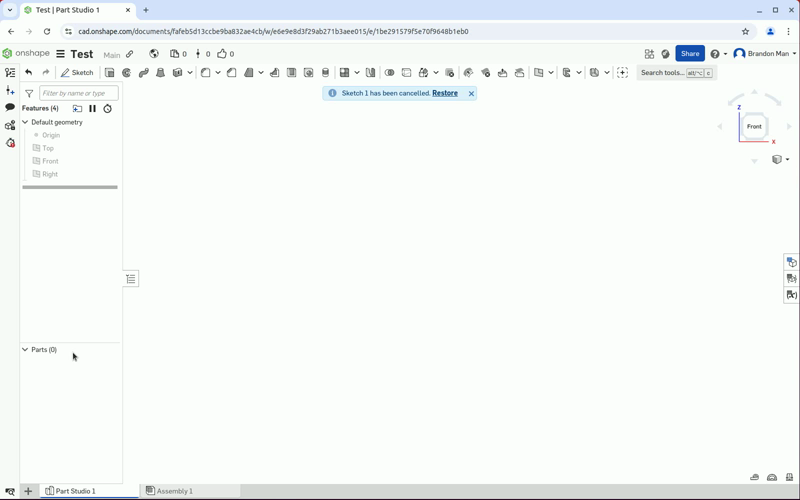
mouse_move(73, 352)
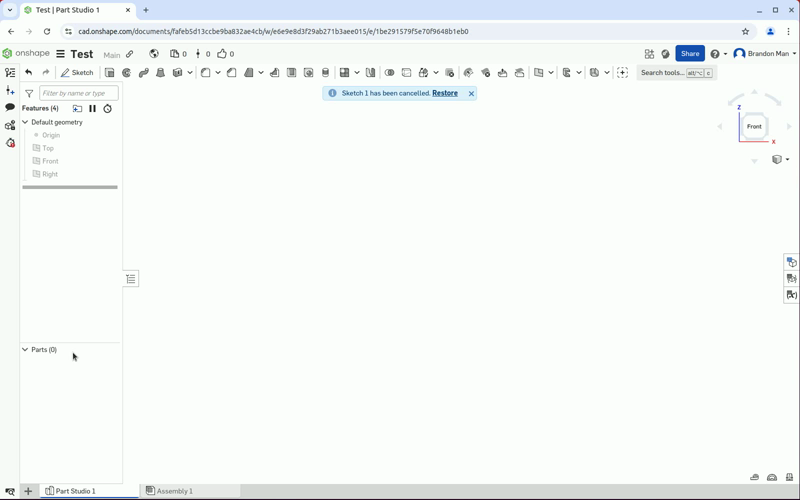
key(shift+y)
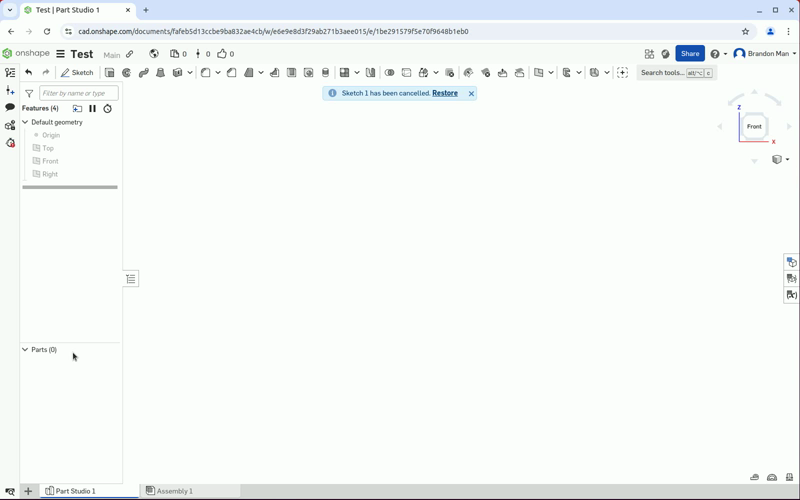
key(shift+s)
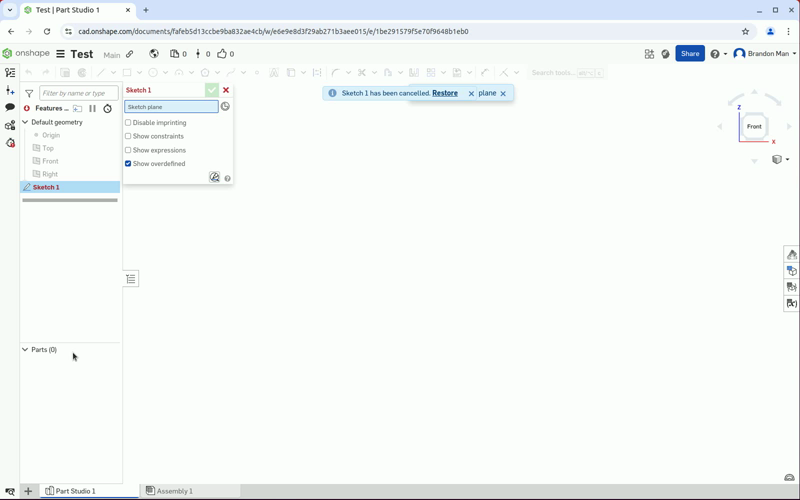
mouse_move(73, 163)
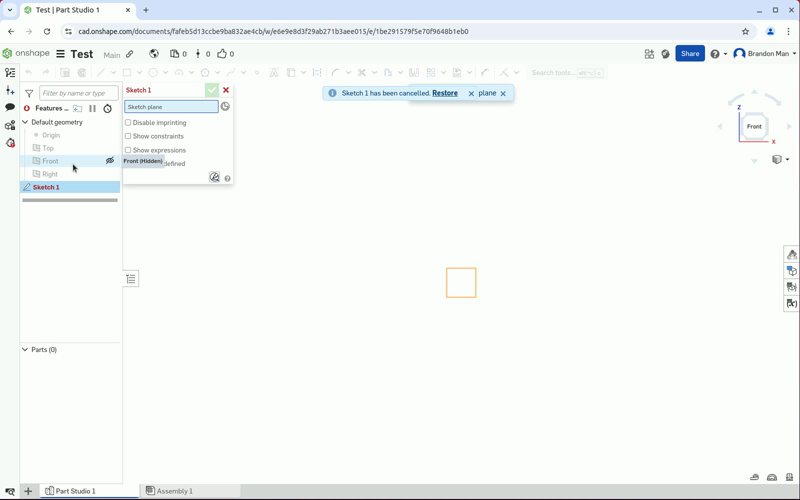
click(73, 163)
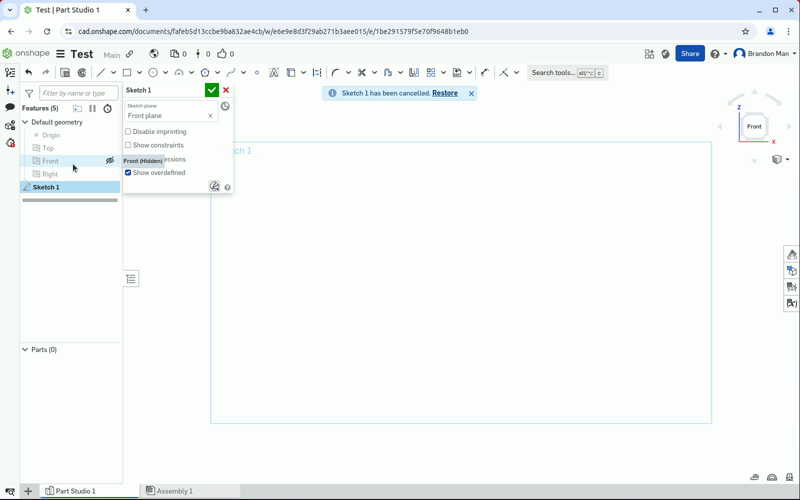
mouse_move(73, 352)
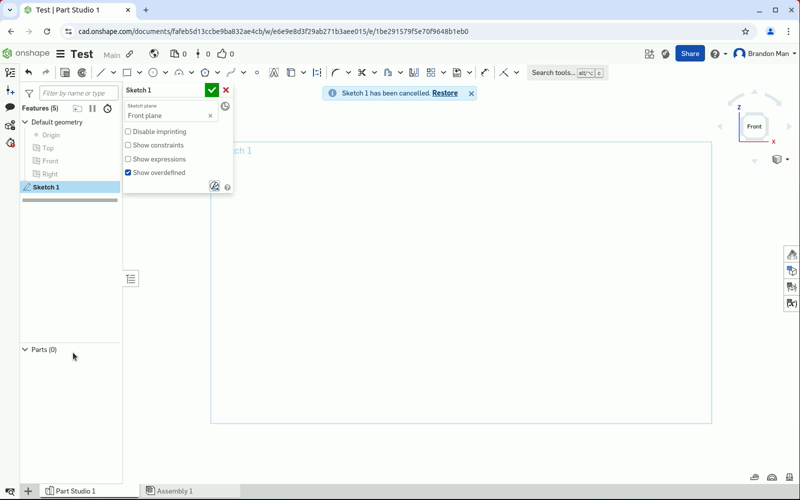
key(y)
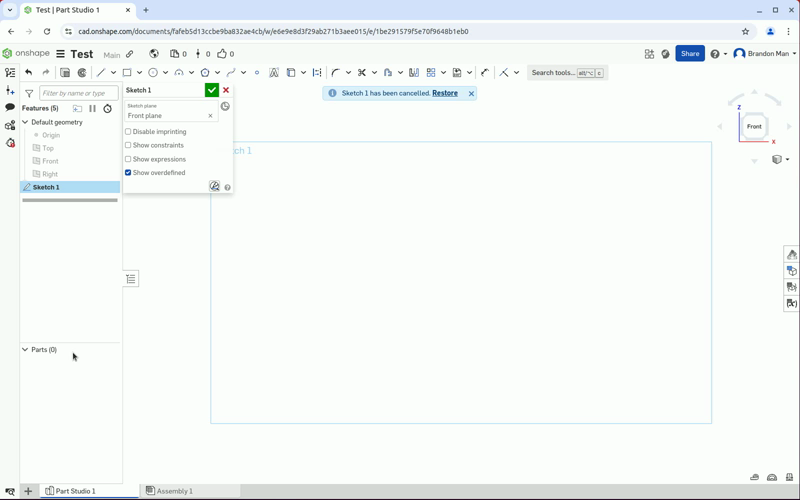
key(c)
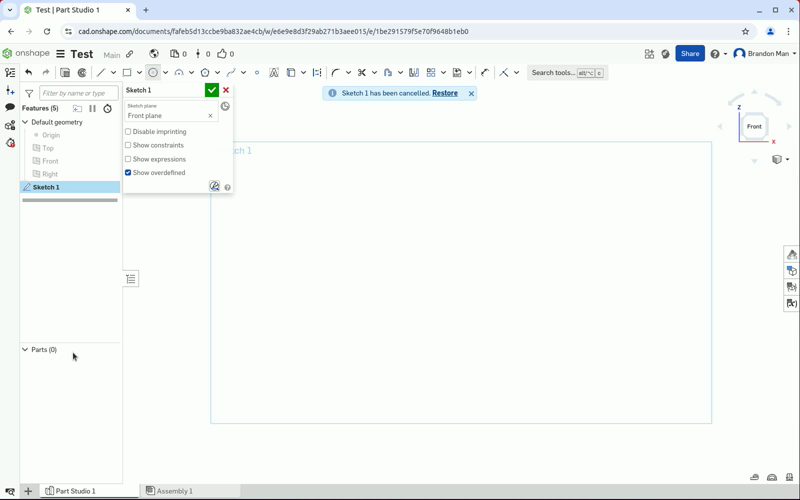
key_down(shift)
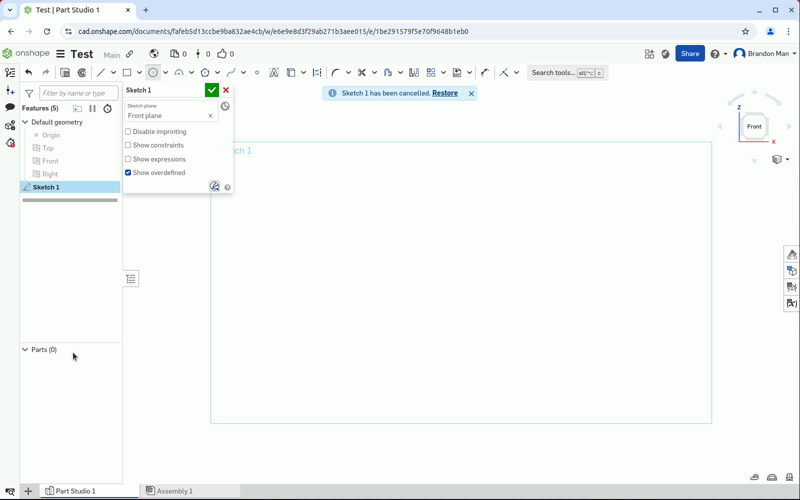
mouse_move(364, 285)
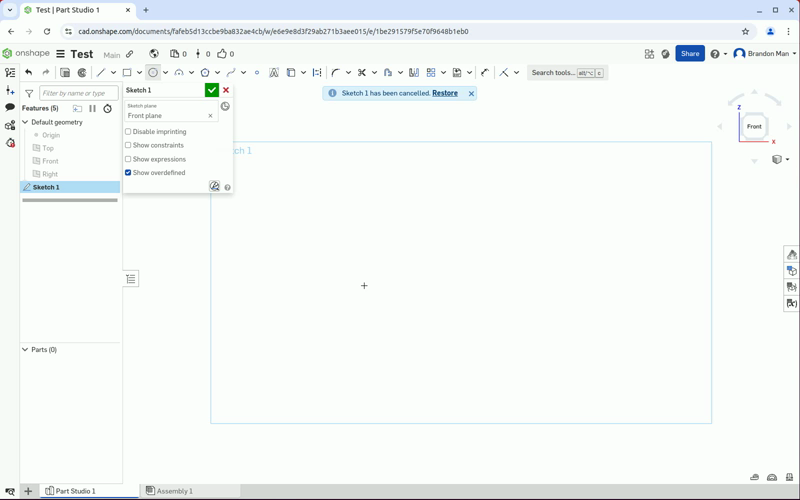
click(364, 285)
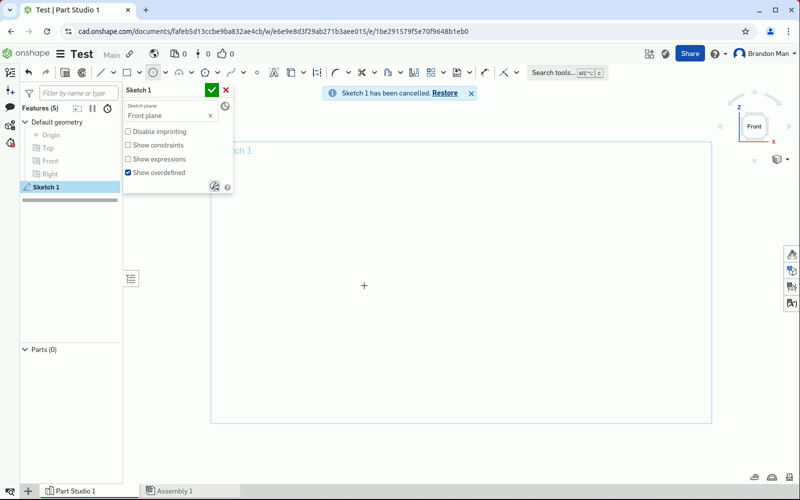
key_up(shift)
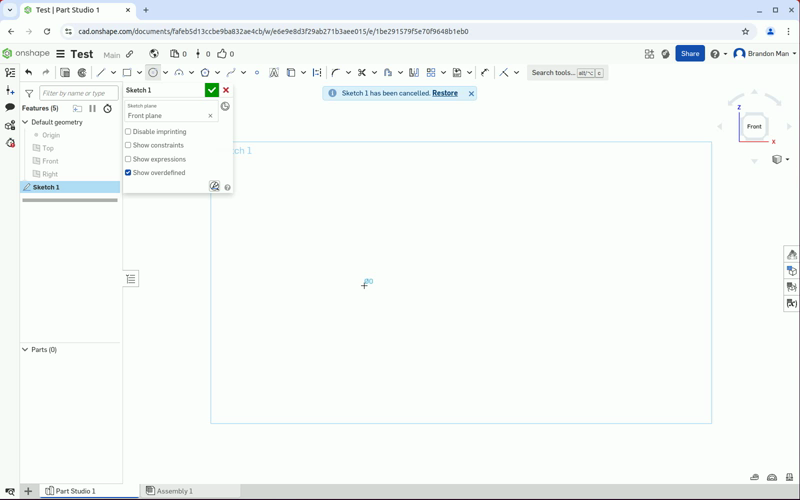
mouse_move(370, 285)
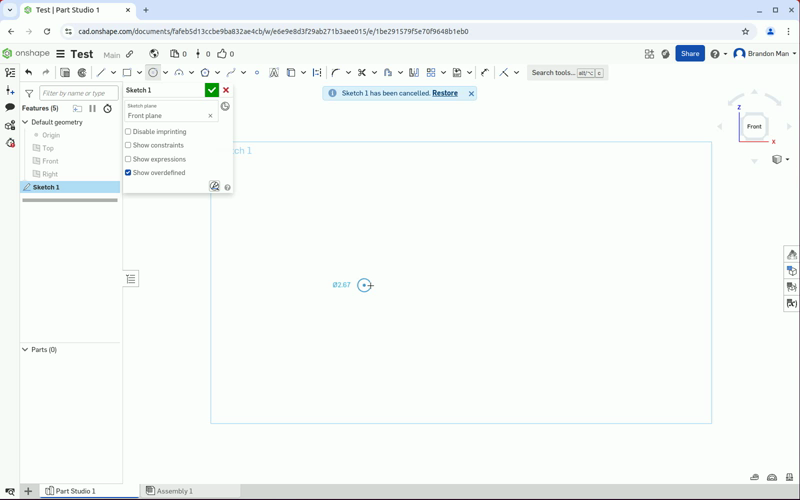
click(370, 285)
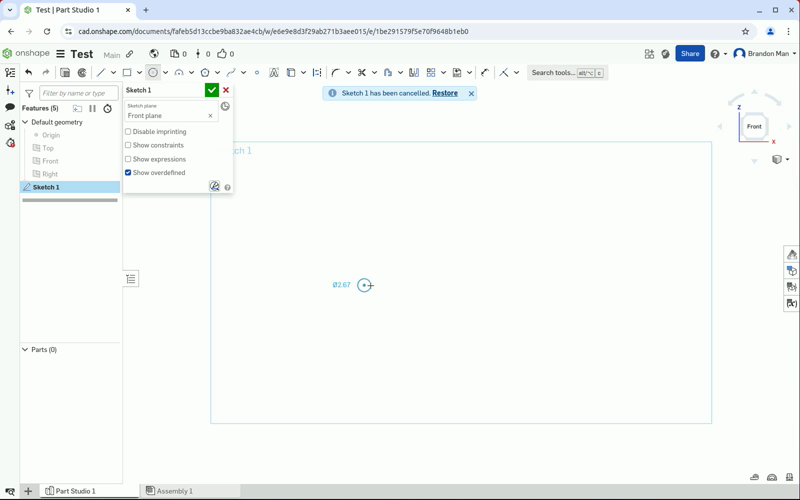
key(esc)
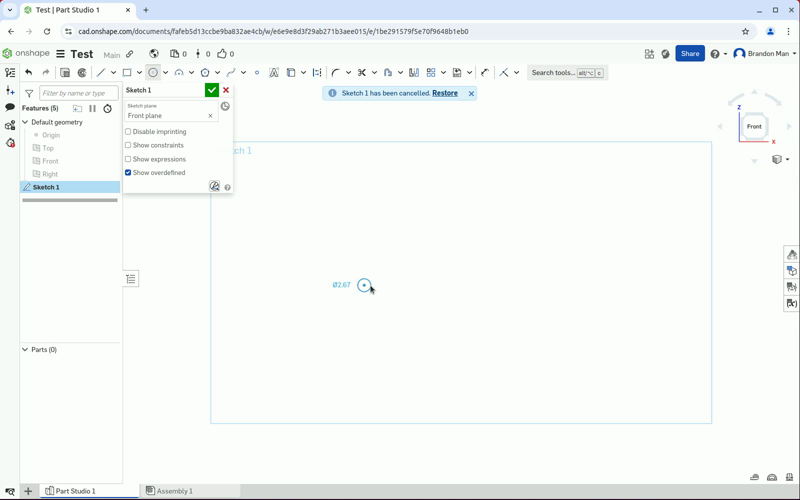
key(l)
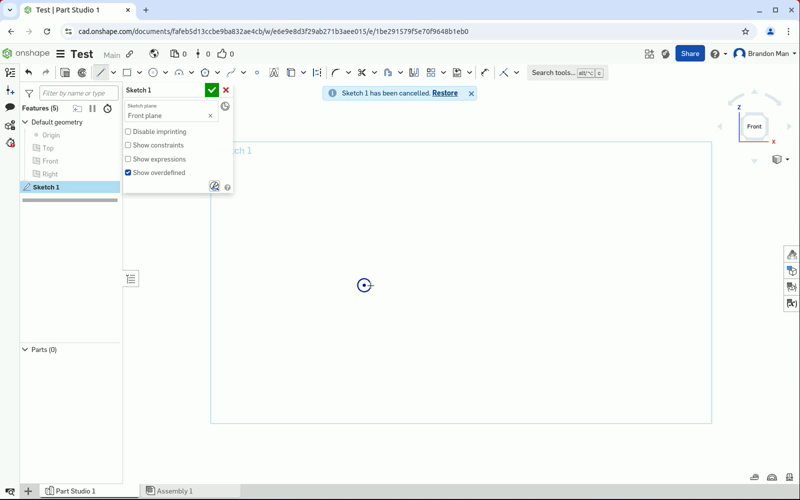
key_down(shift)
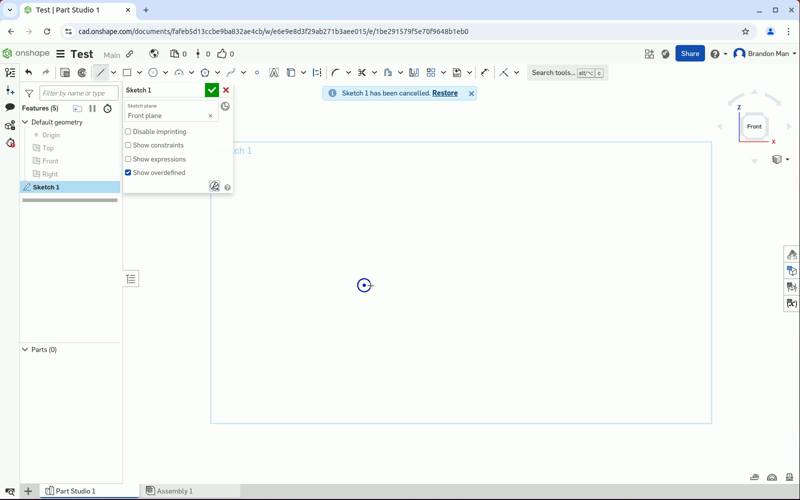
mouse_move(364, 301)
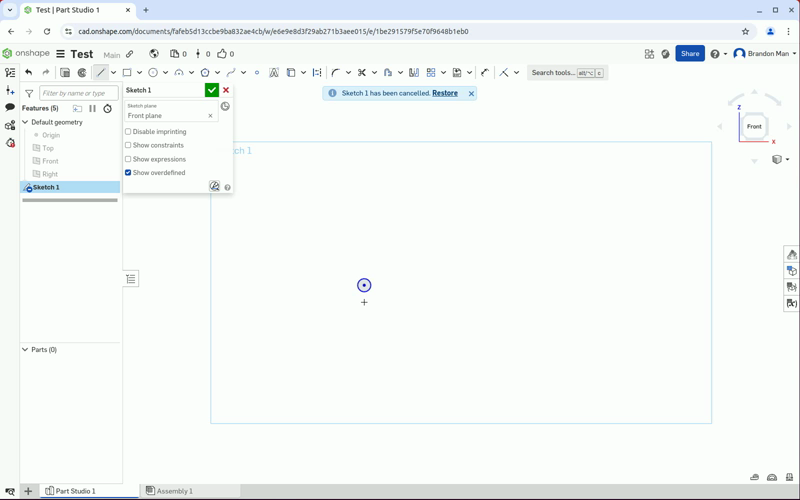
click(364, 301)
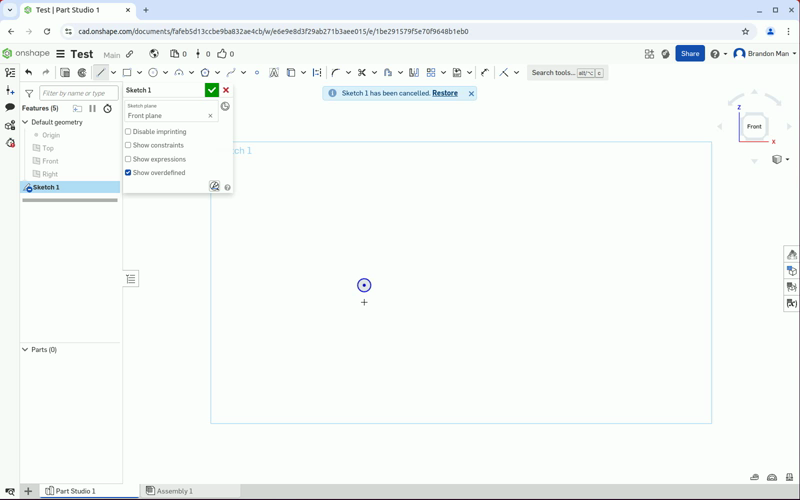
key_up(shift)
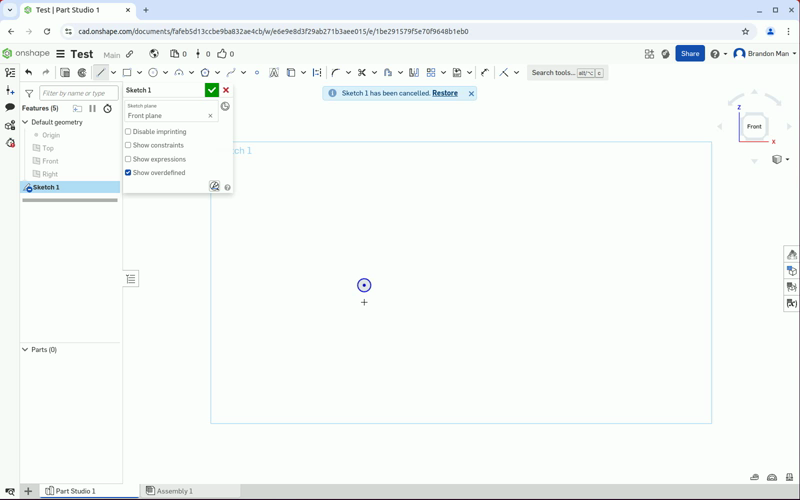
key_down(shift)
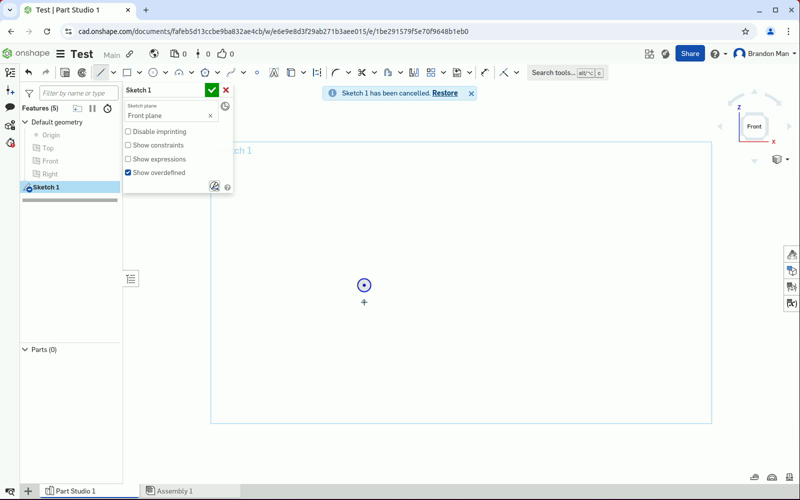
mouse_move(460, 301)
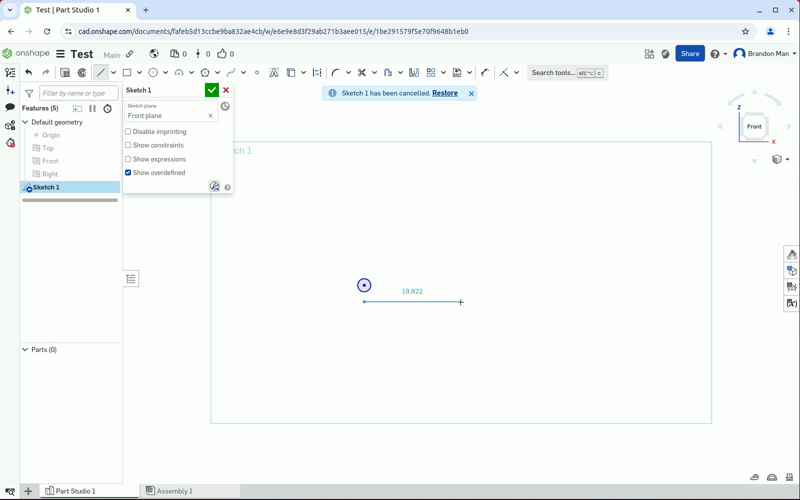
click(460, 301)
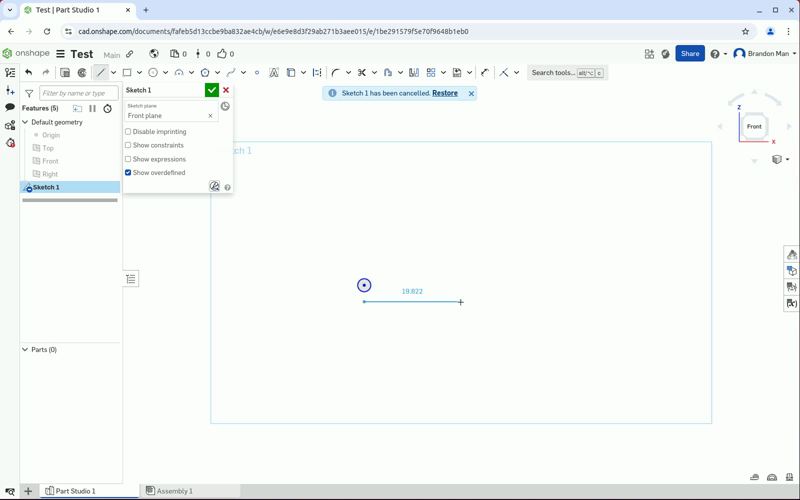
key_up(shift)
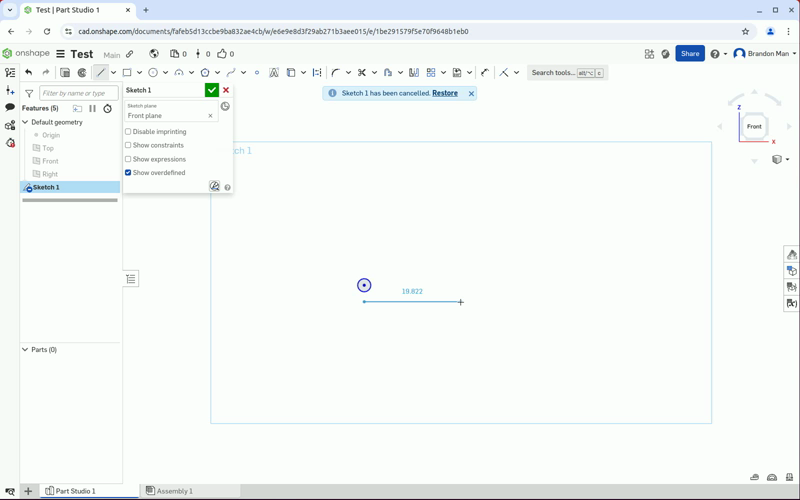
key_down(shift)
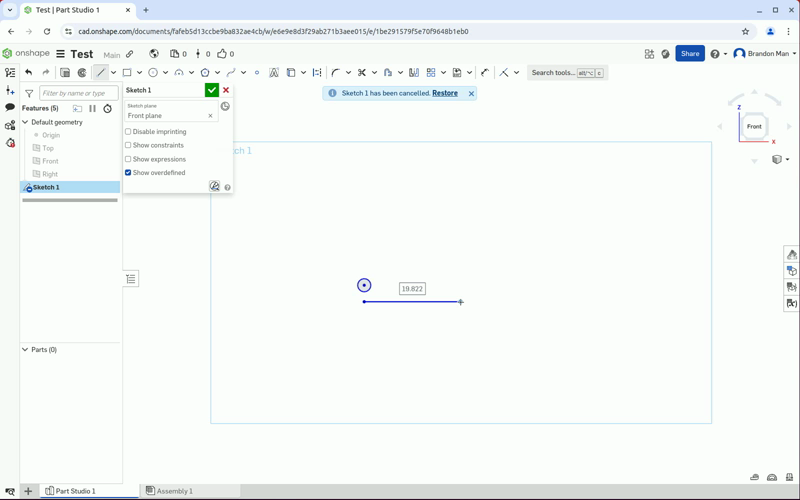
mouse_move(490, 301)
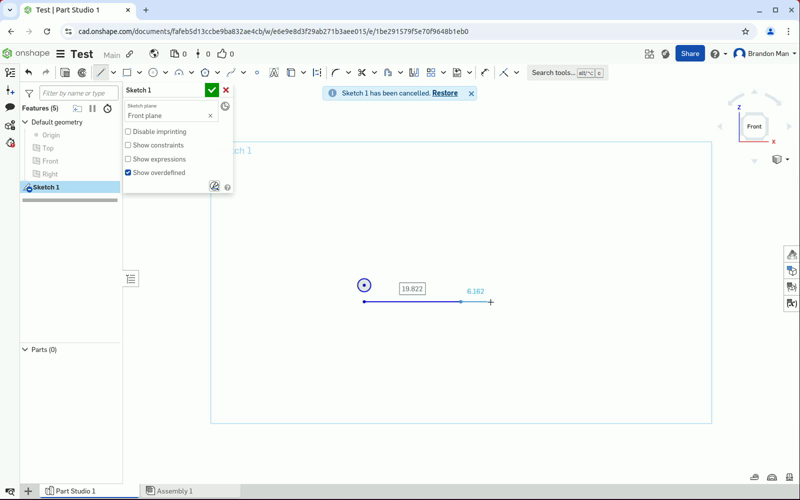
mouse_move(460, 291)
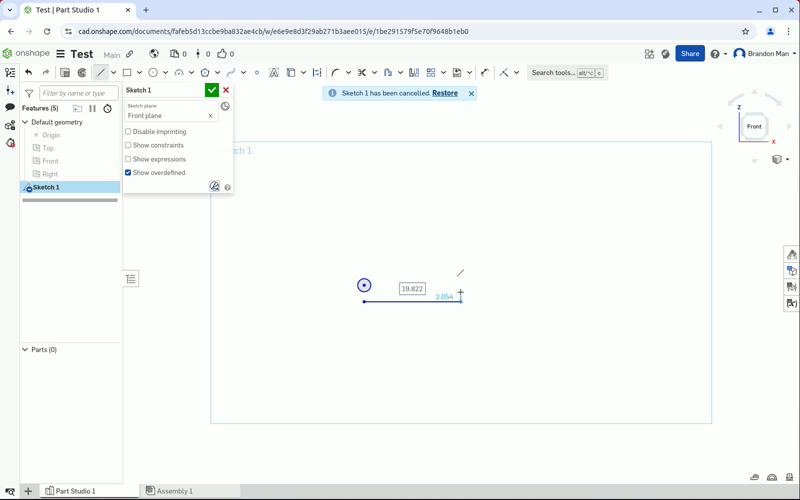
click(460, 291)
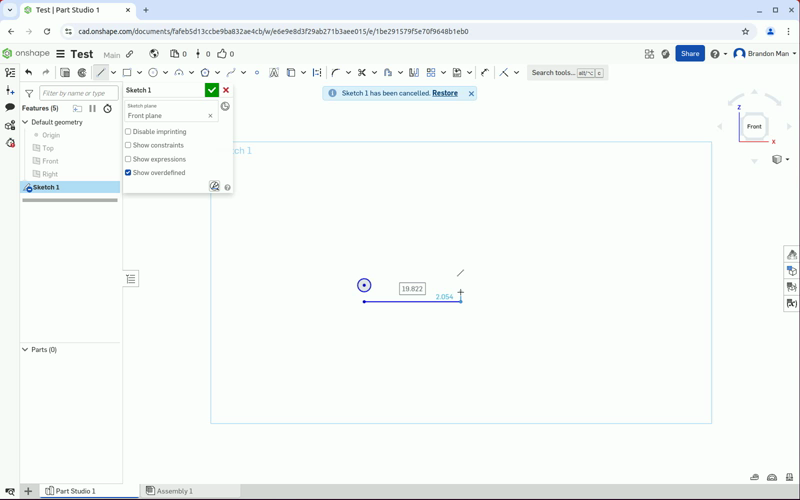
key_up(shift)
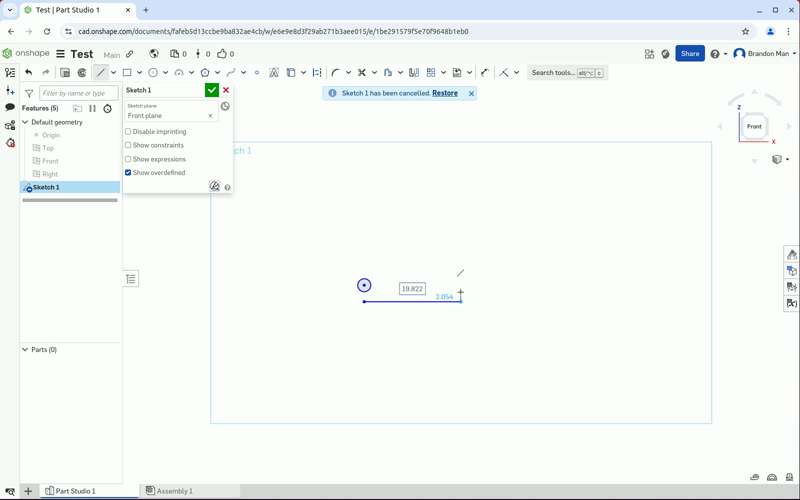
key_down(shift)
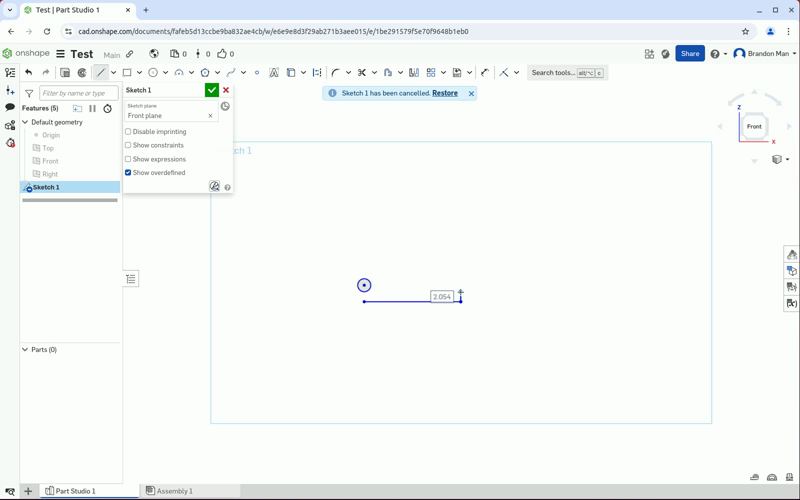
mouse_move(490, 291)
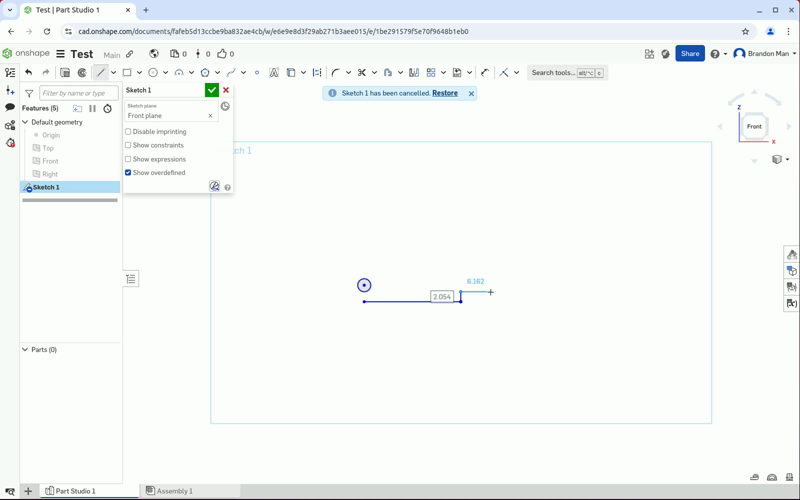
mouse_move(417, 291)
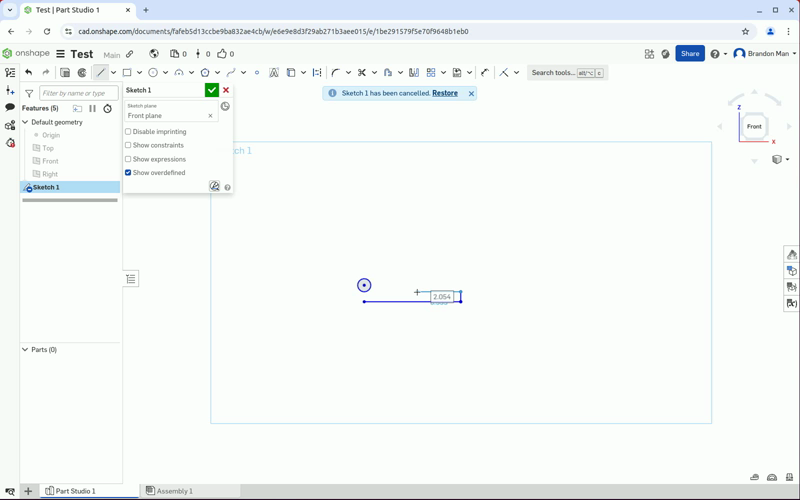
click(417, 291)
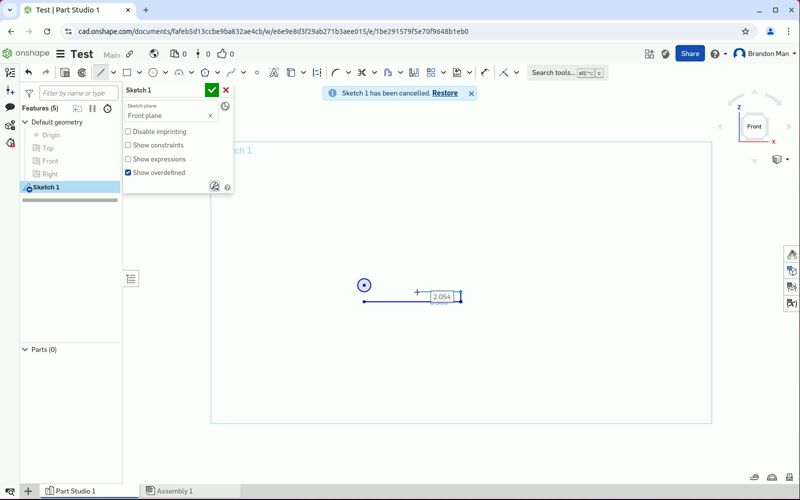
key_up(shift)
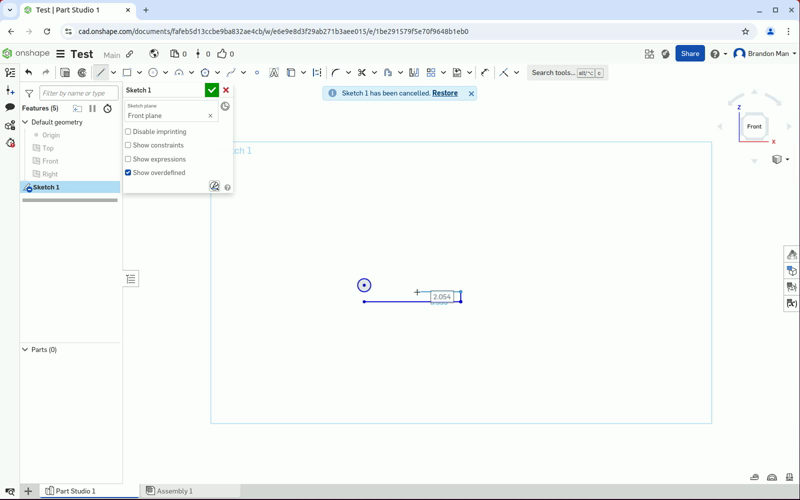
key_down(shift)
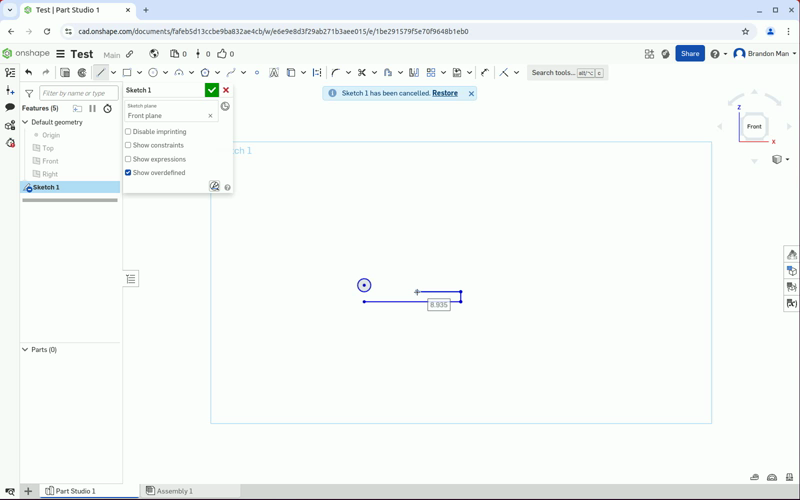
mouse_move(447, 291)
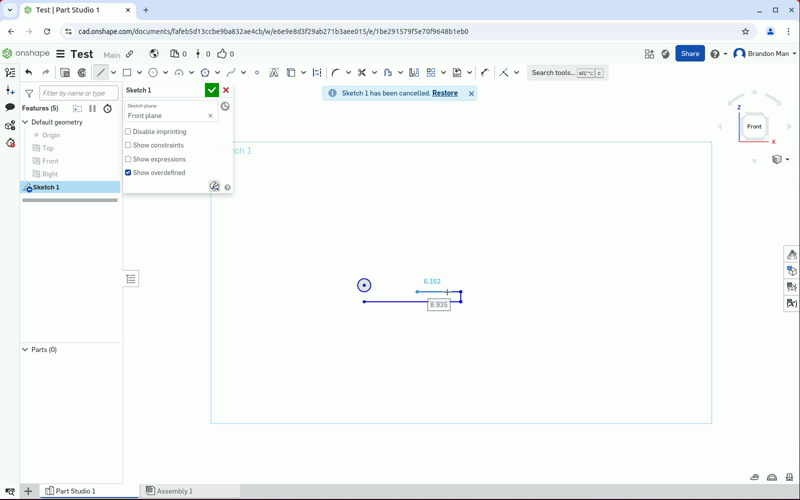
mouse_move(417, 278)
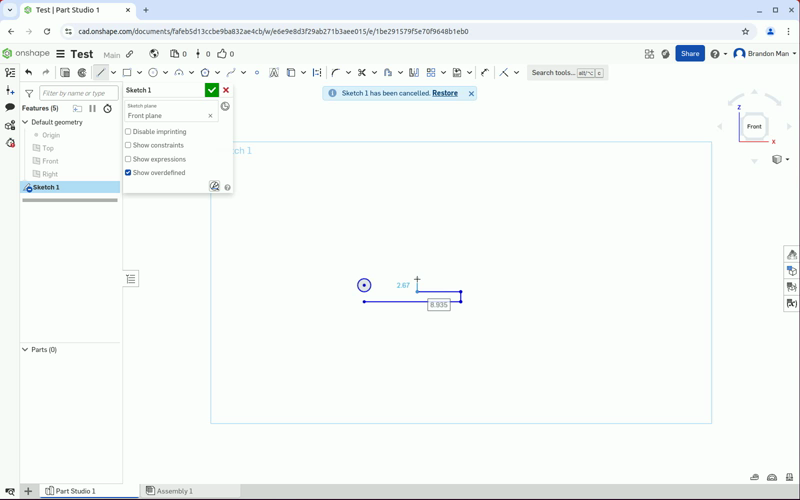
click(417, 278)
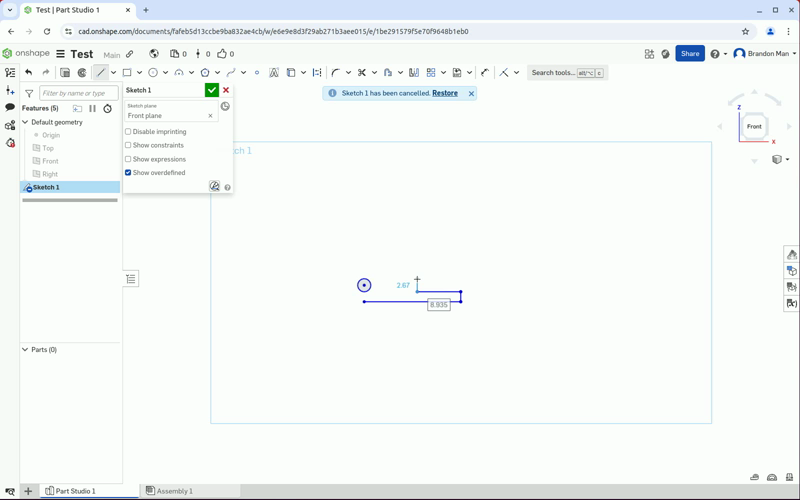
key_up(shift)
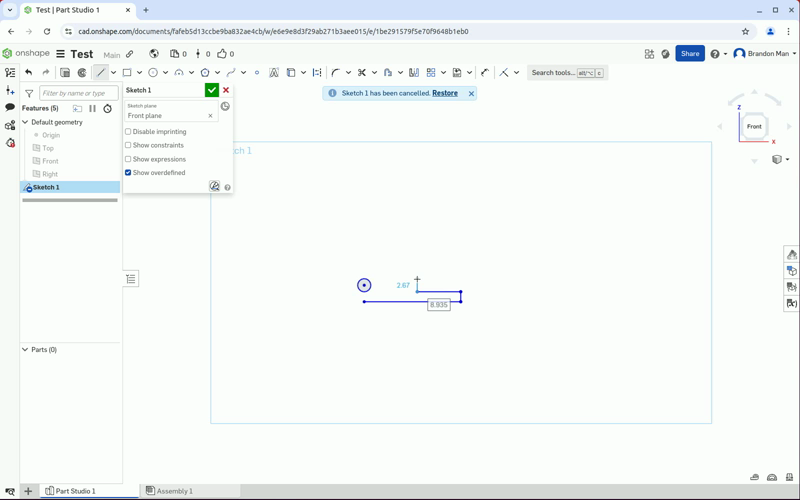
key_down(shift)
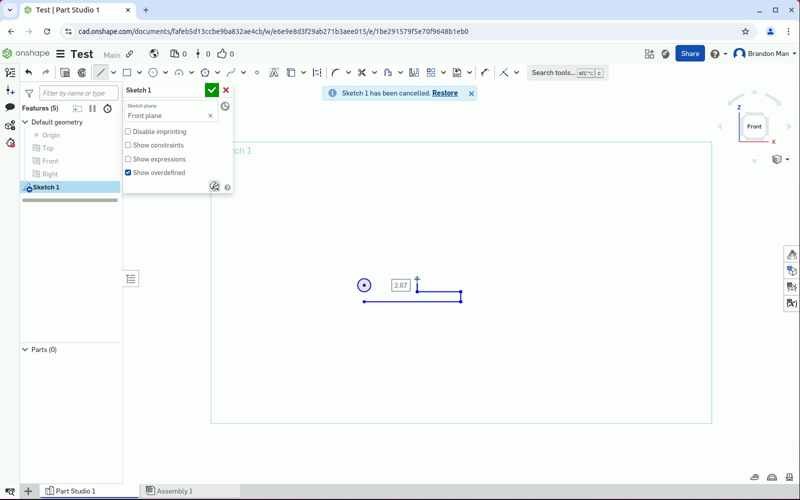
mouse_move(447, 278)
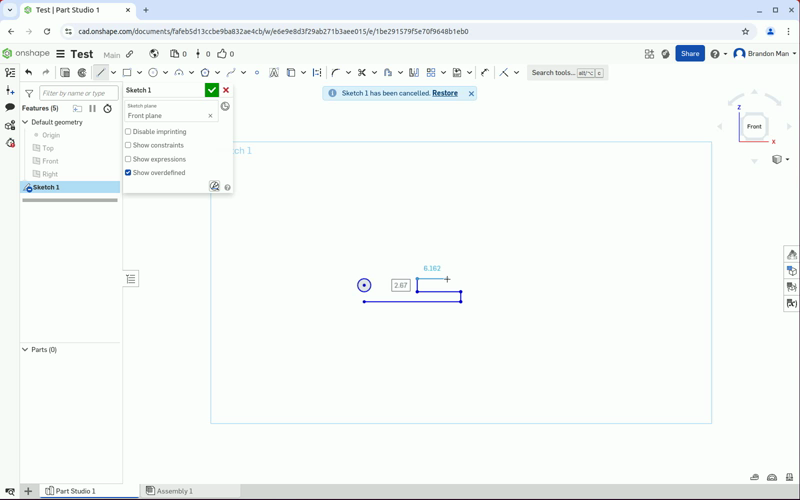
mouse_move(460, 278)
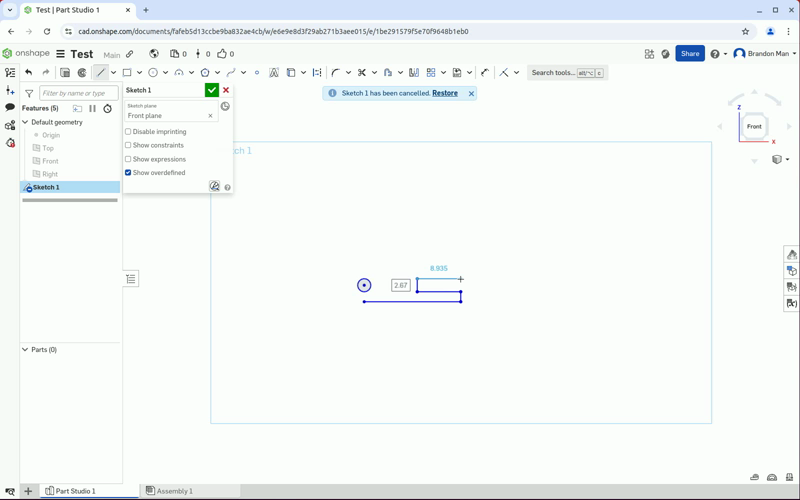
click(460, 278)
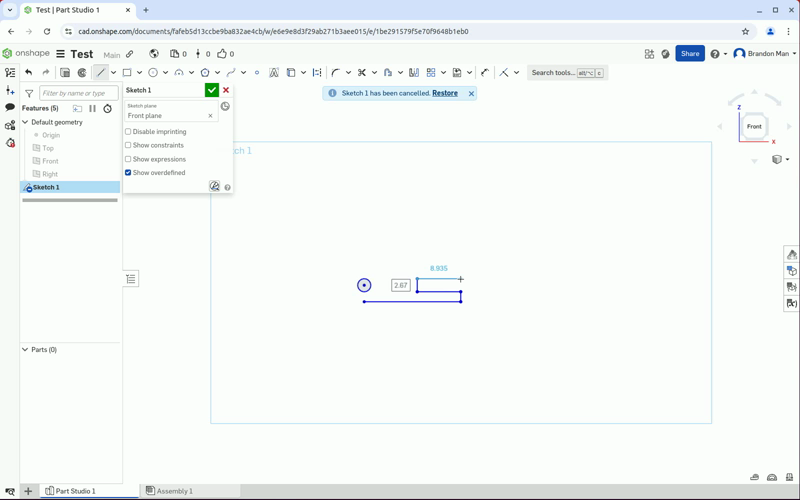
key_up(shift)
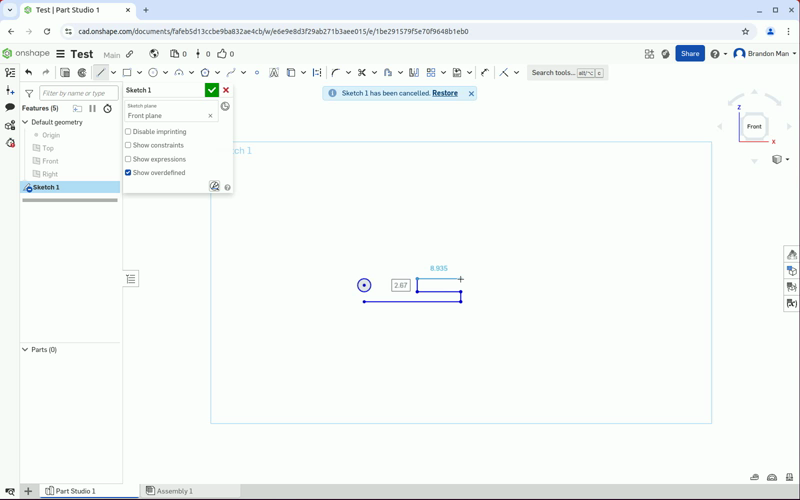
key_down(shift)
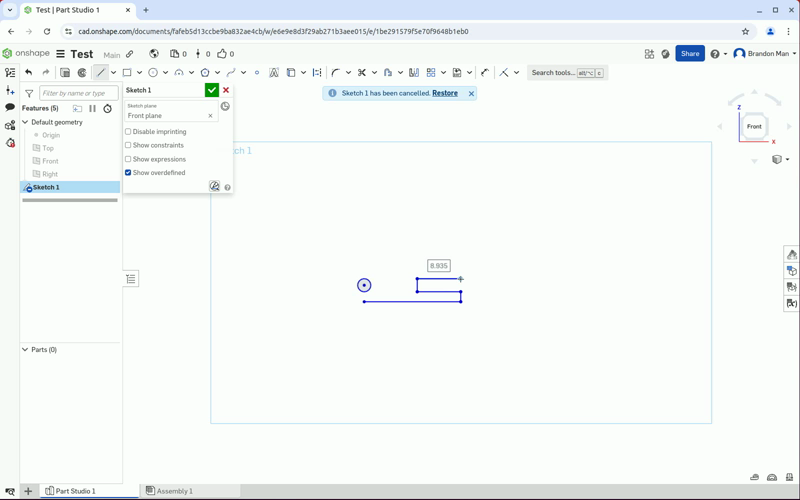
mouse_move(490, 278)
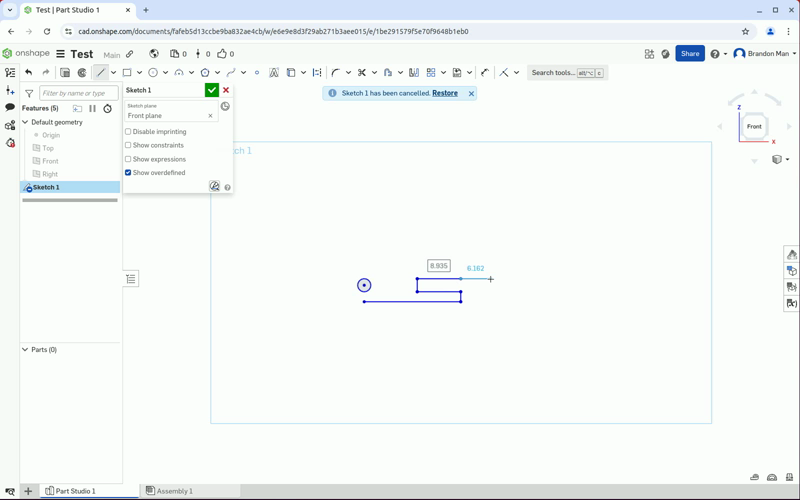
mouse_move(460, 269)
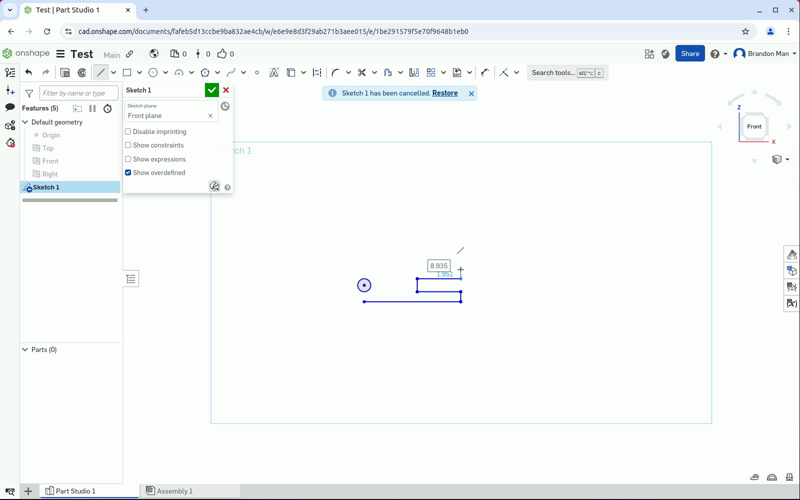
click(460, 269)
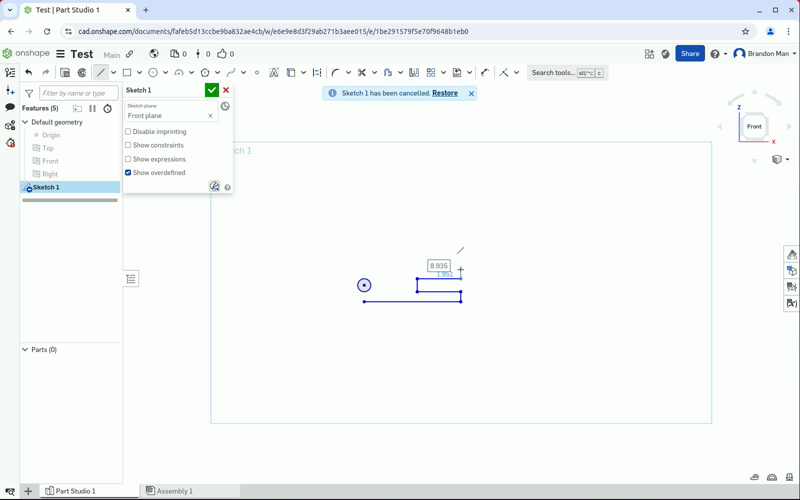
key_up(shift)
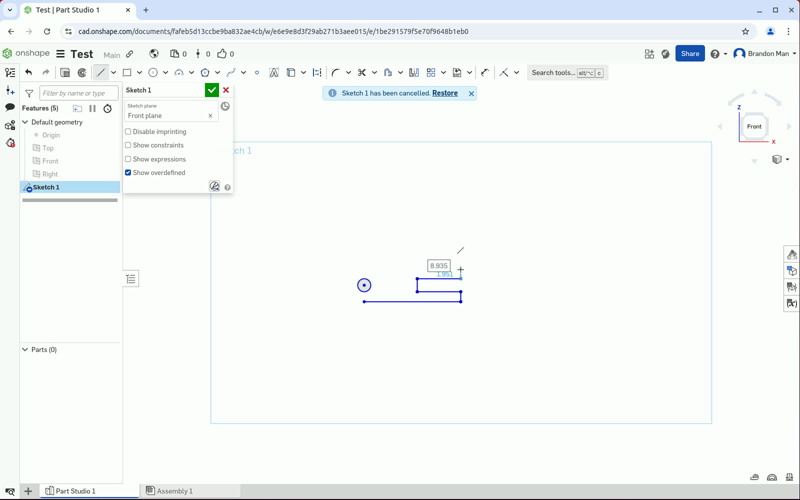
key_down(shift)
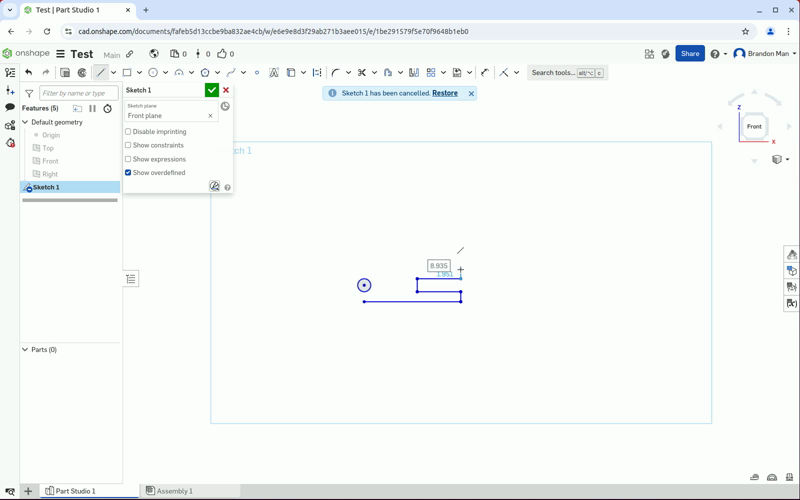
mouse_move(364, 269)
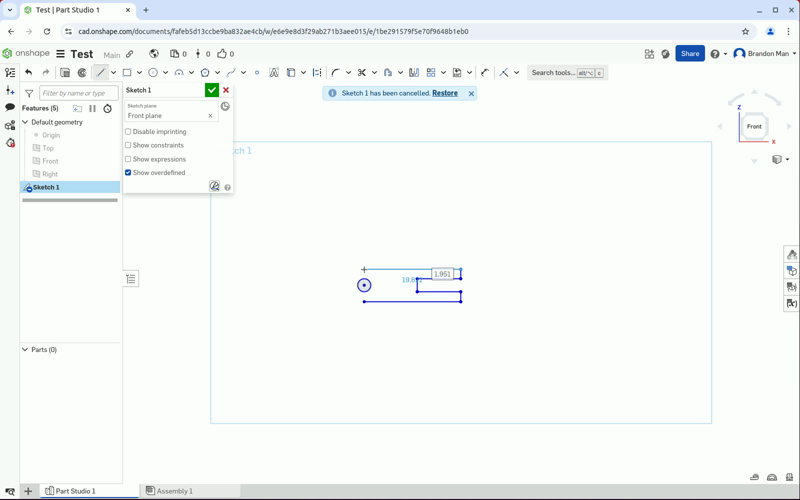
click(364, 269)
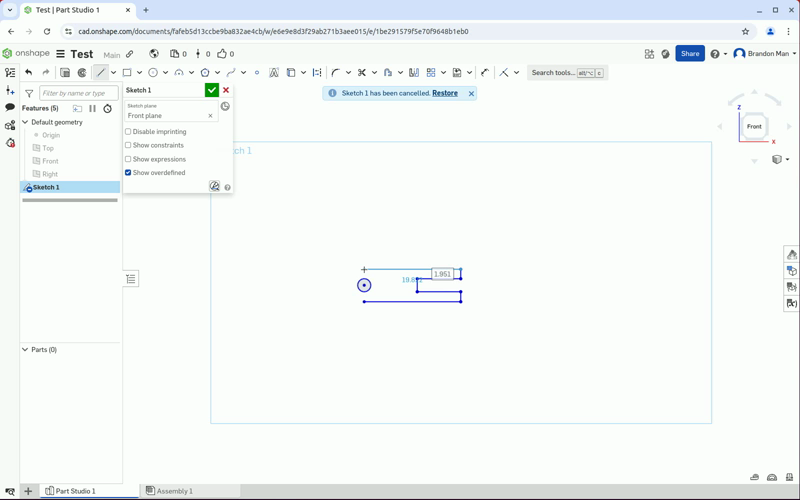
key_up(shift)
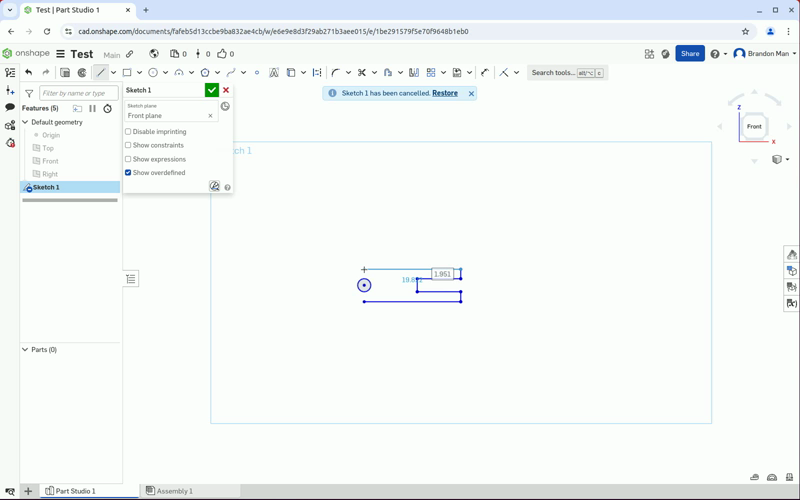
key(esc)
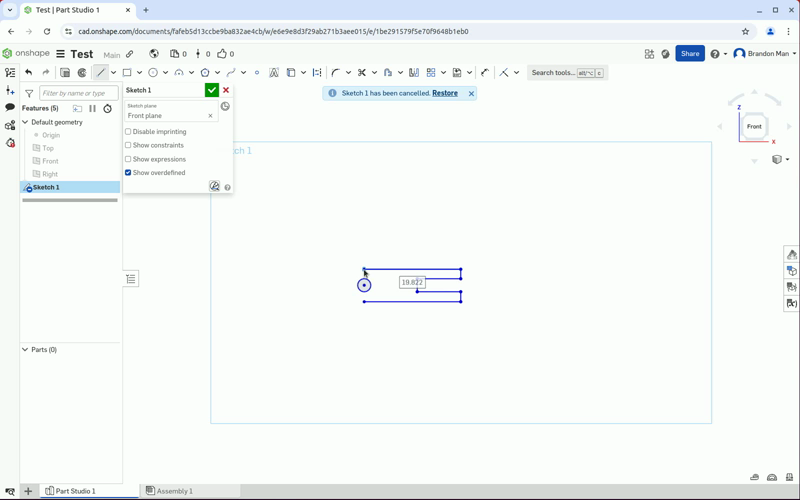
key(a)
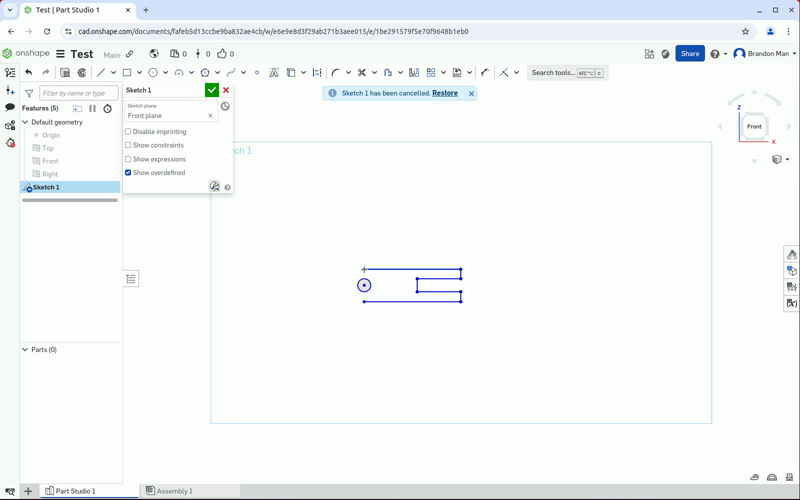
mouse_move(364, 269)
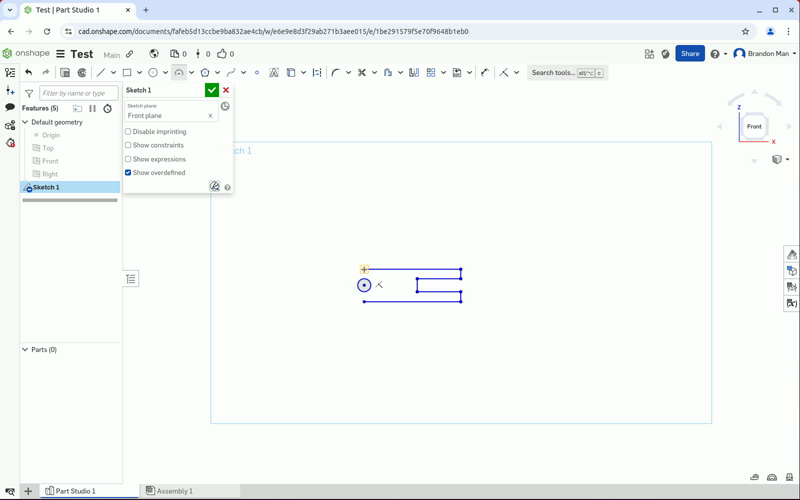
click(364, 269)
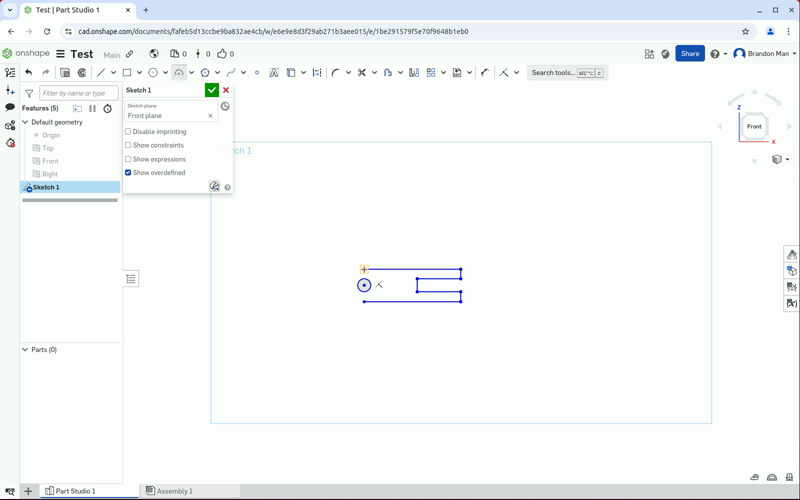
mouse_move(364, 301)
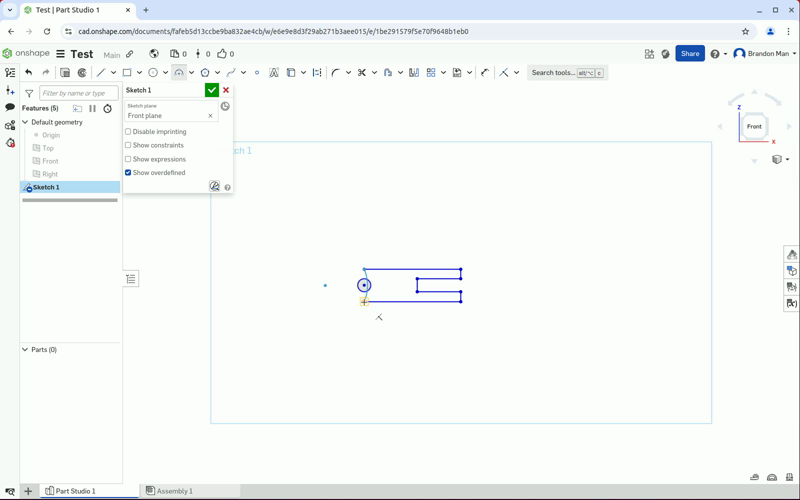
click(364, 301)
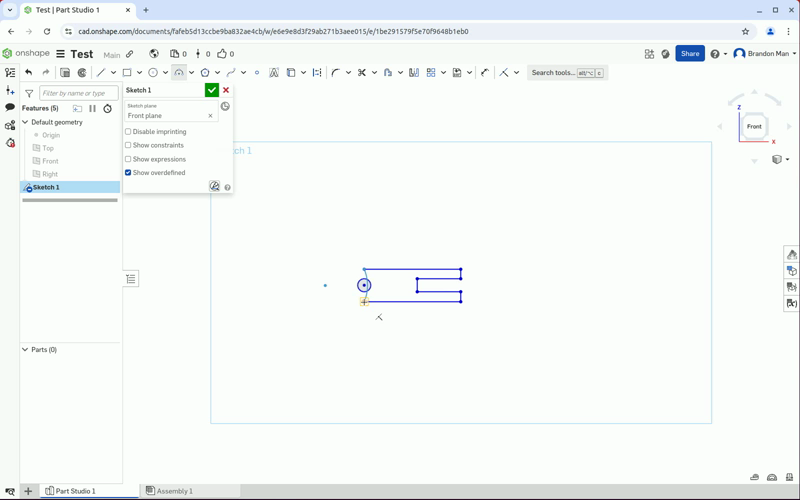
key_down(shift)
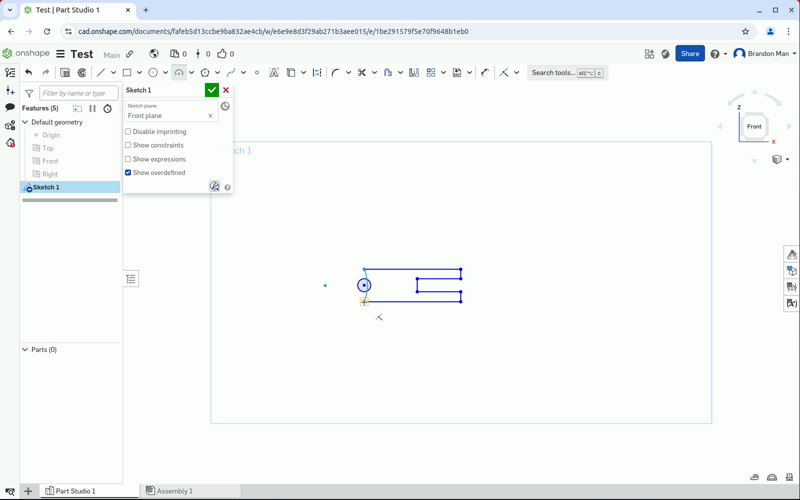
mouse_move(380, 285)
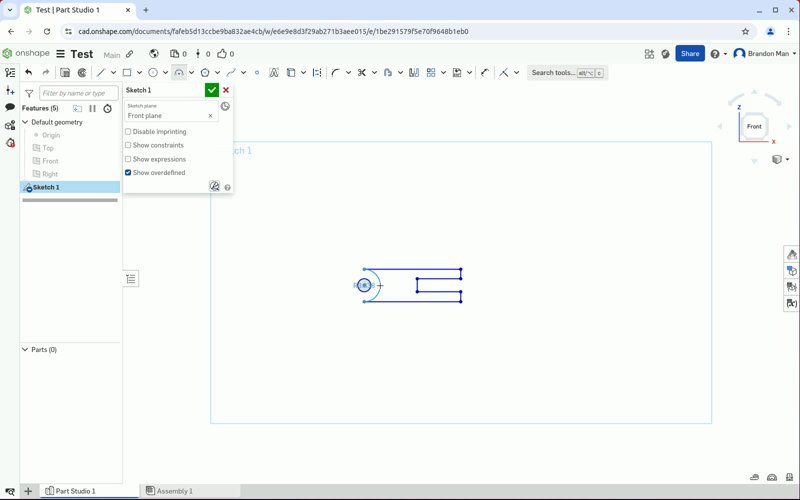
click(380, 285)
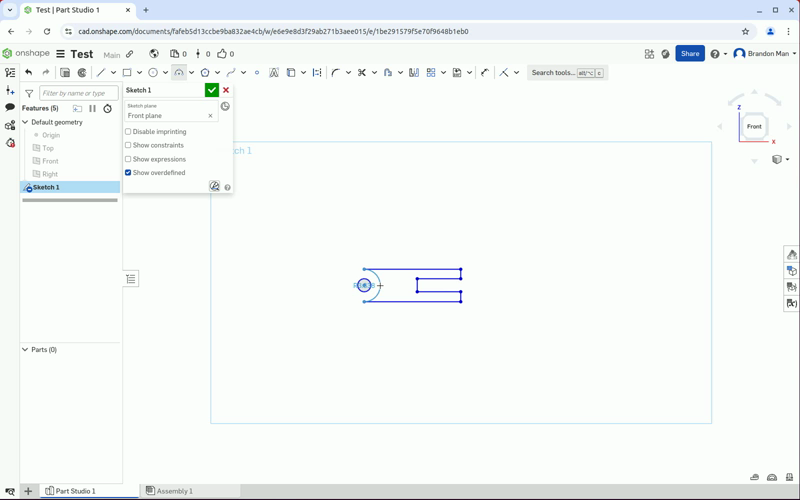
key_up(shift)
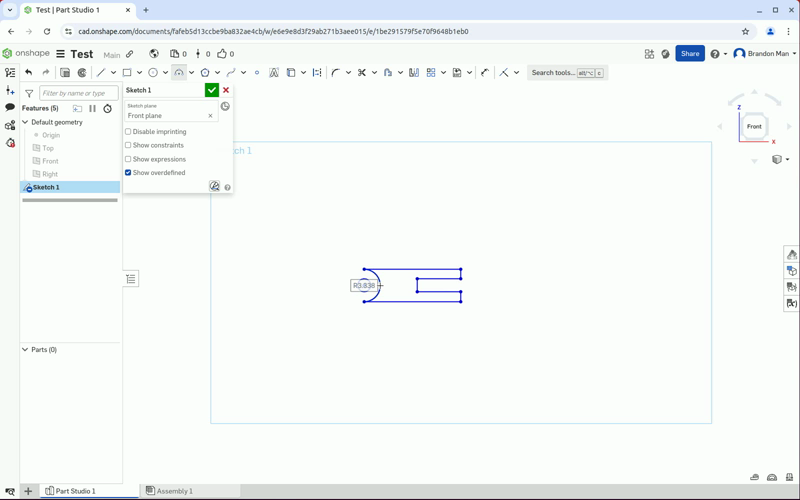
key(esc)
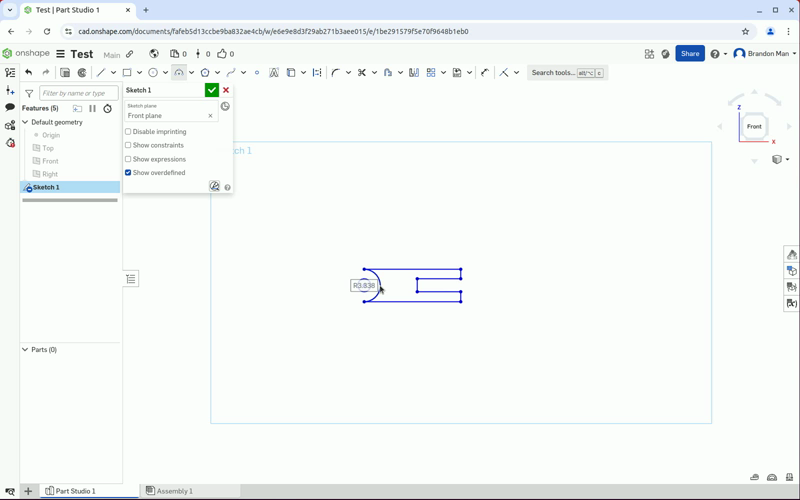
mouse_move(417, 294)
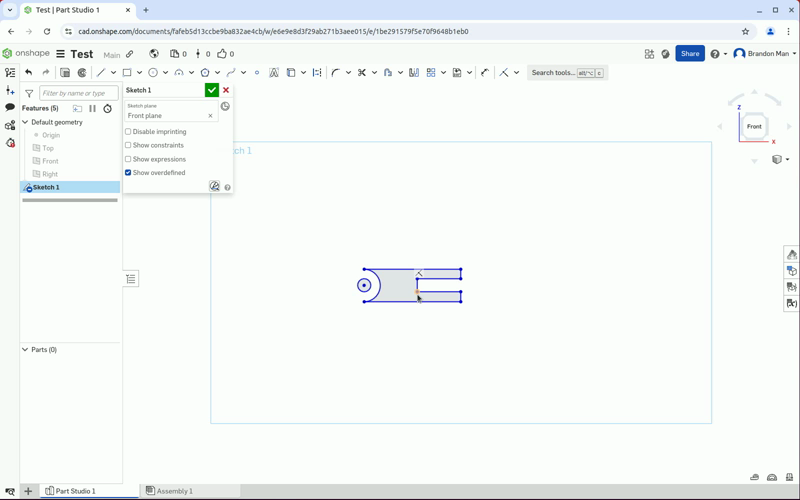
click(417, 294)
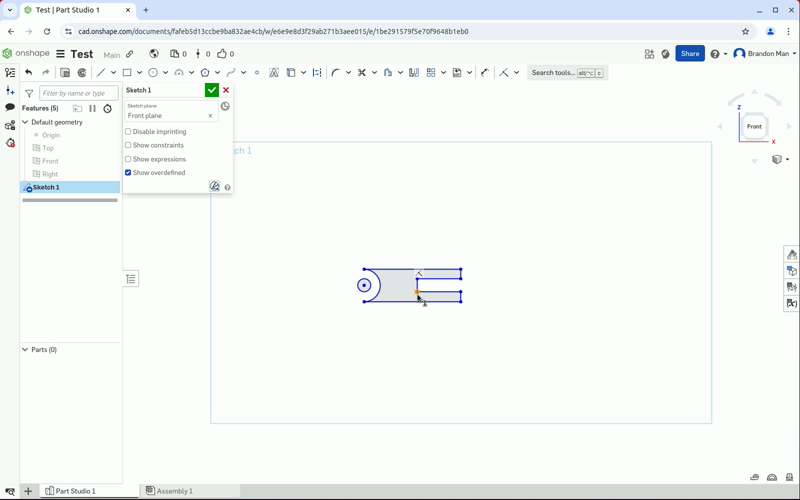
mouse_move(73, 352)
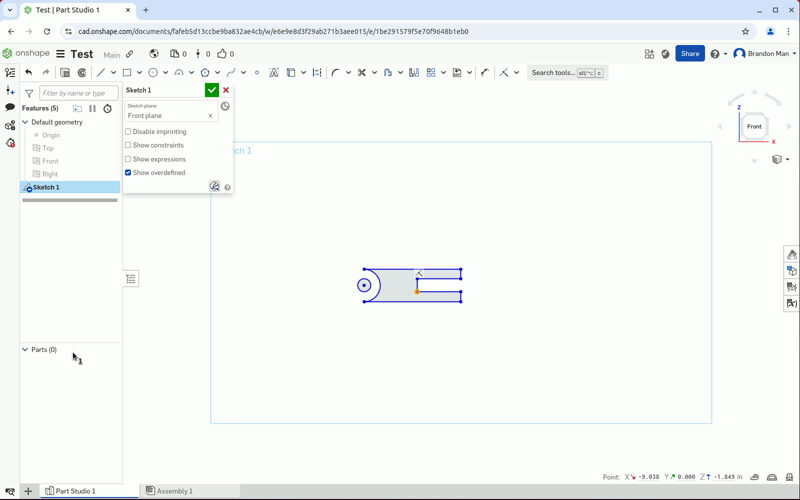
key(shift+y)
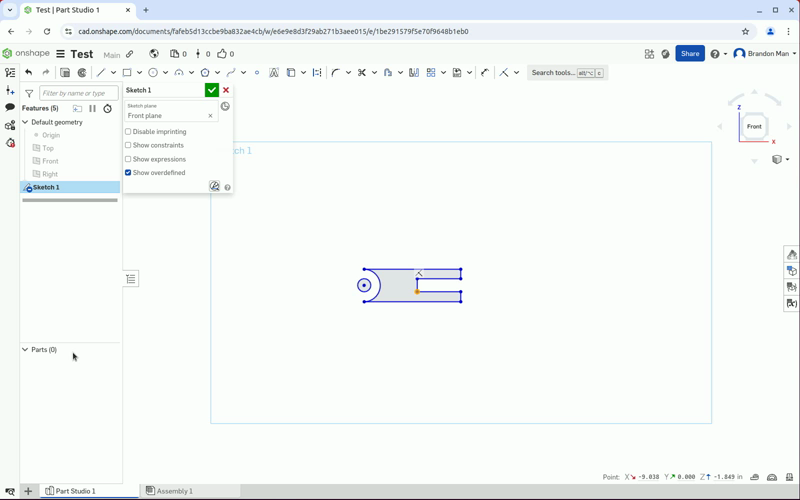
key(shift+e)
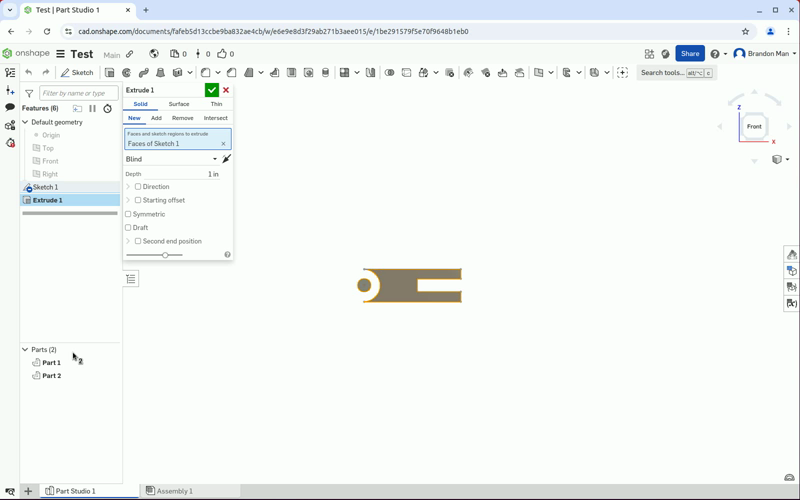
mouse_move(143, 106)
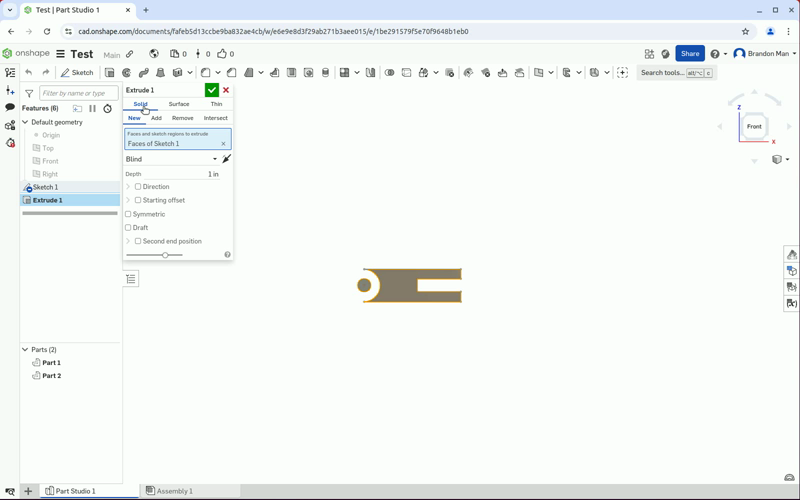
click(143, 106)
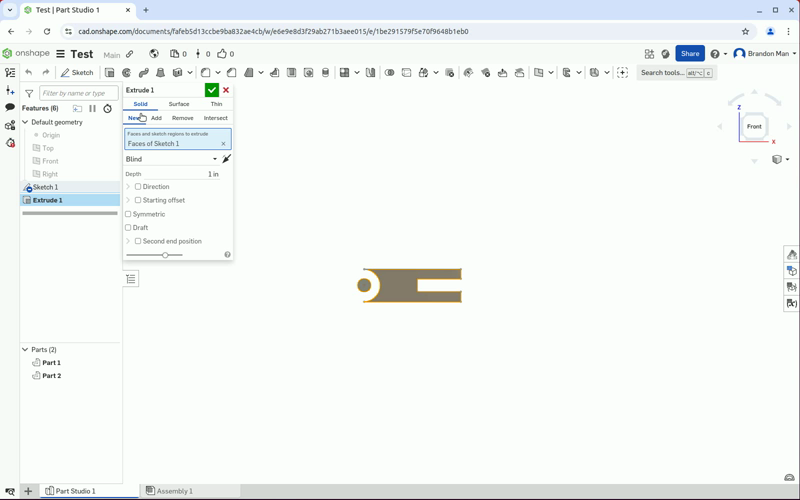
mouse_move(137, 120)
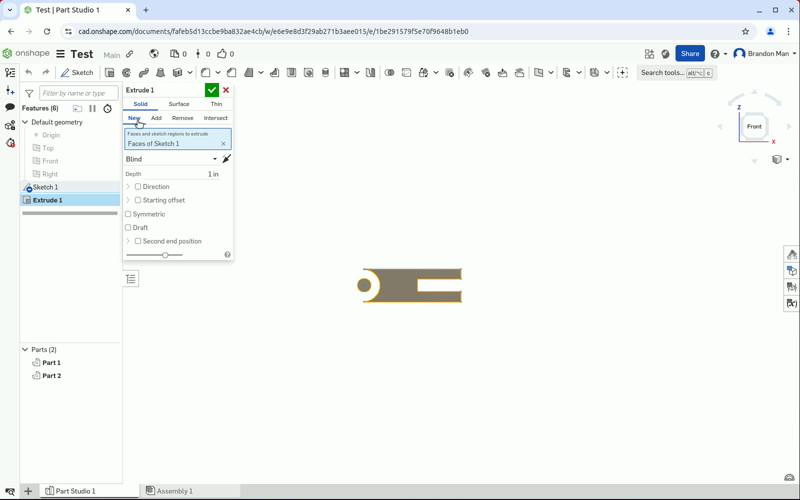
click(137, 120)
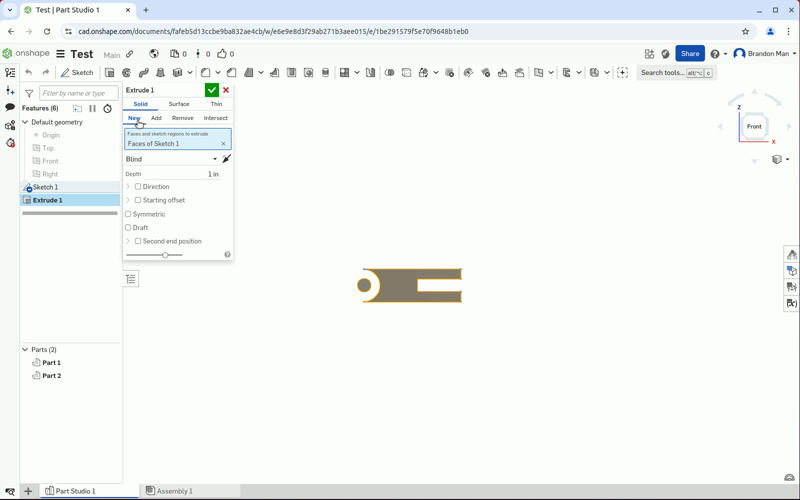
key(tab, 4)
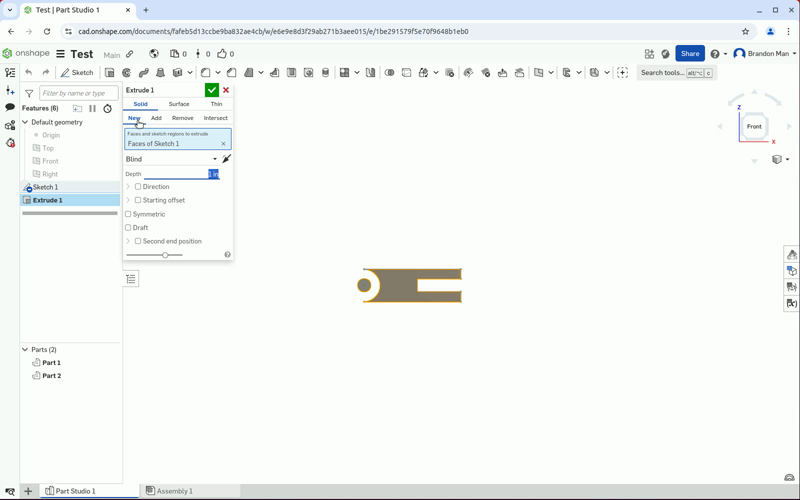
text(6.74)
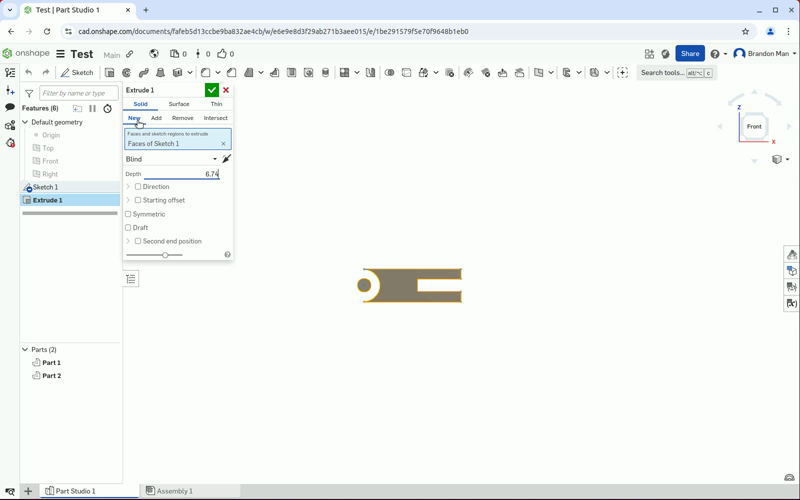
key(enter)
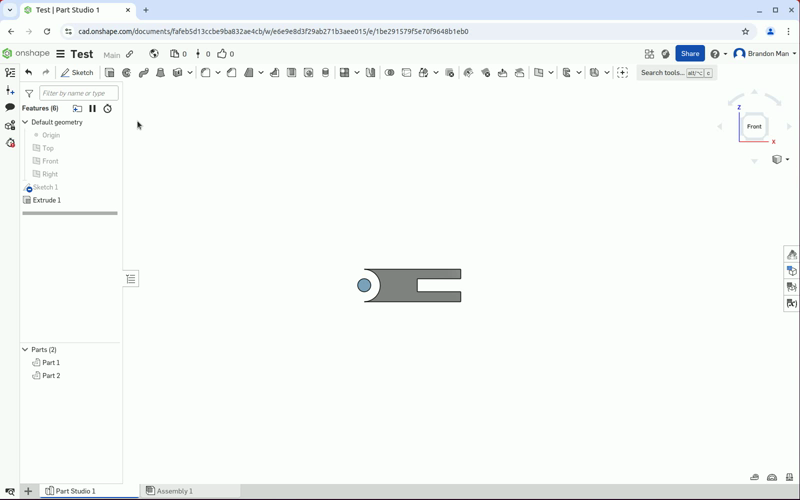
key(shift+h)
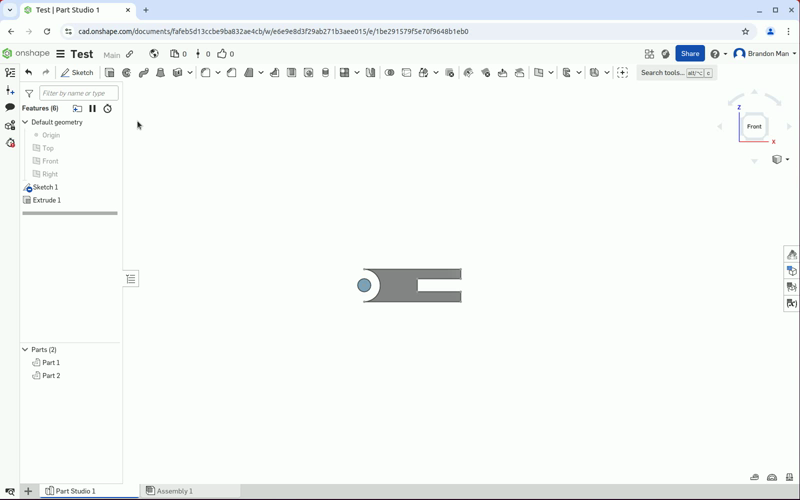
key(shift+h)
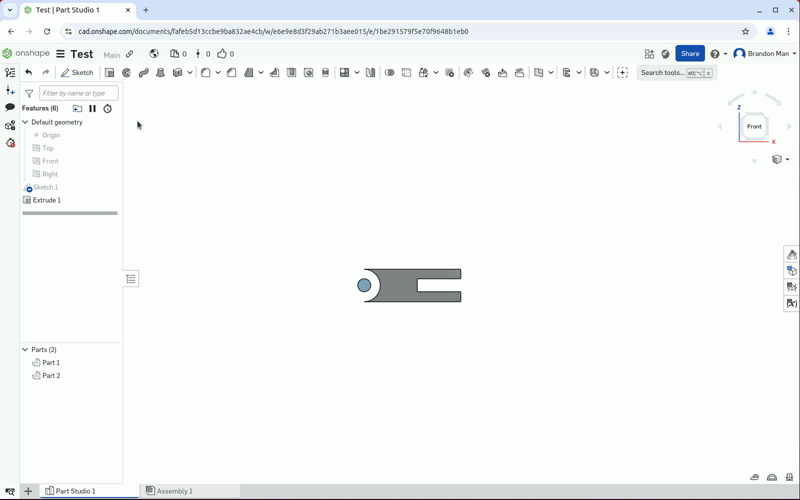
mouse_move(73, 189)
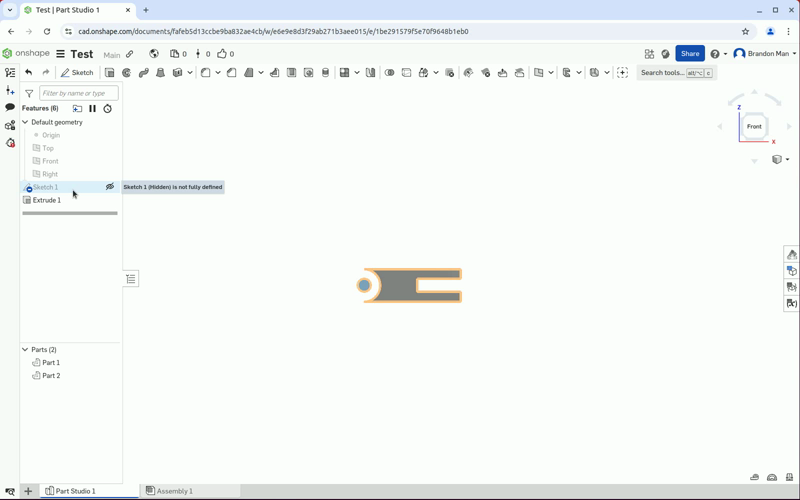
click(73, 189)
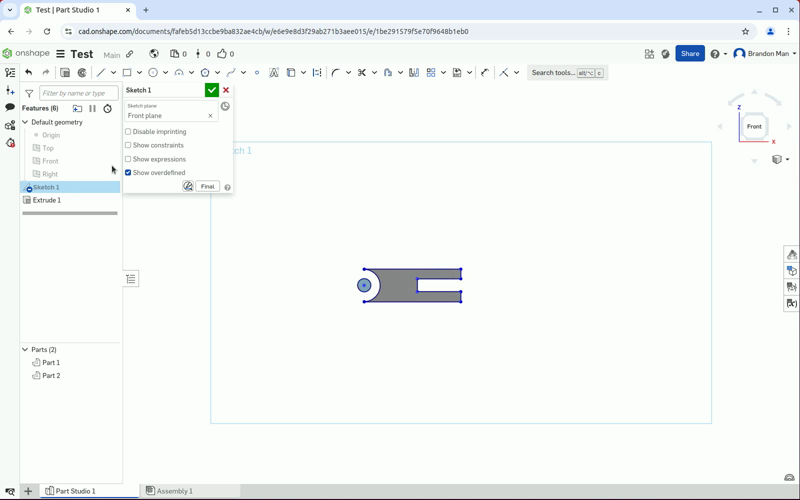
mouse_move(229, 92)
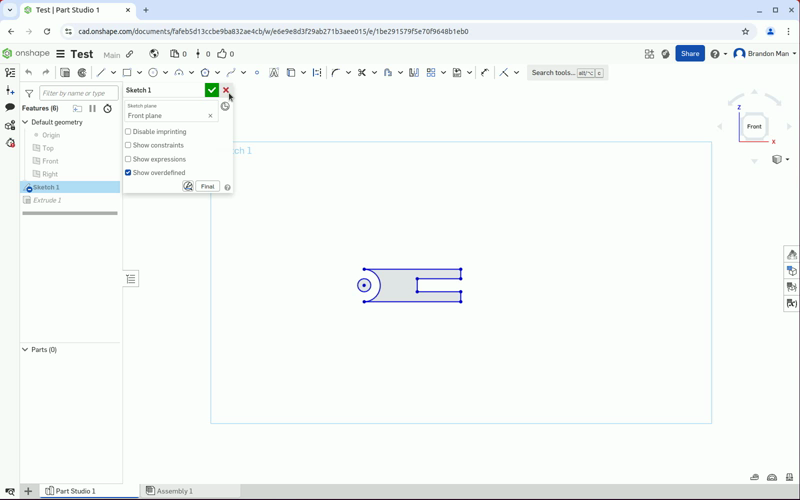
click(229, 92)
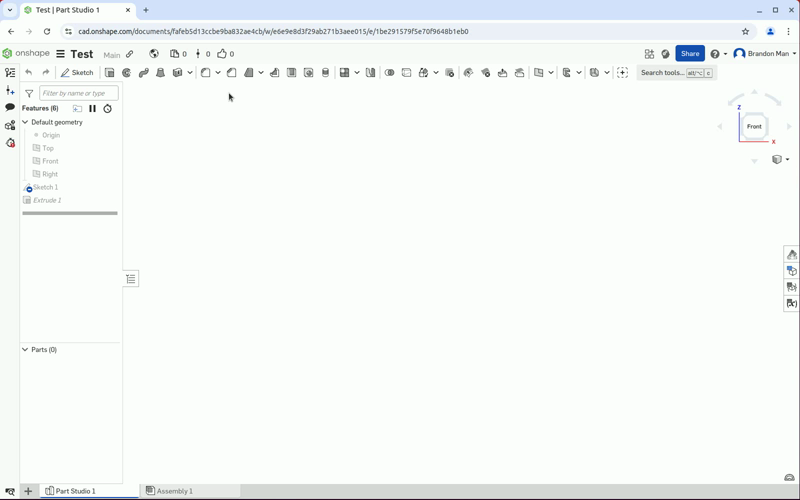
mouse_move(73, 352)
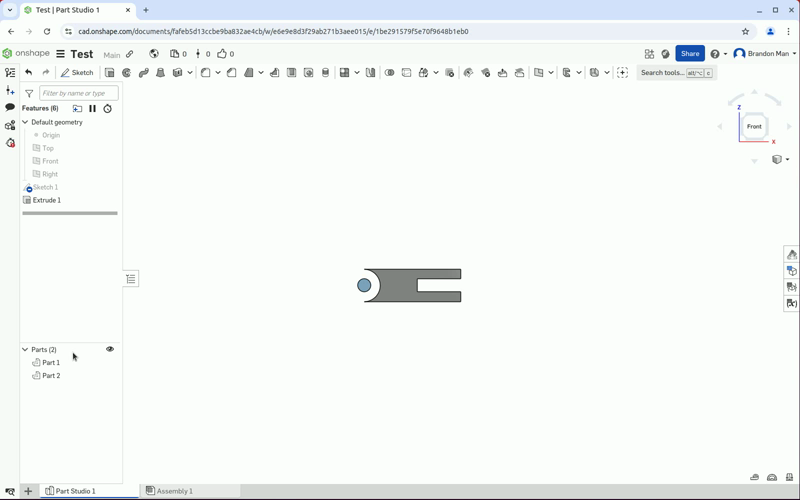
key(y)
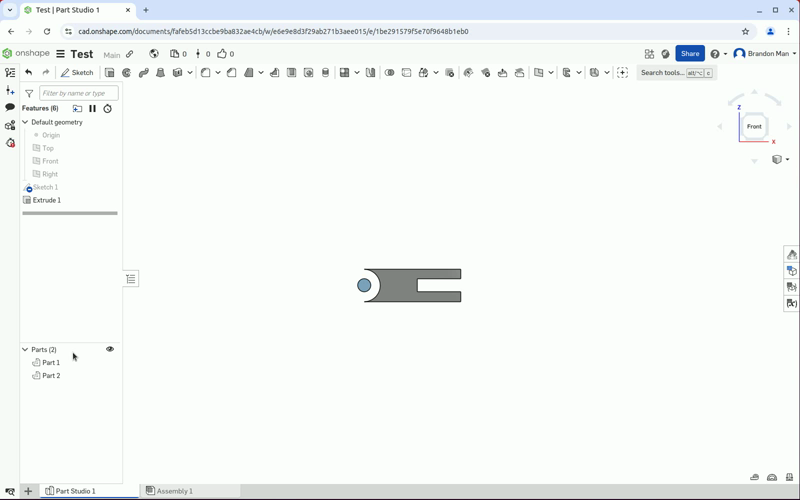
key(shift+p)
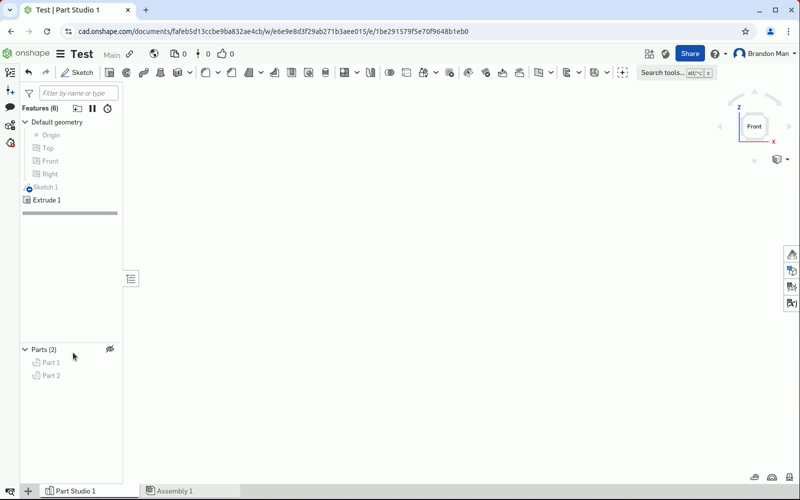
key(space)
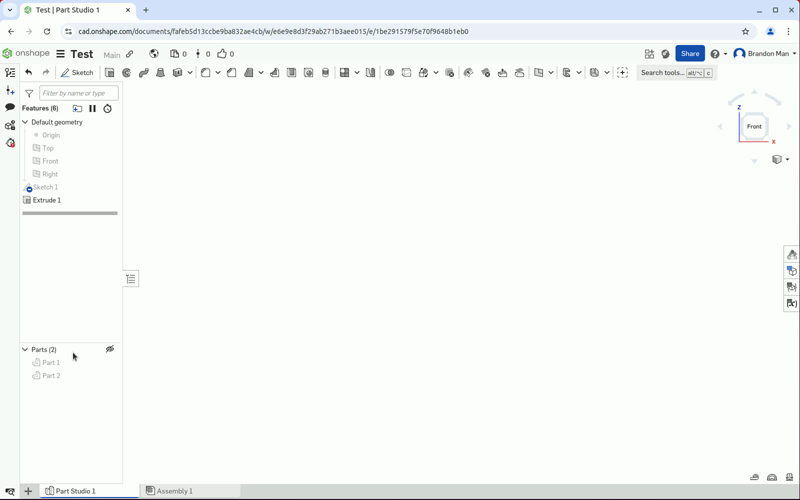
key_down(shift)
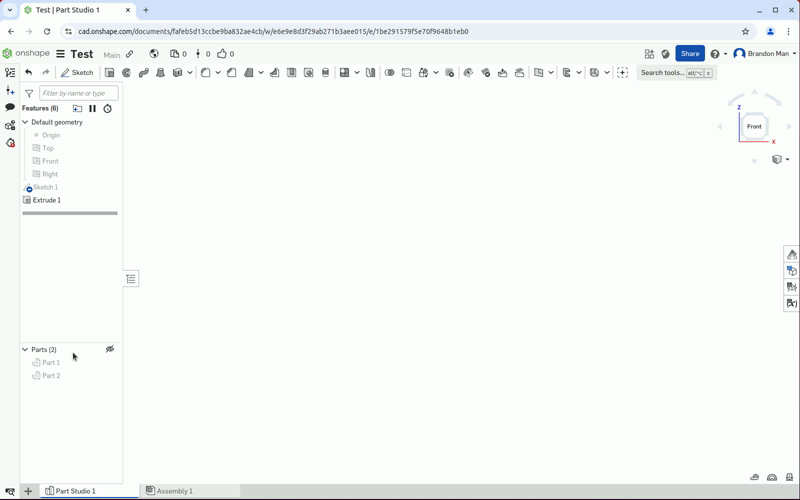
key(down)
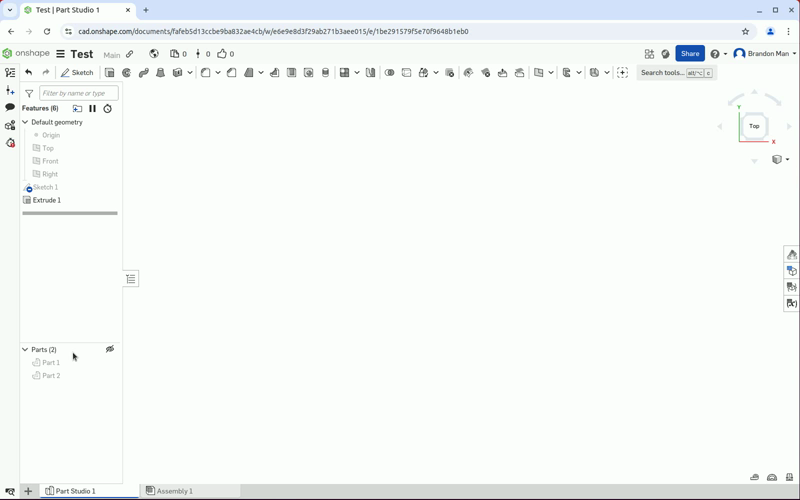
key_up(shift)
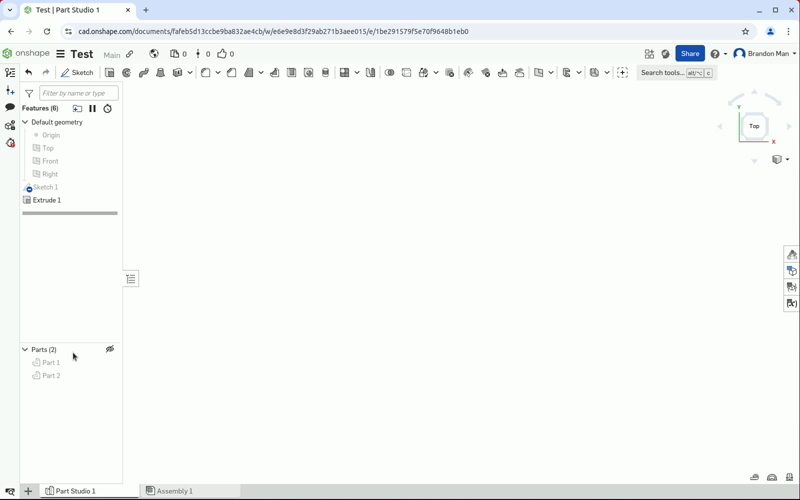
mouse_move(73, 352)
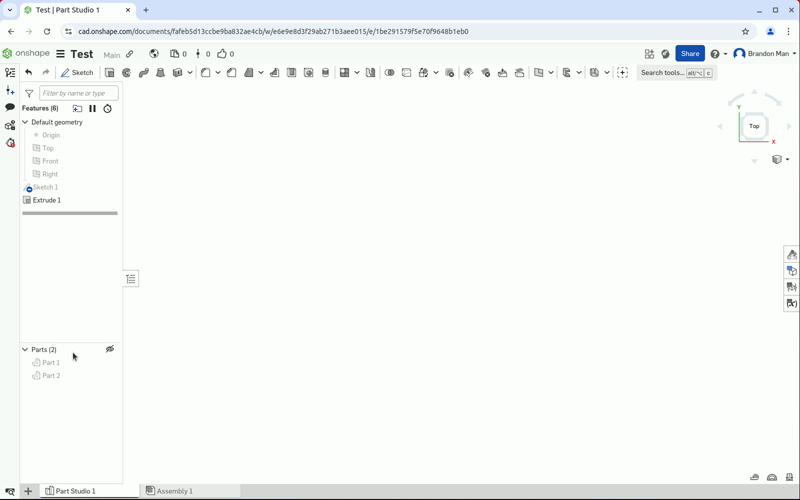
key(shift+y)
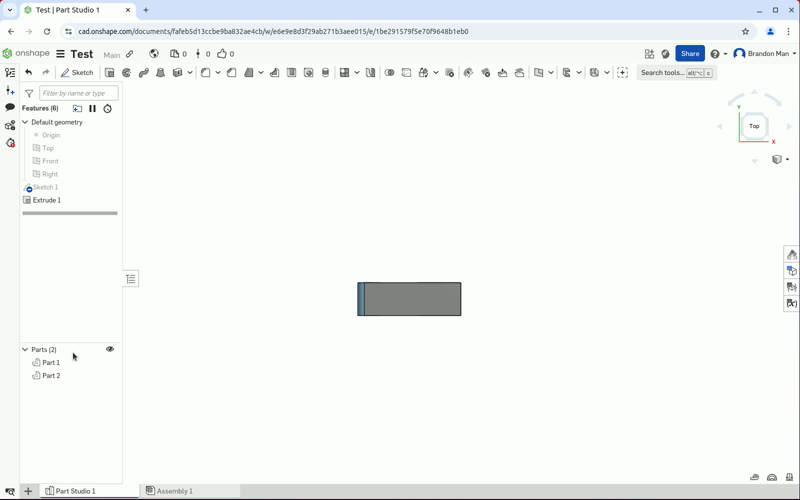
mouse_move(541, 75)
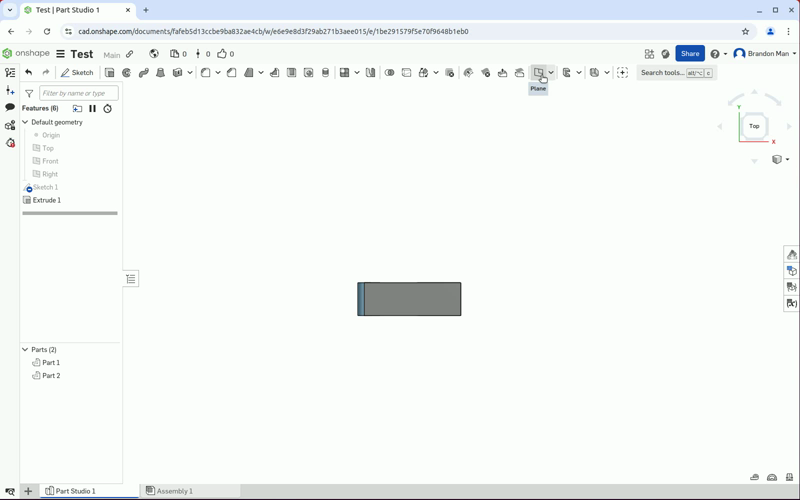
click(541, 75)
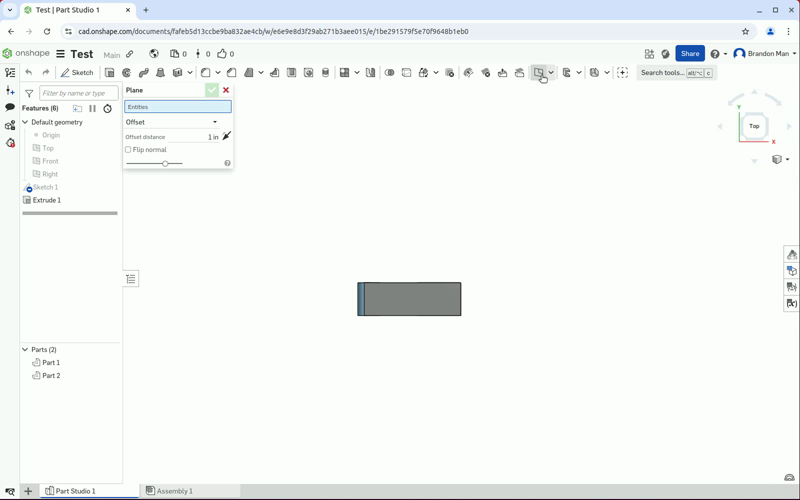
mouse_move(73, 150)
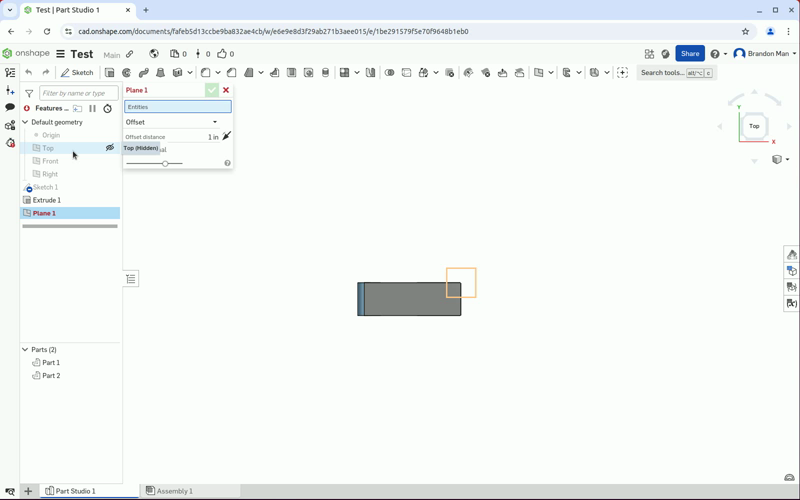
click(73, 150)
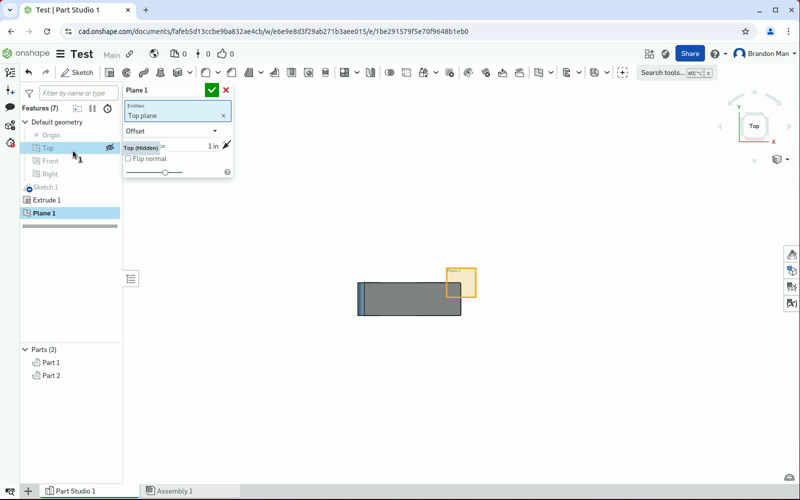
key(tab, 2)
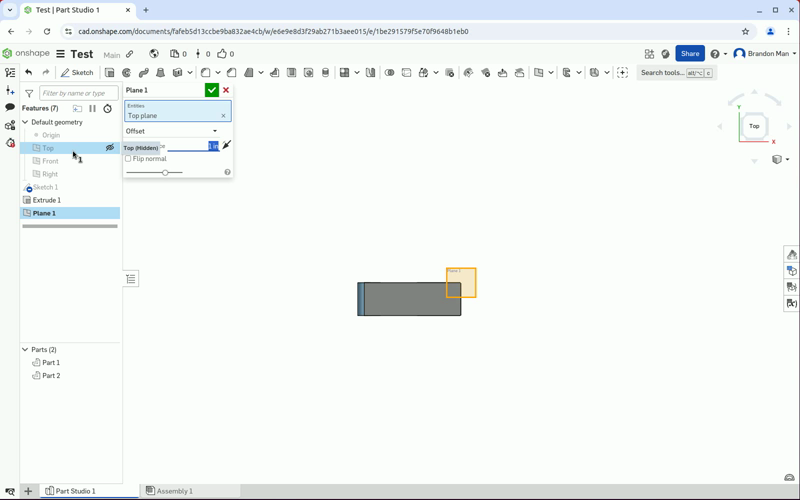
text(2.896)
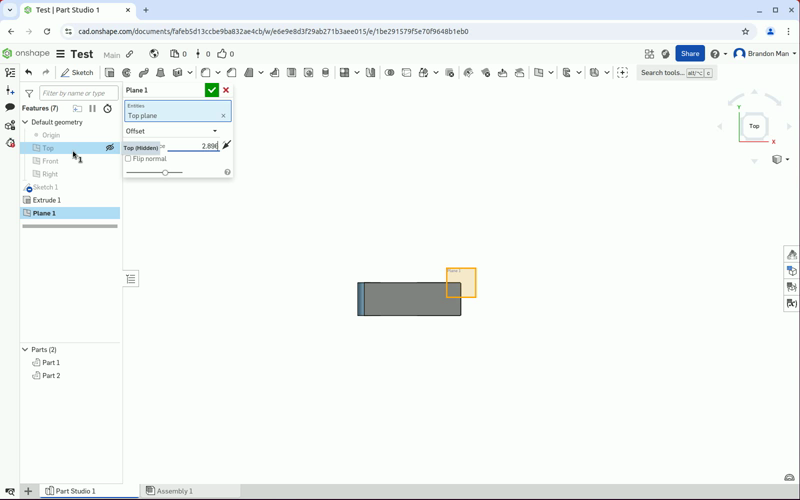
key(enter, 2)
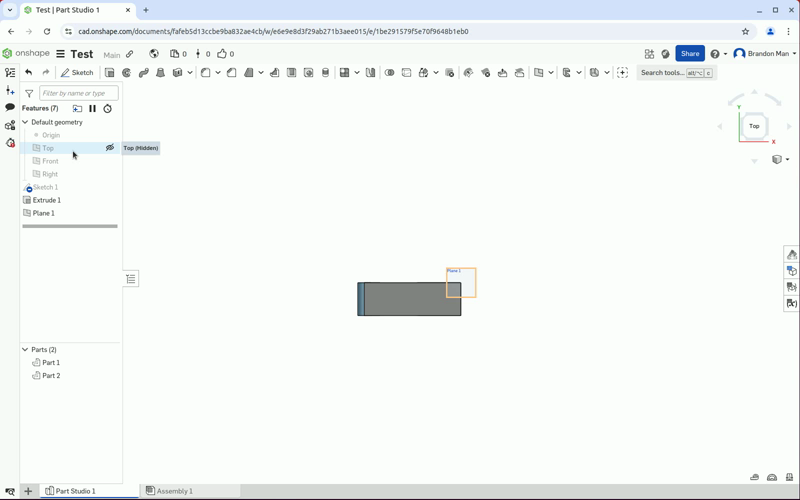
key(shift+s)
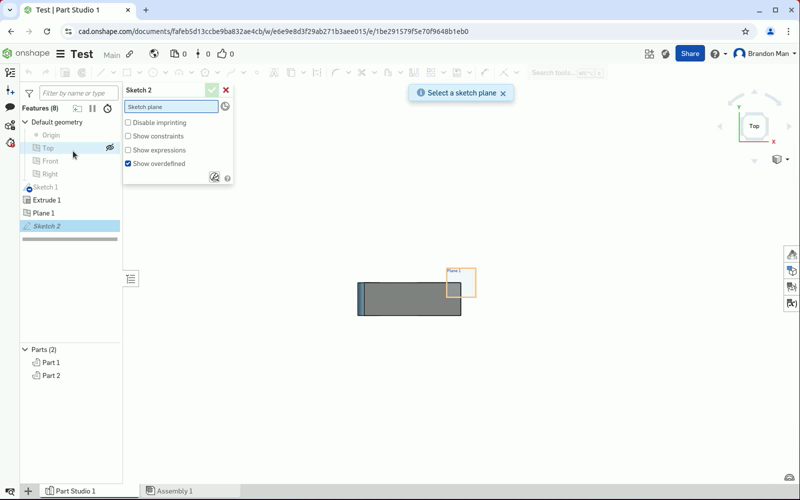
mouse_move(73, 215)
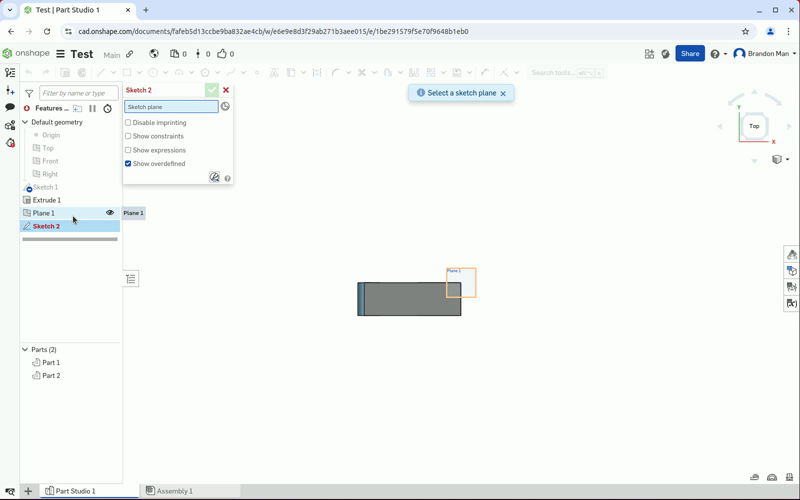
click(73, 215)
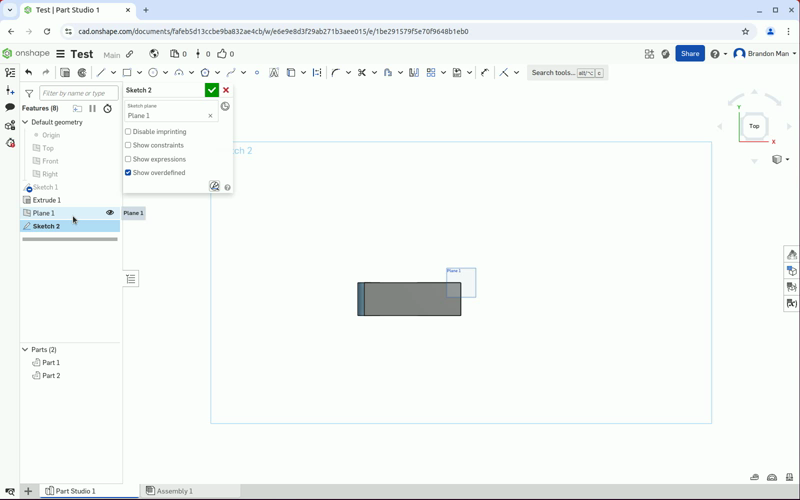
mouse_move(73, 352)
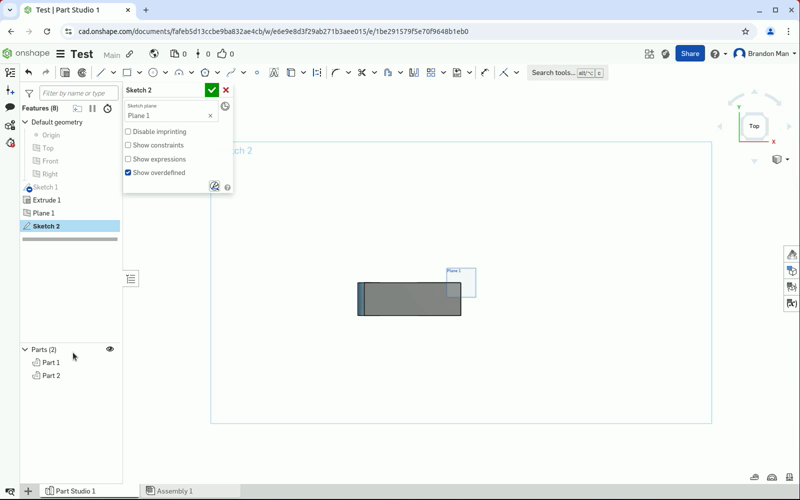
key(y)
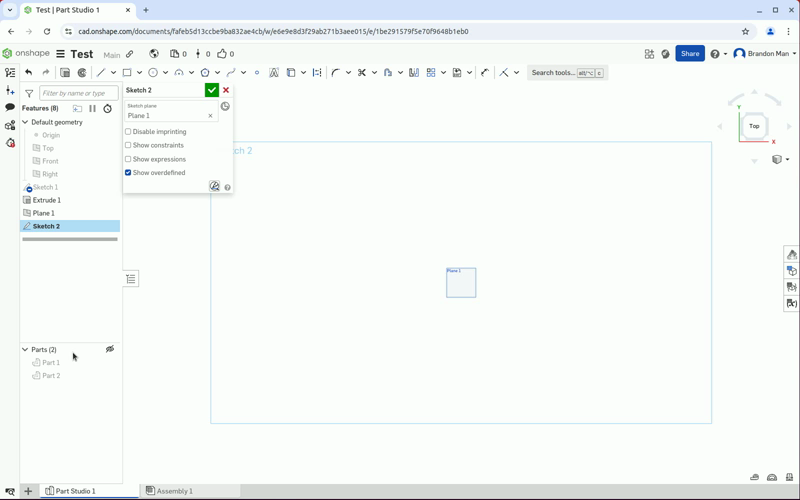
key(c)
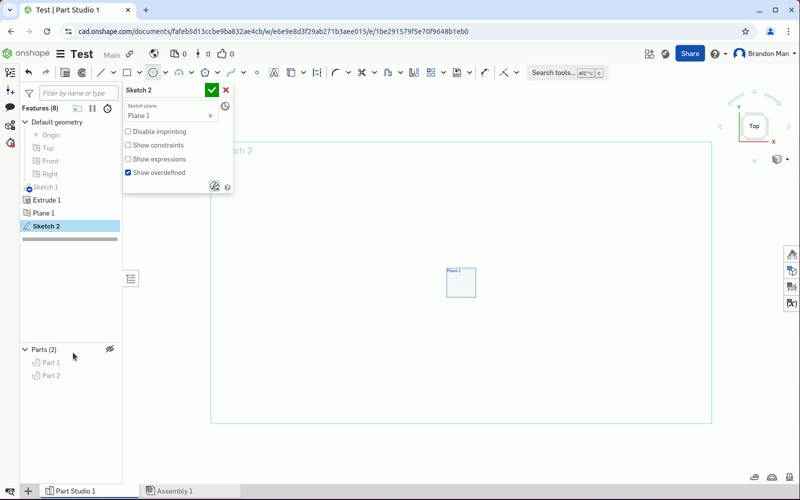
key_down(shift)
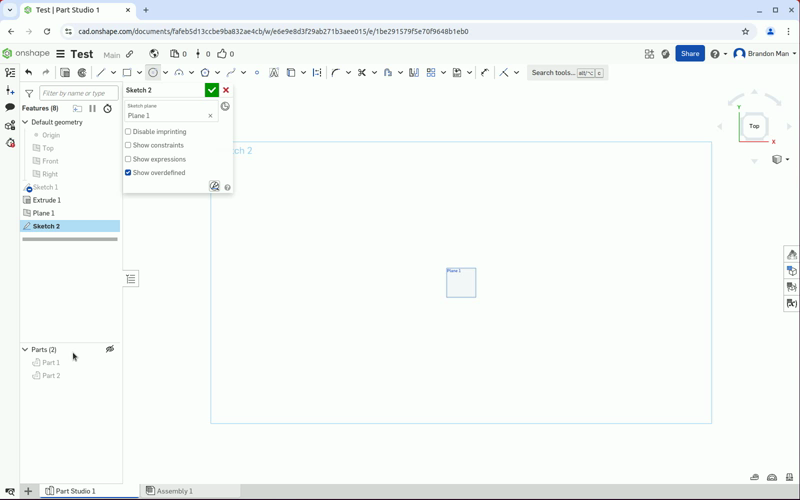
mouse_move(444, 299)
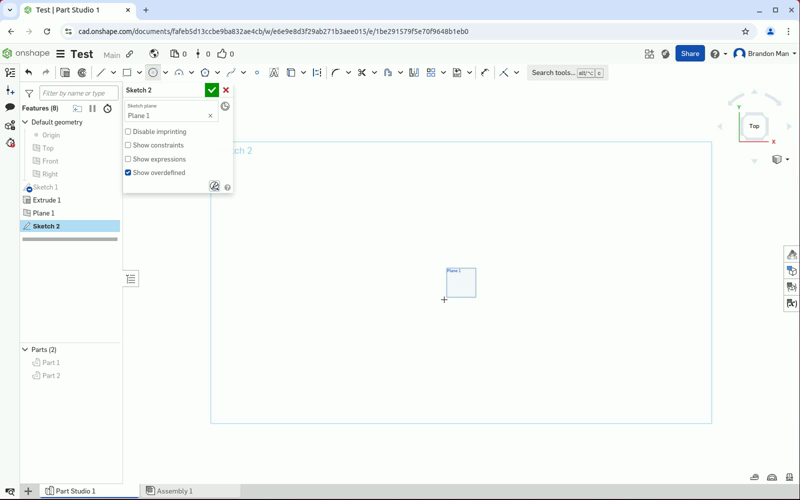
click(444, 299)
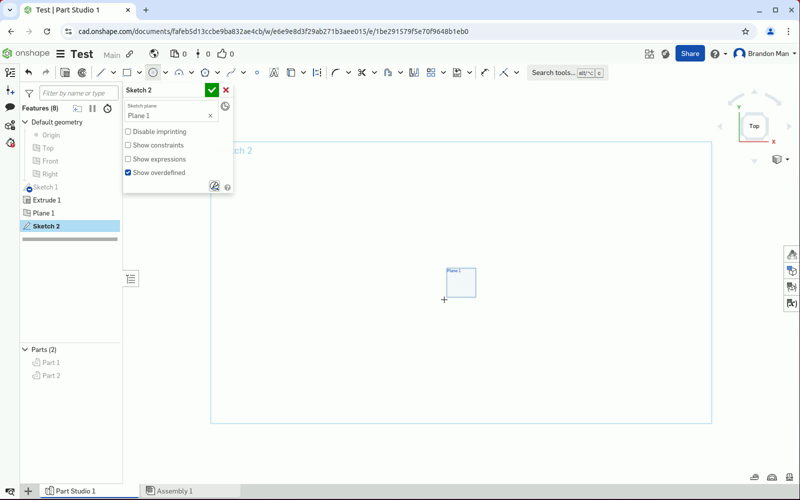
key_up(shift)
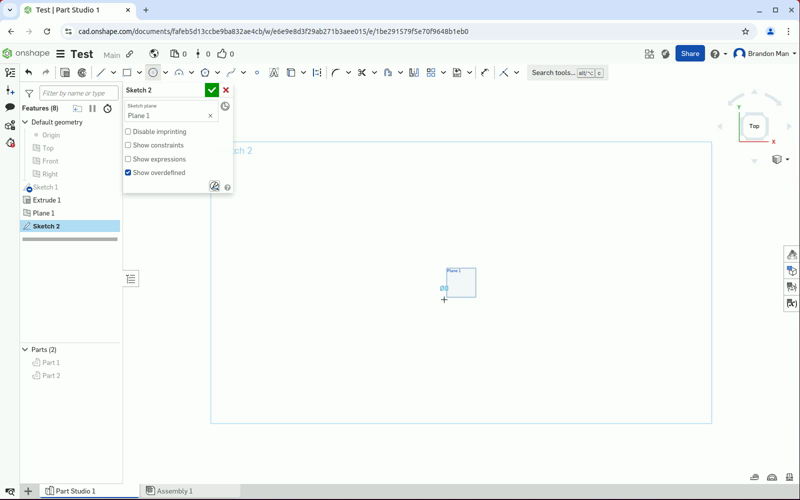
mouse_move(451, 299)
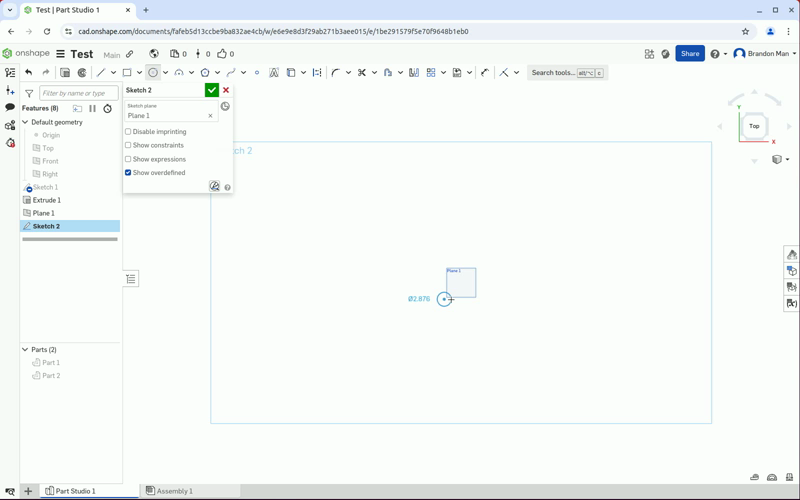
click(451, 299)
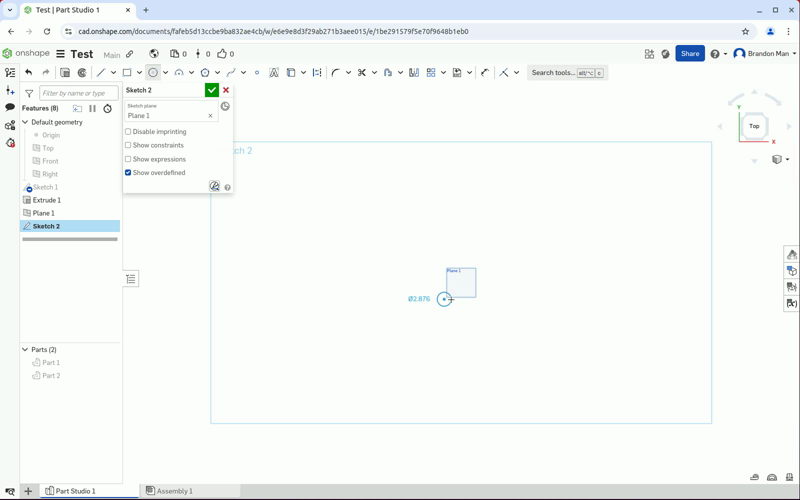
key(esc)
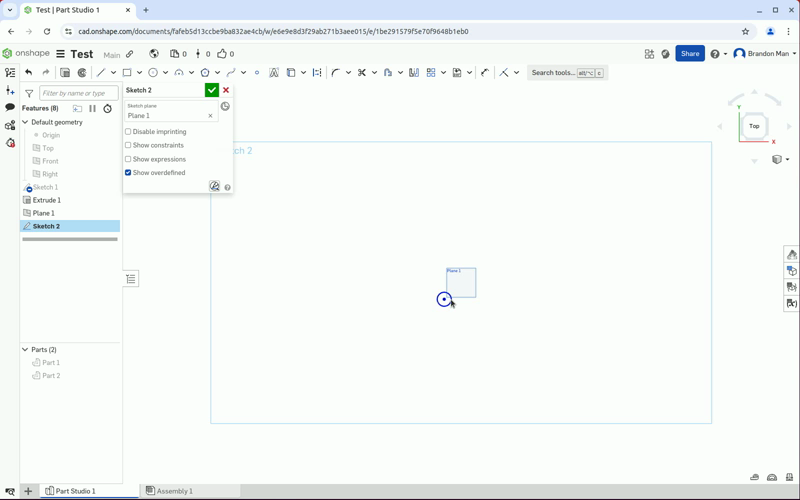
mouse_move(441, 303)
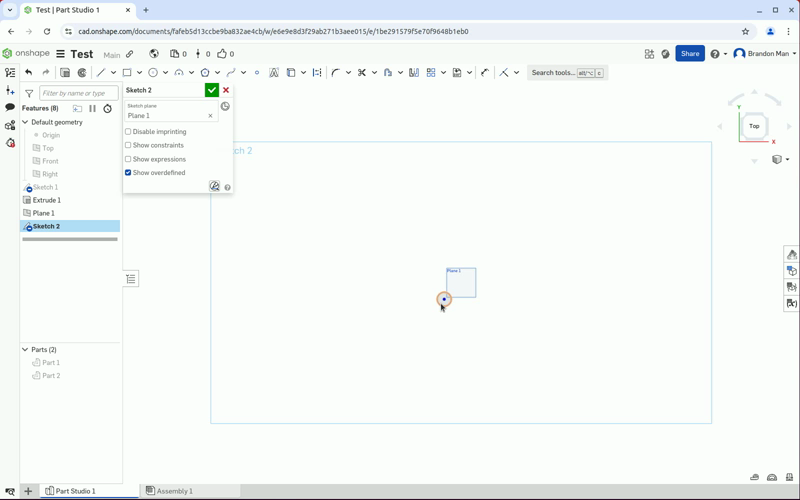
scroll(6)
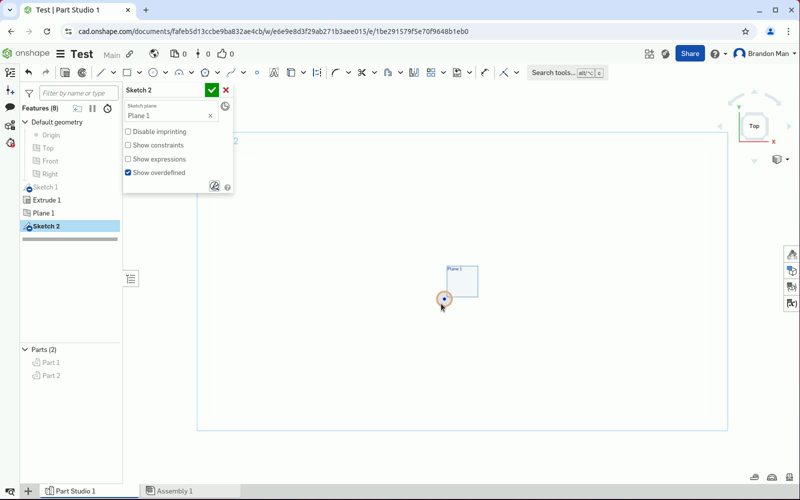
scroll(6)
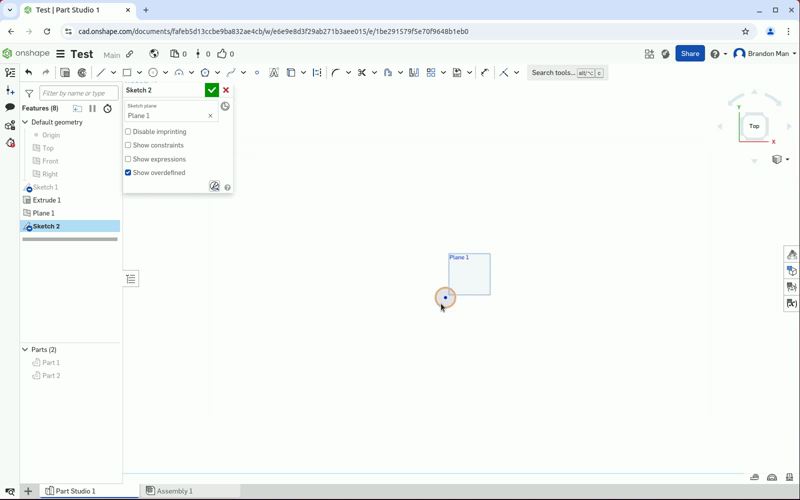
scroll(6)
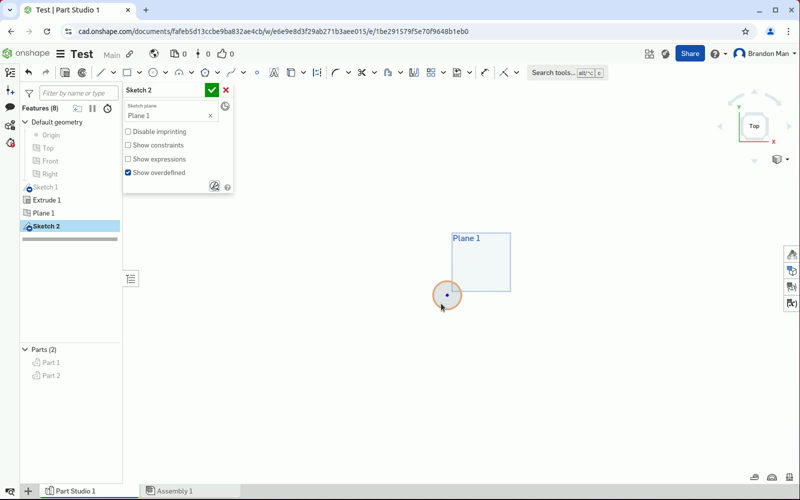
scroll(6)
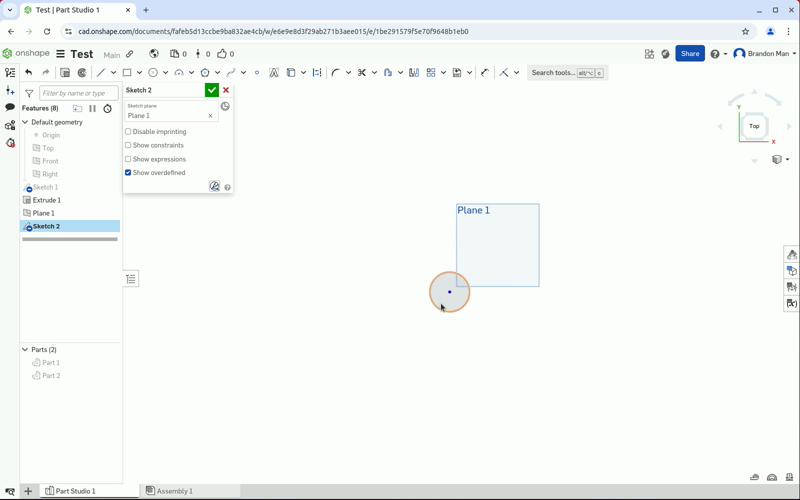
scroll(6)
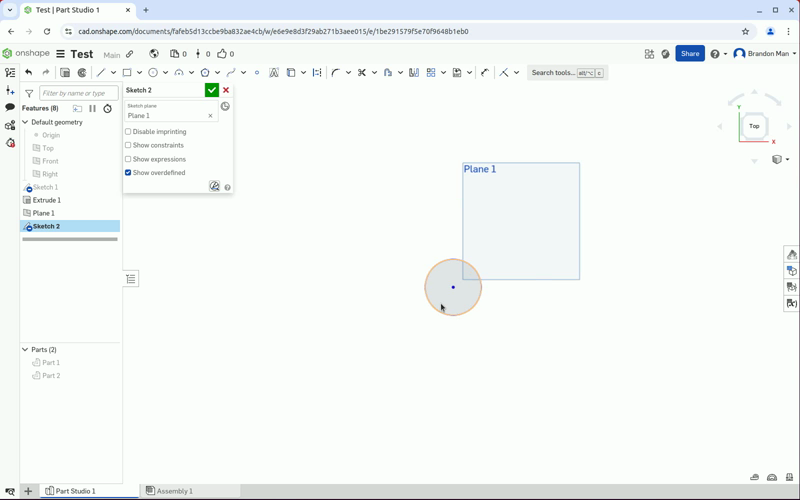
scroll(6)
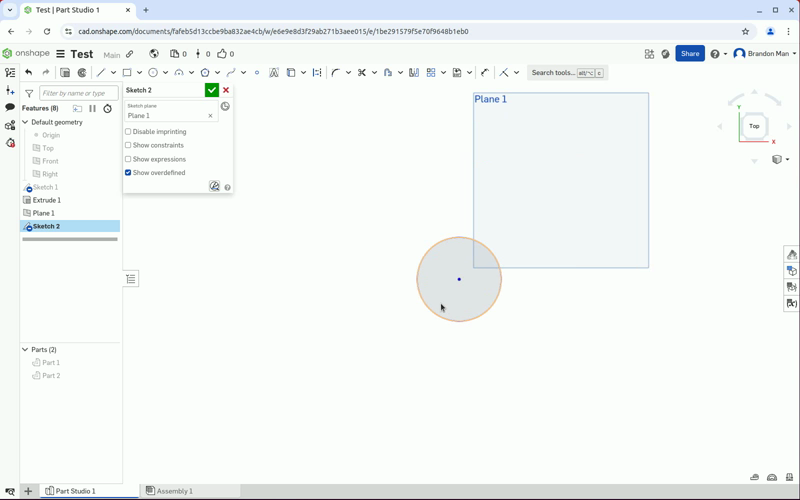
scroll(6)
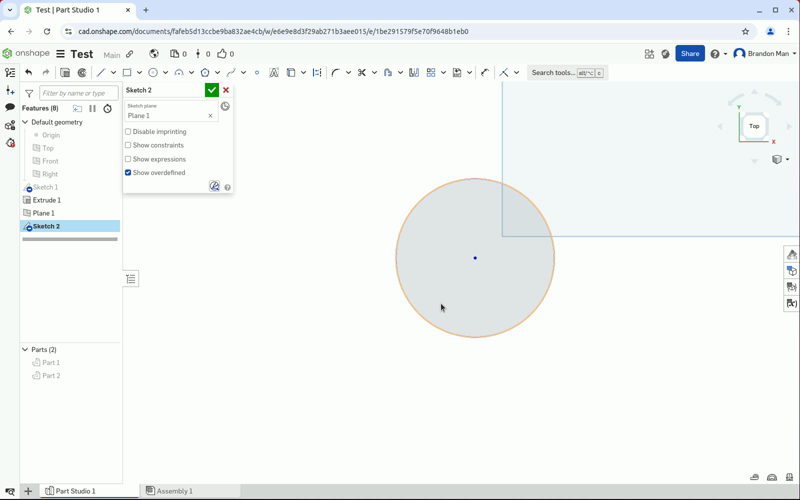
click(441, 303)
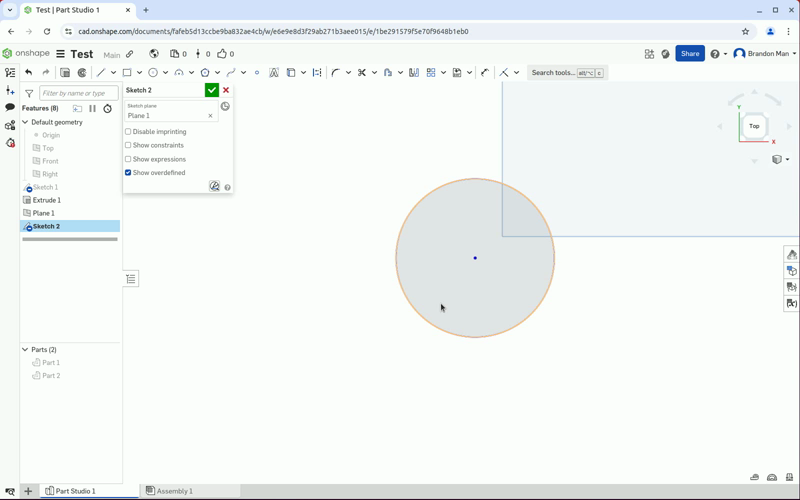
scroll(-6)
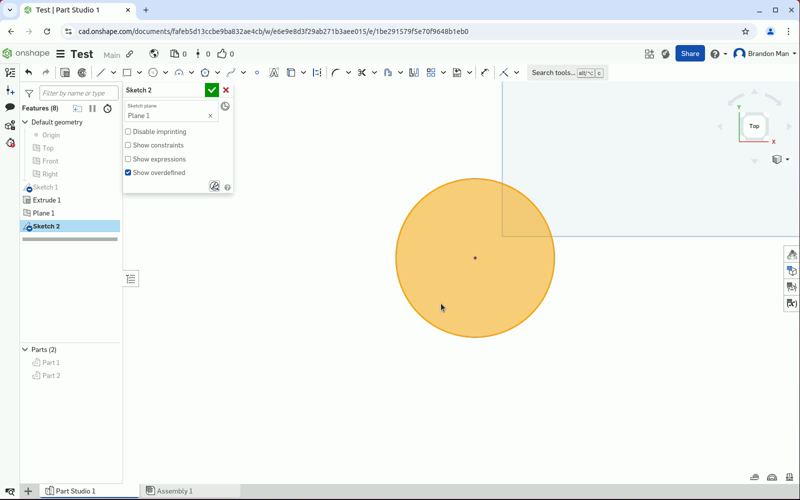
scroll(-6)
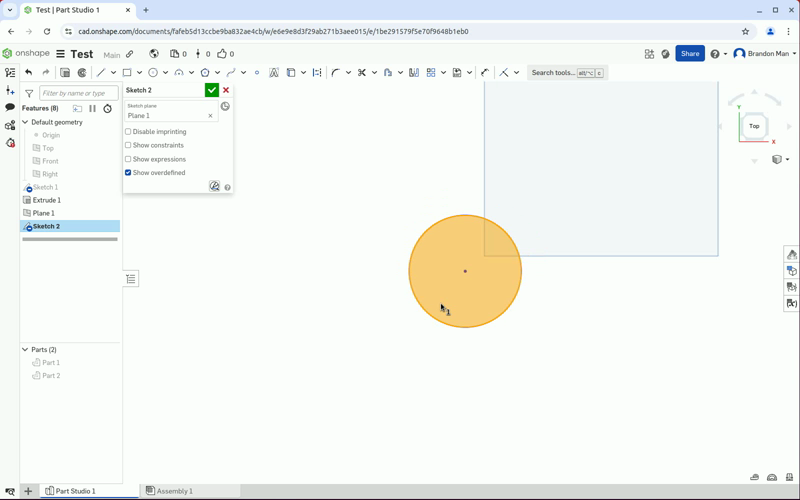
scroll(-6)
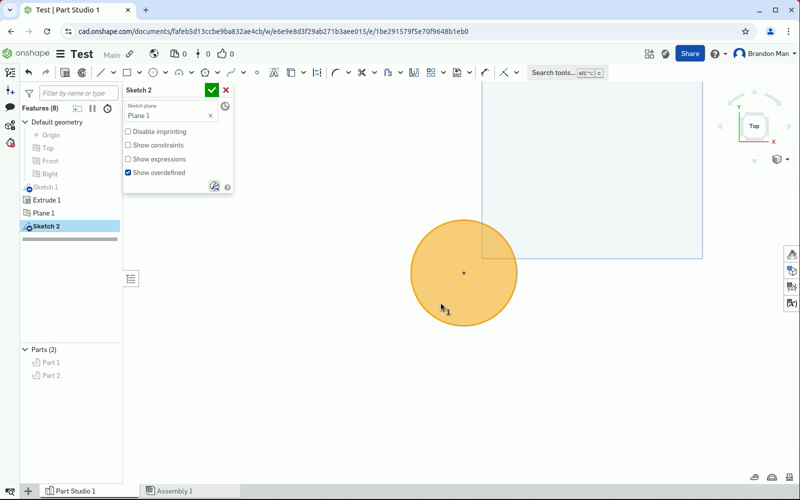
scroll(-6)
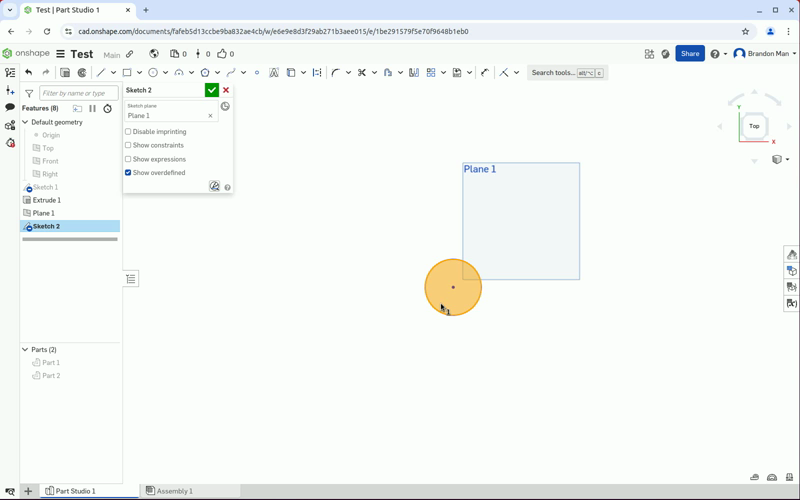
scroll(-6)
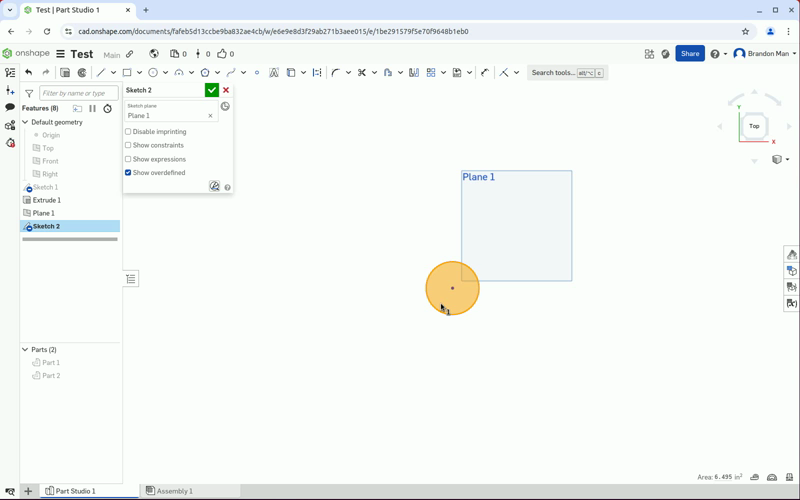
scroll(-6)
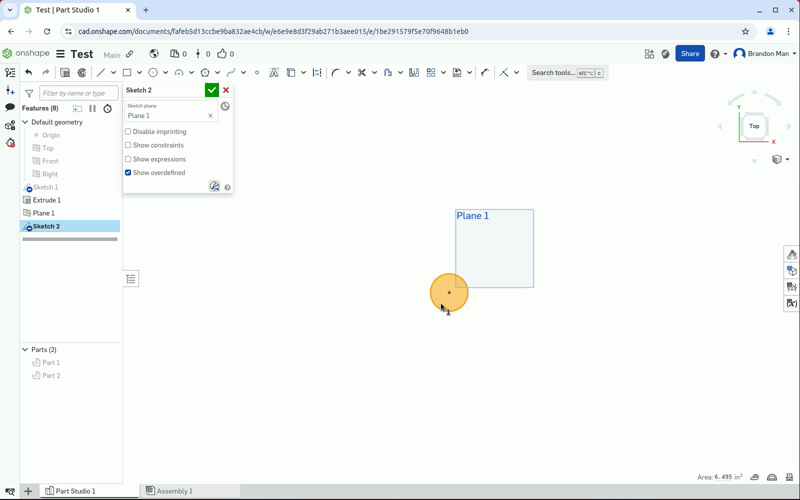
scroll(-6)
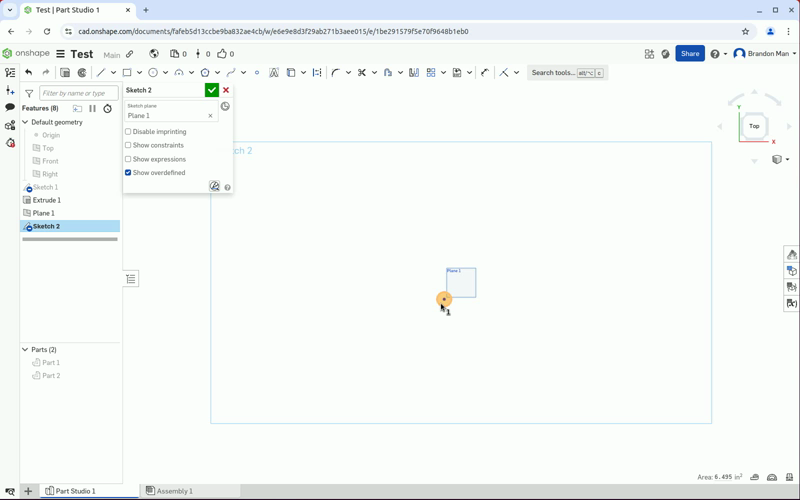
mouse_move(73, 352)
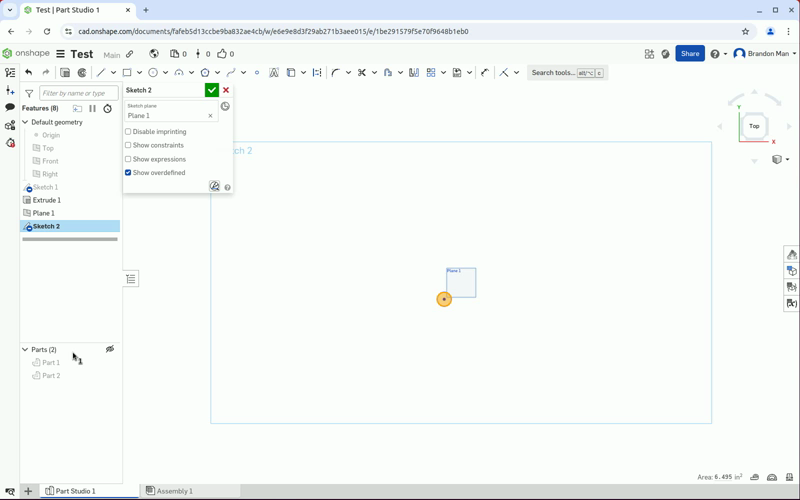
key(shift+y)
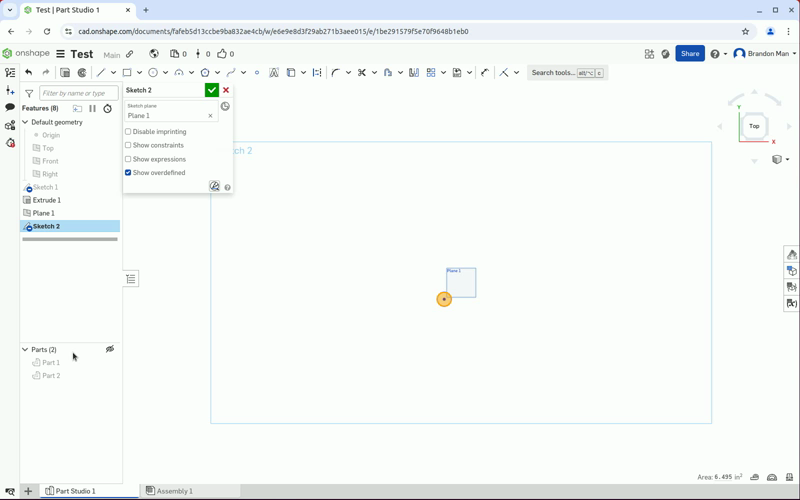
key(shift+e)
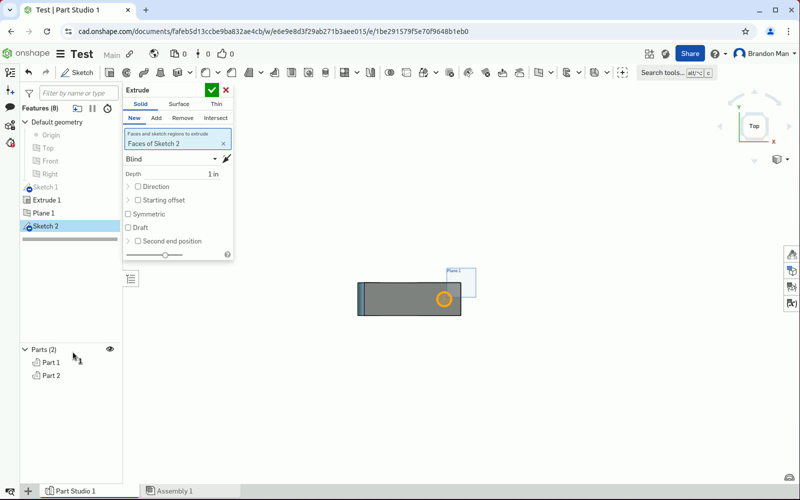
mouse_move(143, 106)
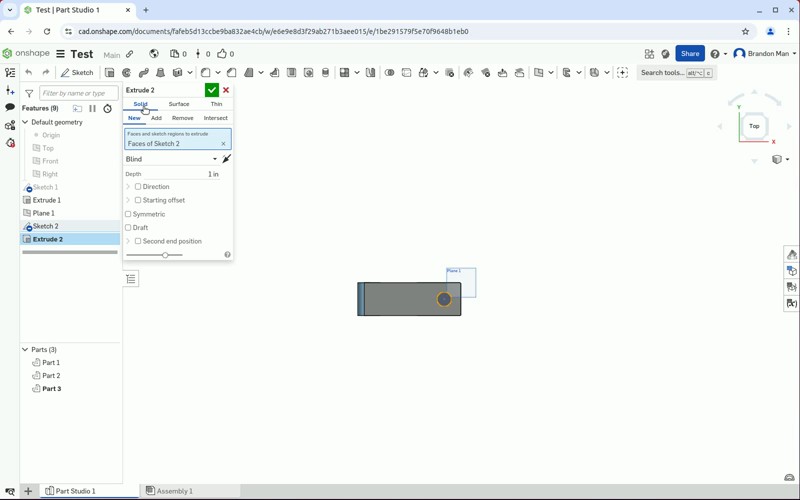
click(143, 106)
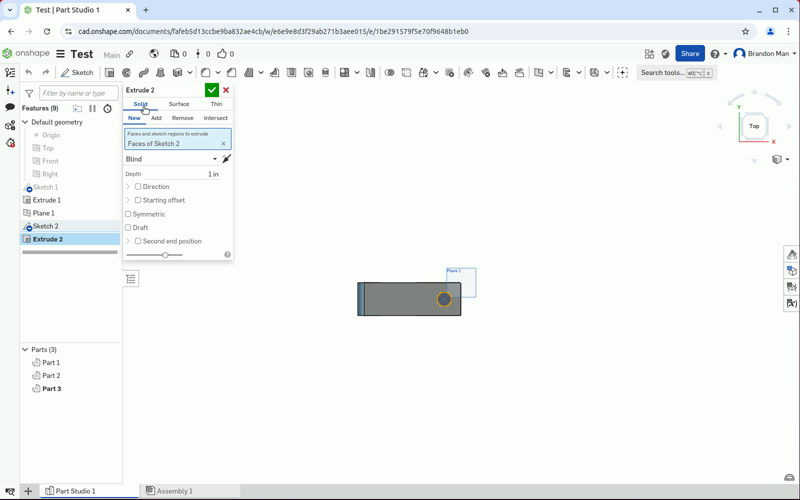
mouse_move(186, 120)
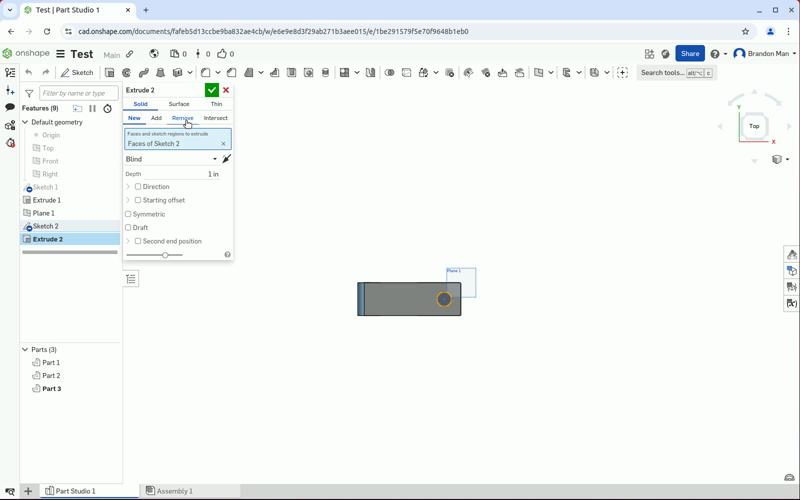
click(186, 120)
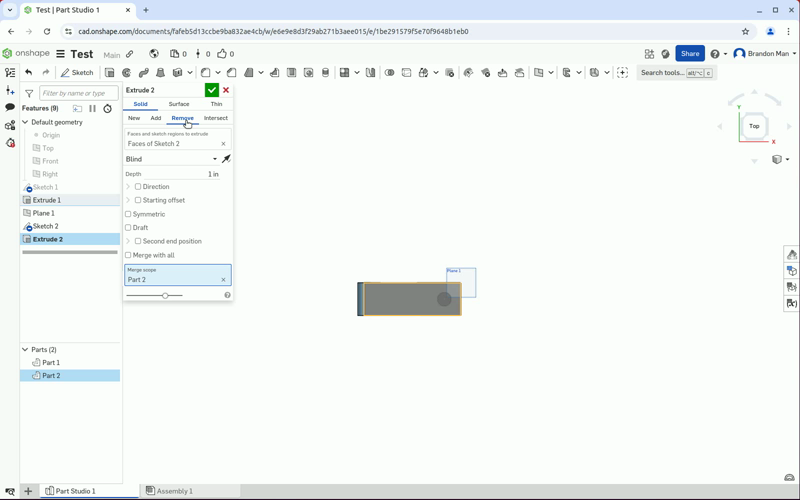
key(tab, 4)
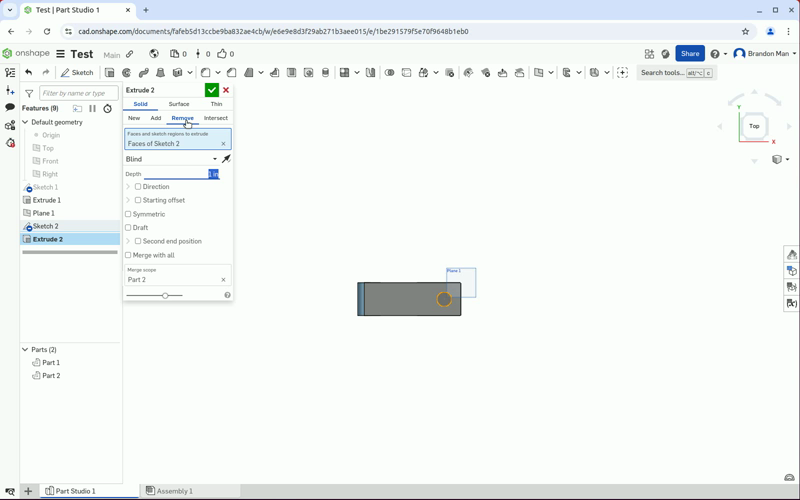
text(14.202)
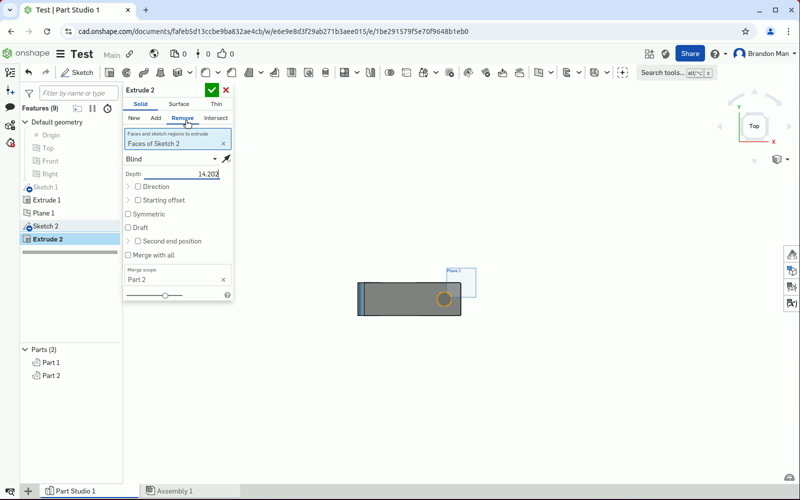
key(tab, 6)
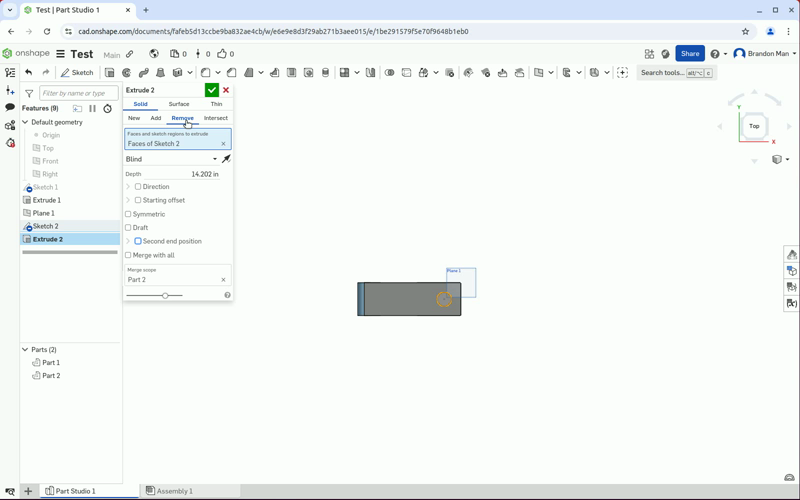
key(space)
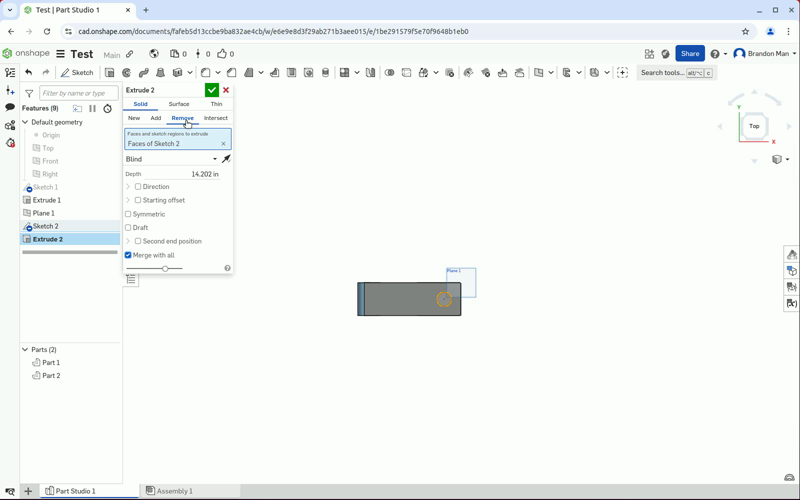
key(enter)
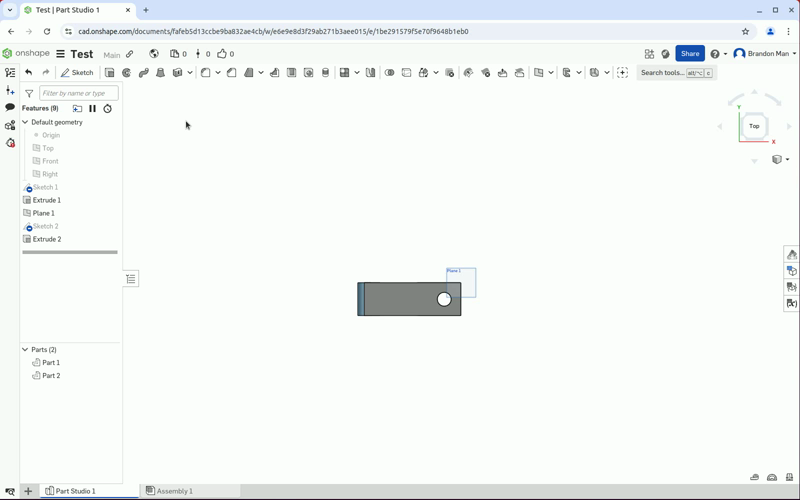
key(shift+h)
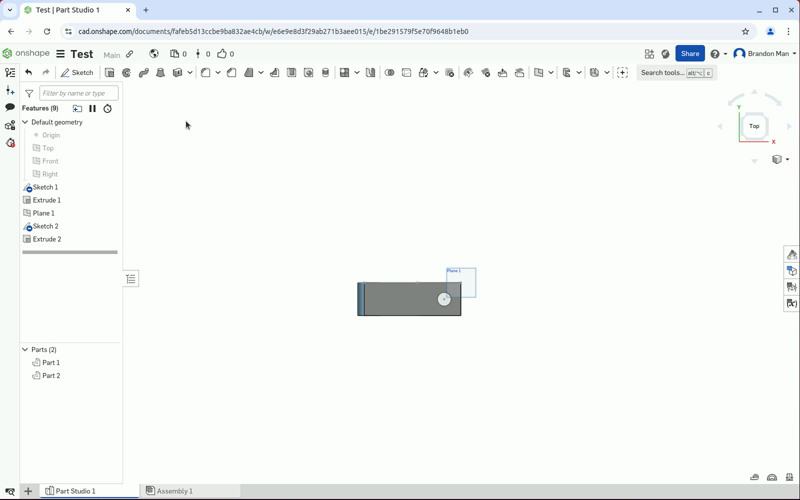
key(shift+h)
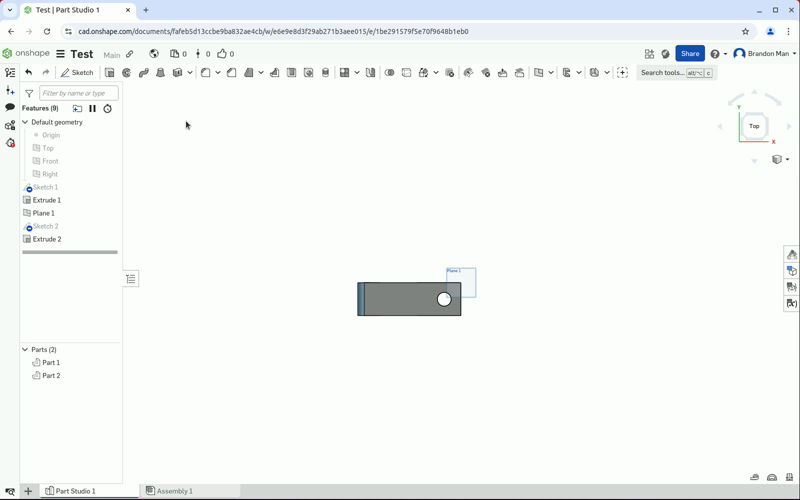
mouse_move(73, 189)
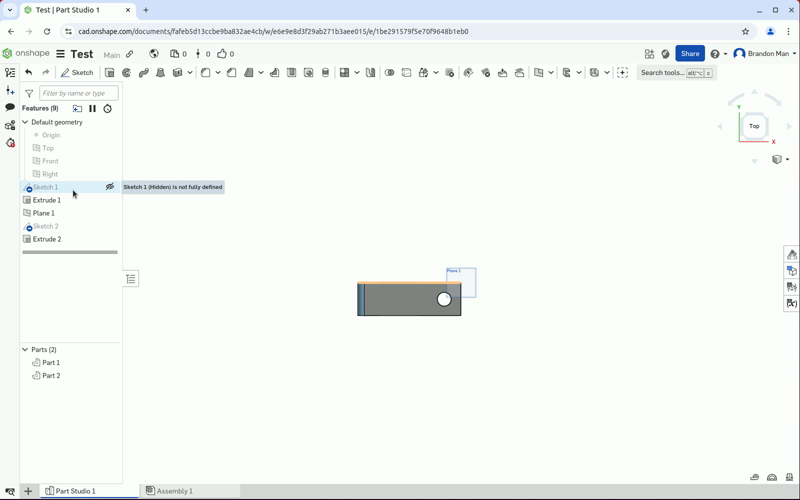
click(73, 189)
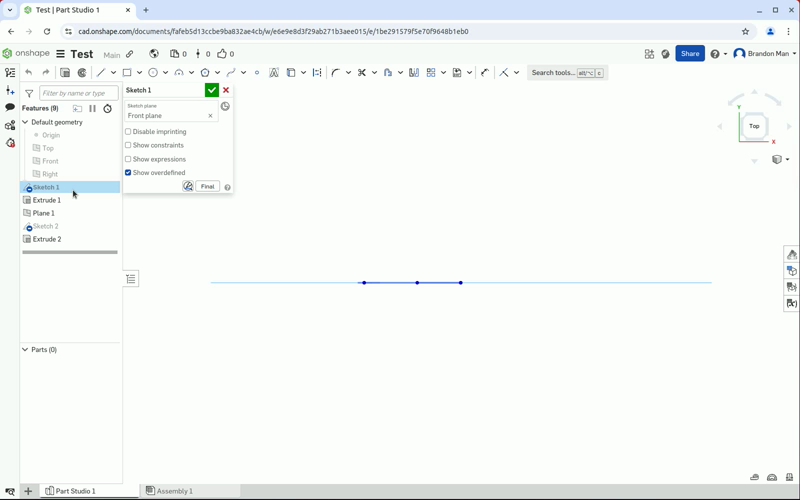
mouse_move(229, 92)
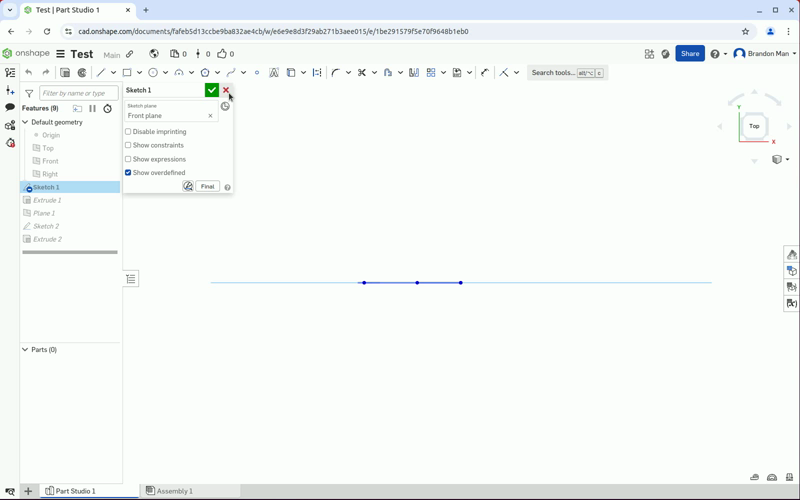
click(229, 92)
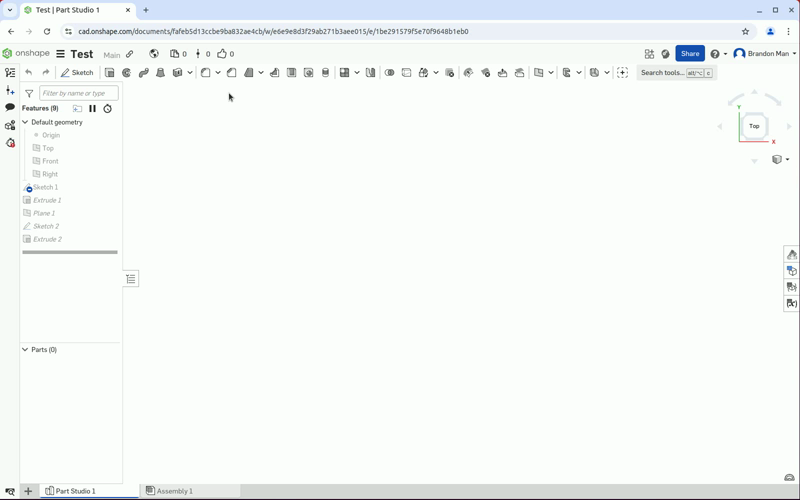
key(shift+s)
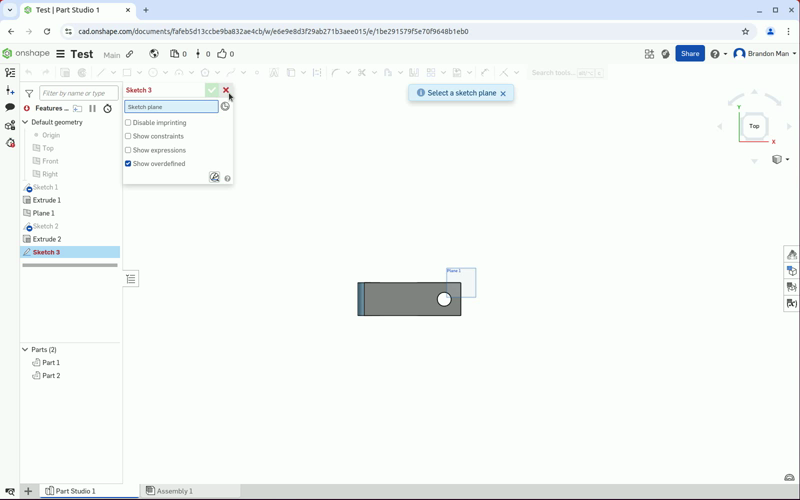
mouse_move(73, 215)
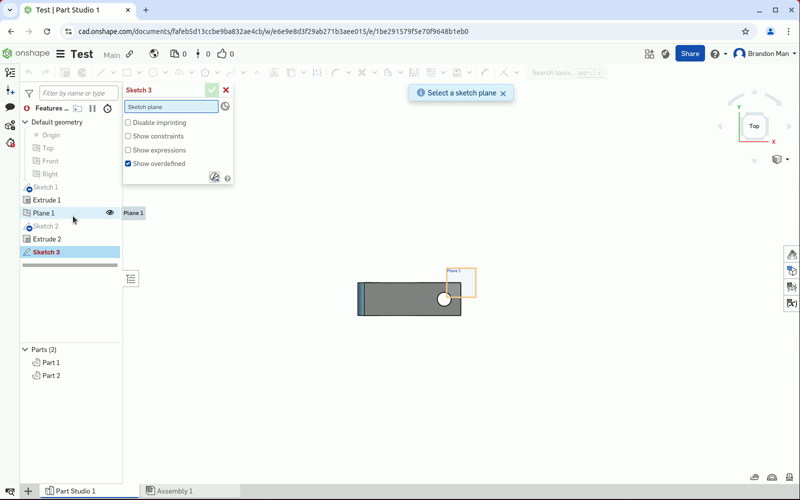
click(73, 215)
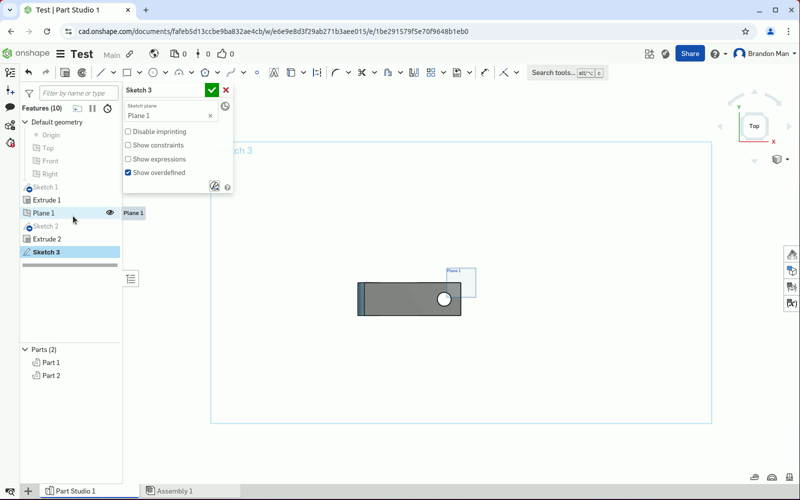
mouse_move(73, 352)
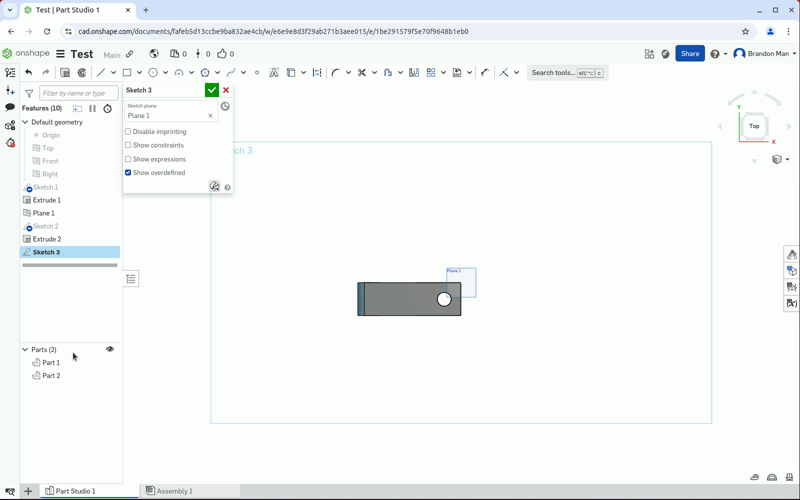
key(y)
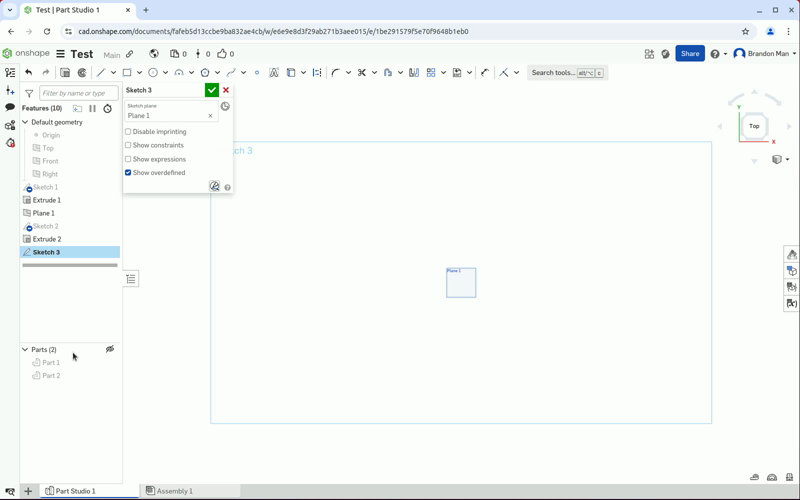
key(l)
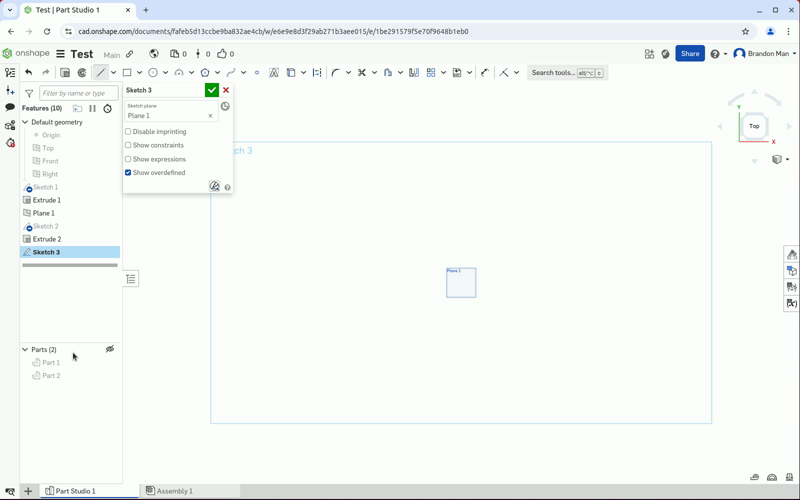
key_down(shift)
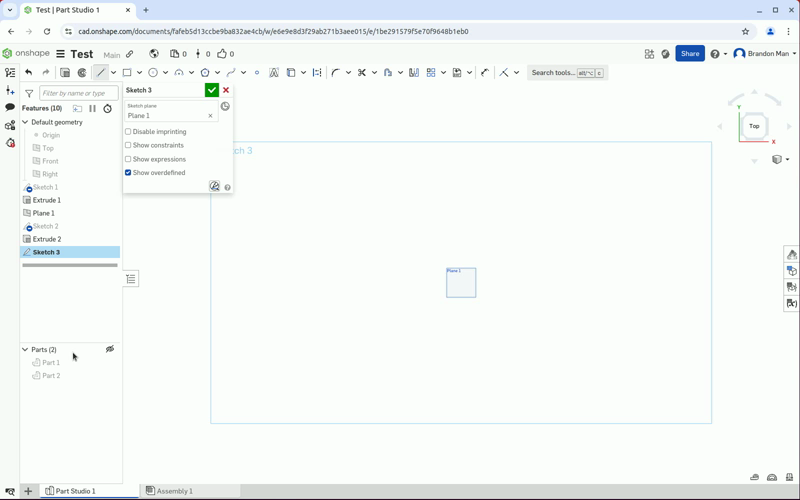
mouse_move(444, 315)
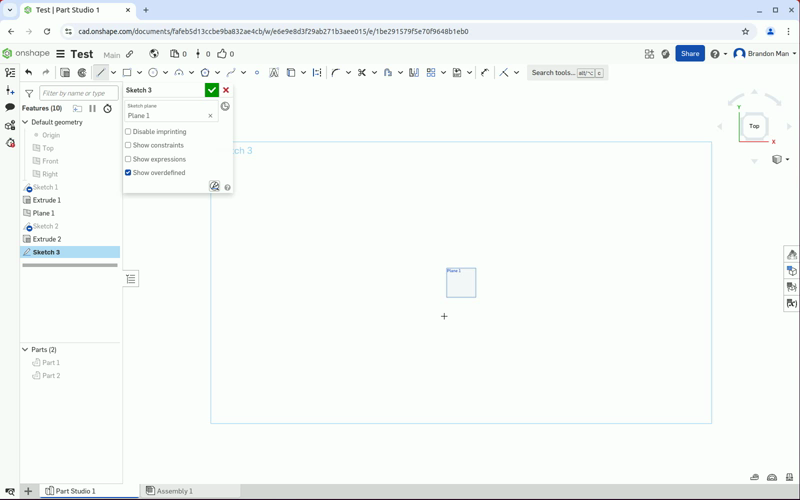
click(444, 315)
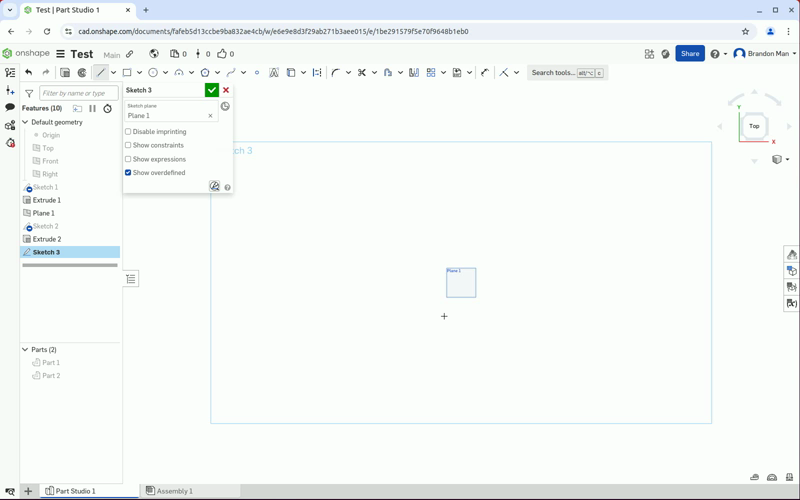
key_up(shift)
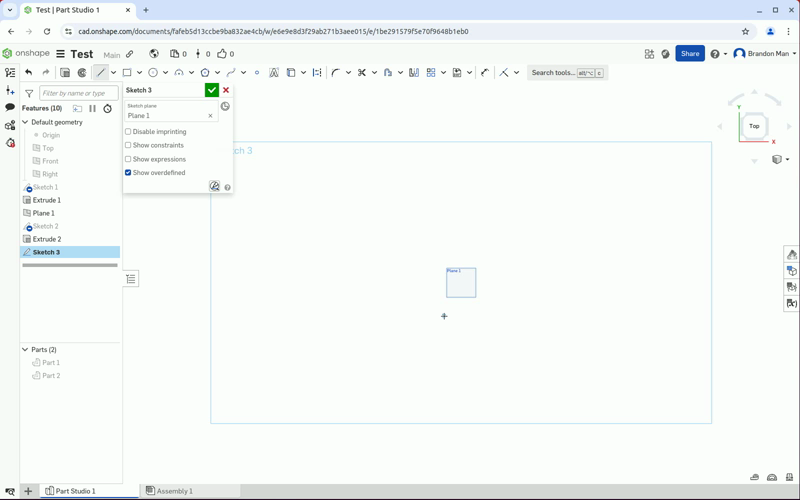
key_down(shift)
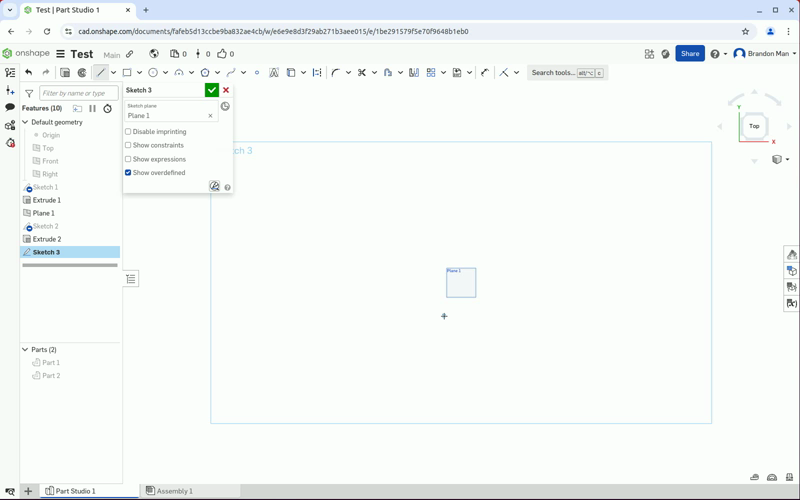
mouse_move(474, 315)
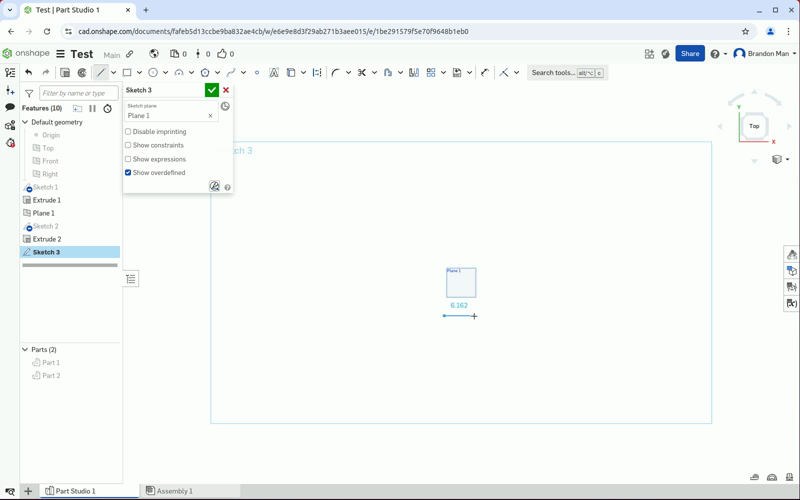
mouse_move(461, 315)
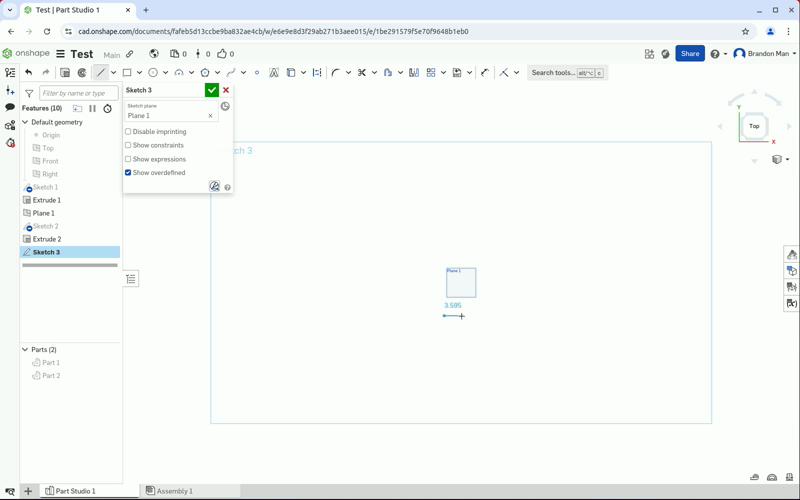
click(461, 315)
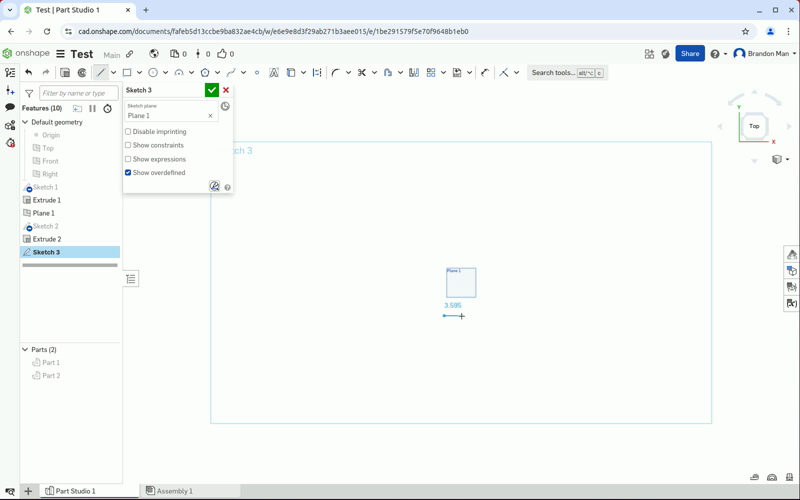
key_up(shift)
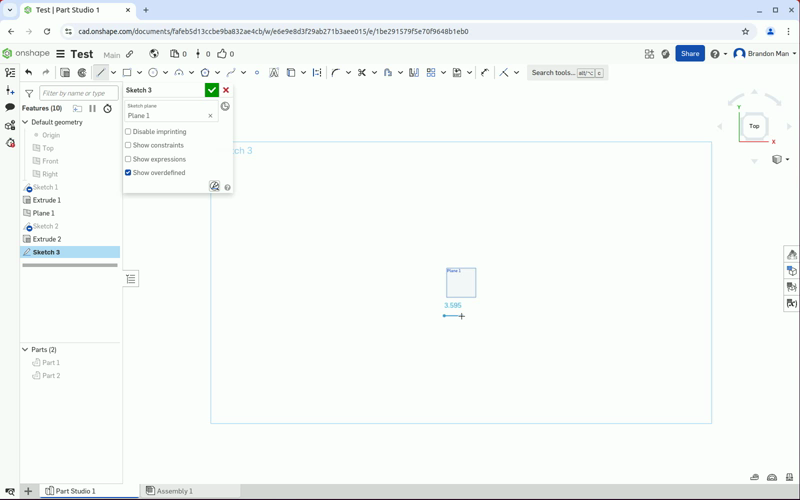
key_down(shift)
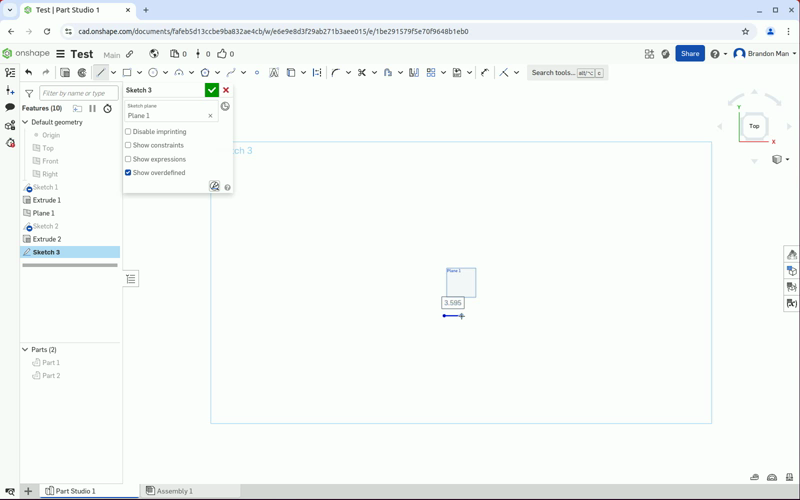
mouse_move(491, 315)
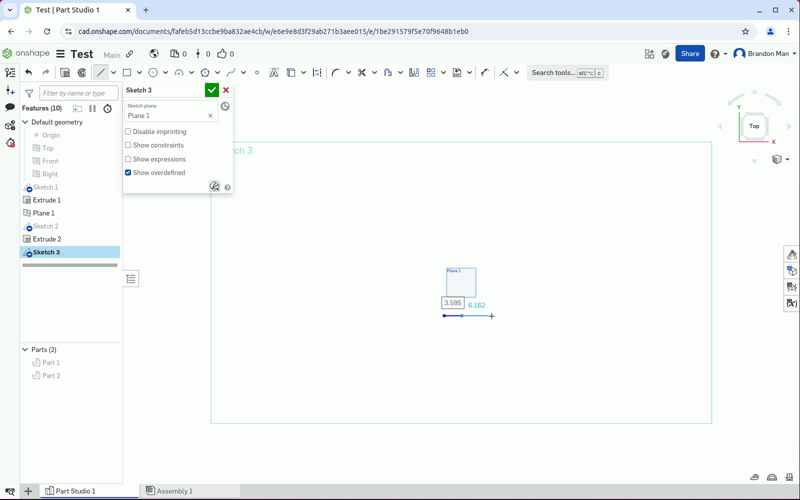
mouse_move(461, 298)
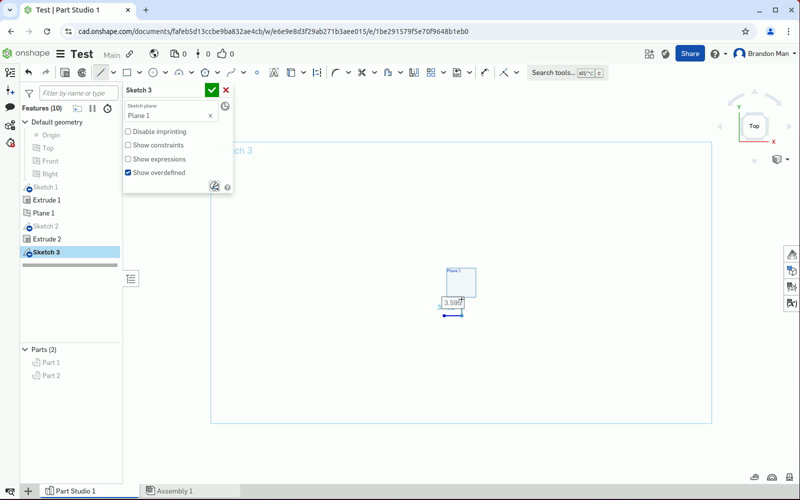
click(461, 298)
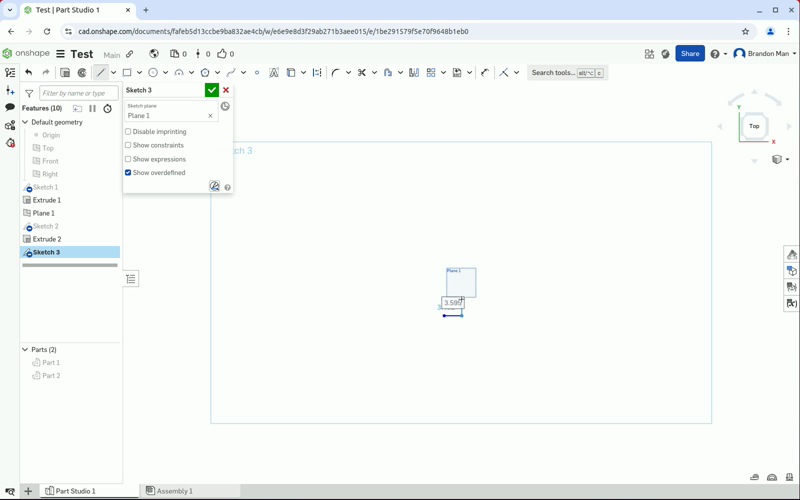
key_up(shift)
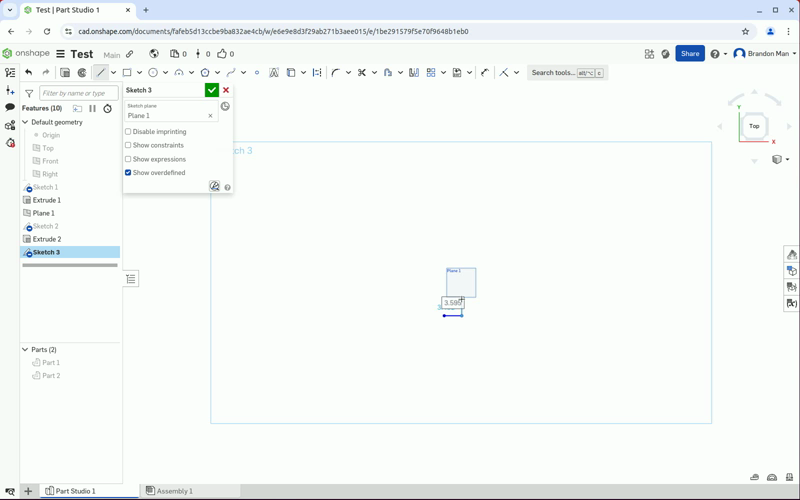
key(esc)
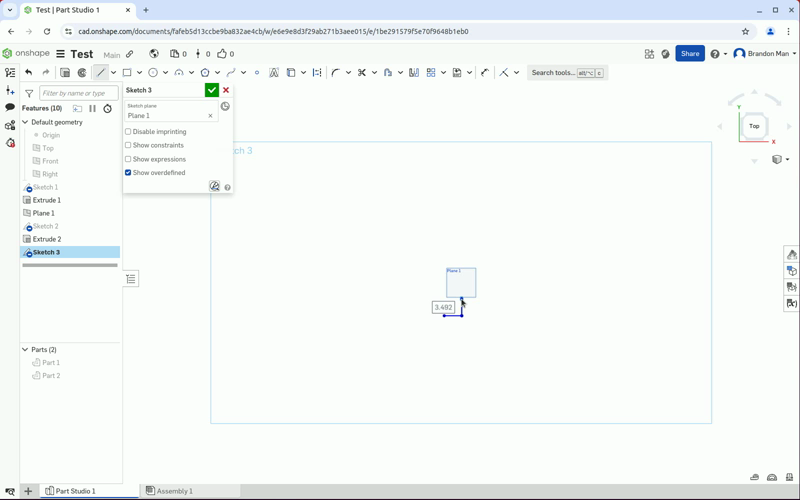
key(a)
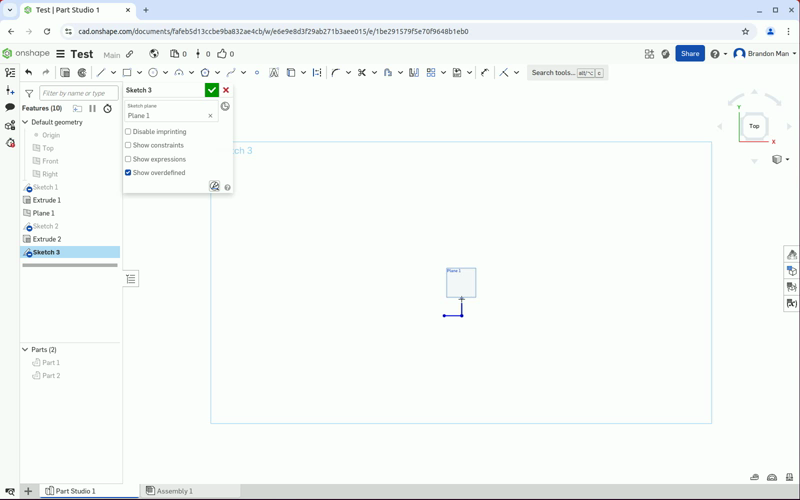
mouse_move(461, 298)
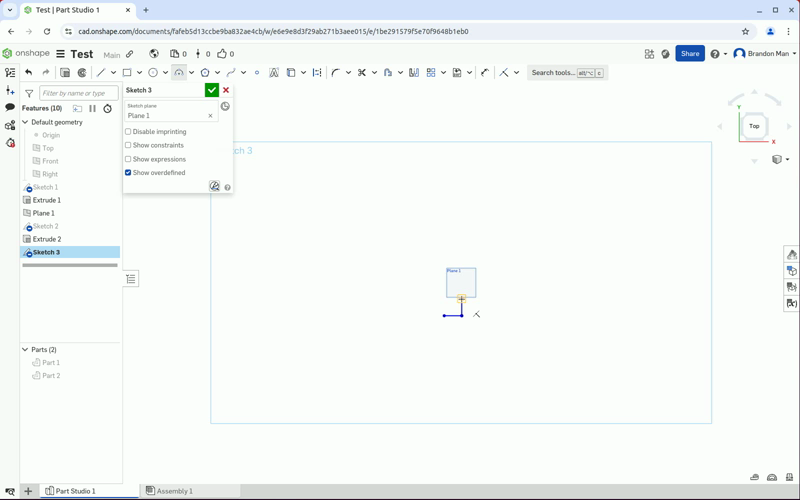
click(461, 298)
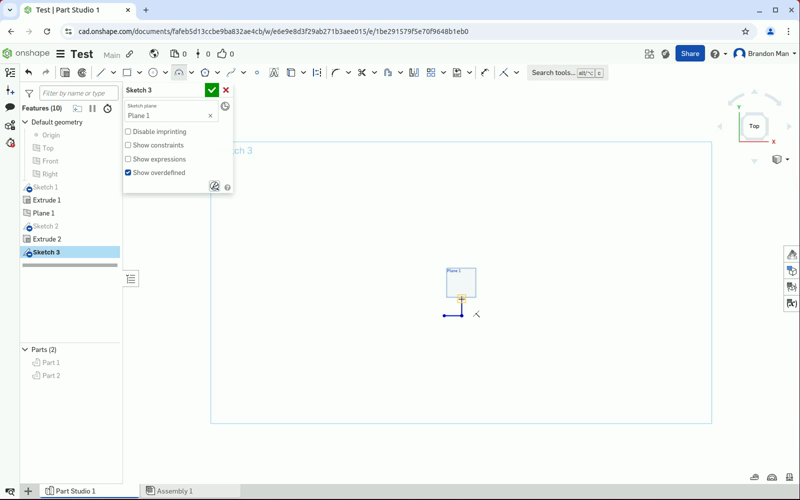
mouse_move(444, 315)
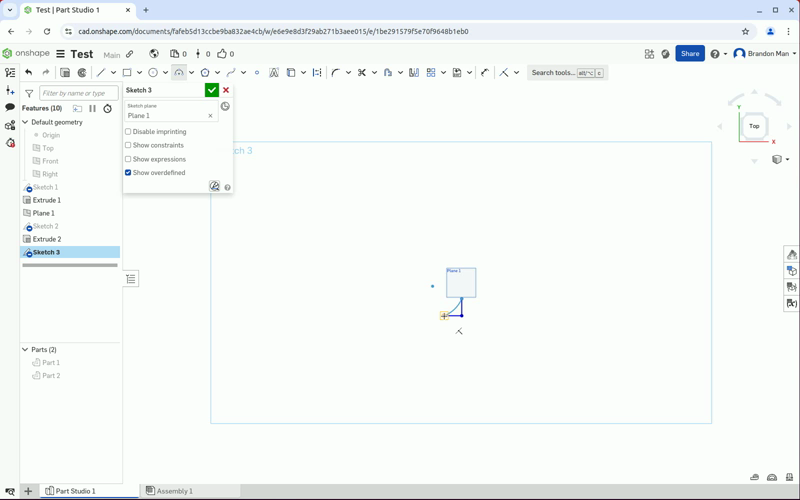
click(444, 315)
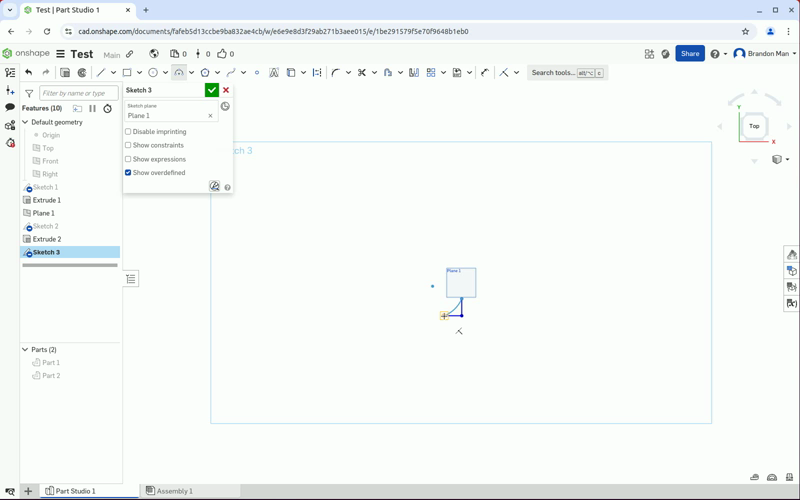
key_down(shift)
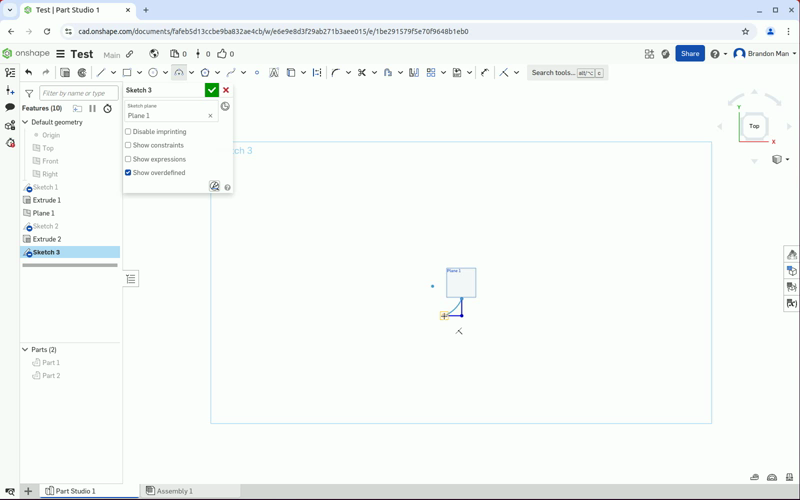
mouse_move(456, 310)
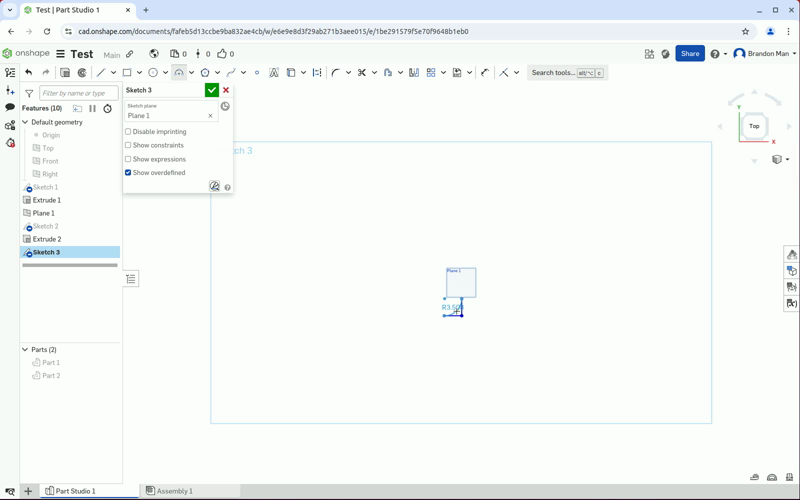
click(456, 310)
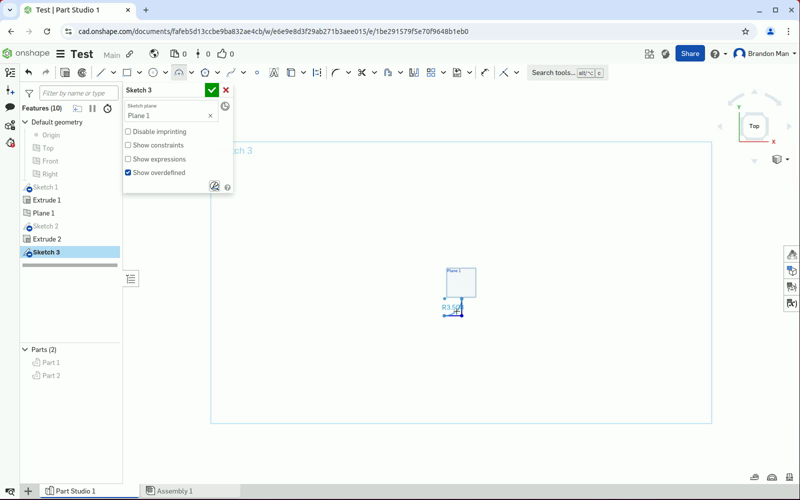
key_up(shift)
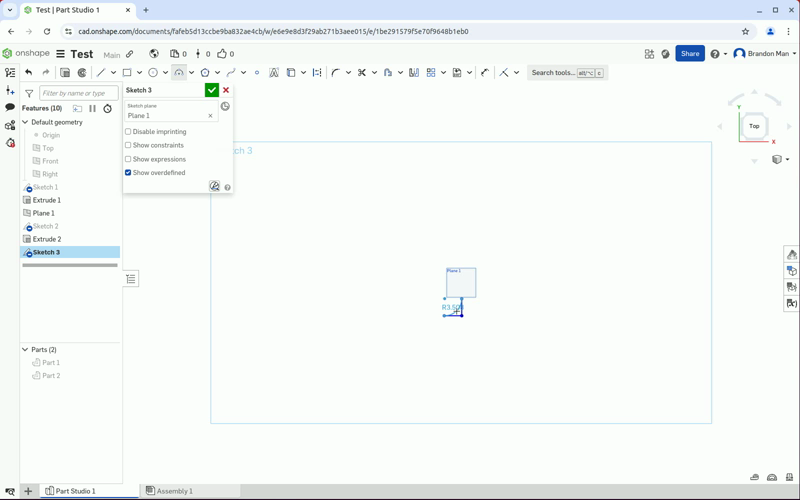
key(esc)
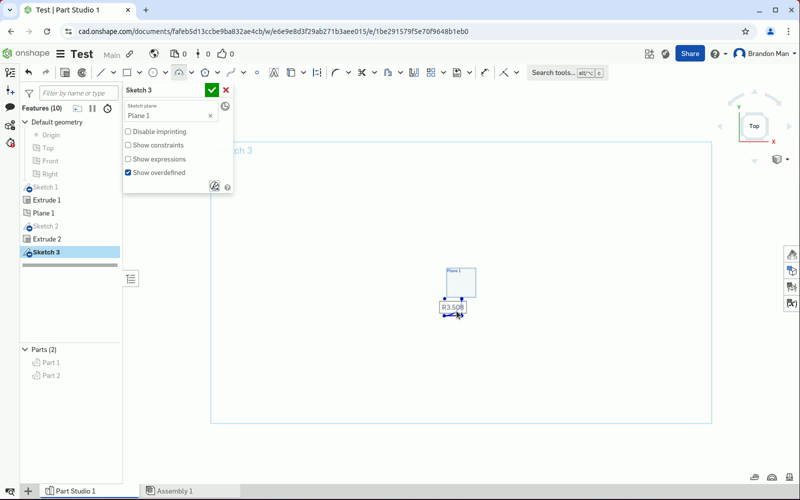
mouse_move(461, 307)
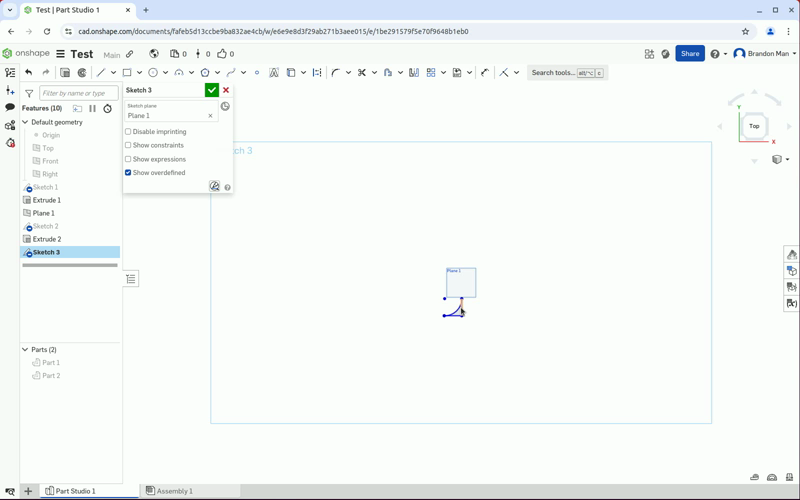
scroll(6)
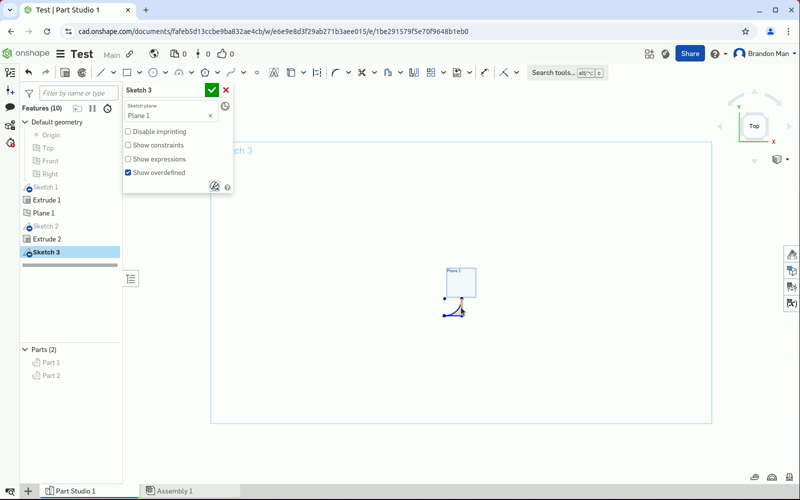
scroll(6)
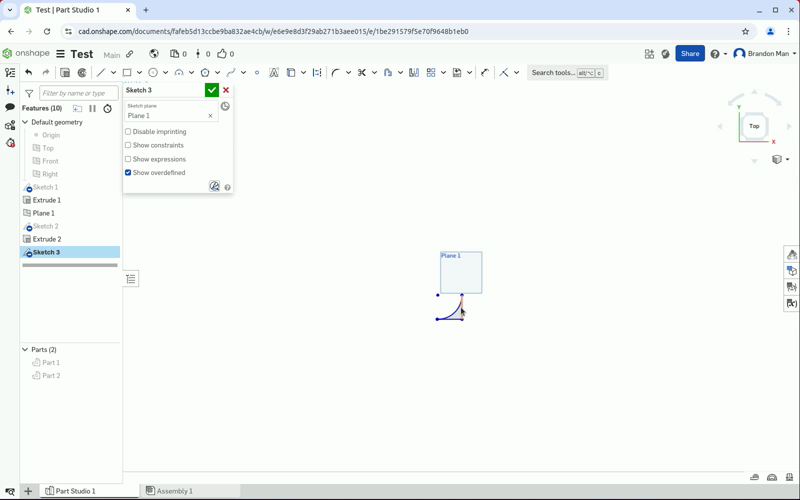
scroll(6)
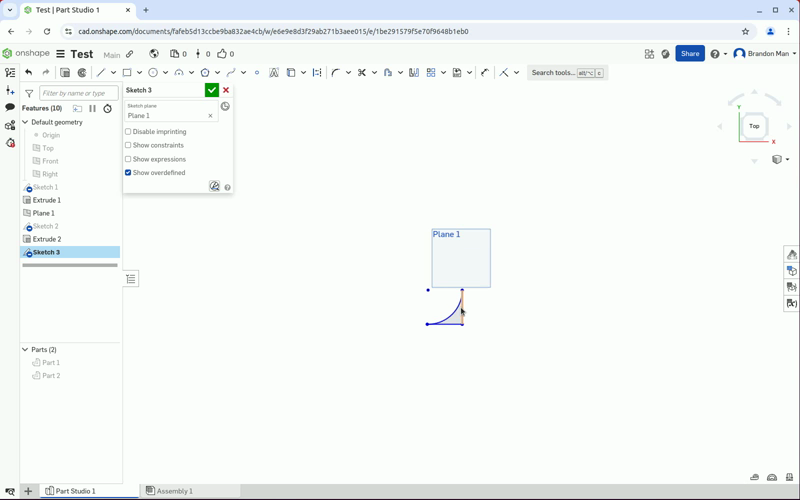
scroll(6)
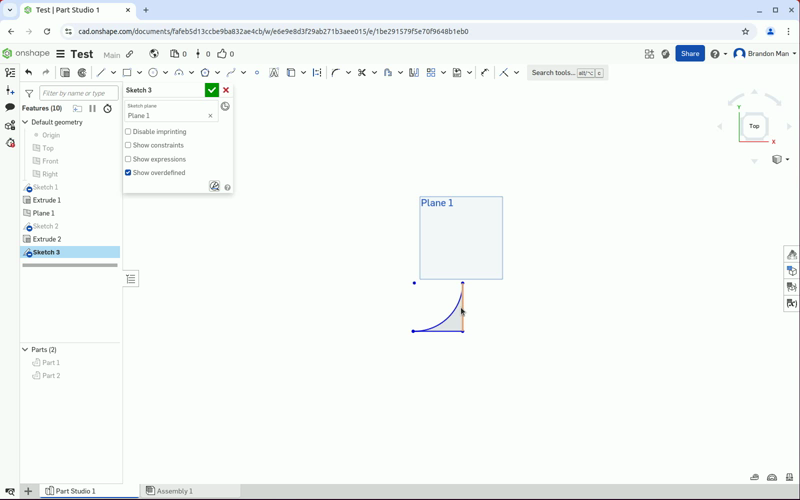
scroll(6)
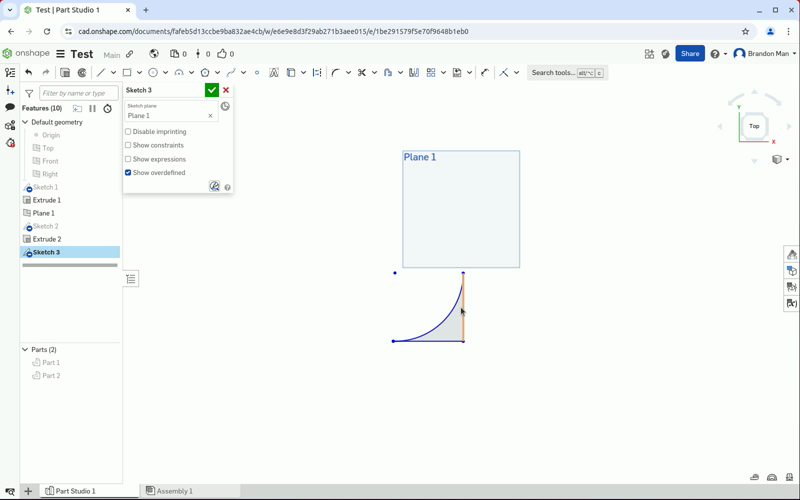
scroll(6)
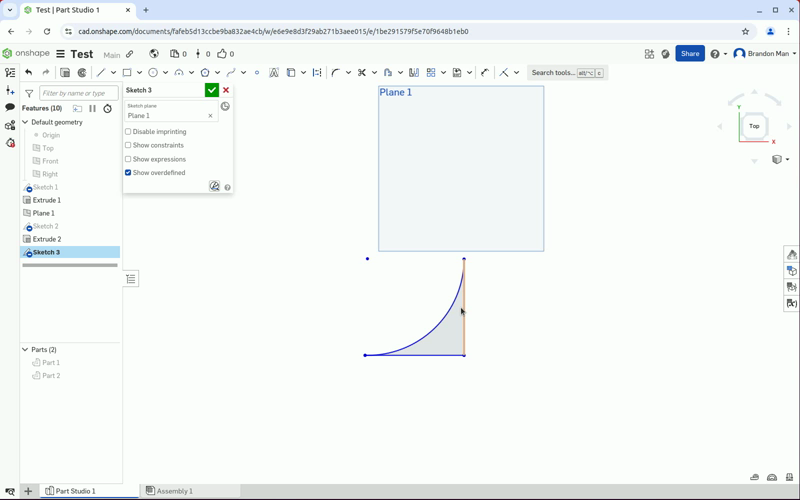
scroll(6)
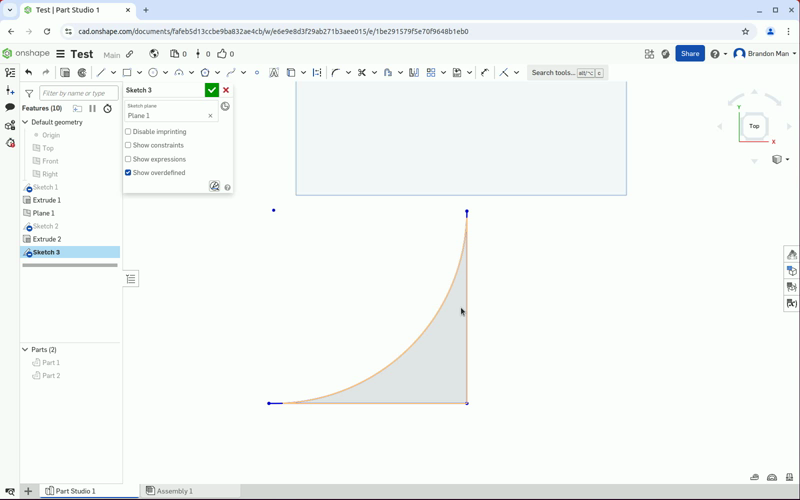
click(461, 307)
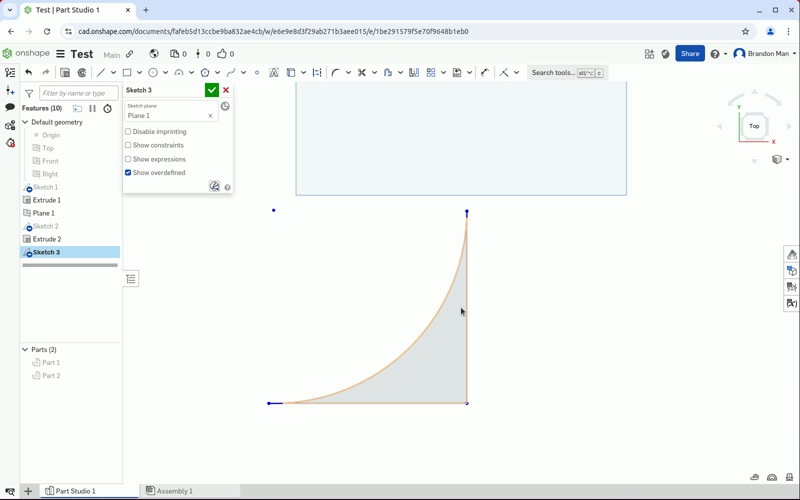
scroll(-6)
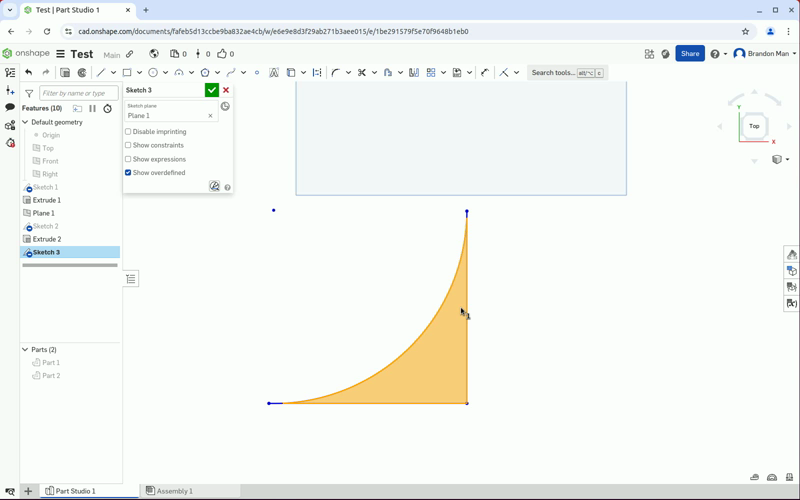
scroll(-6)
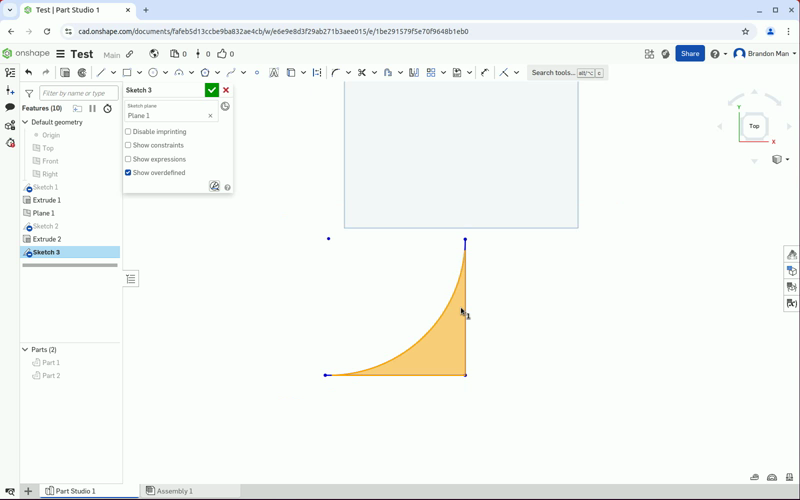
scroll(-6)
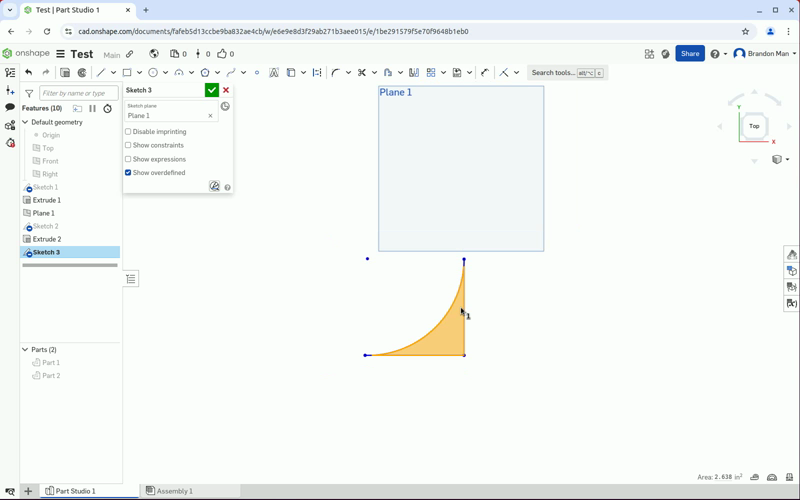
scroll(-6)
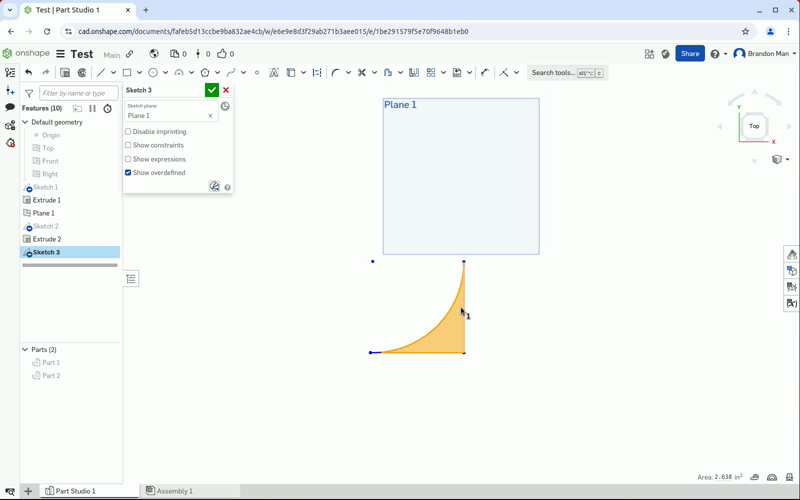
scroll(-6)
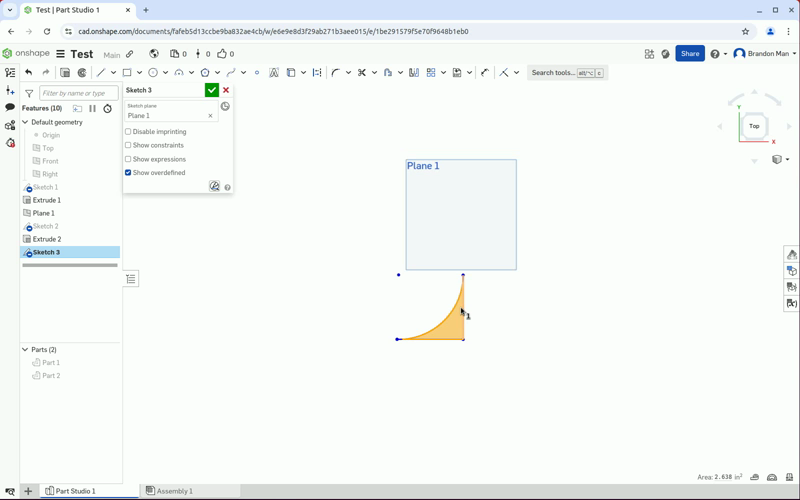
scroll(-6)
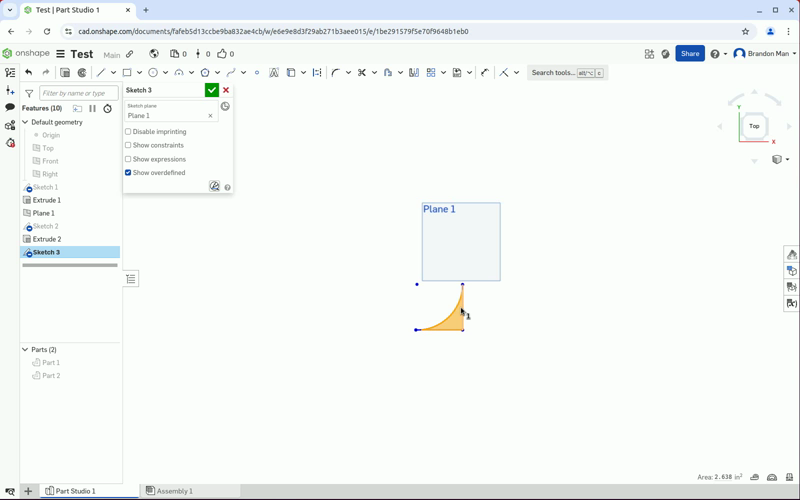
scroll(-6)
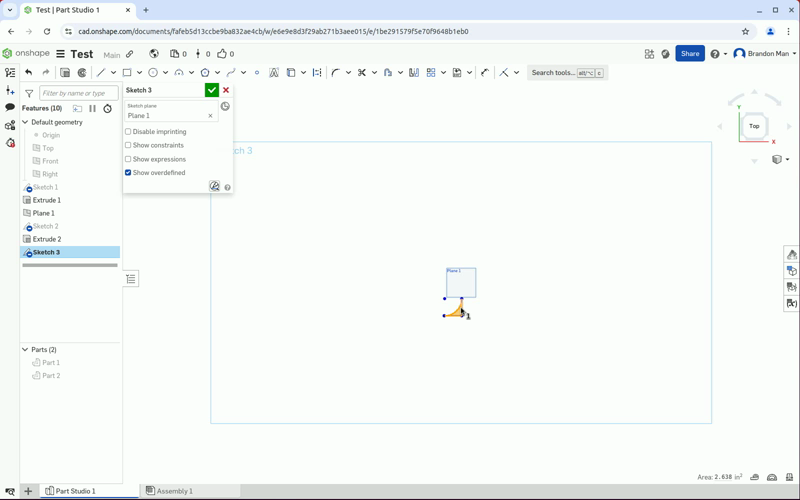
mouse_move(73, 352)
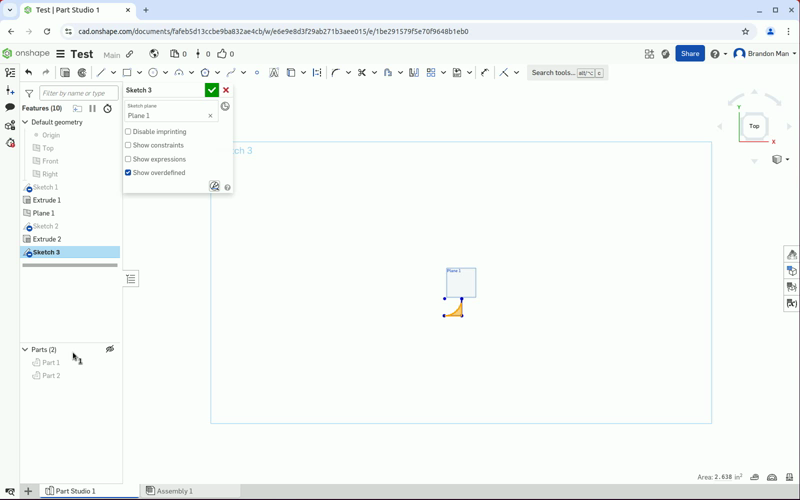
key(shift+y)
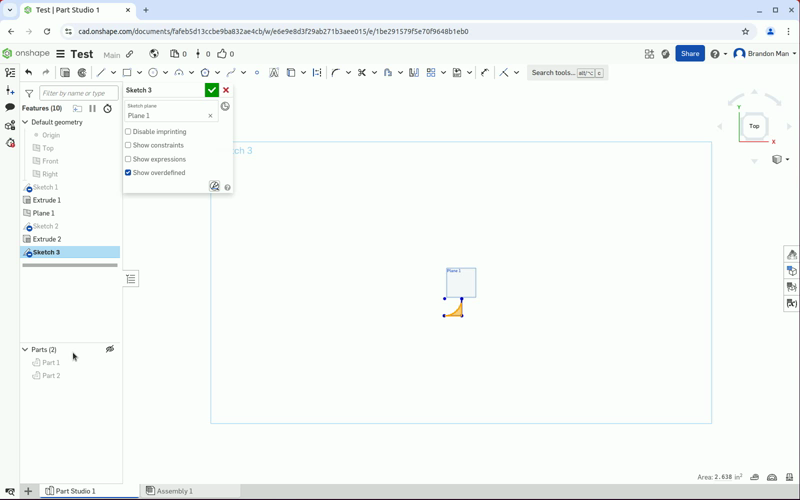
key(shift+e)
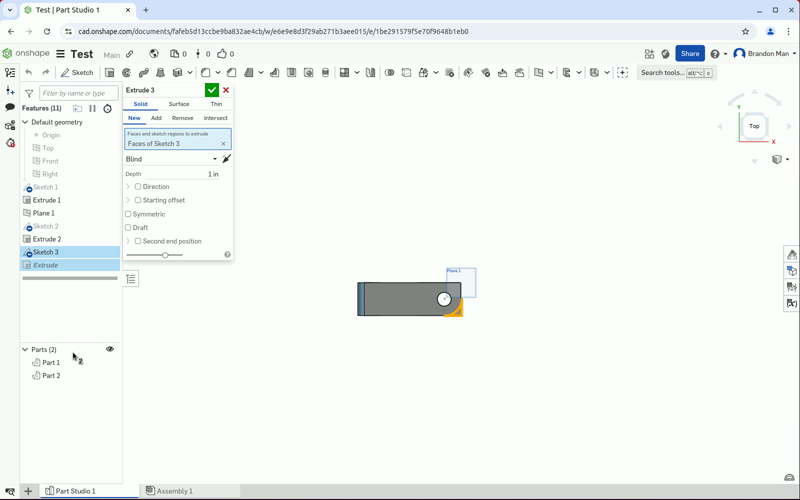
mouse_move(143, 106)
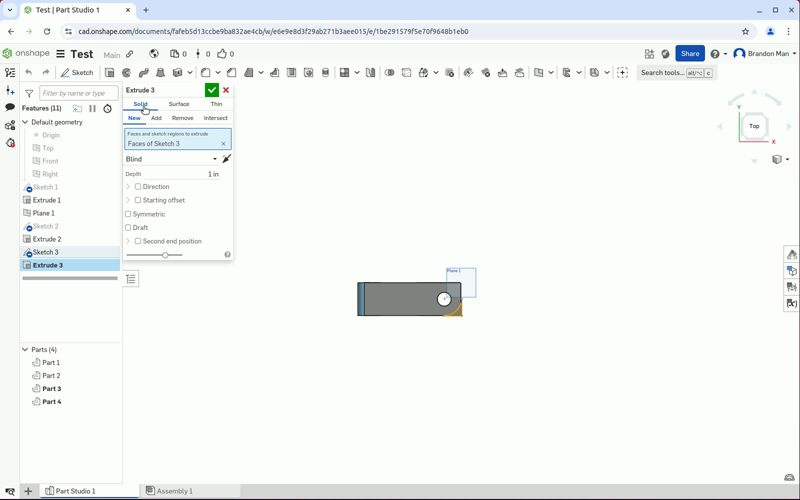
click(143, 106)
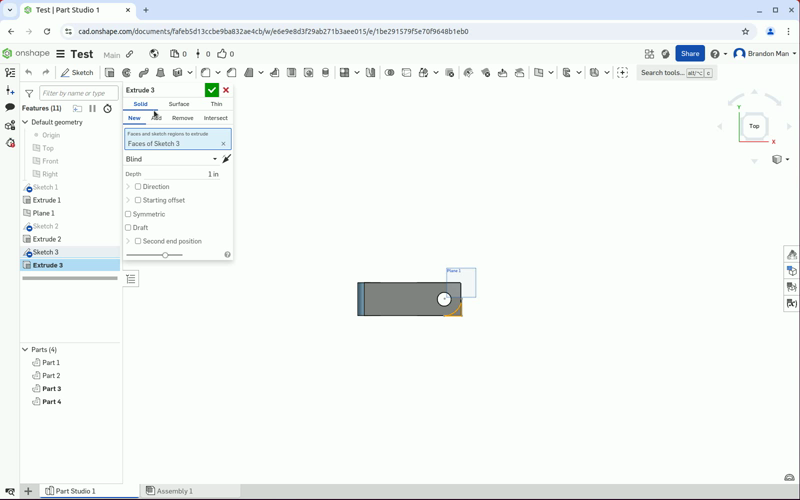
mouse_move(186, 120)
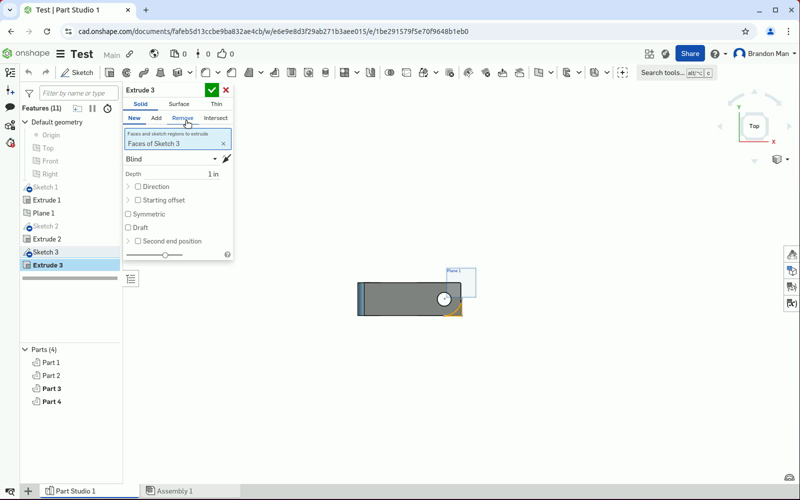
click(186, 120)
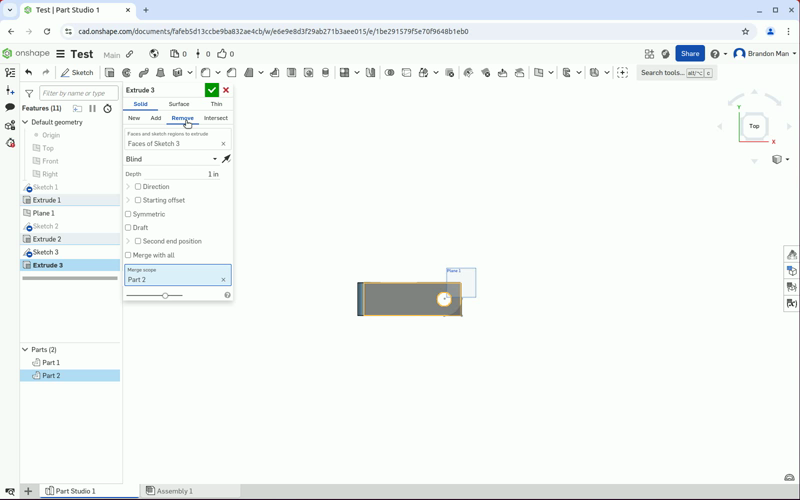
key(tab, 4)
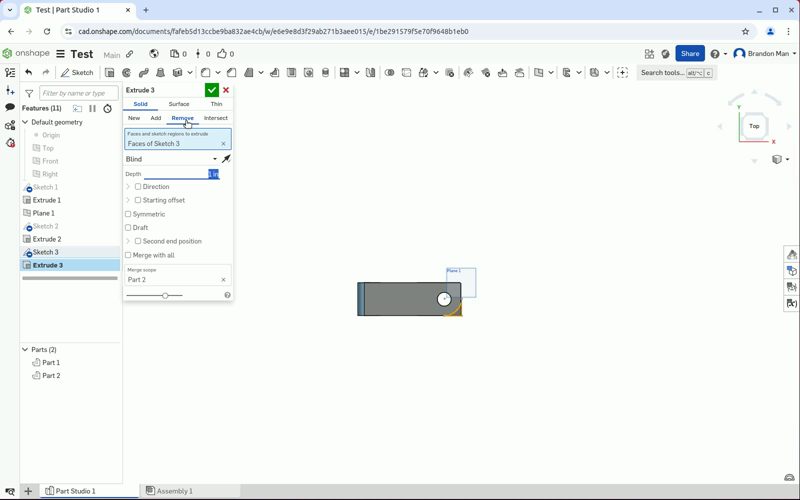
text(14.202)
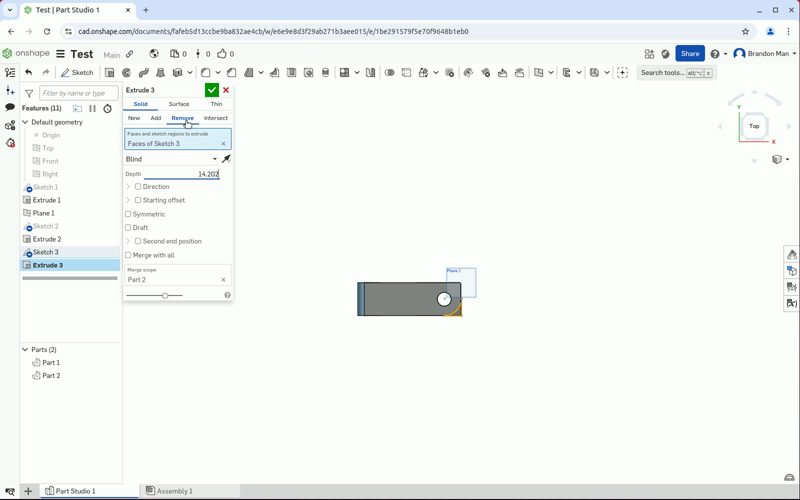
key(tab, 6)
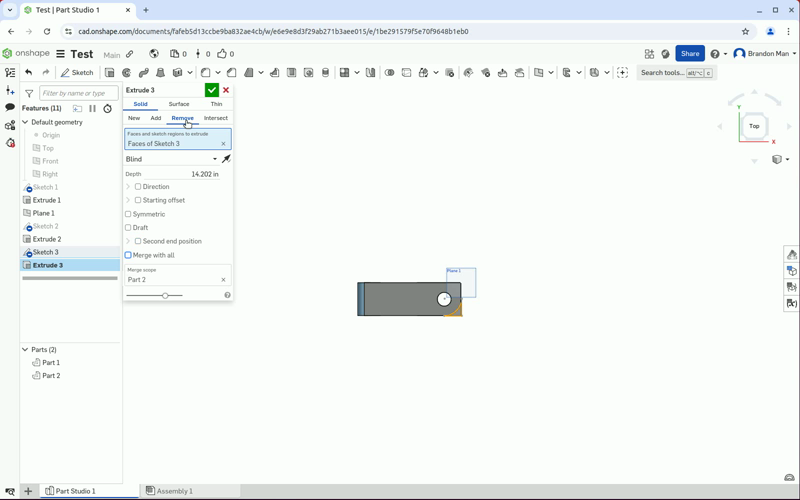
key(space)
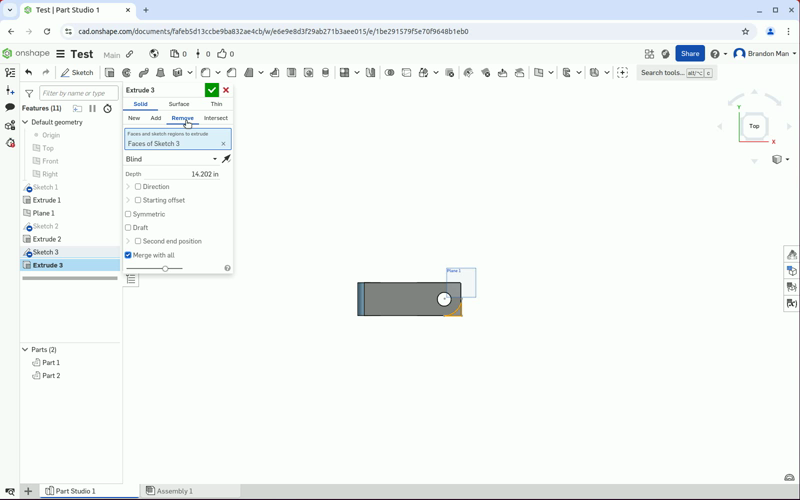
key(enter)
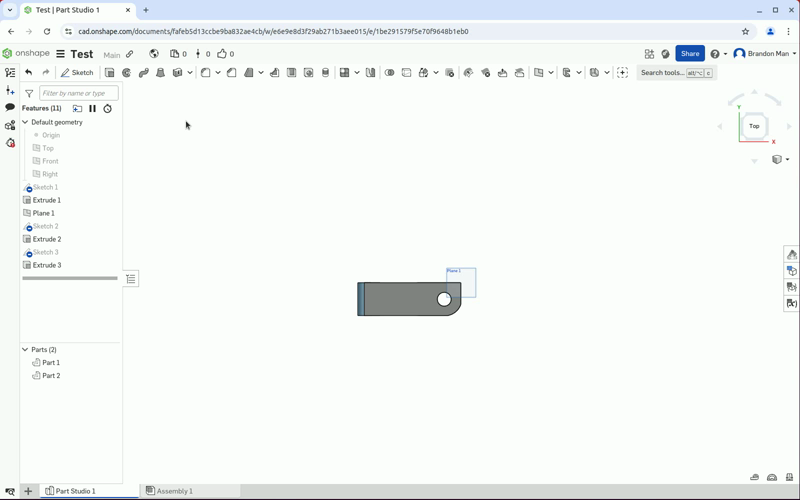
key(shift+h)
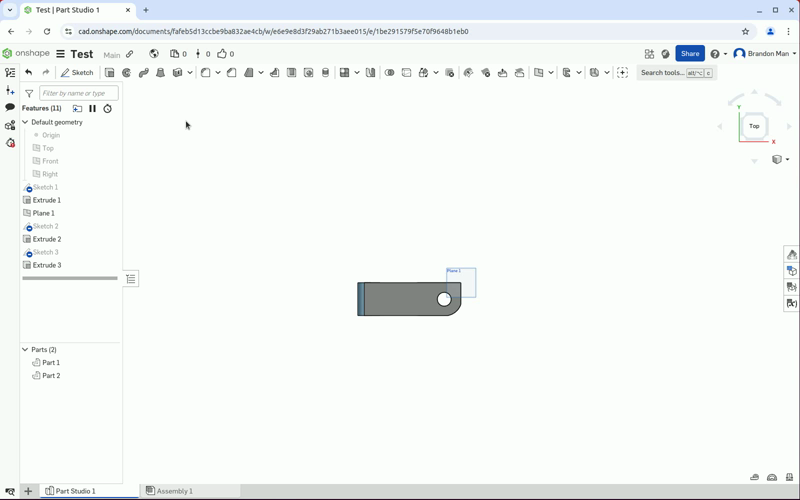
key(shift+h)
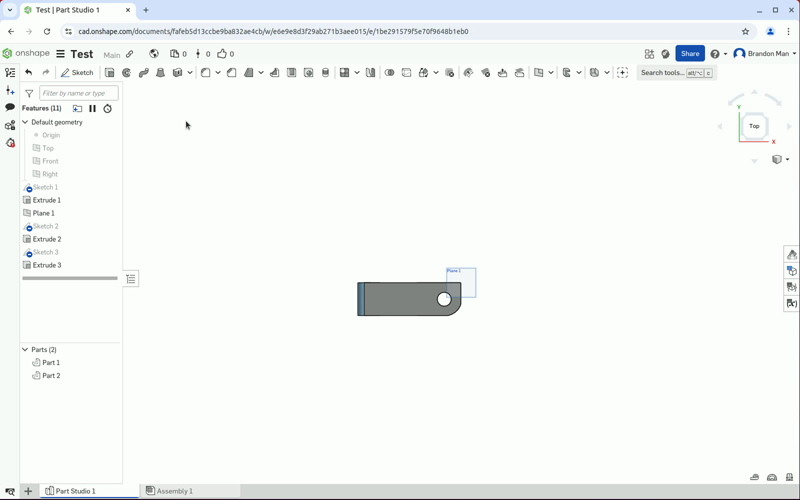
mouse_move(73, 189)
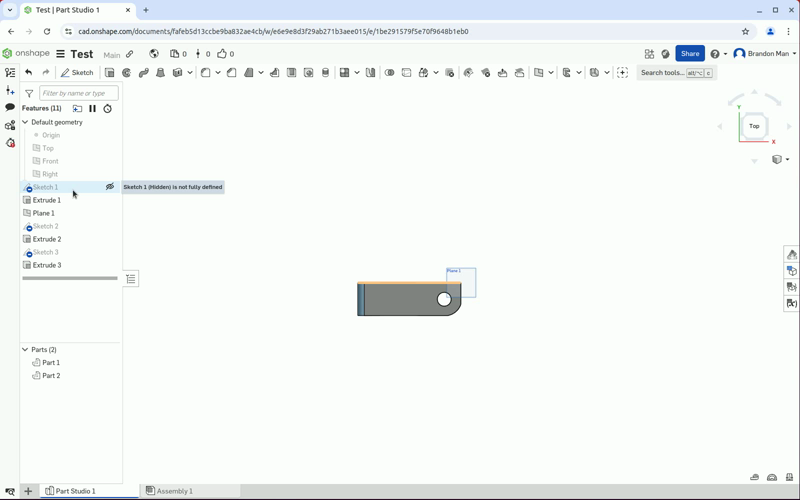
click(73, 189)
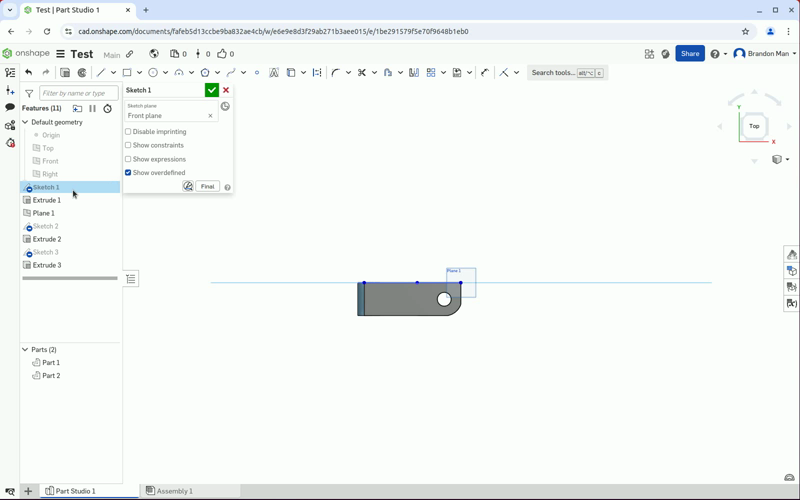
mouse_move(229, 92)
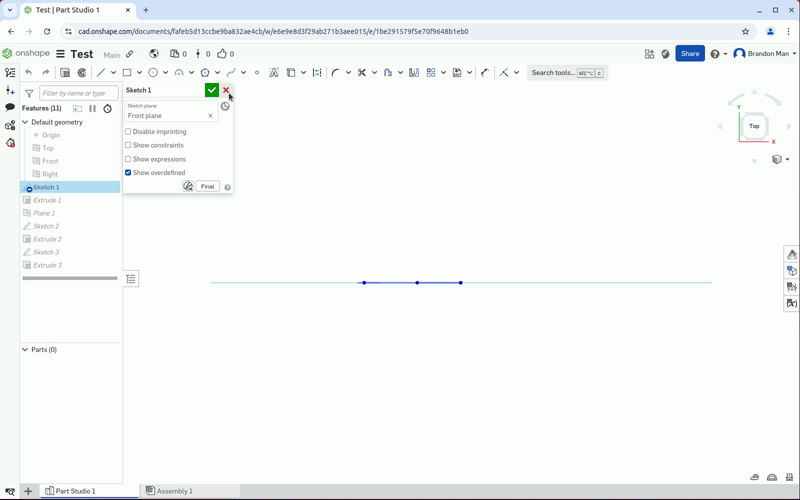
click(229, 92)
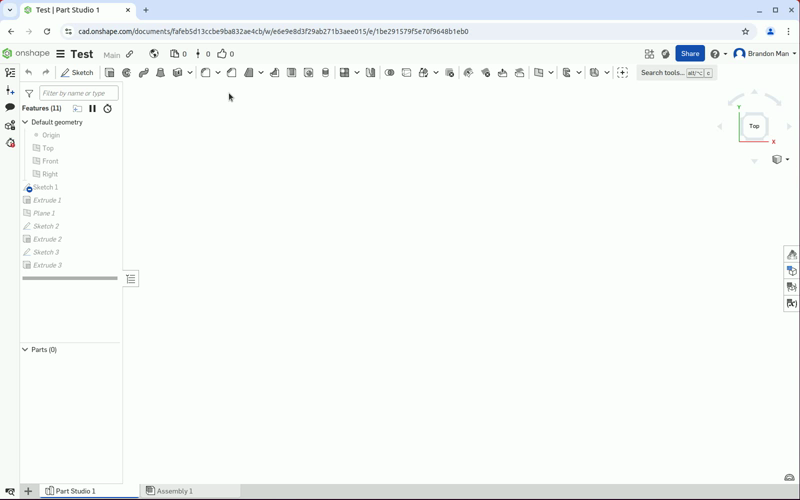
key(shift+s)
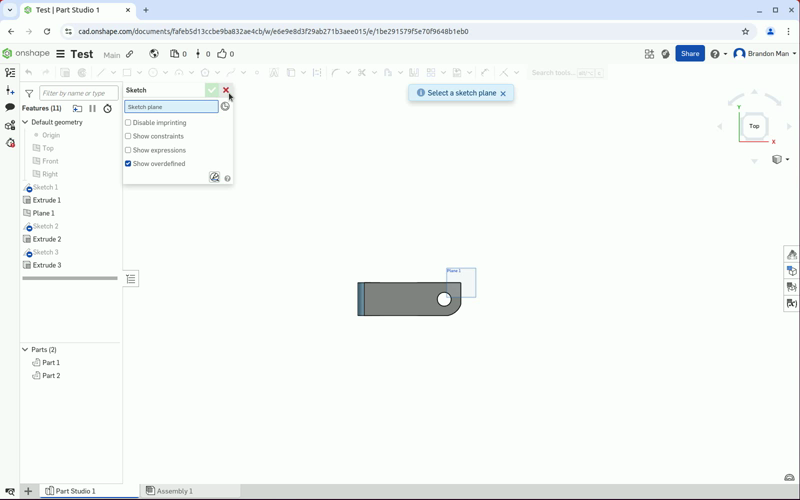
mouse_move(73, 215)
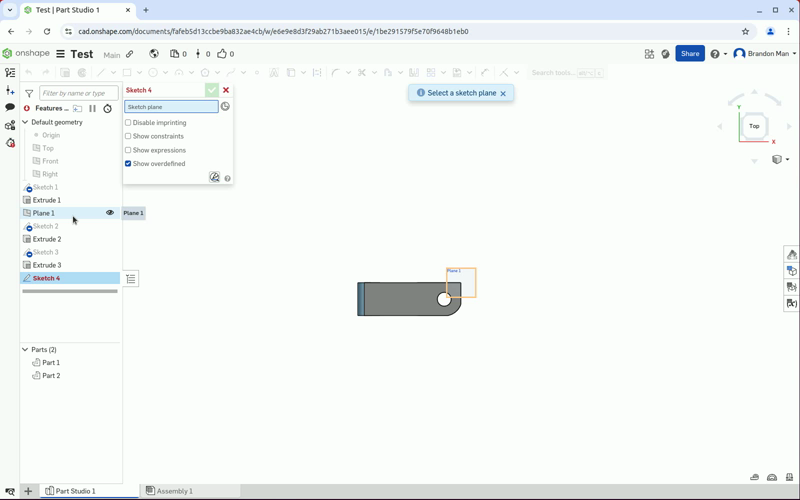
click(73, 215)
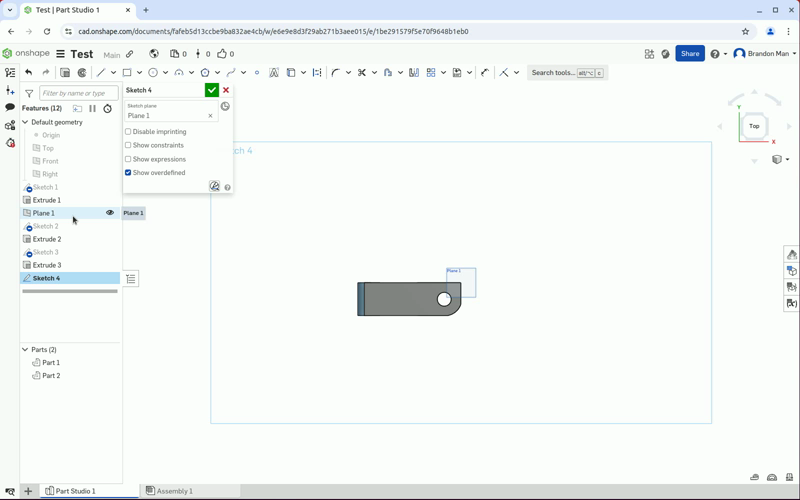
mouse_move(73, 352)
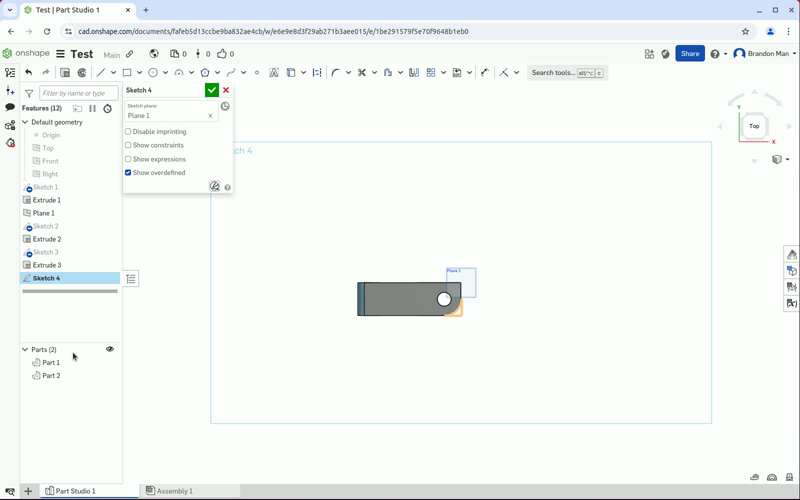
key(y)
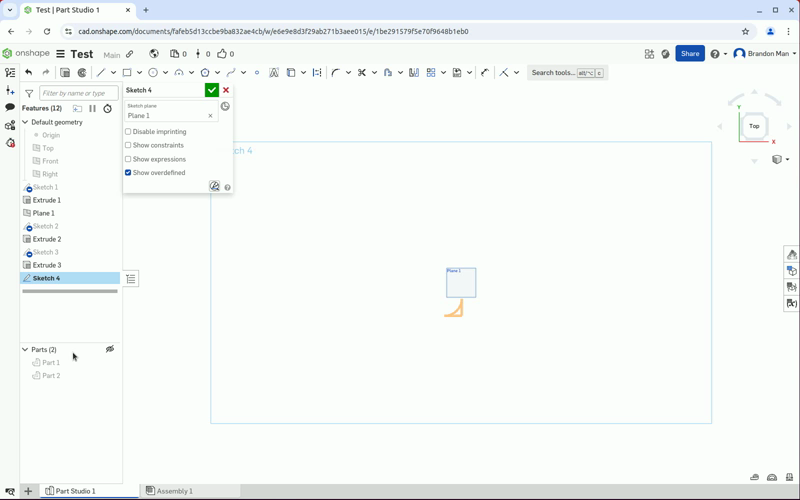
key(a)
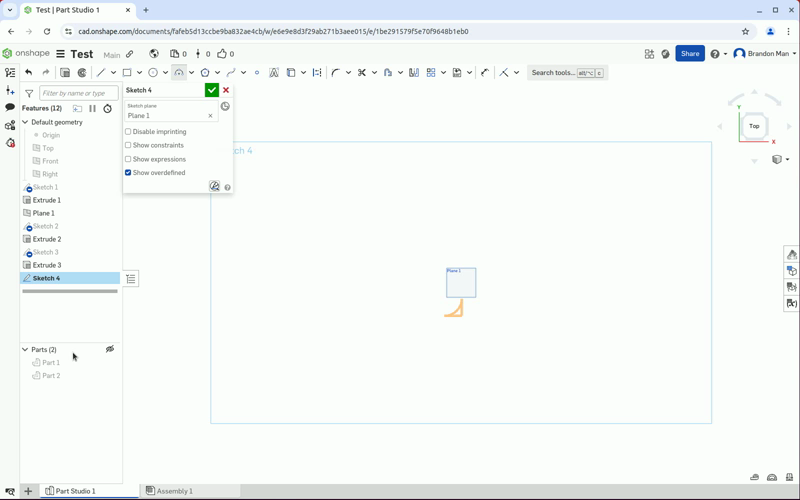
key_down(shift)
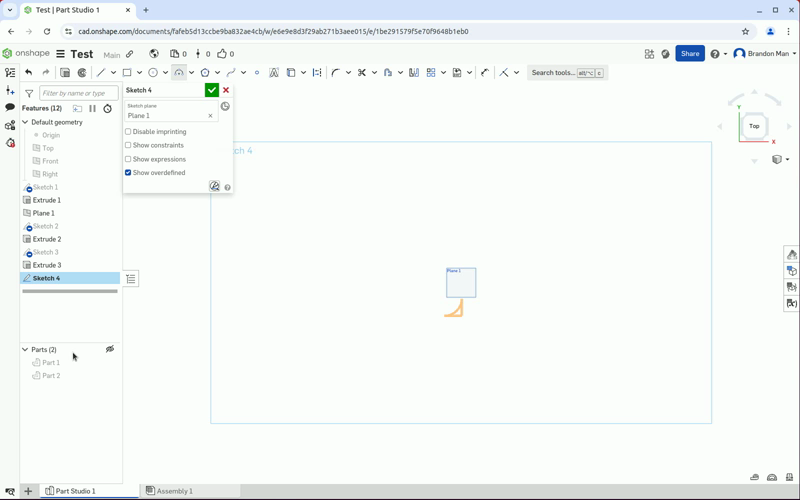
mouse_move(444, 282)
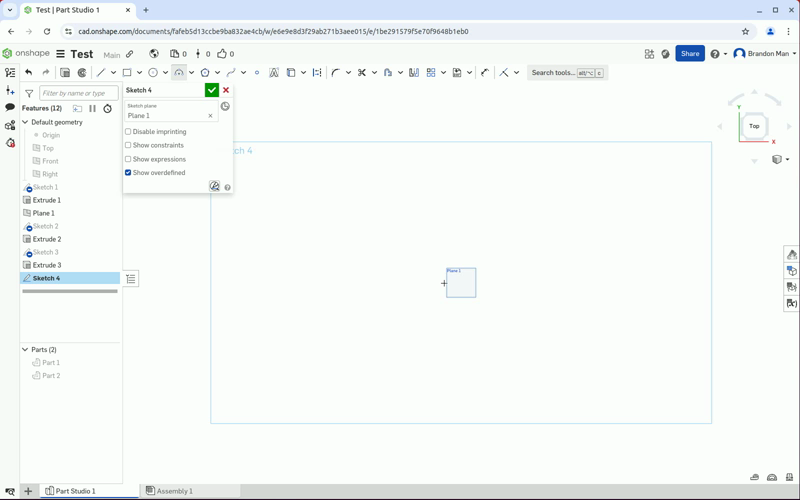
click(444, 282)
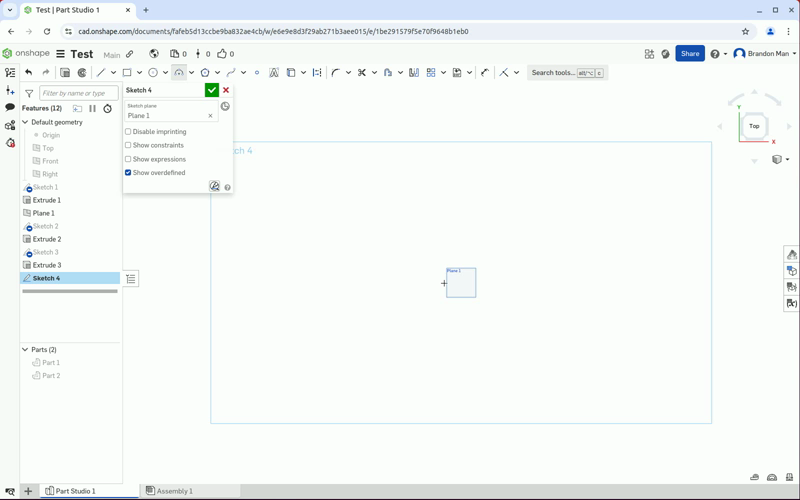
key_up(shift)
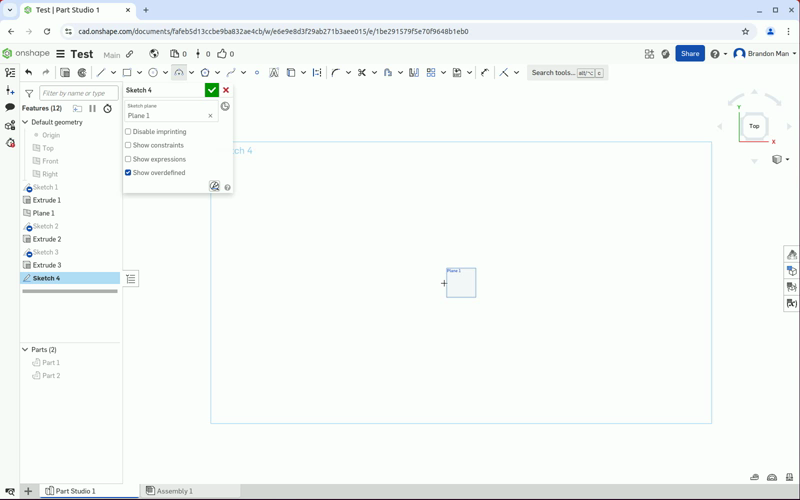
key_down(shift)
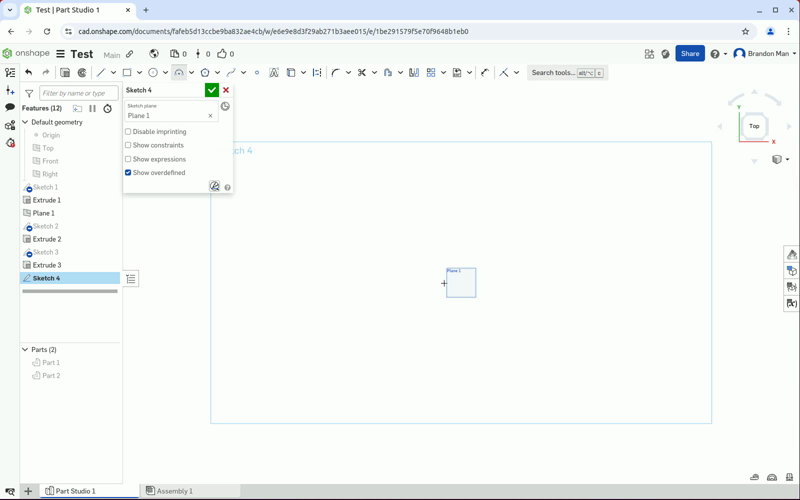
mouse_move(461, 300)
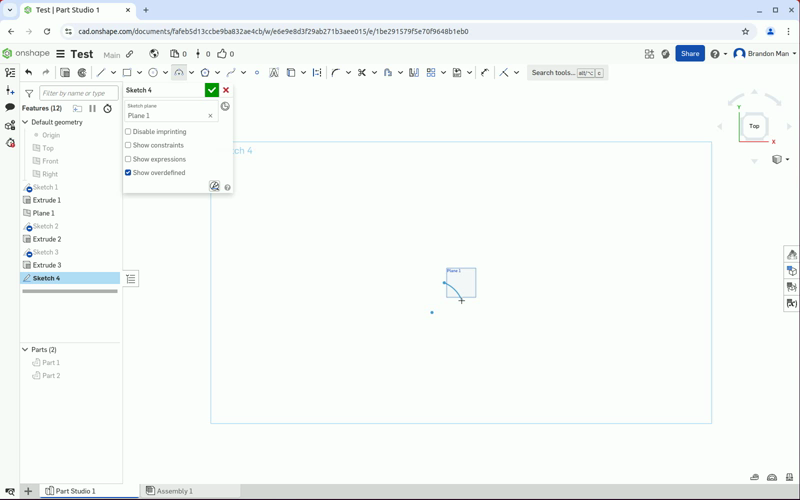
click(461, 300)
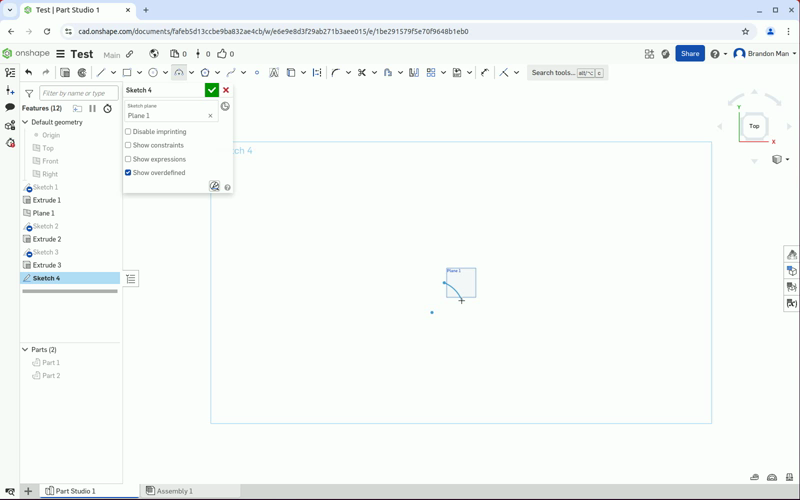
mouse_move(456, 288)
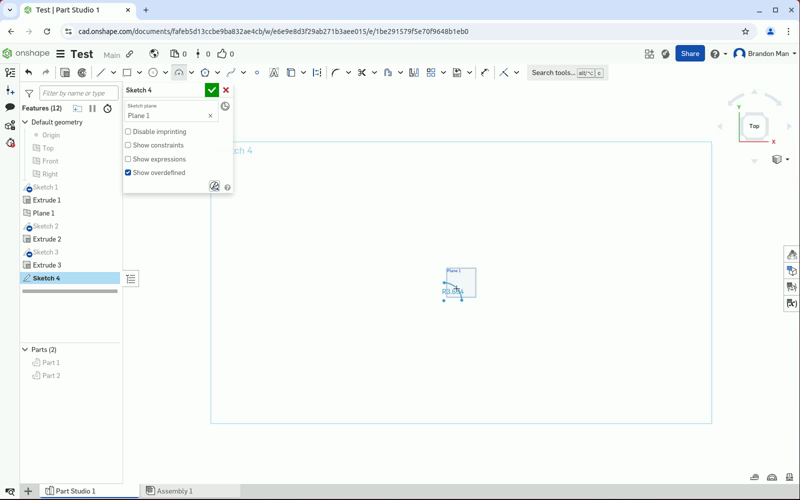
click(456, 288)
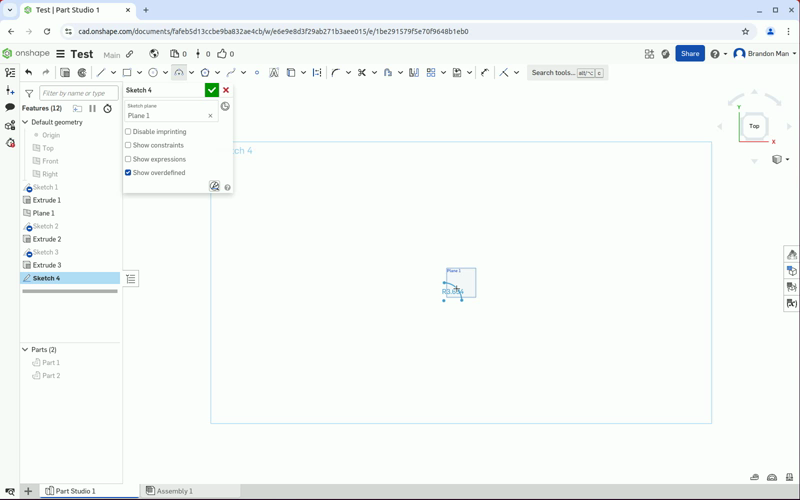
key_up(shift)
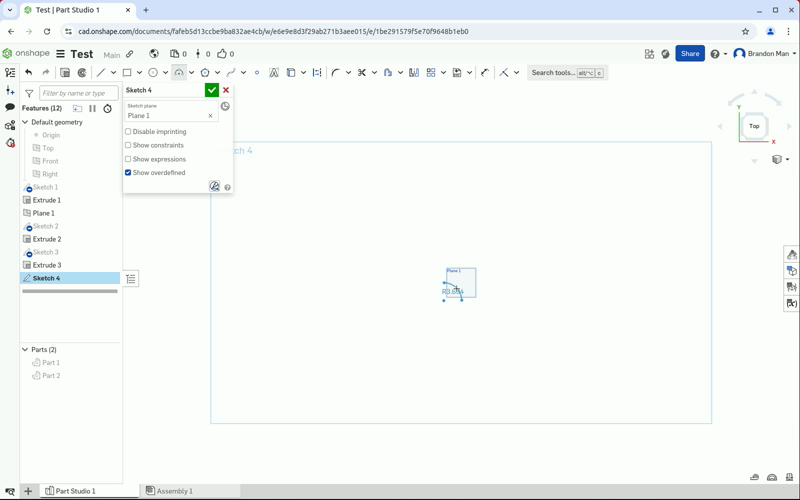
key(esc)
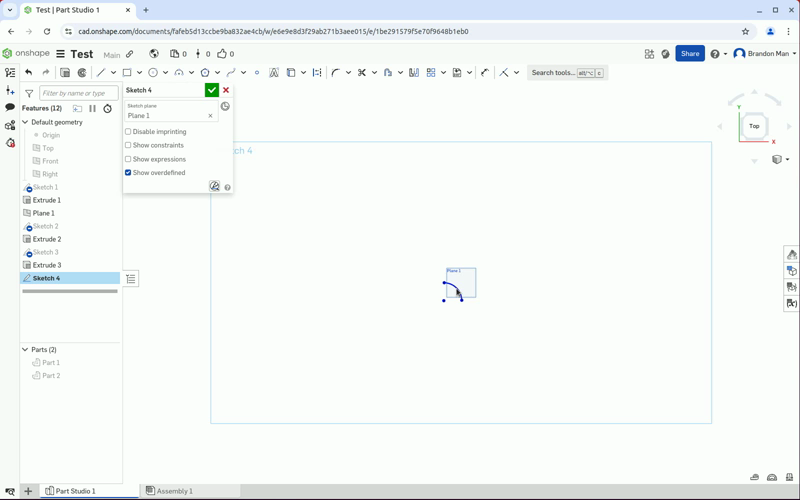
key(l)
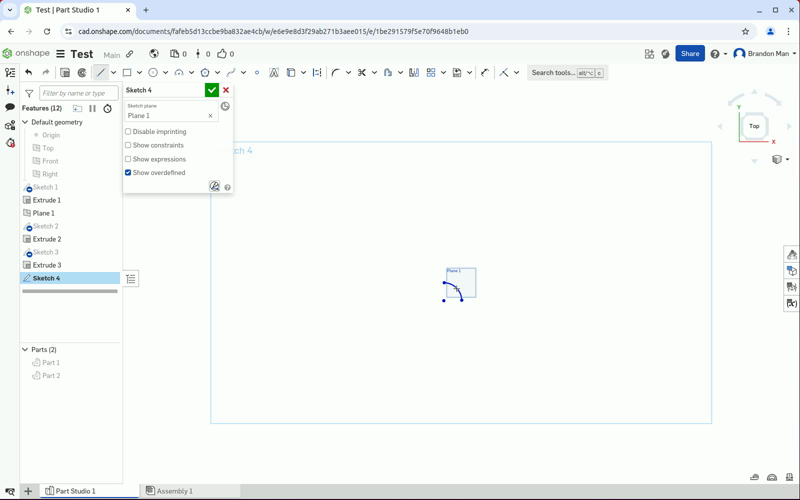
mouse_move(461, 300)
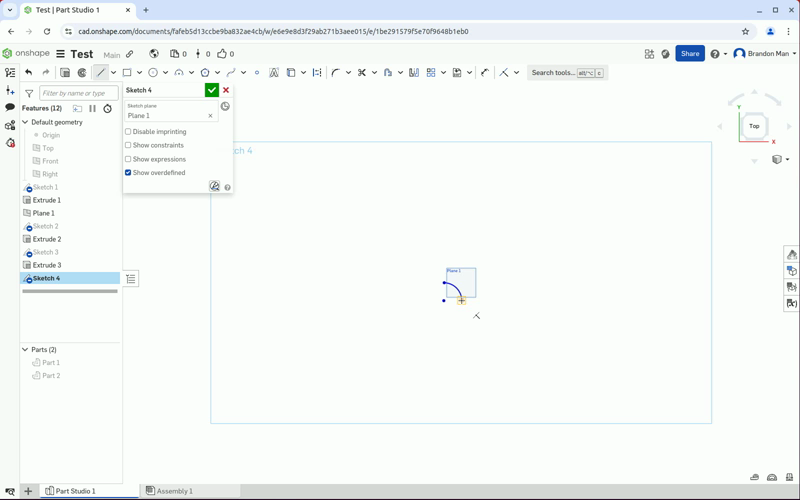
click(461, 300)
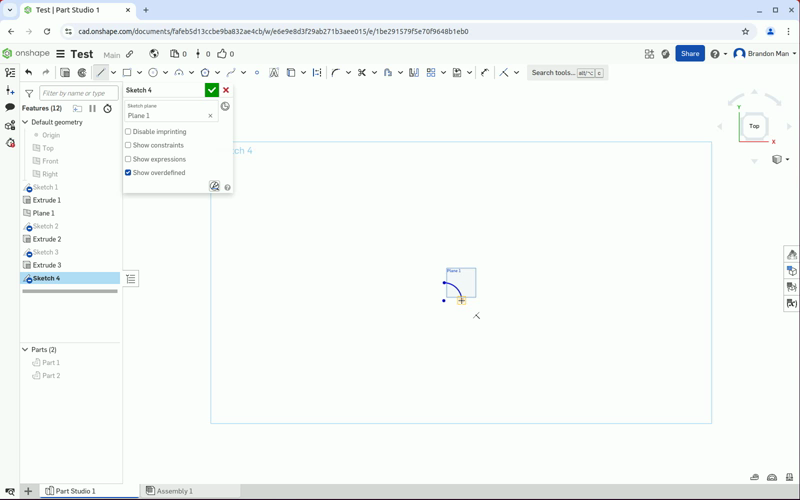
key_down(shift)
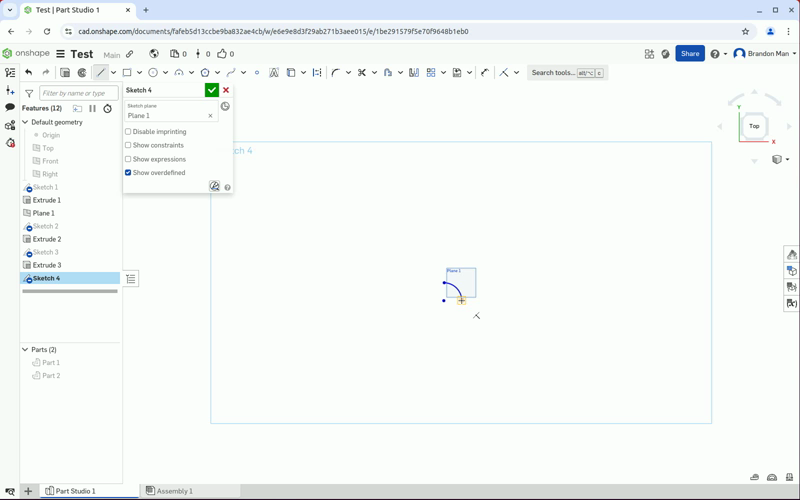
mouse_move(491, 300)
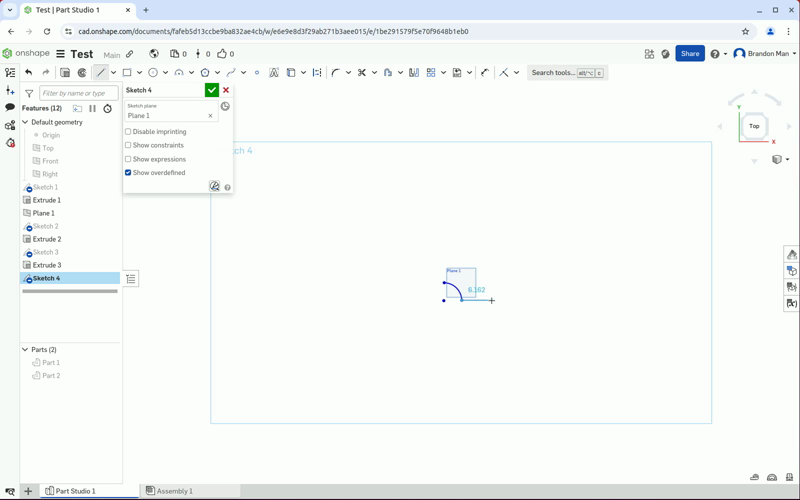
mouse_move(461, 282)
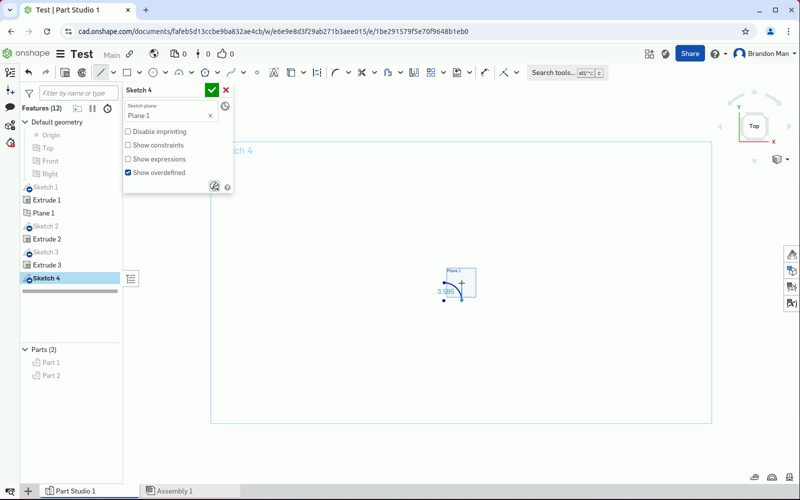
click(461, 282)
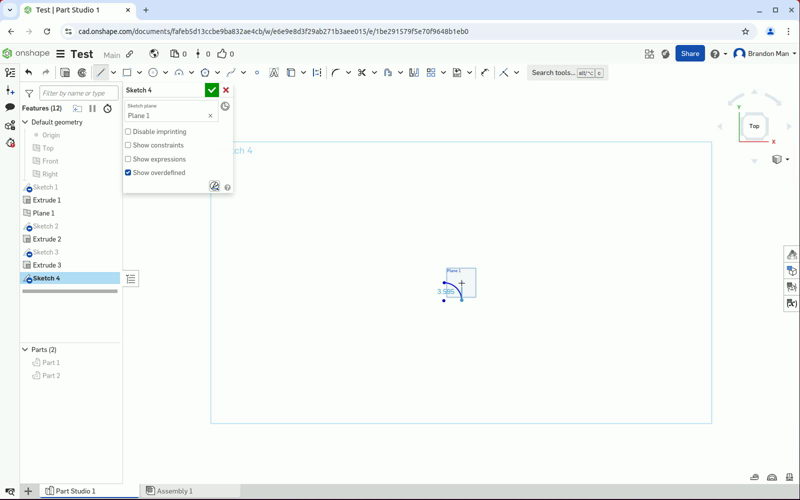
key_up(shift)
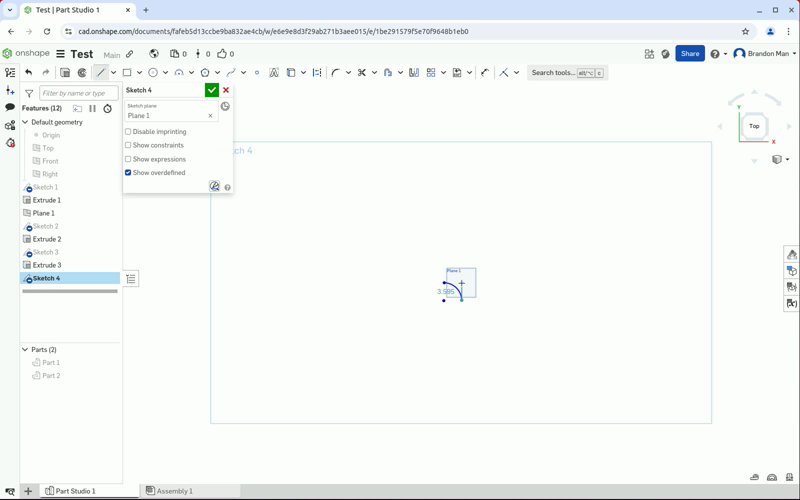
mouse_move(491, 282)
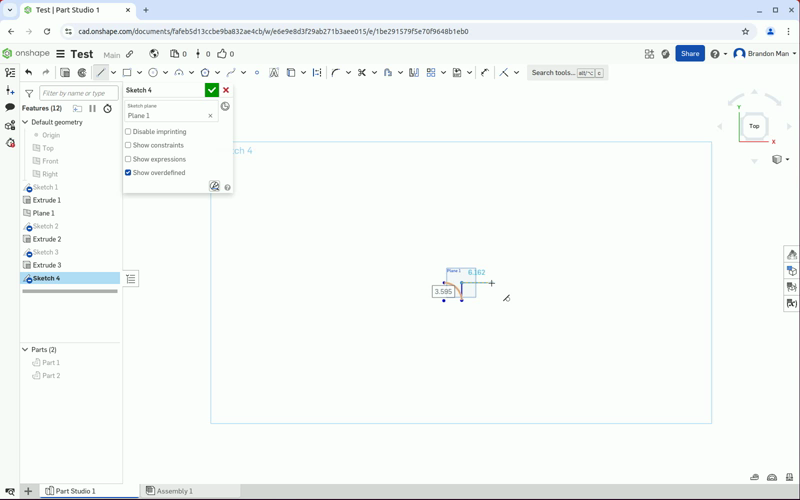
key_down(shift)
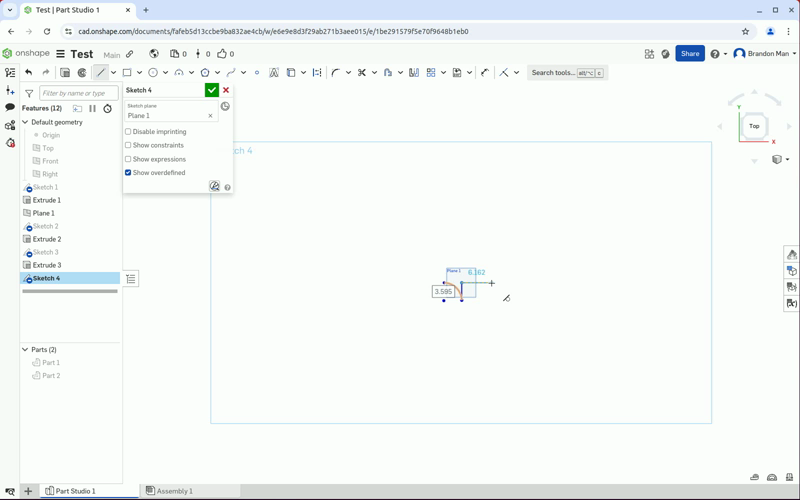
mouse_move(444, 282)
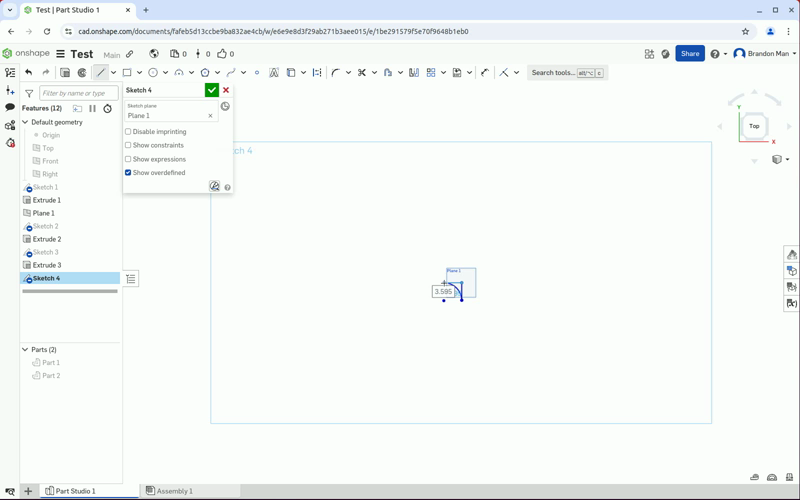
key_up(shift)
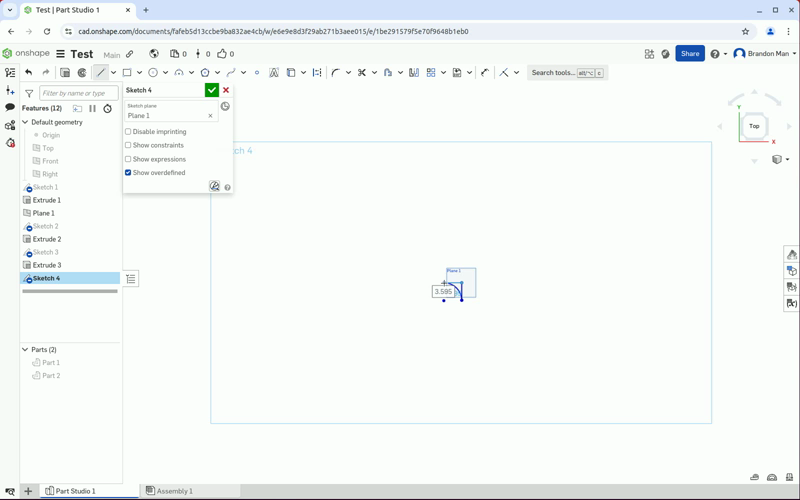
click(444, 282)
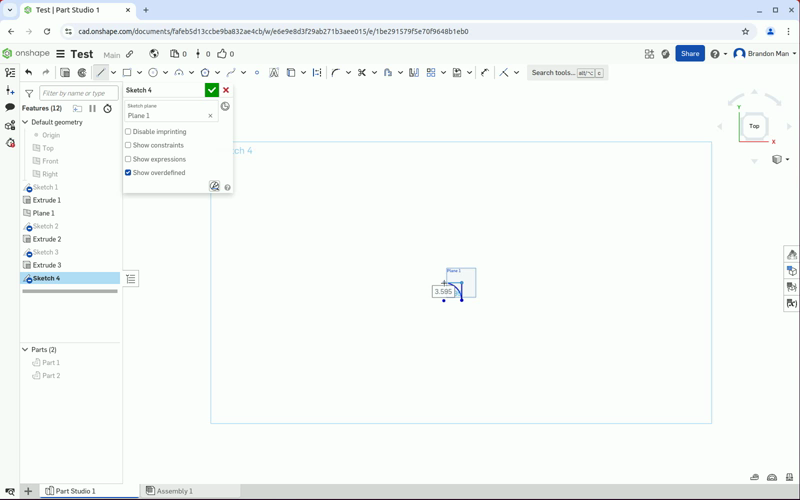
key(esc)
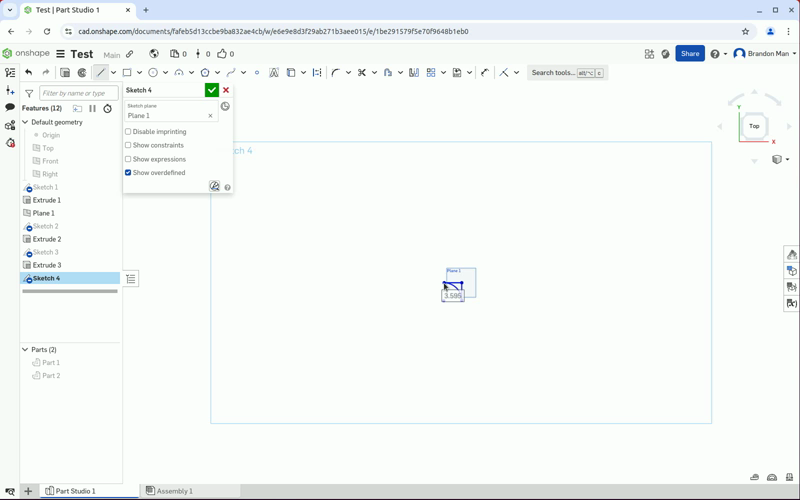
mouse_move(461, 291)
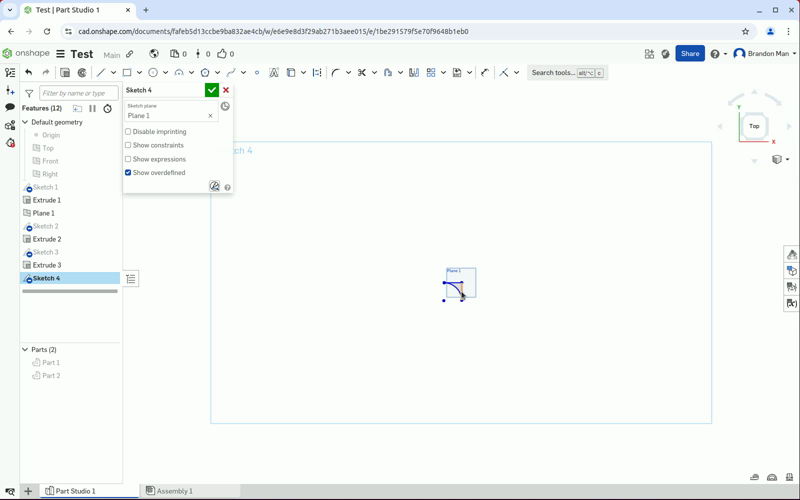
scroll(6)
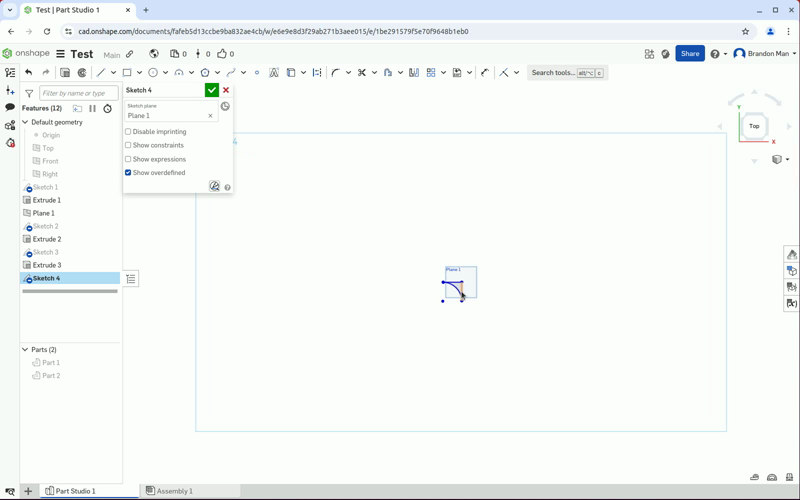
scroll(6)
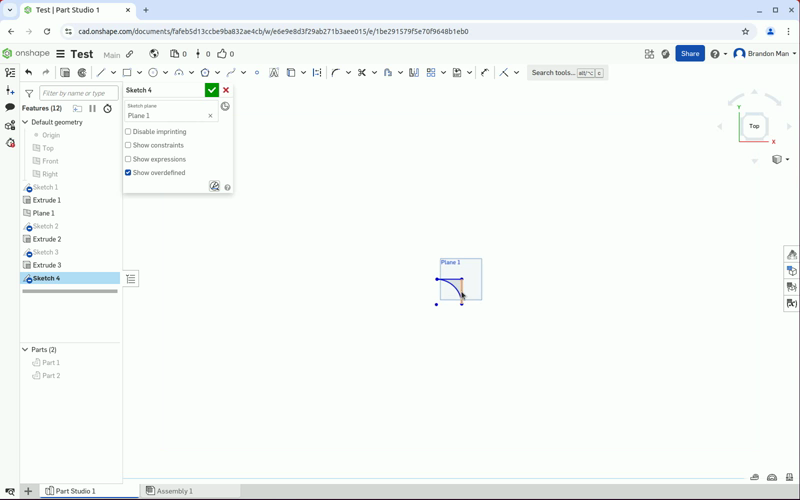
scroll(6)
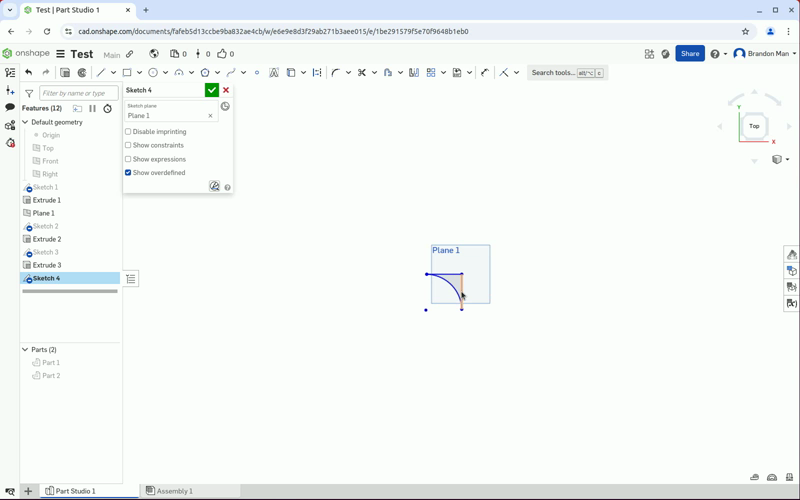
scroll(6)
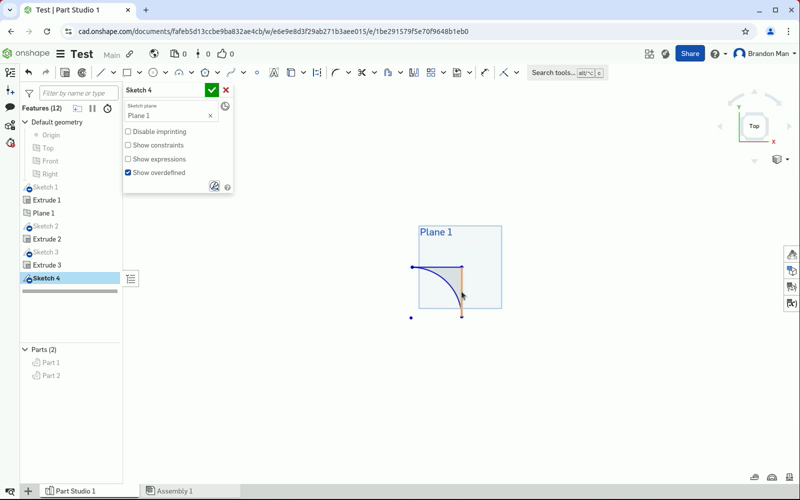
scroll(6)
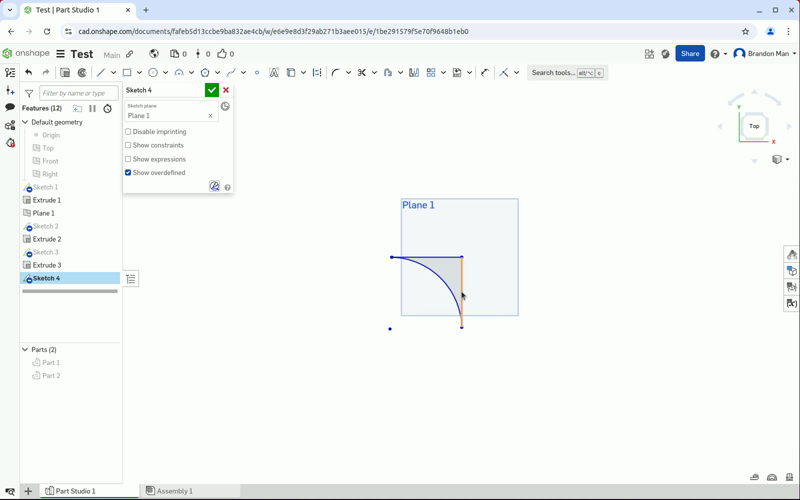
scroll(6)
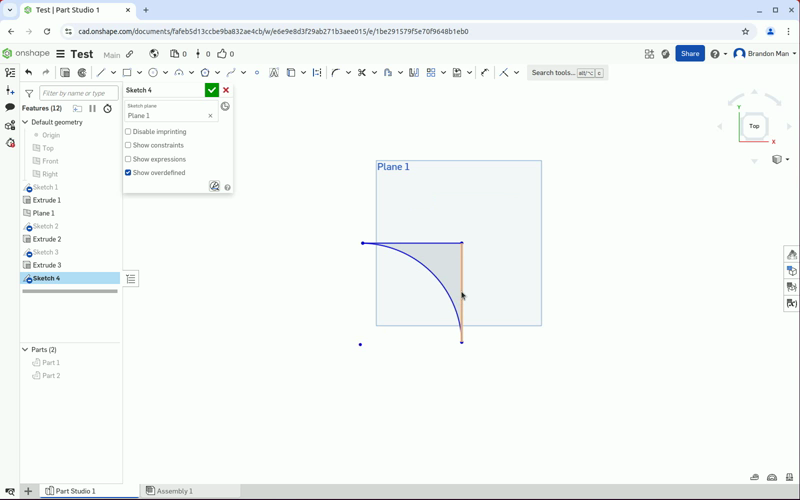
scroll(6)
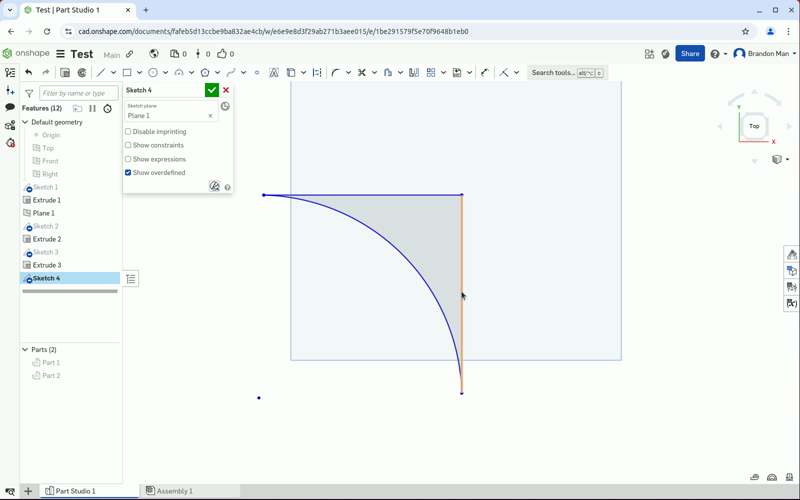
click(461, 291)
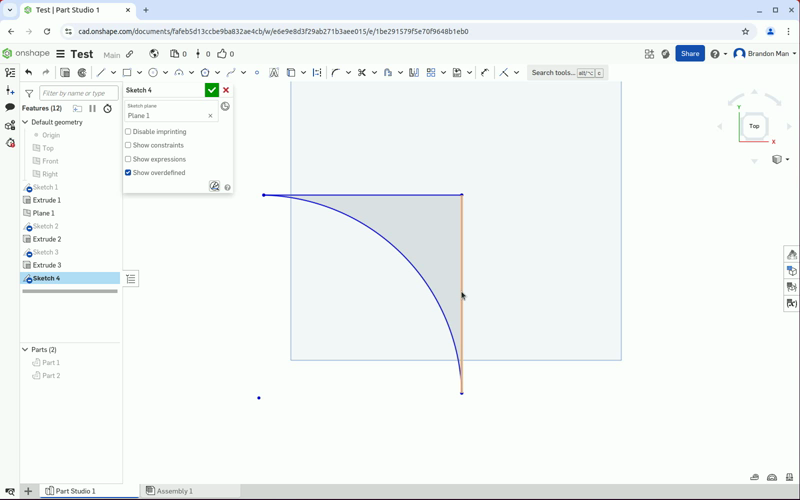
scroll(-6)
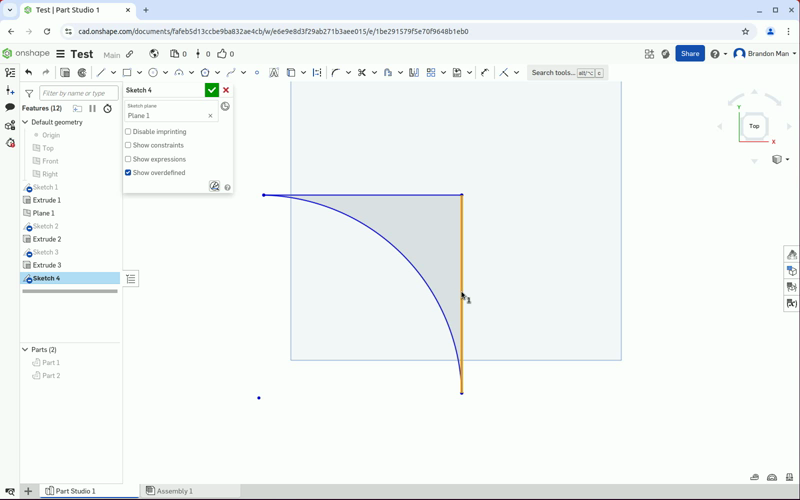
scroll(-6)
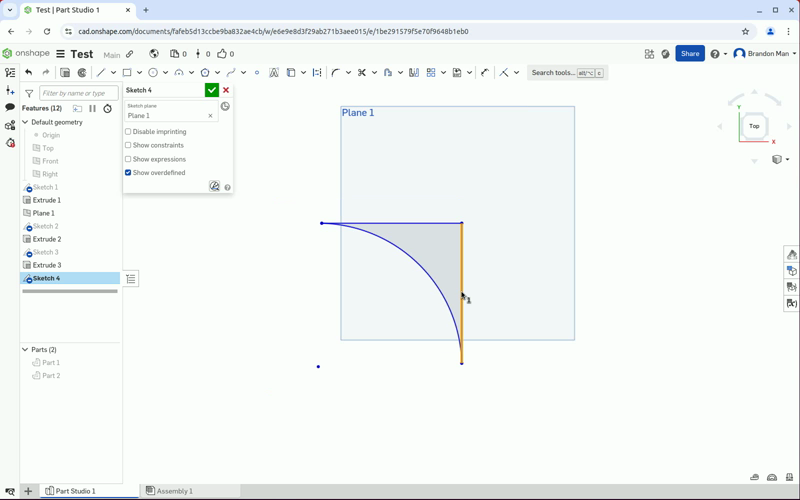
scroll(-6)
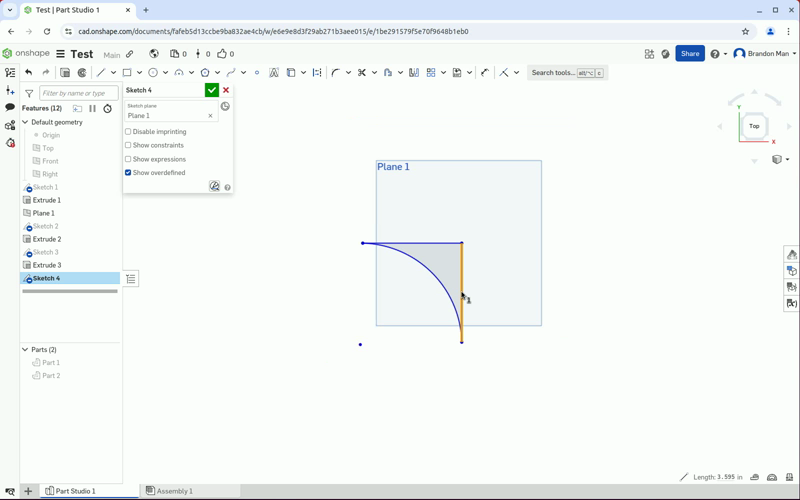
scroll(-6)
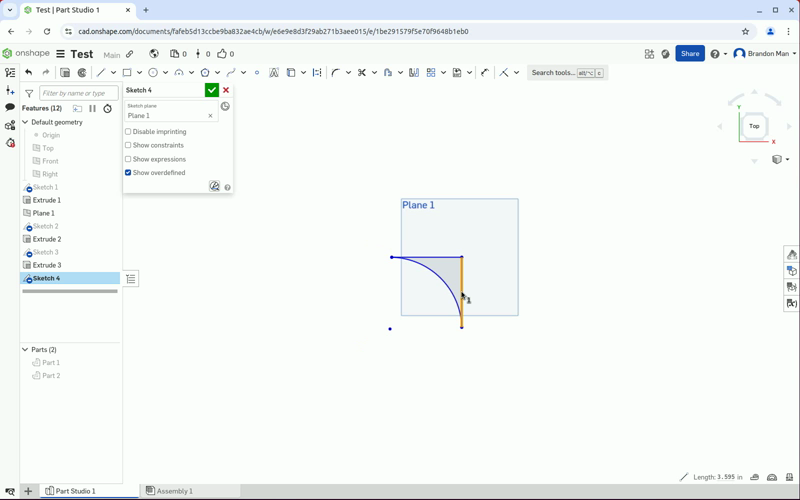
scroll(-6)
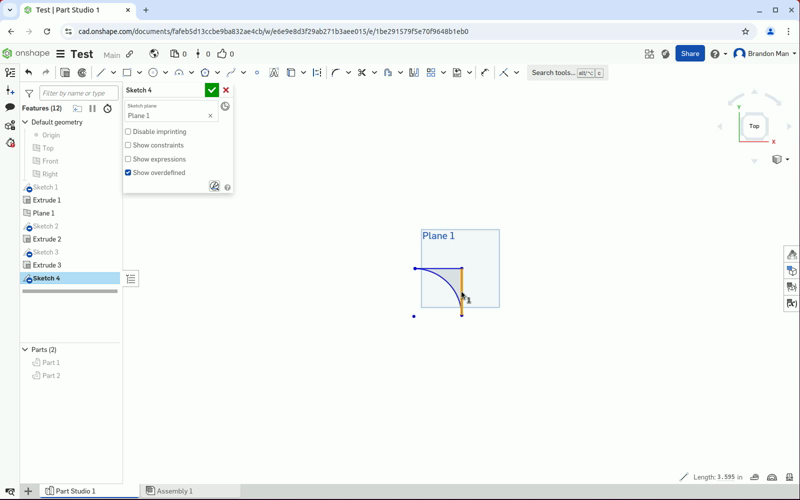
scroll(-6)
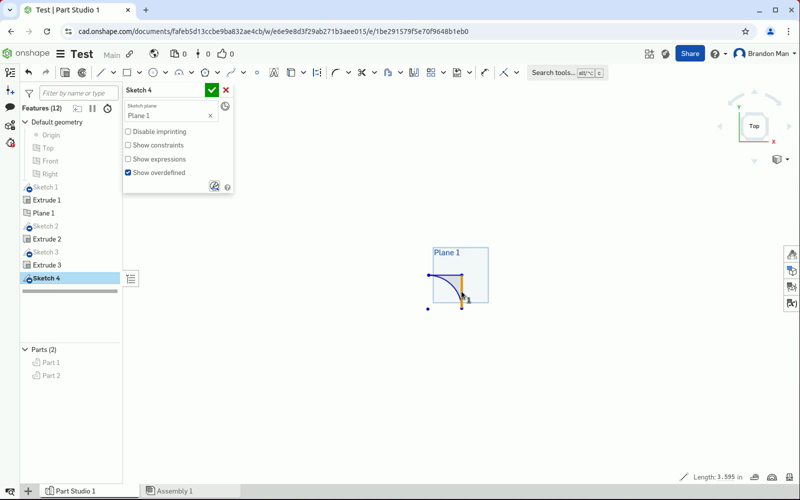
scroll(-6)
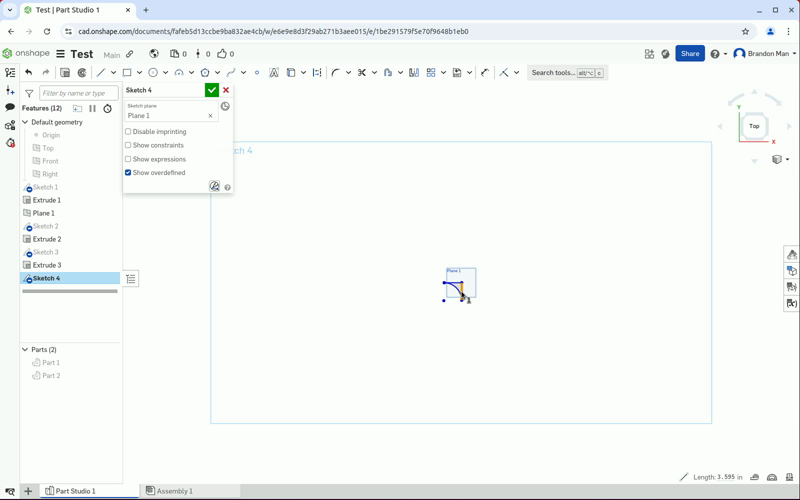
mouse_move(73, 352)
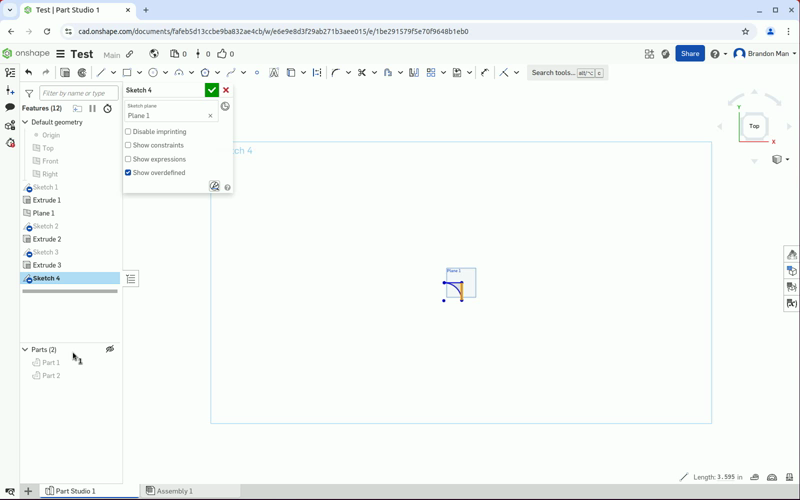
key(shift+y)
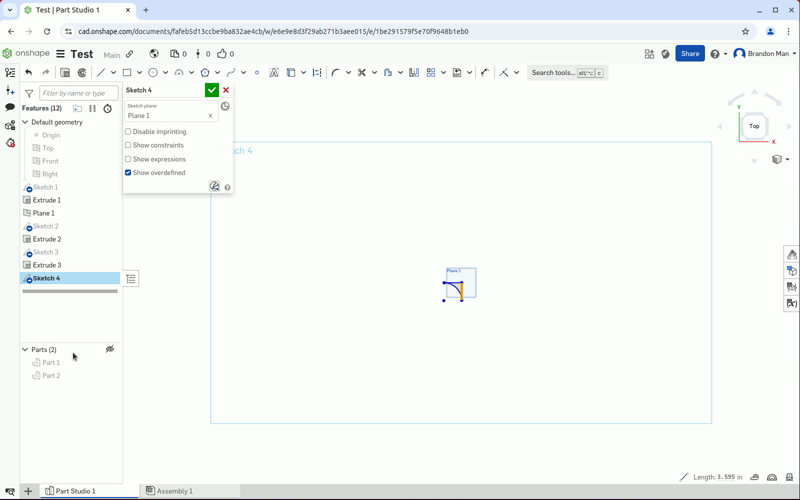
key(shift+e)
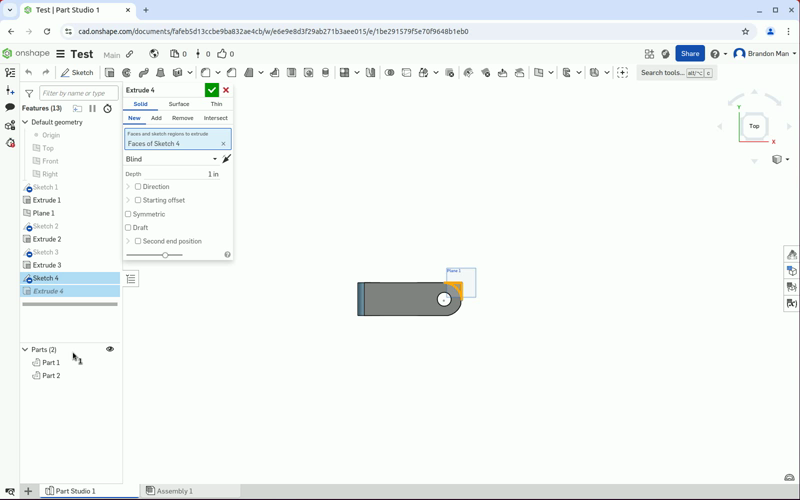
mouse_move(143, 106)
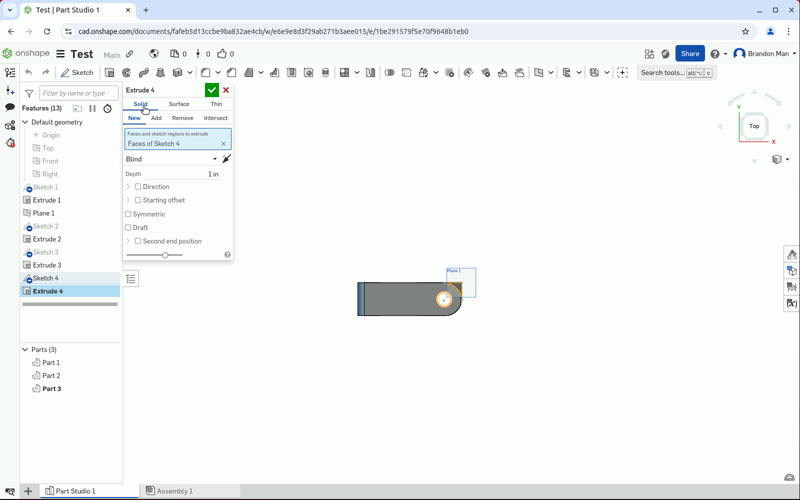
click(143, 106)
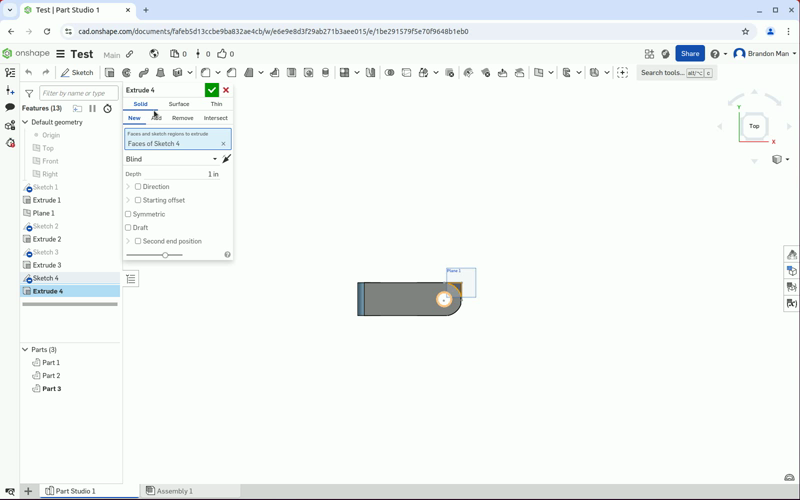
mouse_move(186, 120)
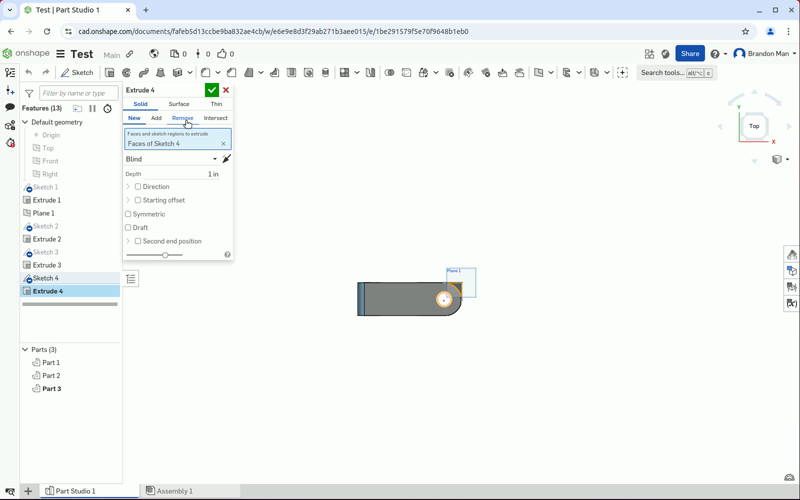
click(186, 120)
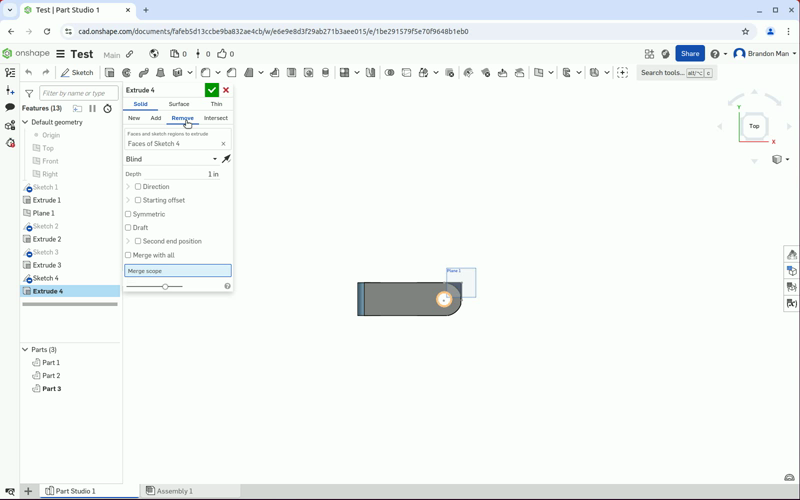
key(tab, 4)
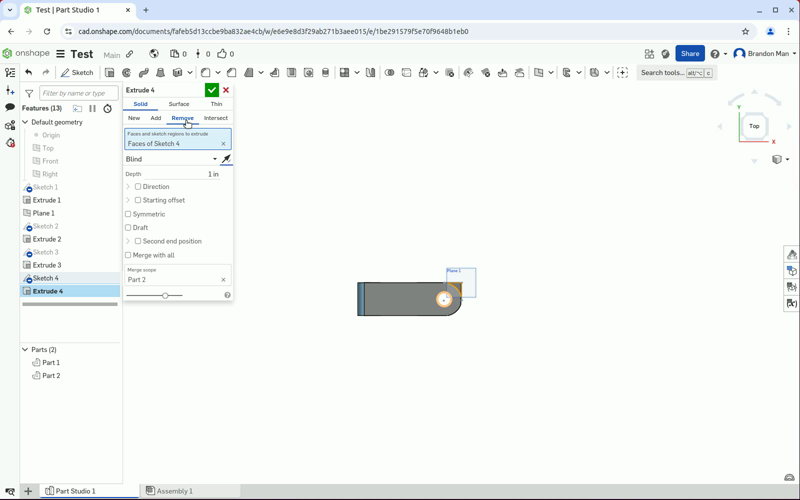
text(14.202)
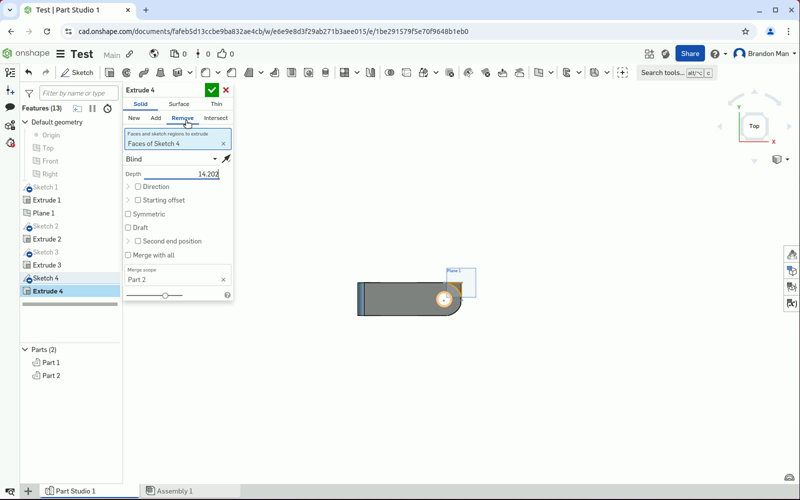
key(tab, 6)
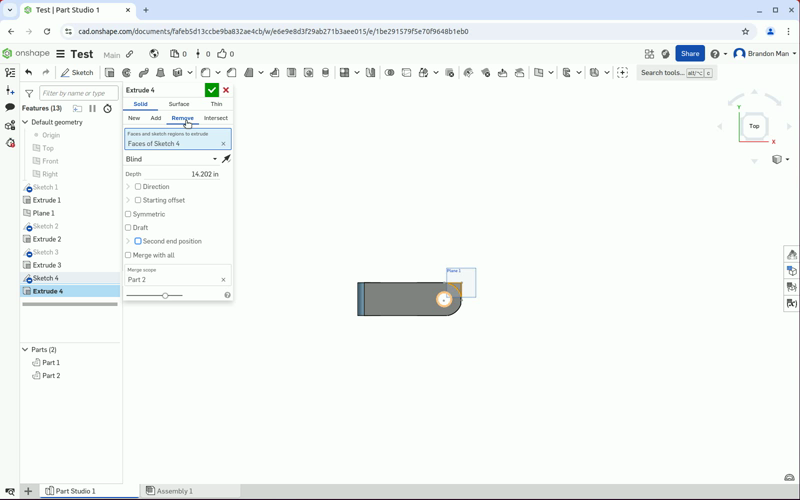
key(space)
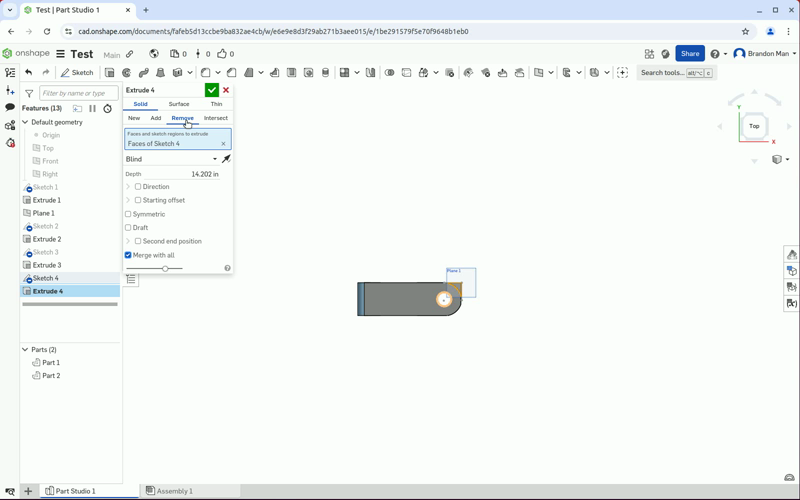
key(enter)
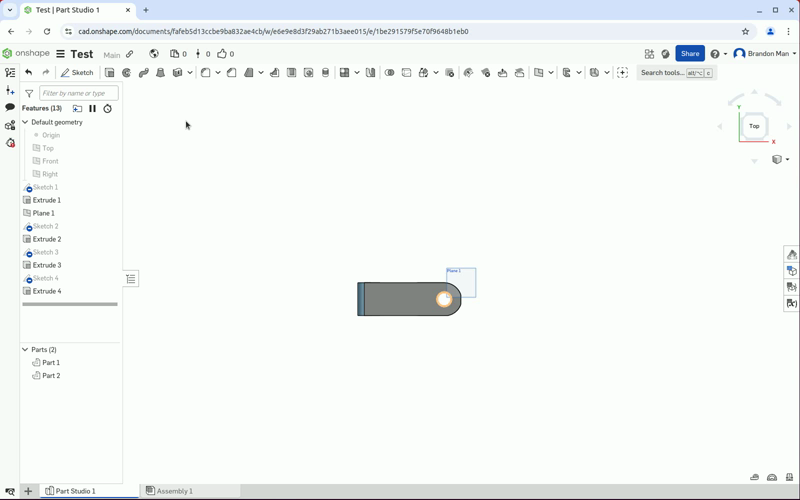
key(shift+h)
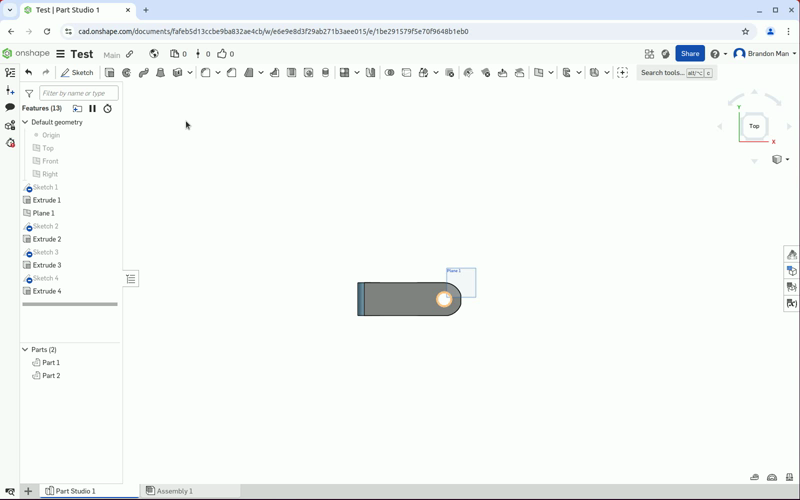
key(shift+h)
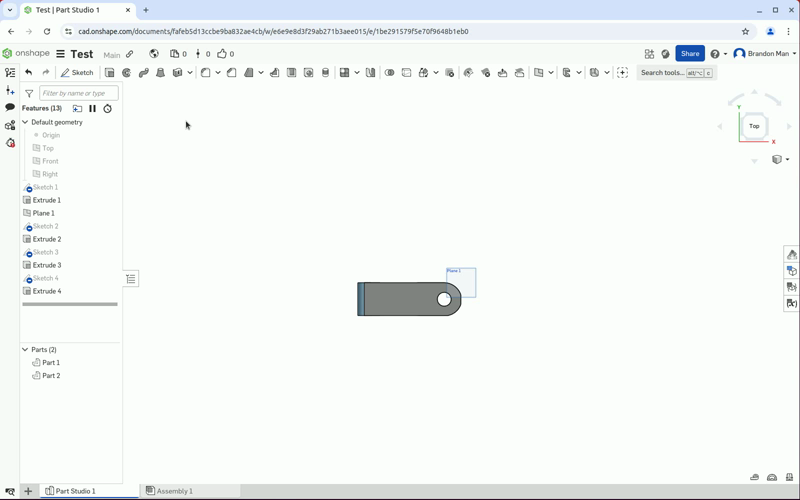
mouse_move(73, 189)
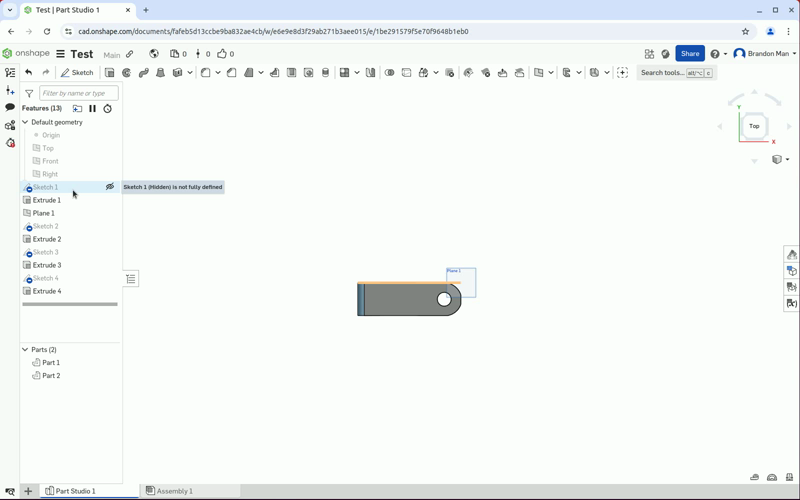
click(73, 189)
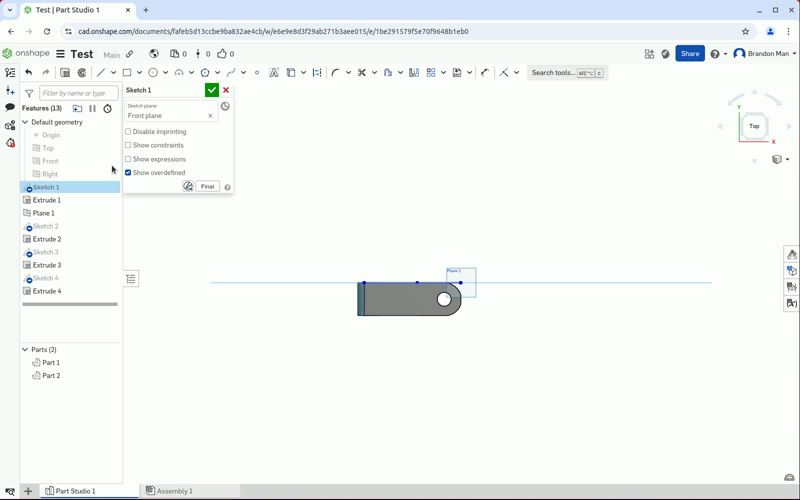
mouse_move(229, 92)
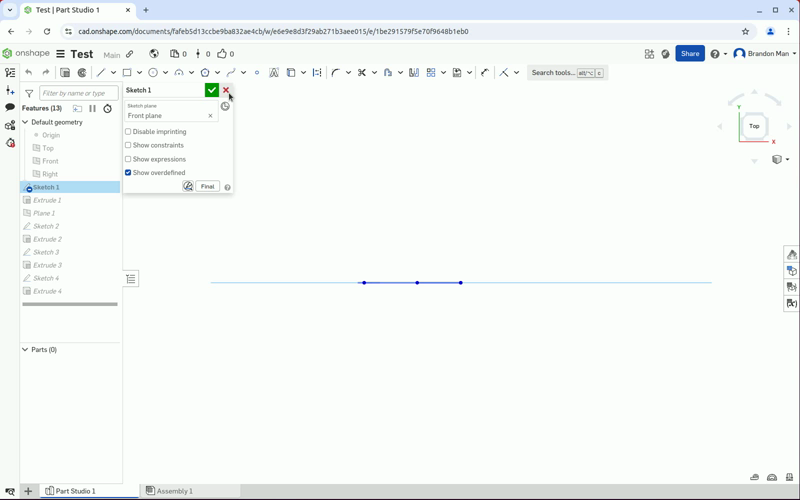
click(229, 92)
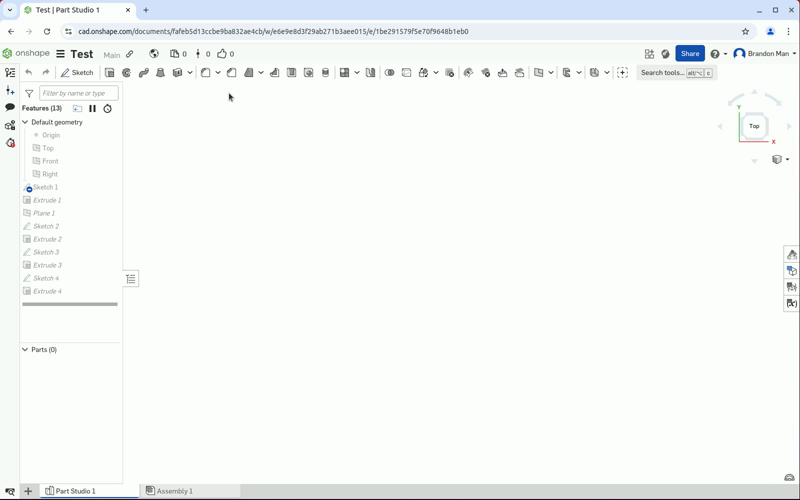
key(shift+s)
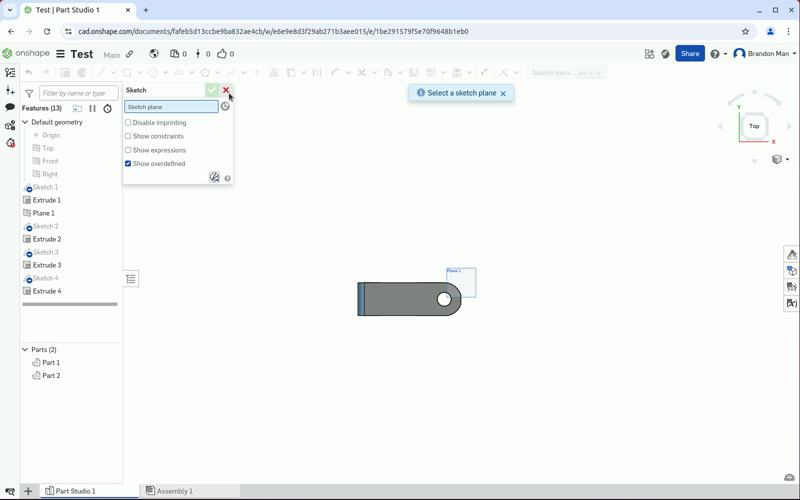
mouse_move(73, 215)
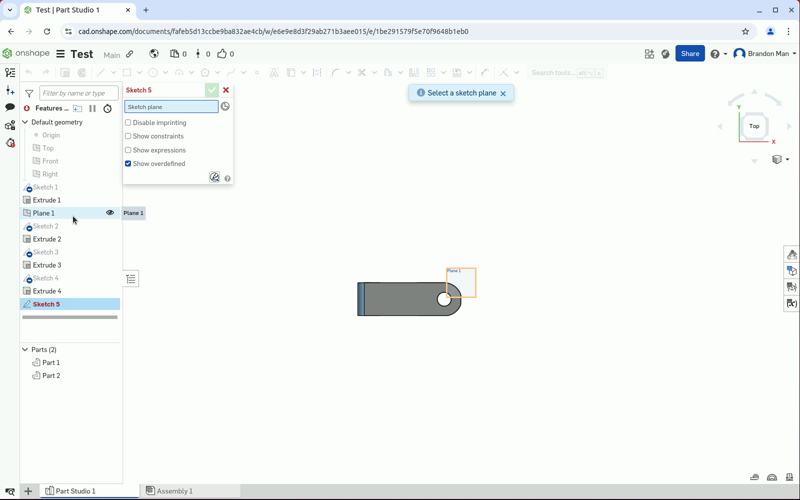
click(73, 215)
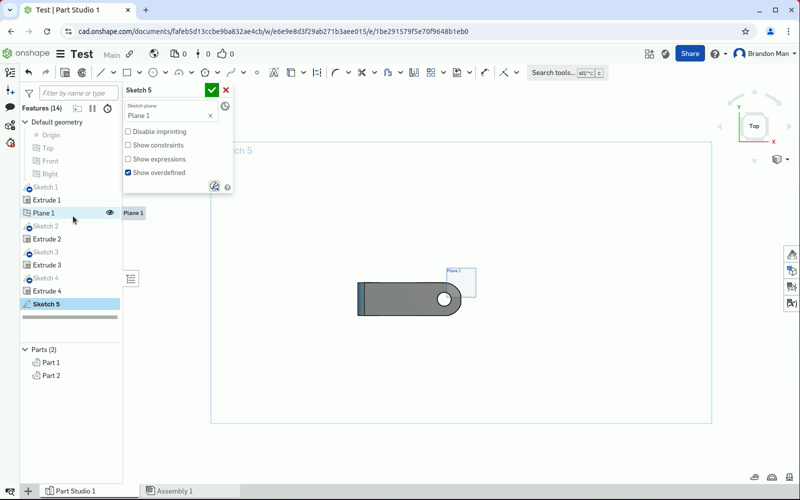
mouse_move(73, 352)
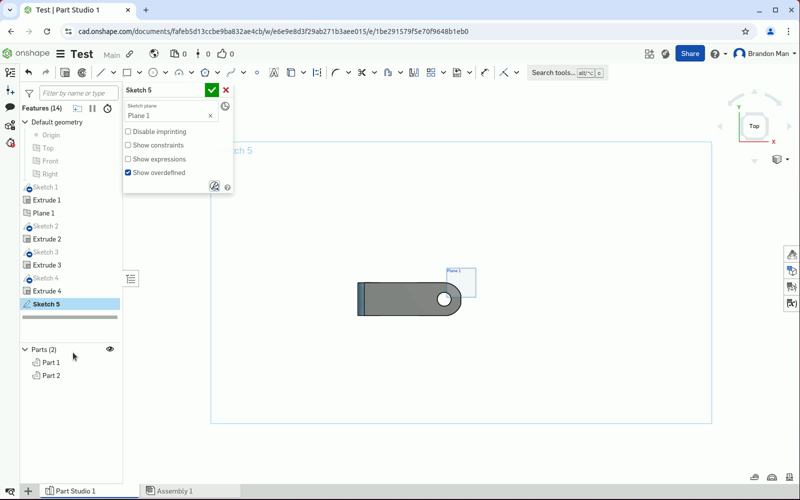
key(y)
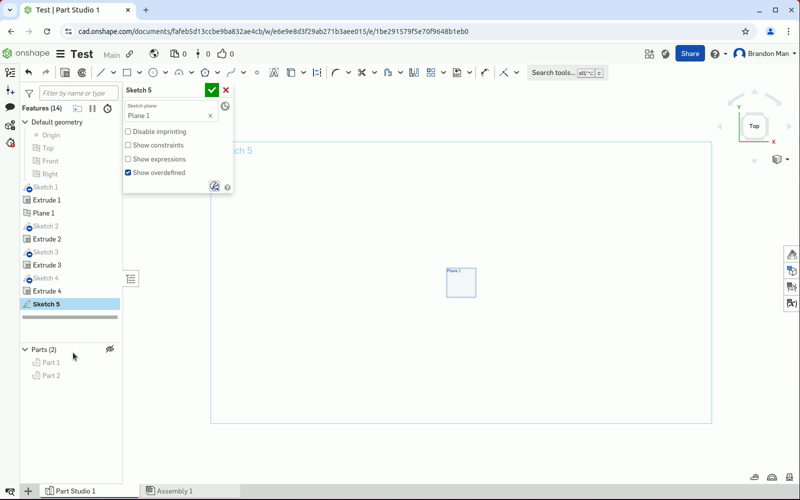
key(l)
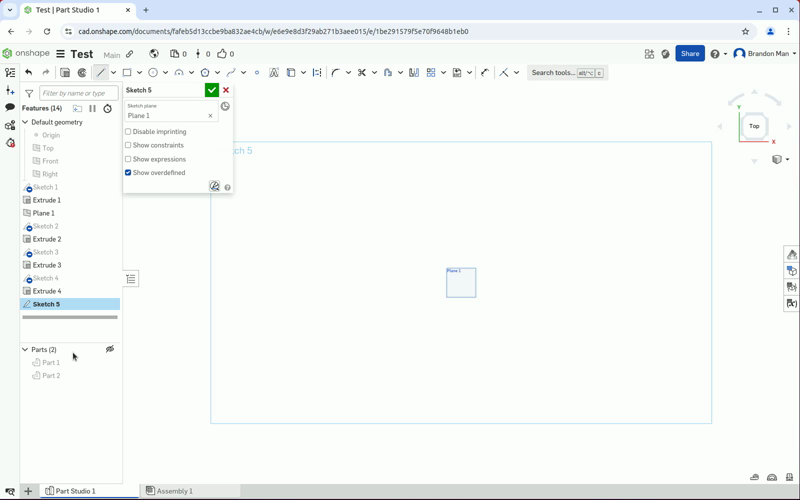
key_down(shift)
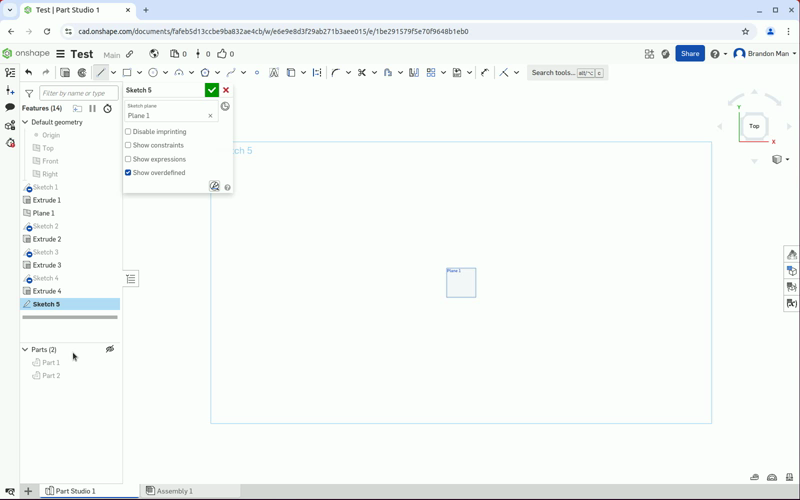
mouse_move(348, 306)
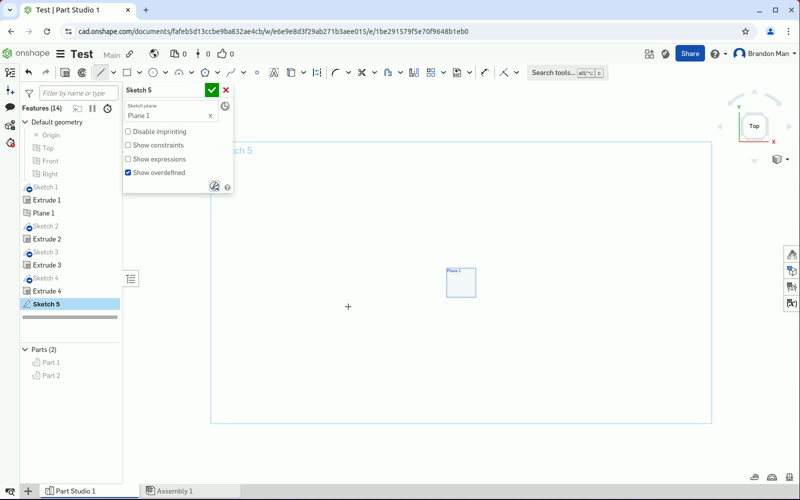
click(348, 306)
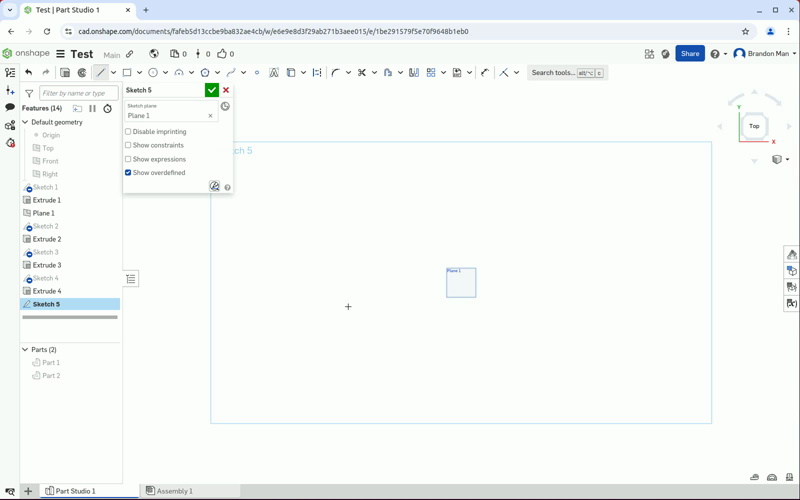
key_up(shift)
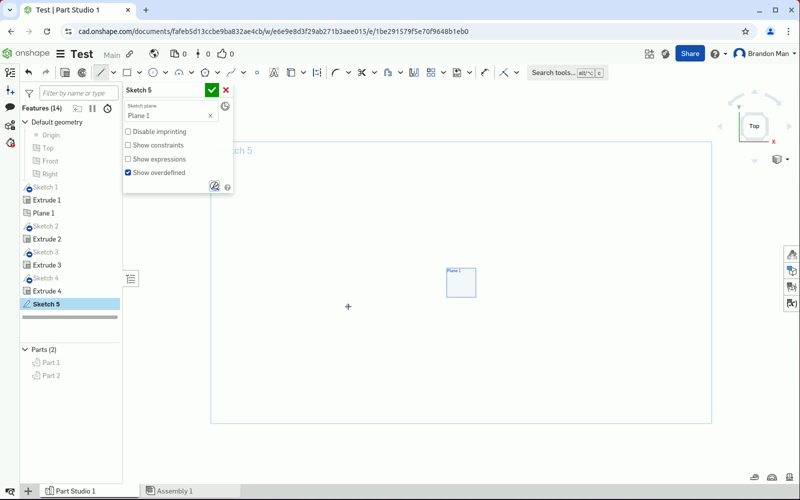
key_down(shift)
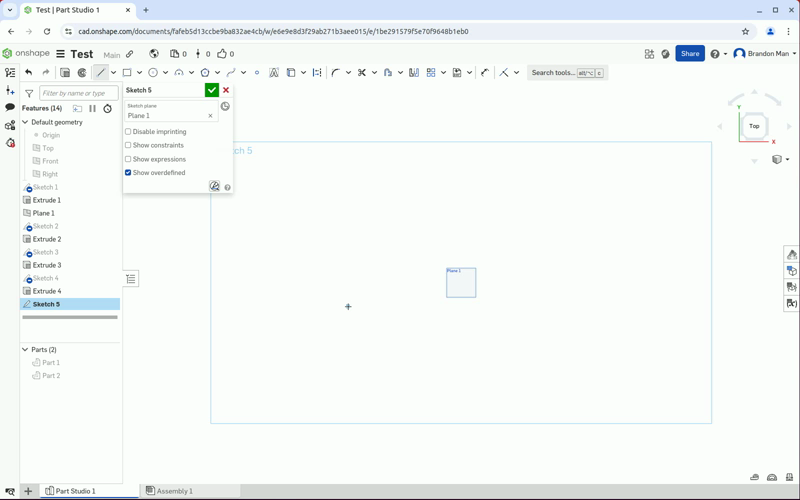
mouse_move(378, 306)
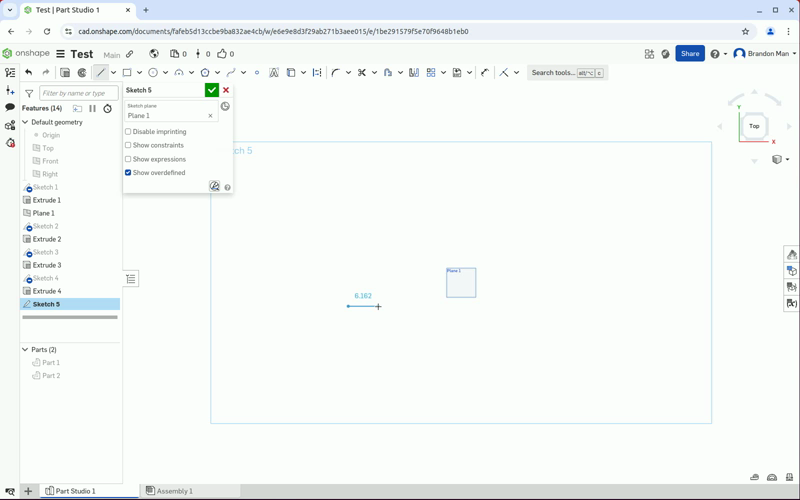
mouse_move(365, 306)
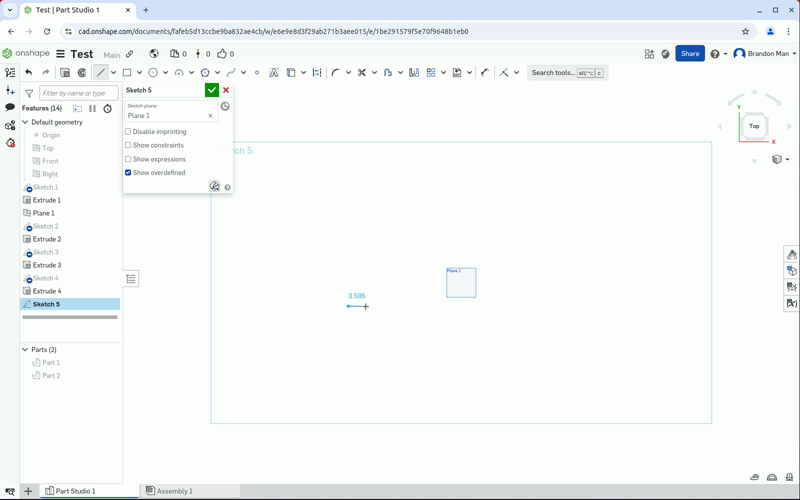
click(365, 306)
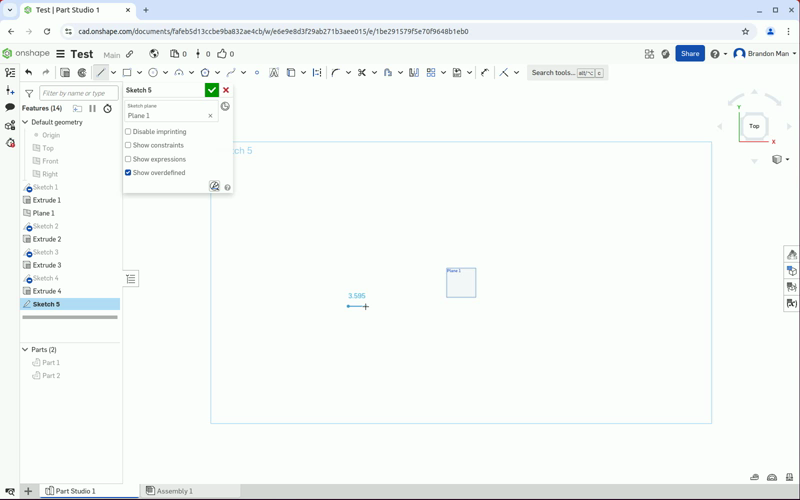
key_up(shift)
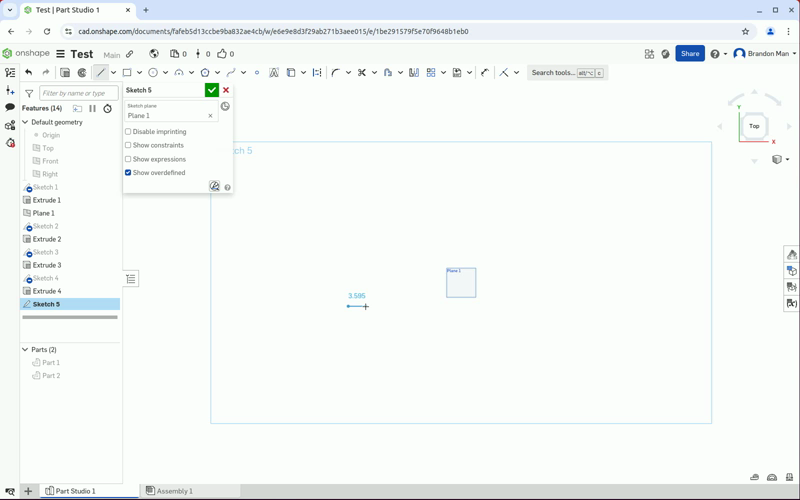
key_down(shift)
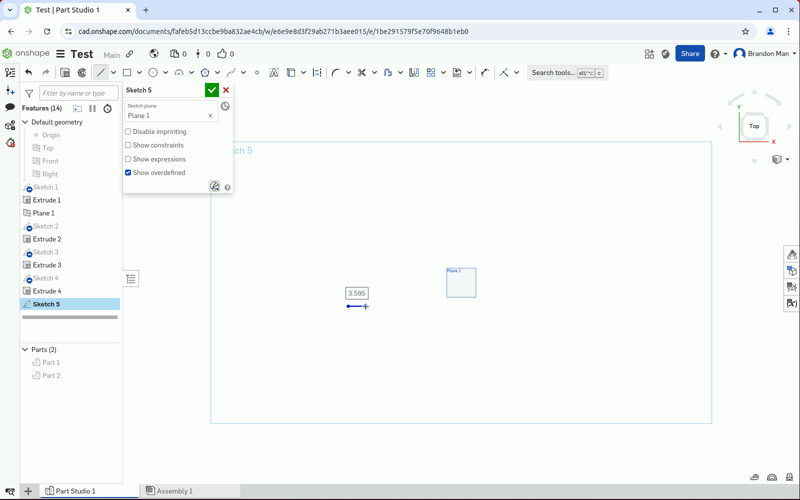
mouse_move(395, 306)
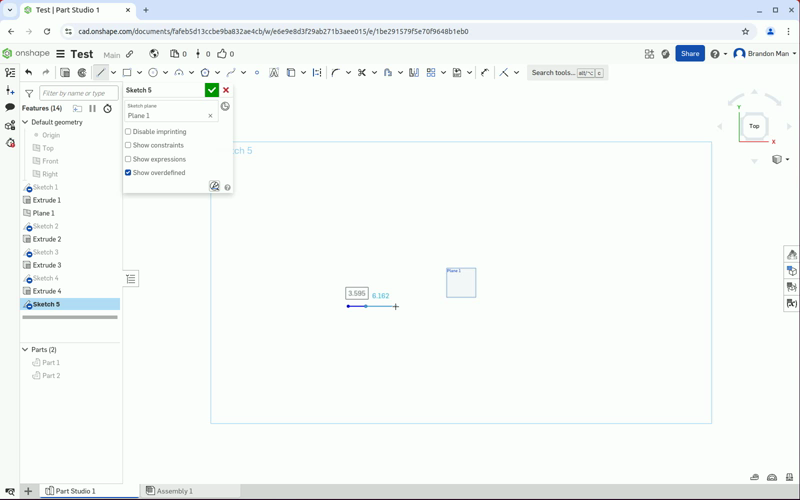
mouse_move(365, 292)
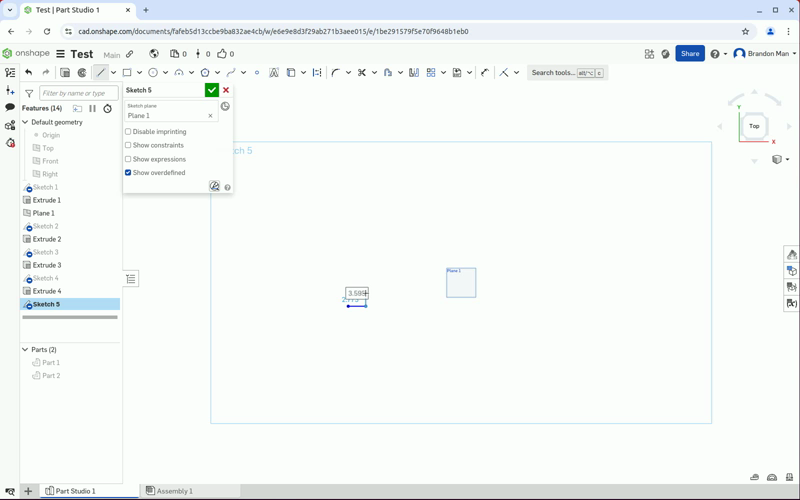
click(365, 292)
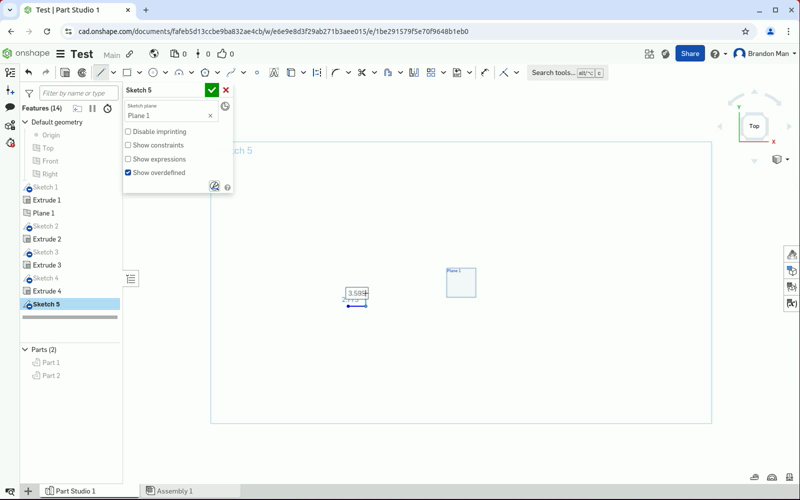
key_up(shift)
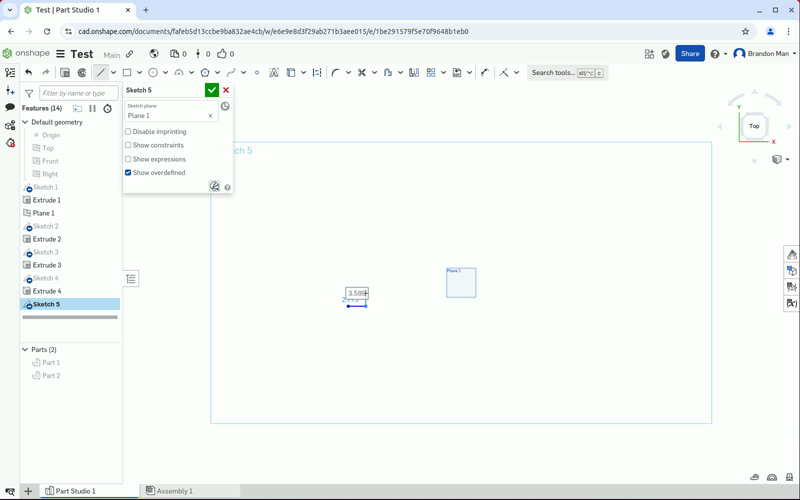
key_down(shift)
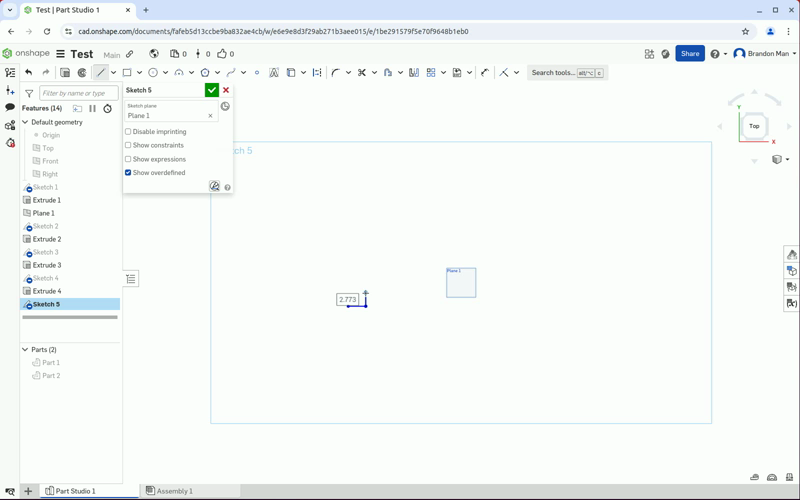
mouse_move(395, 292)
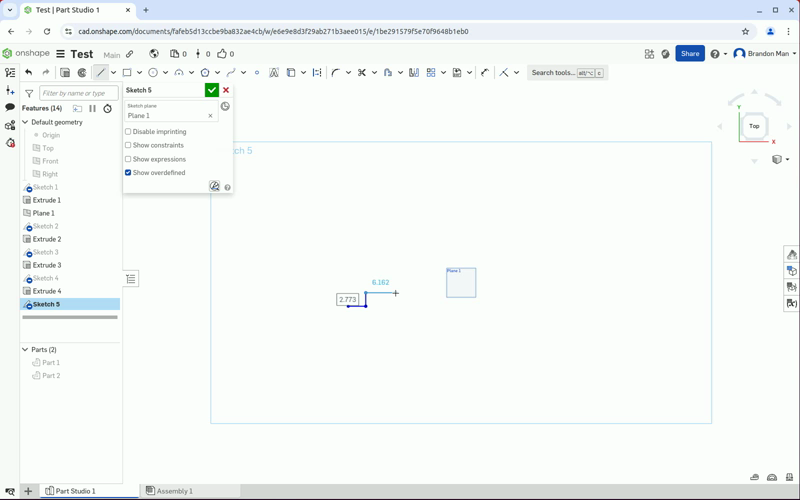
mouse_move(348, 292)
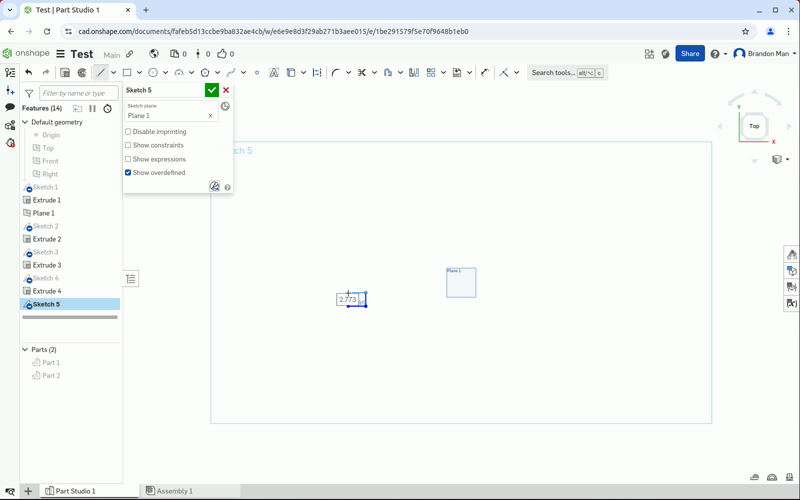
click(348, 292)
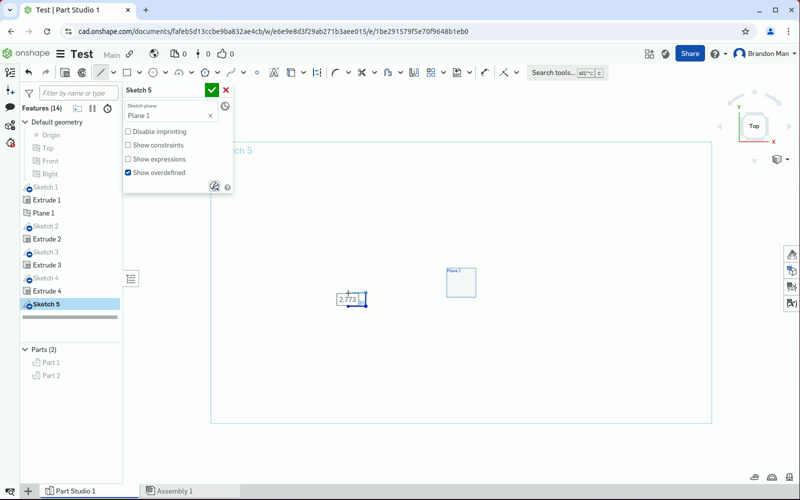
key_up(shift)
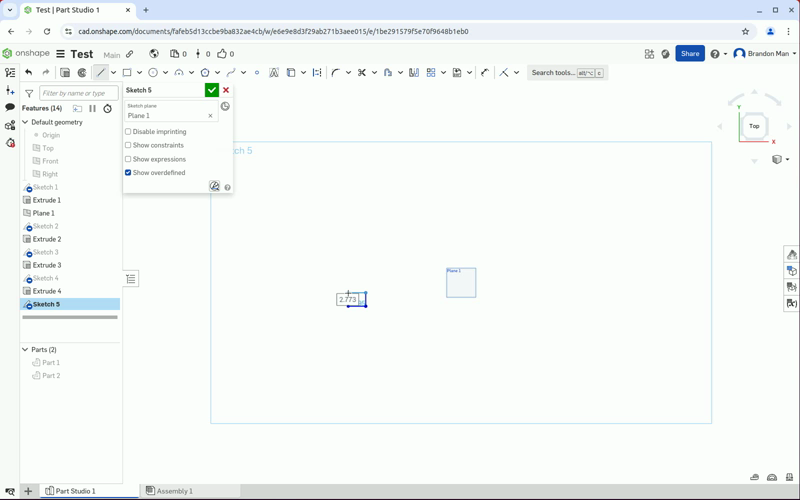
mouse_move(378, 292)
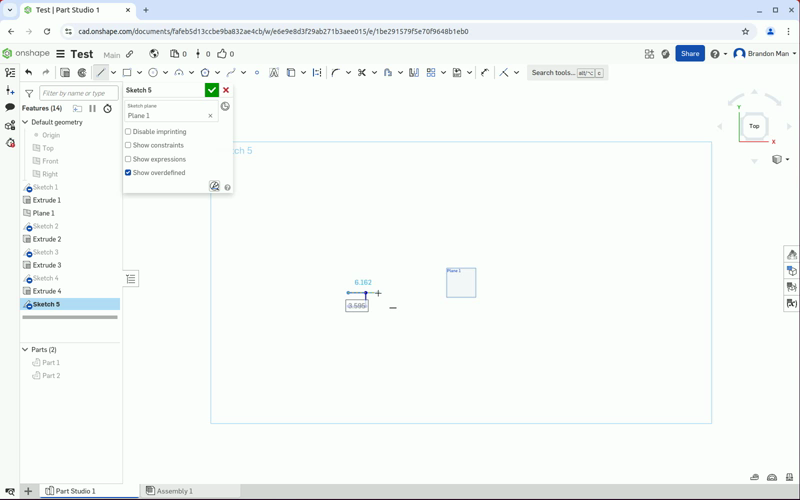
key_down(shift)
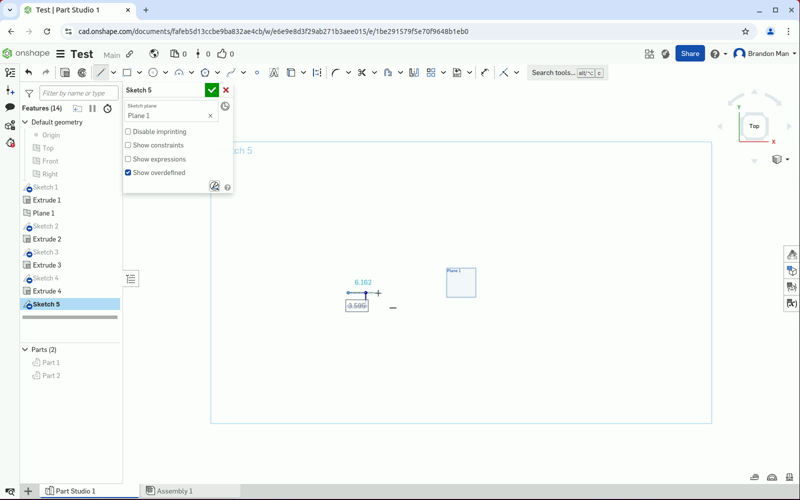
mouse_move(348, 306)
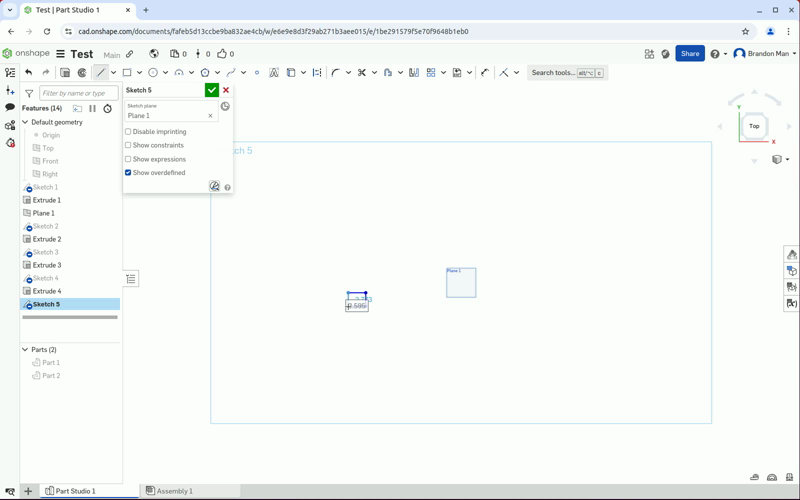
key_up(shift)
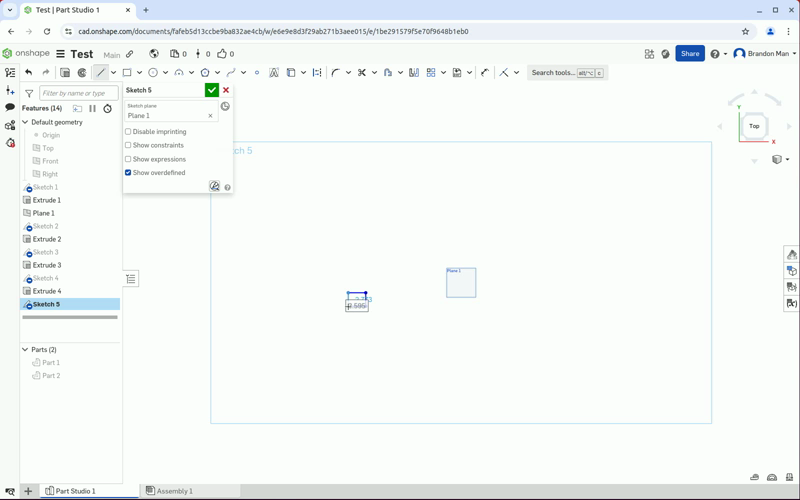
click(348, 306)
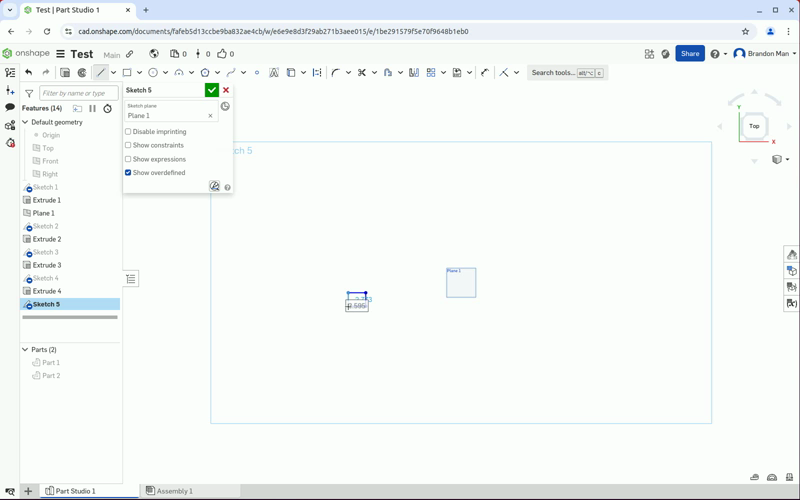
key(esc)
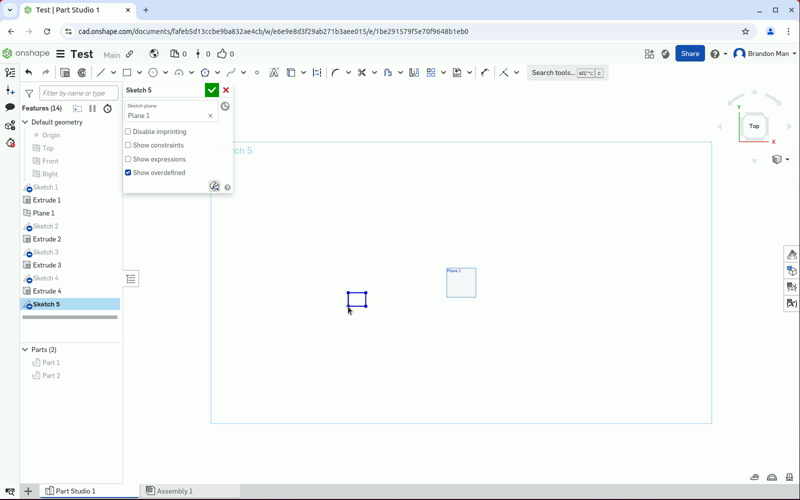
mouse_move(354, 297)
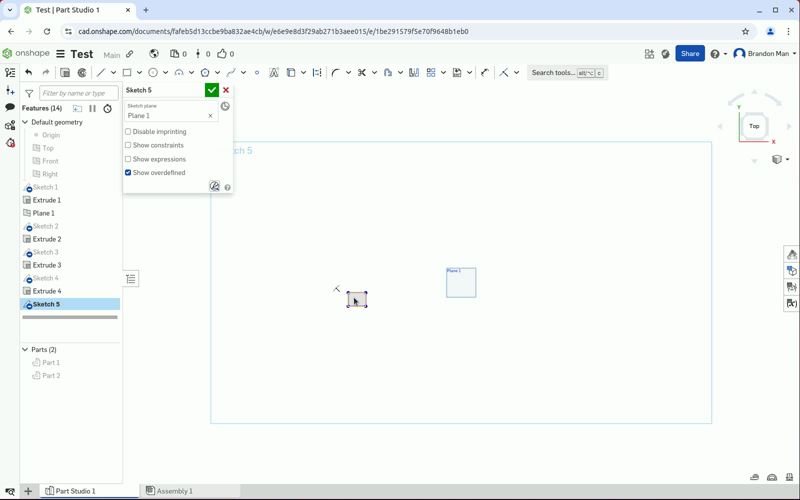
scroll(6)
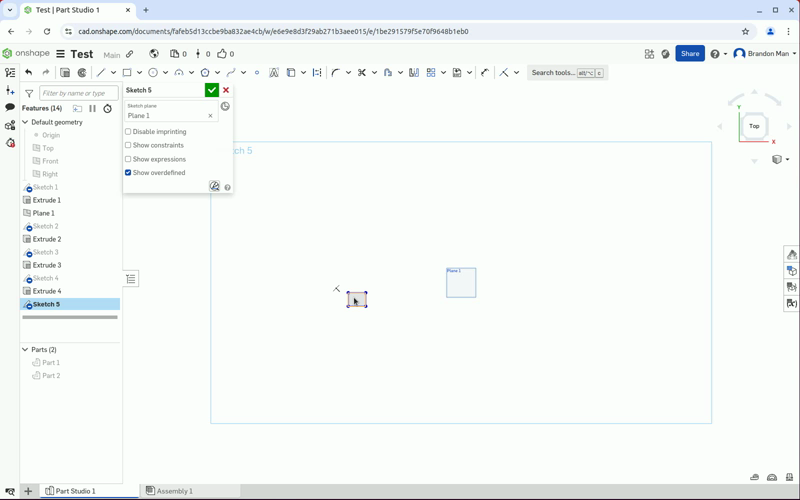
scroll(6)
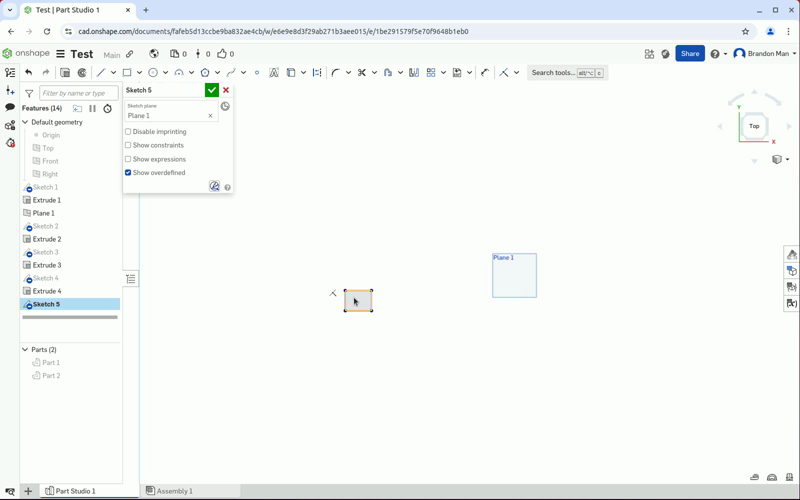
scroll(6)
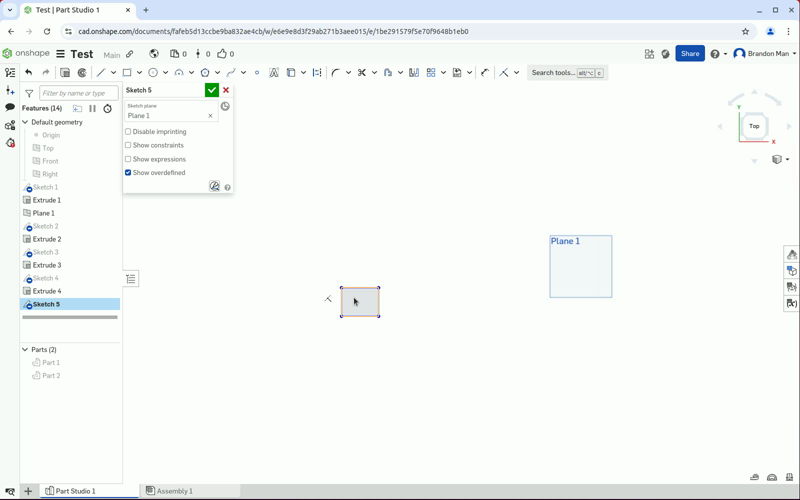
scroll(6)
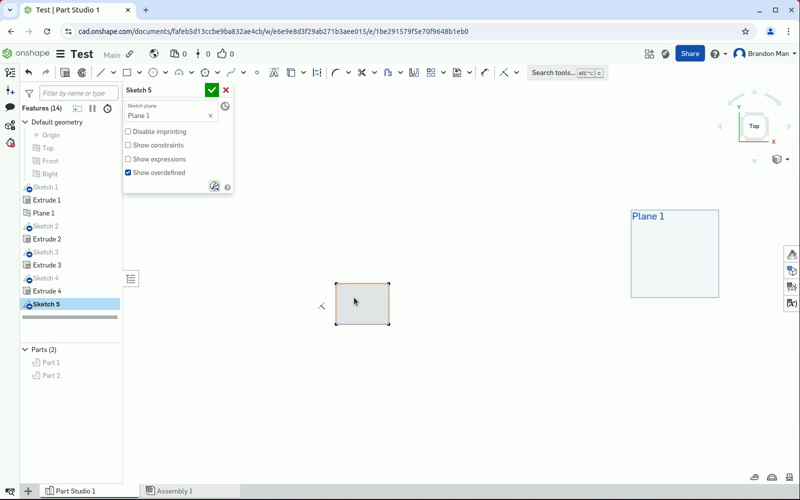
scroll(6)
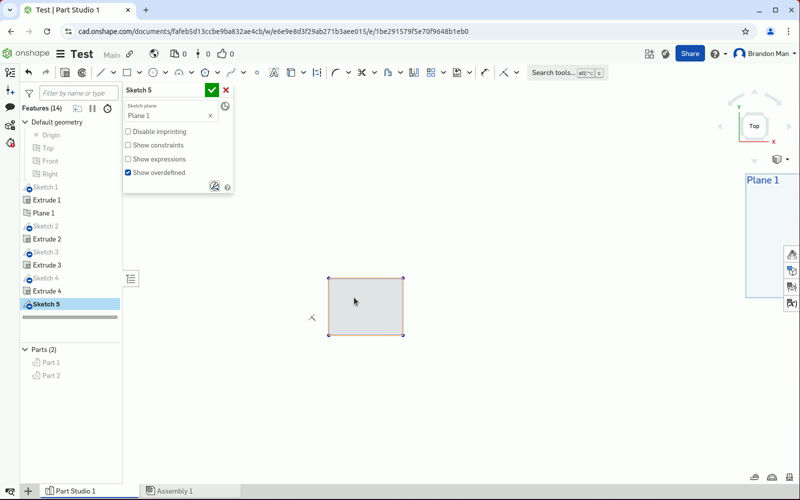
scroll(6)
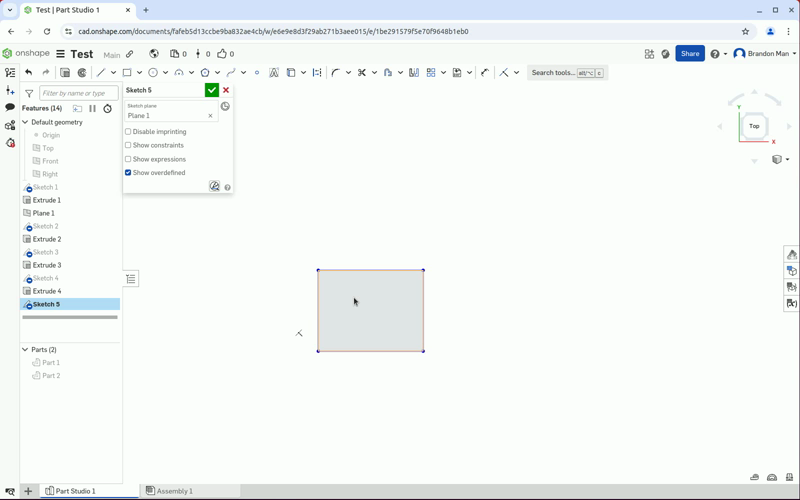
scroll(6)
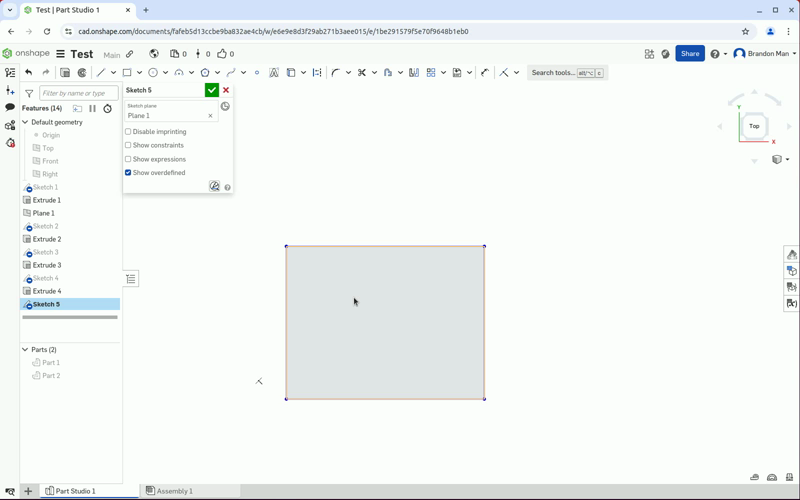
click(354, 297)
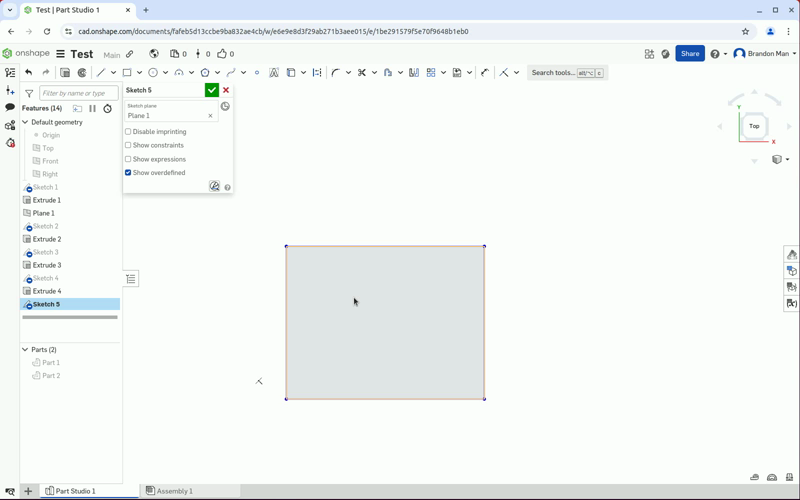
scroll(-6)
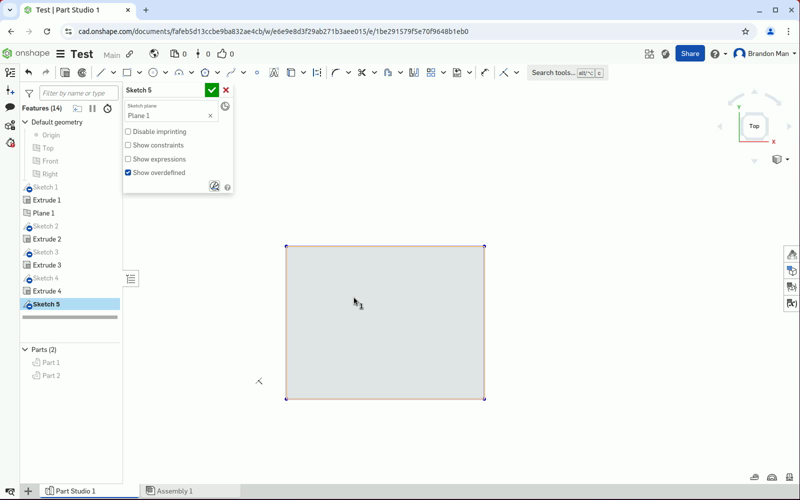
scroll(-6)
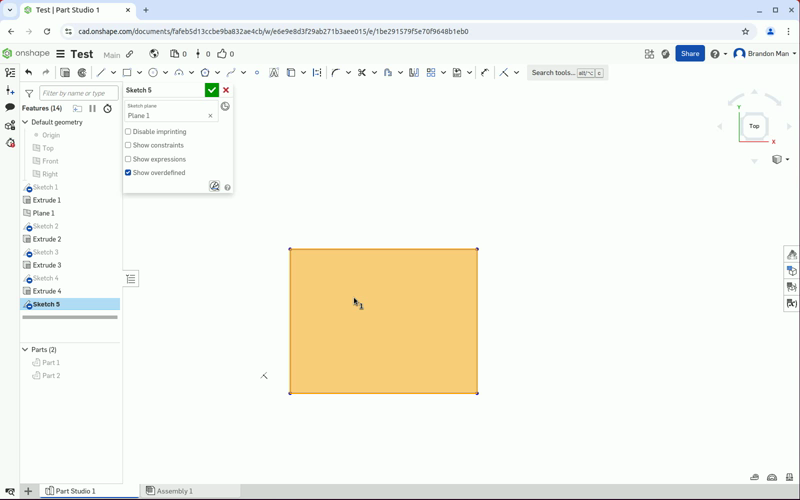
scroll(-6)
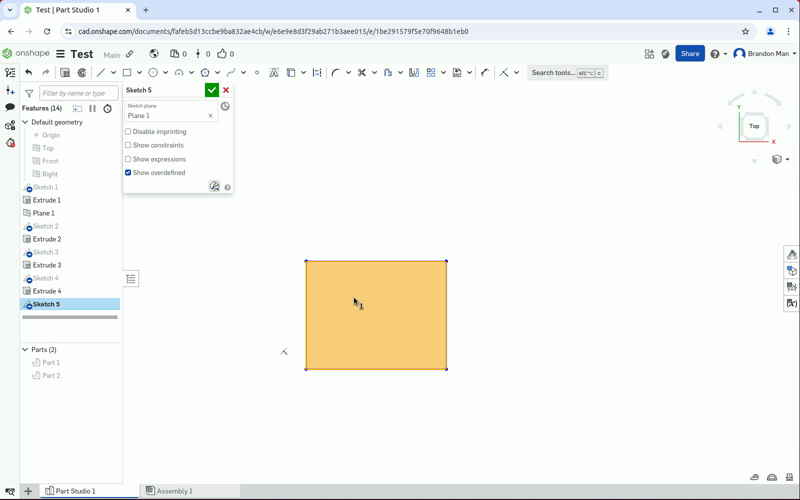
scroll(-6)
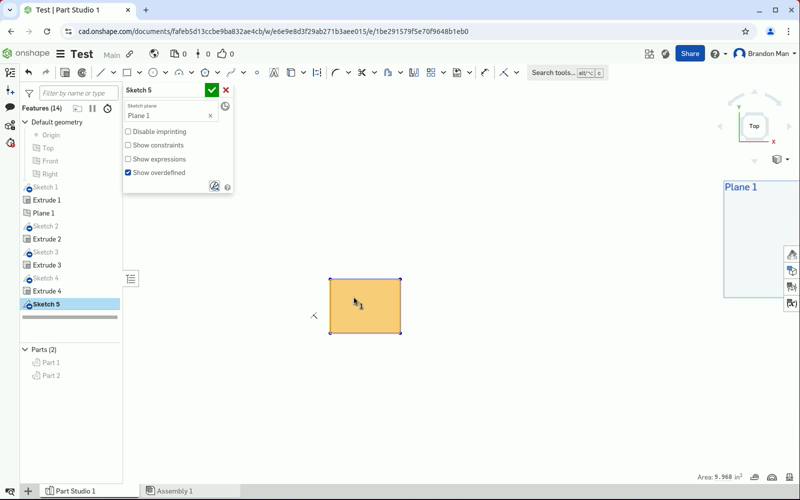
scroll(-6)
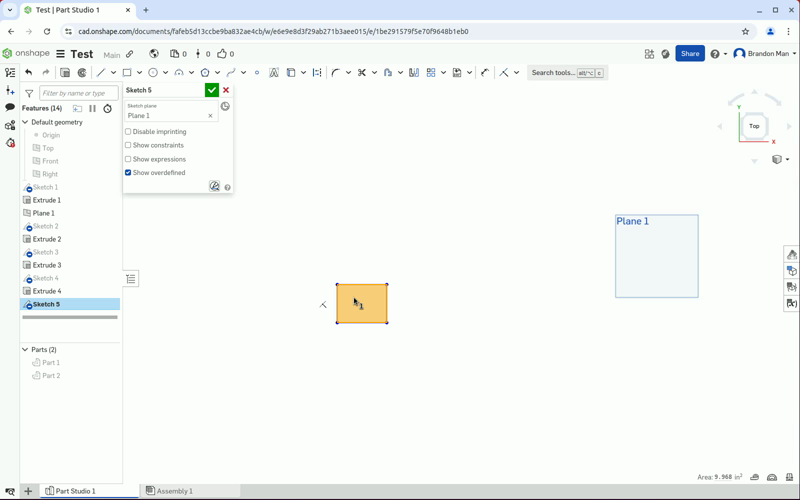
scroll(-6)
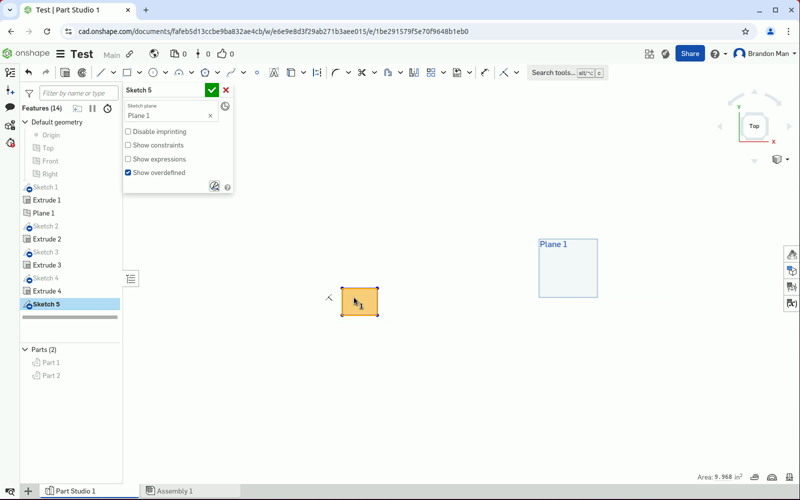
scroll(-6)
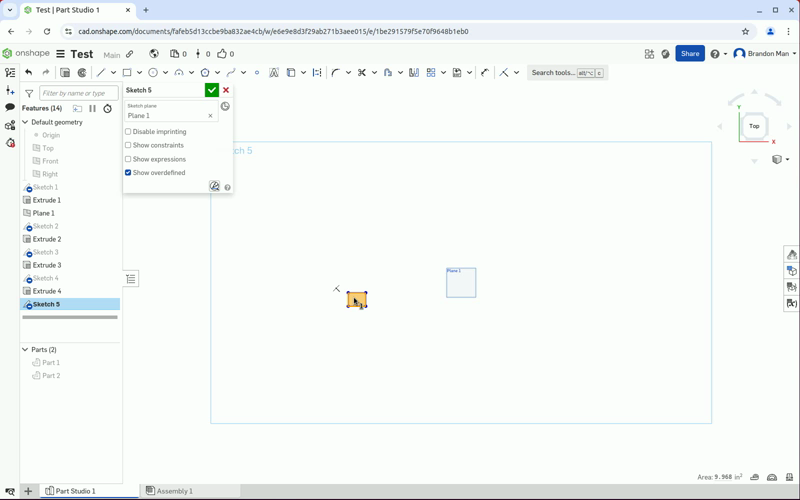
mouse_move(73, 352)
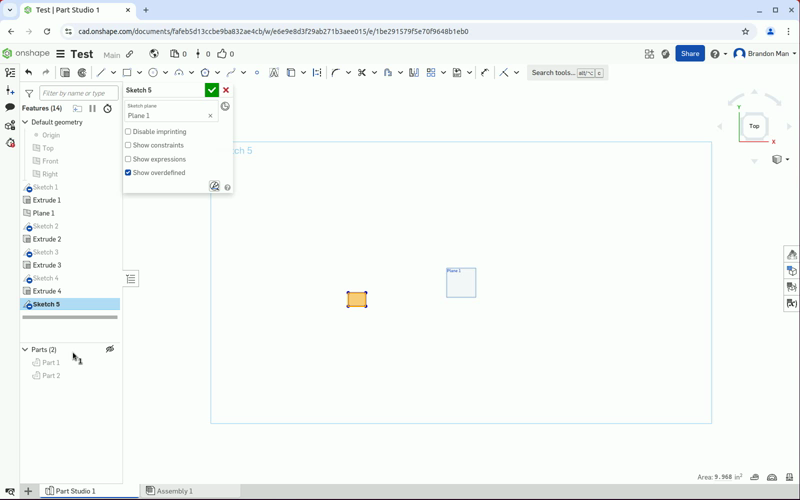
key(shift+y)
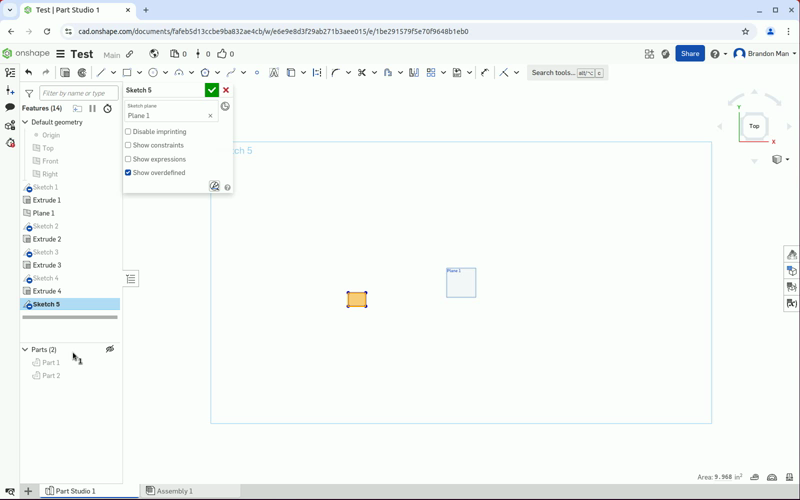
key(shift+e)
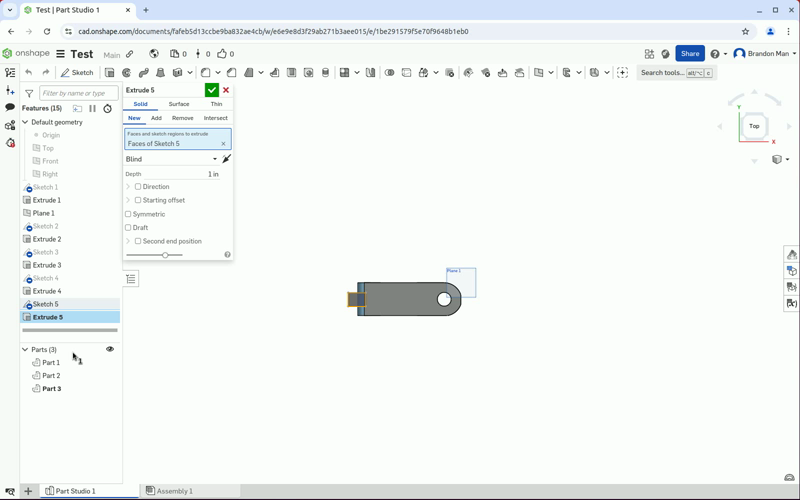
mouse_move(143, 106)
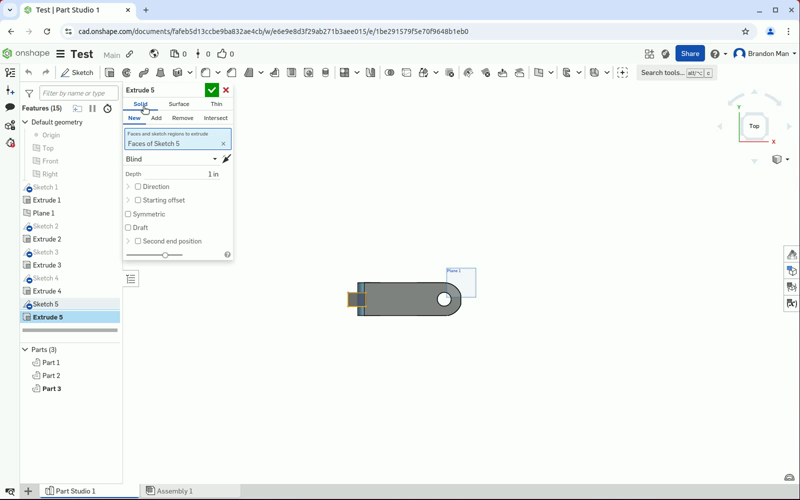
click(143, 106)
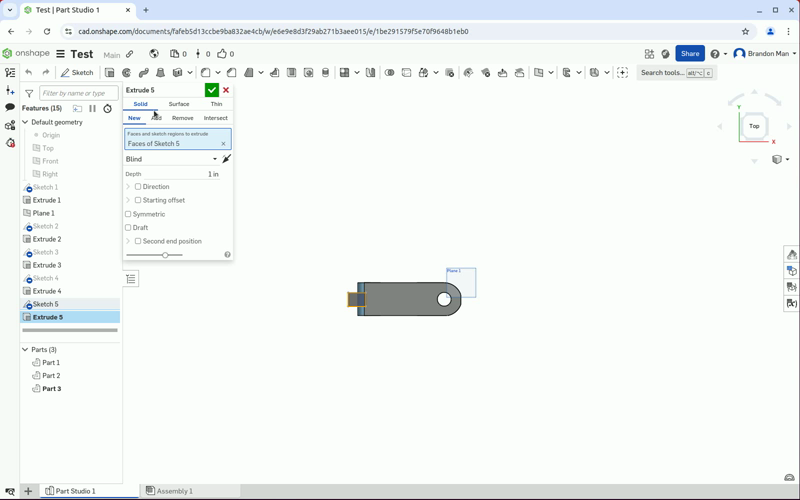
mouse_move(186, 120)
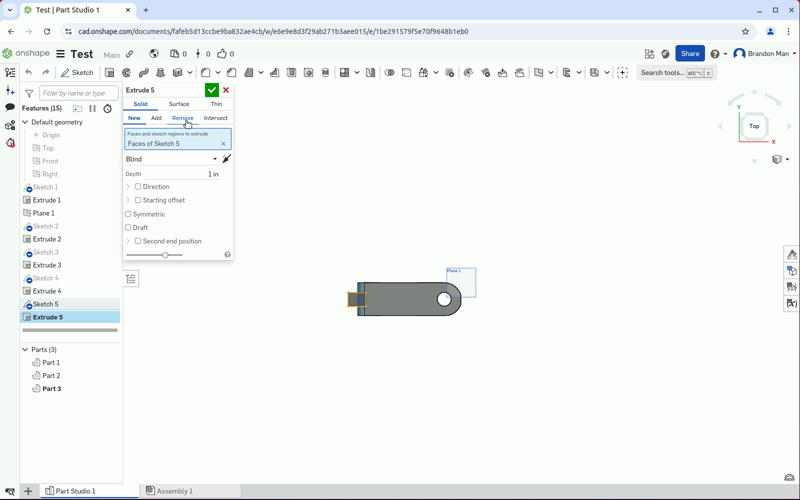
click(186, 120)
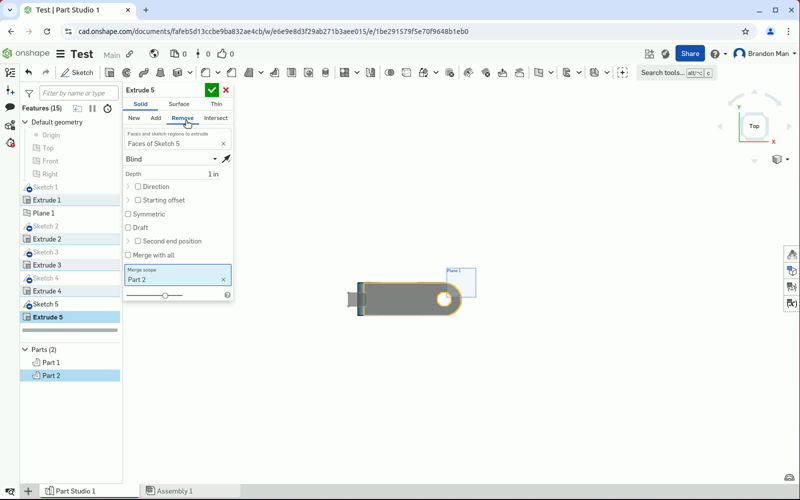
key(tab, 4)
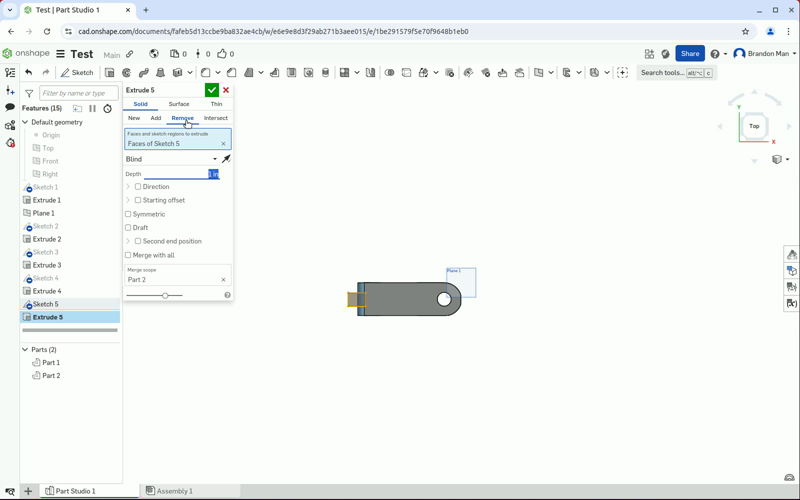
text(14.202)
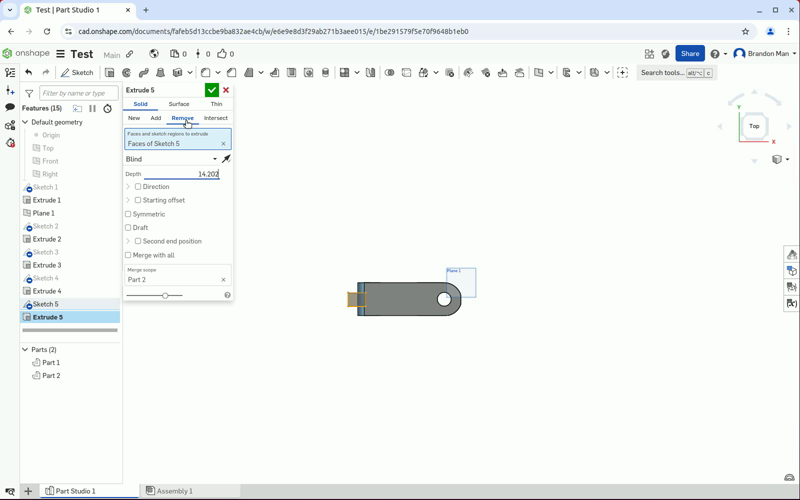
key(tab, 6)
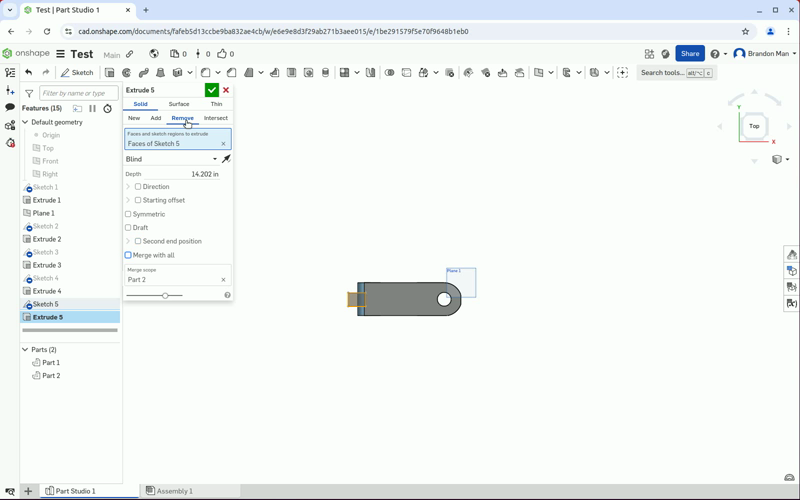
key(space)
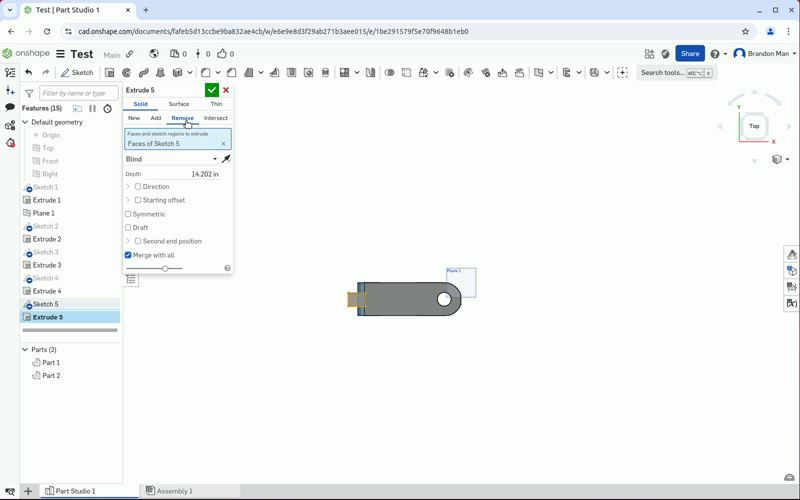
key(enter)
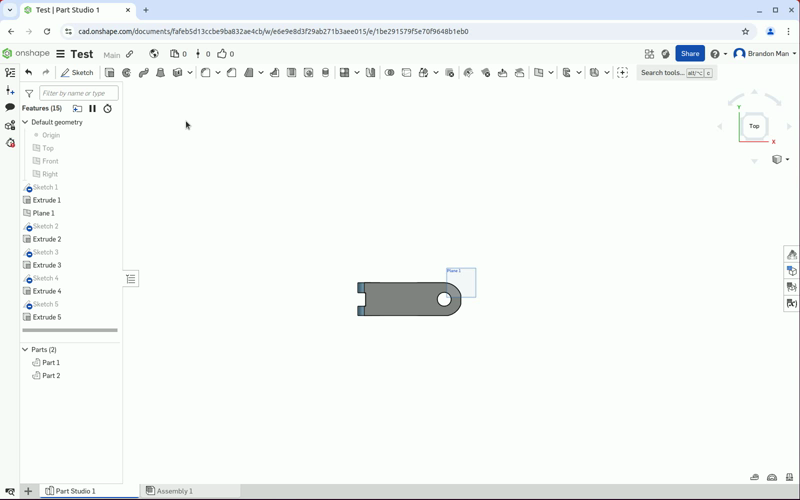
key(shift+h)
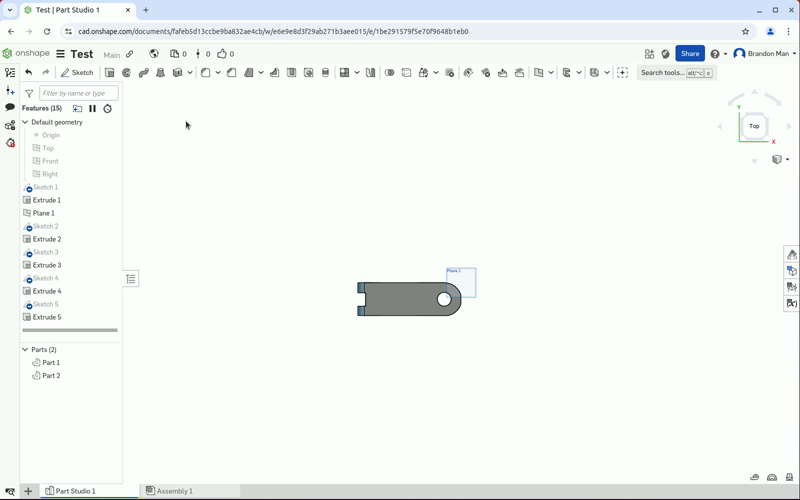
key(shift+h)
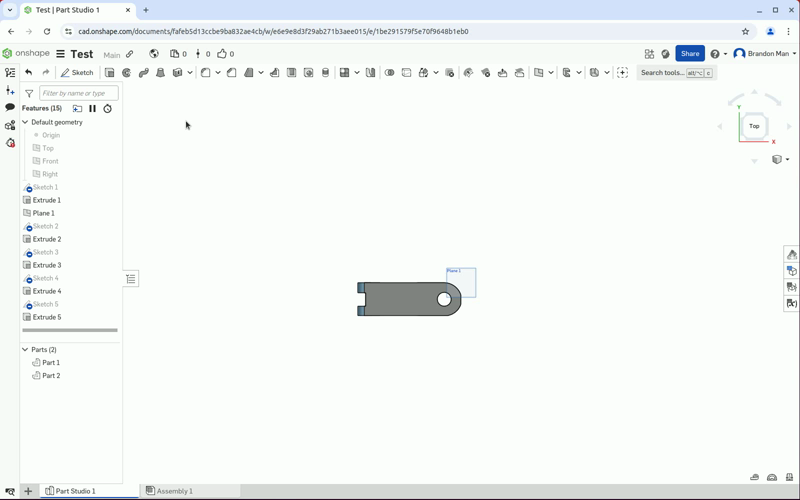
mouse_move(73, 189)
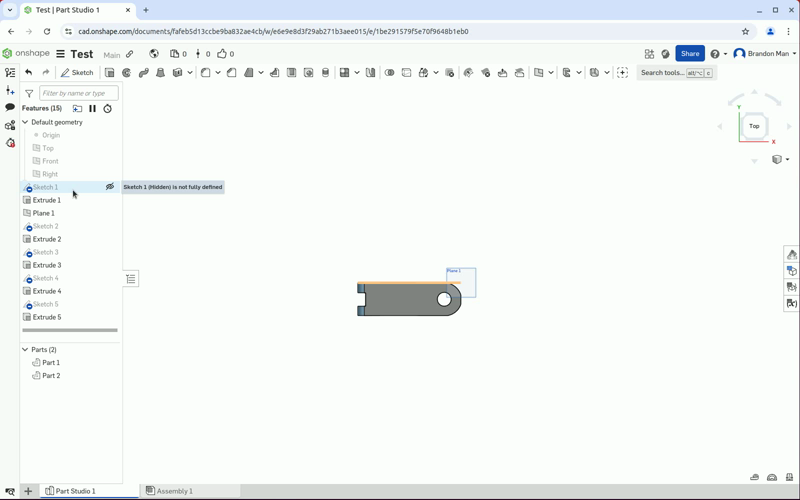
click(73, 189)
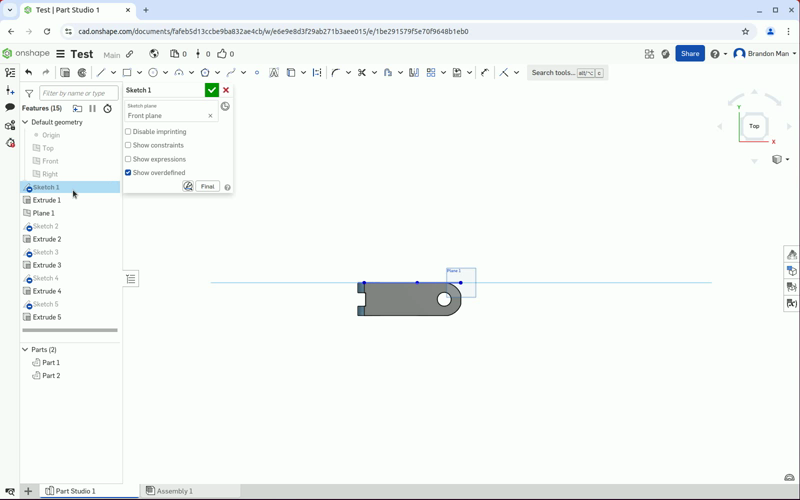
mouse_move(229, 92)
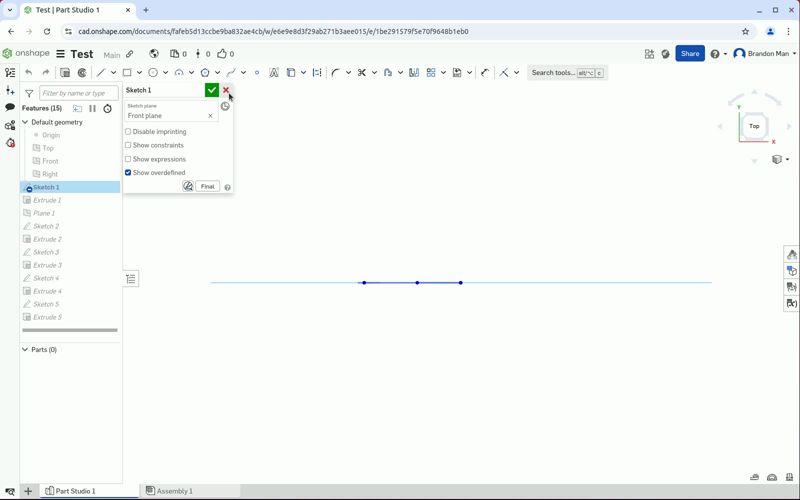
click(229, 92)
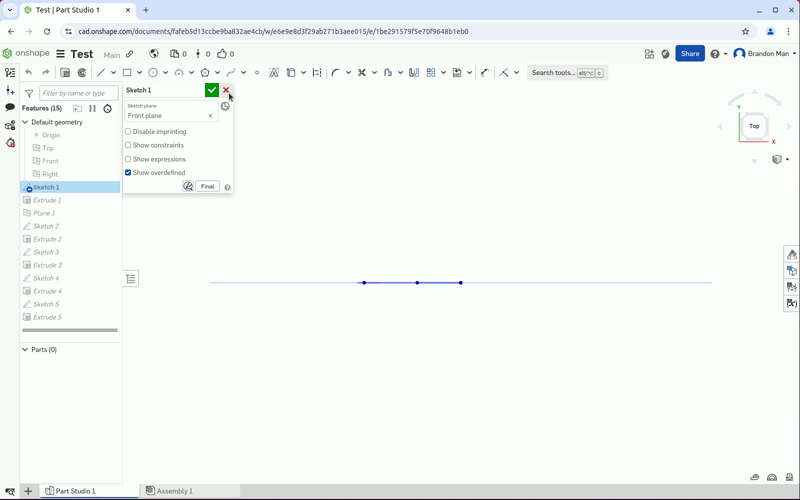
key(shift+s)
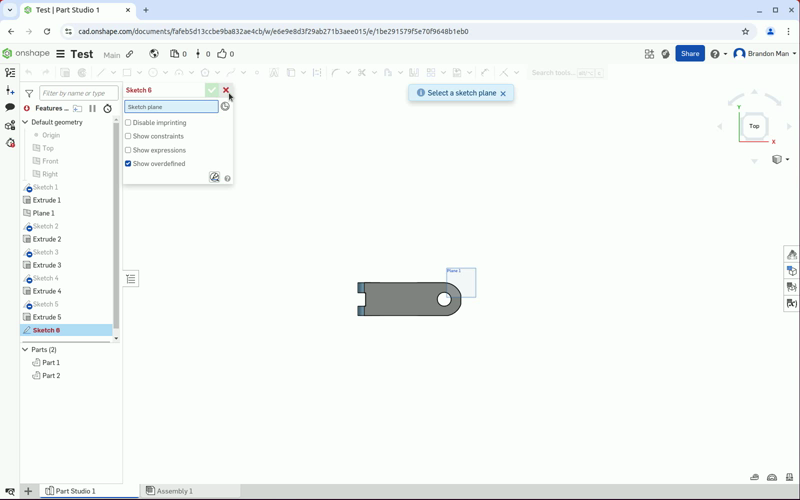
mouse_move(69, 215)
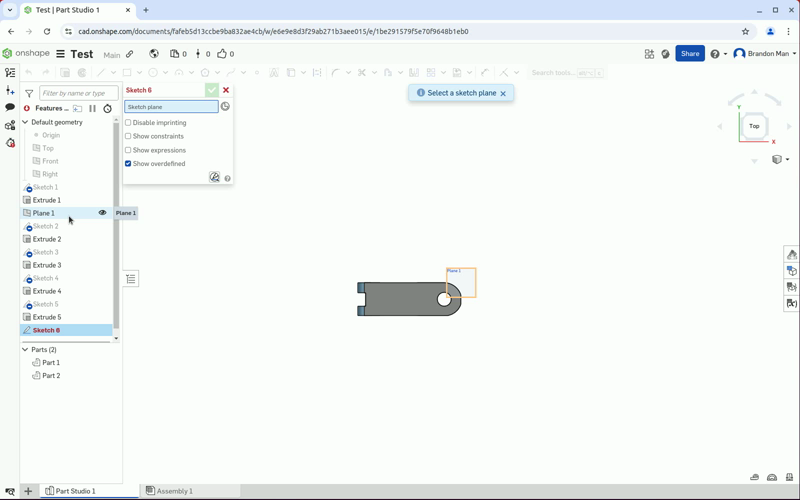
click(69, 215)
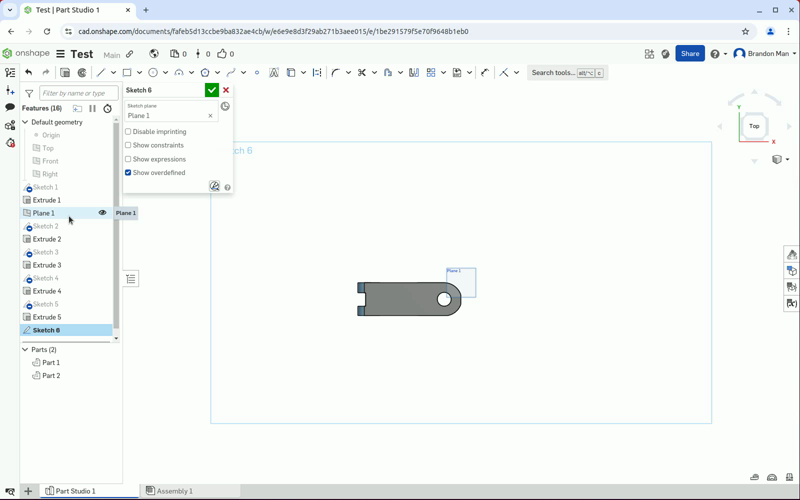
mouse_move(73, 352)
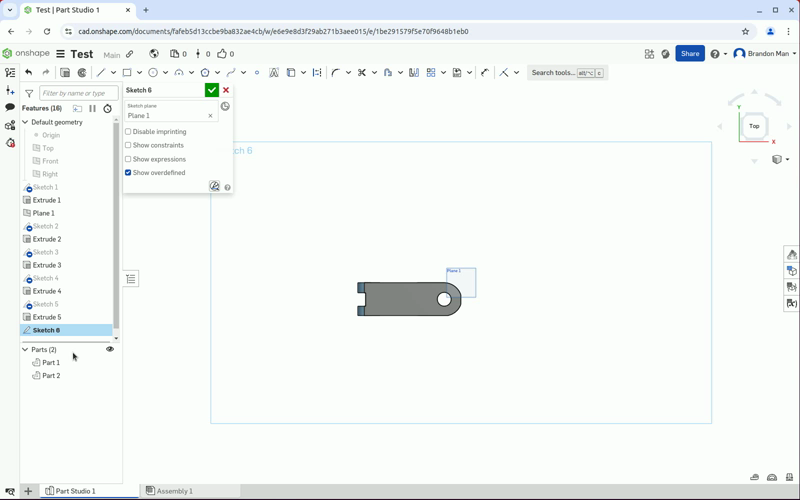
key(y)
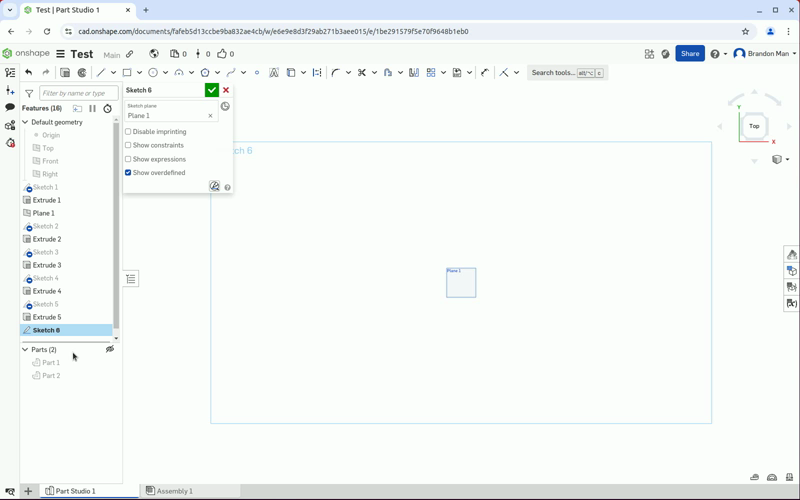
key(l)
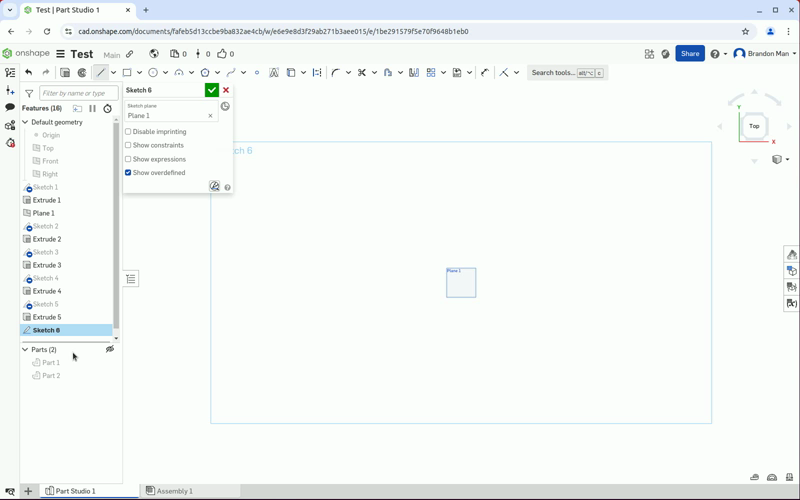
key_down(shift)
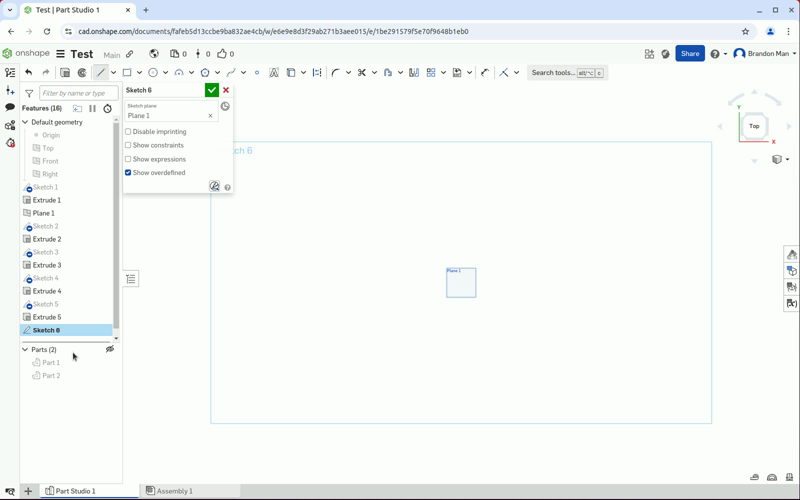
mouse_move(364, 306)
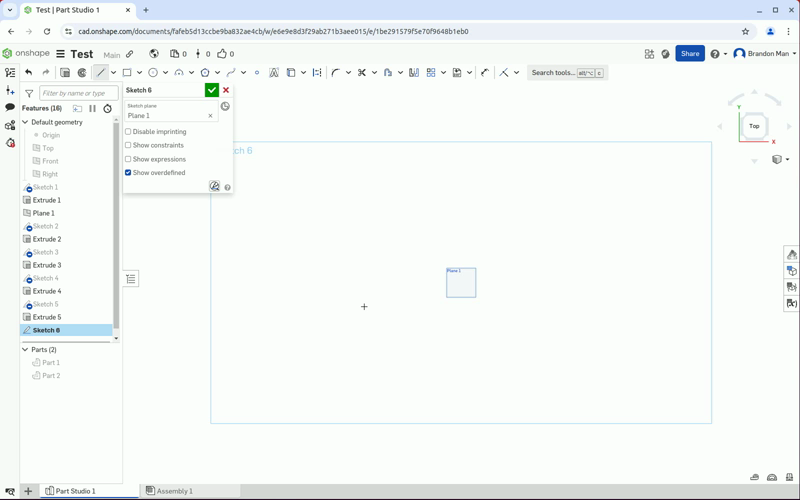
click(364, 306)
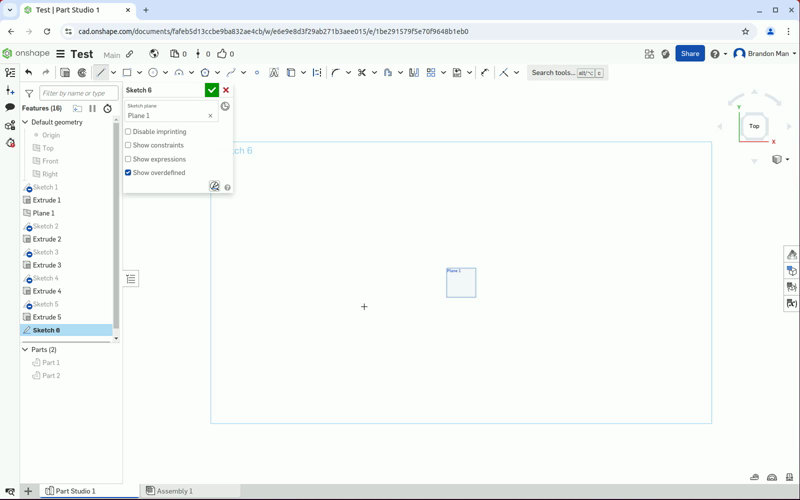
key_up(shift)
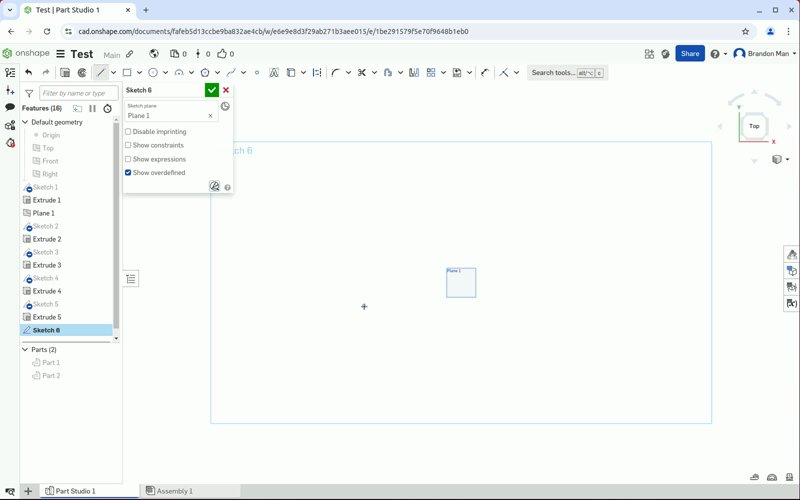
key_down(shift)
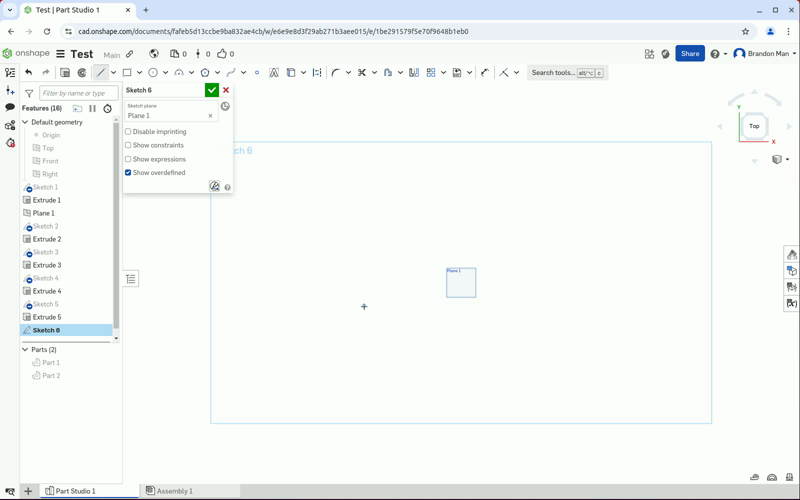
mouse_move(394, 306)
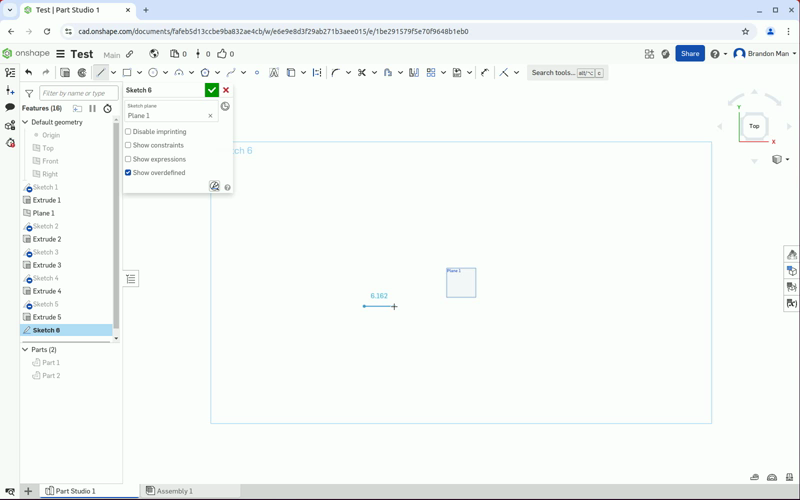
mouse_move(392, 306)
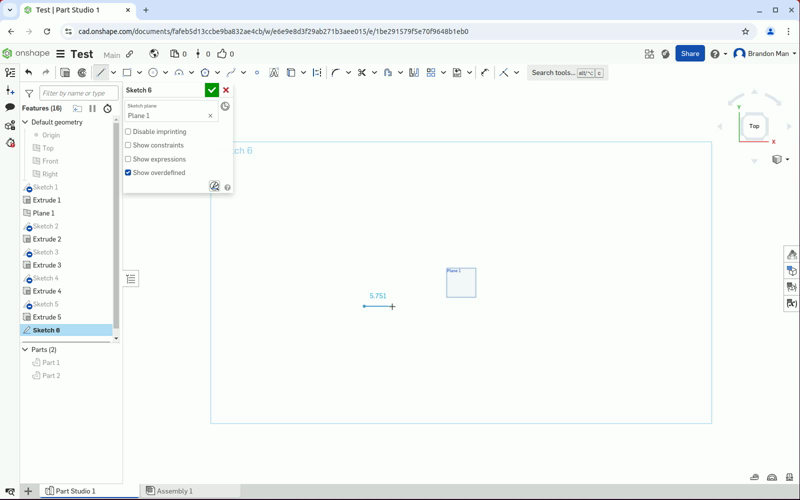
click(392, 306)
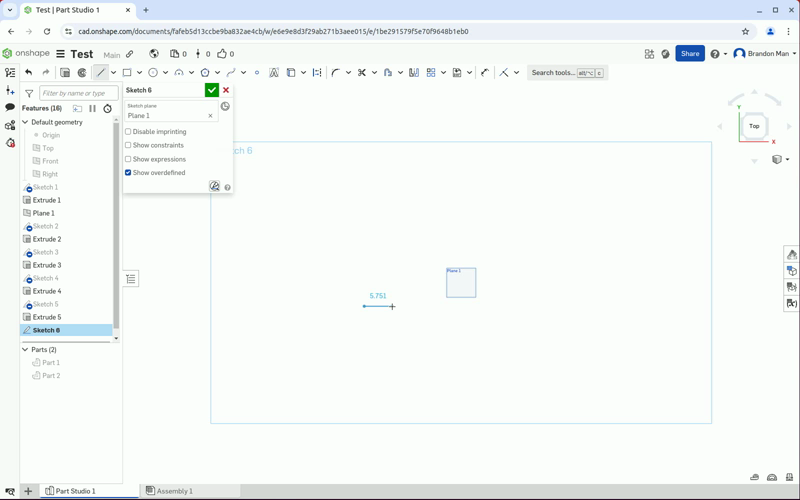
key_up(shift)
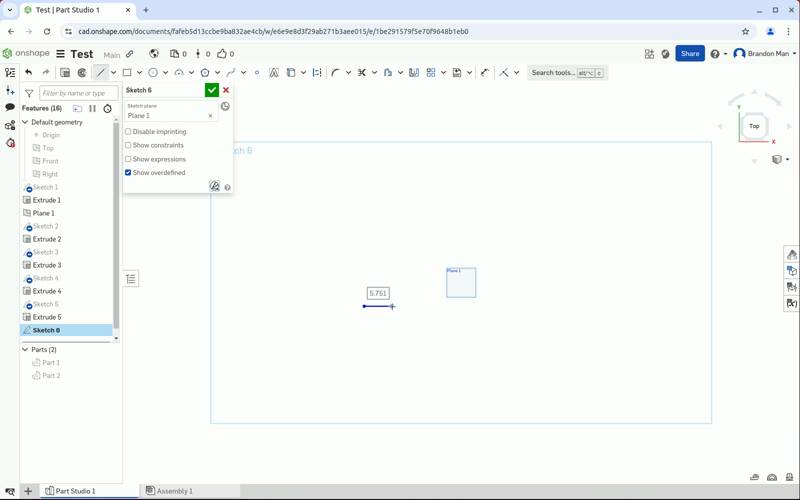
key_down(shift)
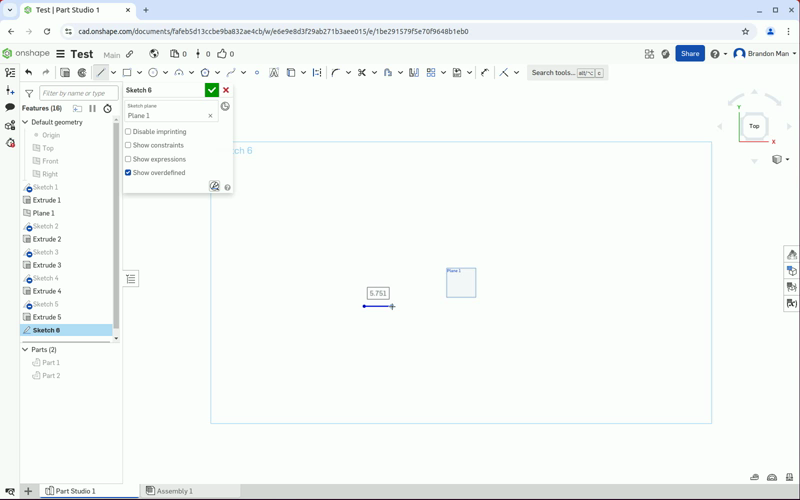
mouse_move(422, 306)
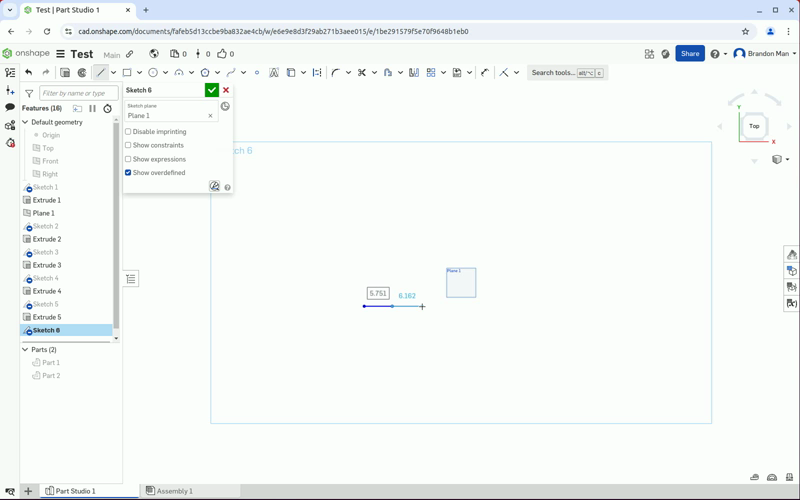
mouse_move(392, 292)
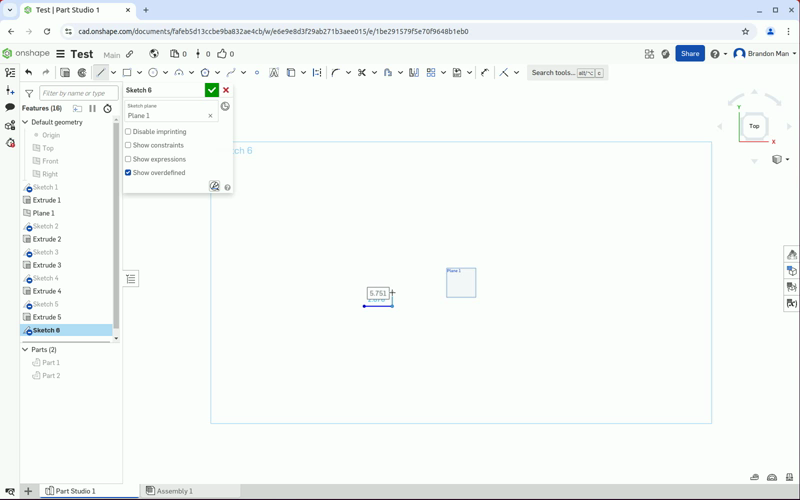
click(392, 292)
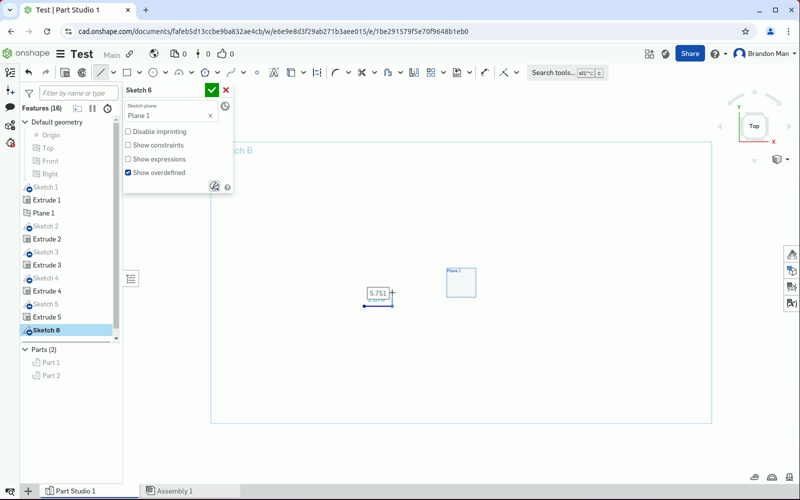
key_up(shift)
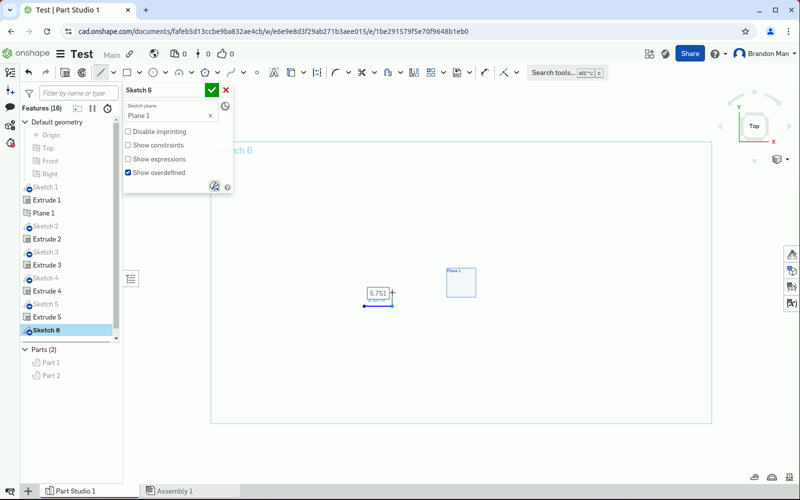
key_down(shift)
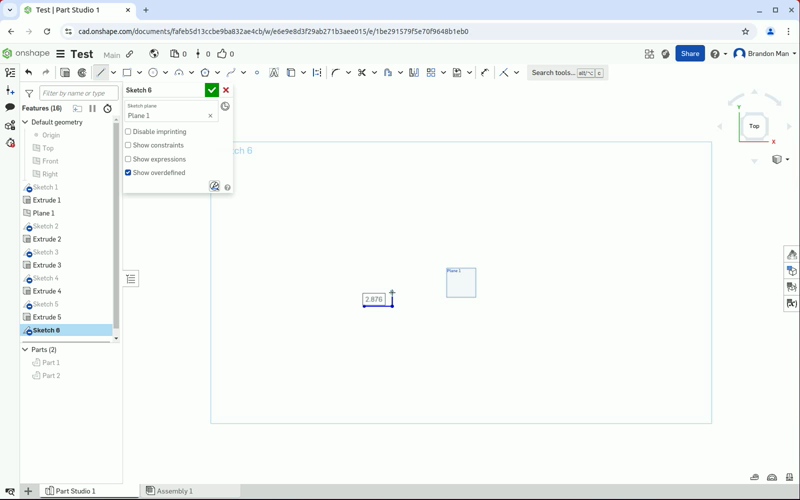
mouse_move(422, 292)
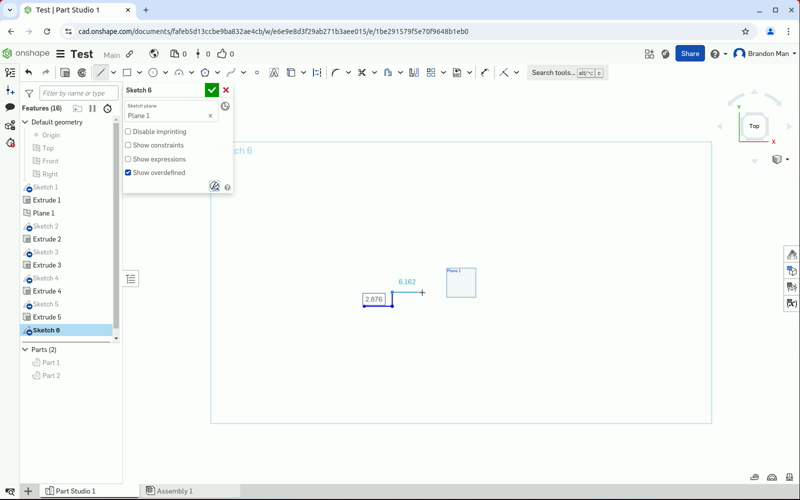
mouse_move(364, 292)
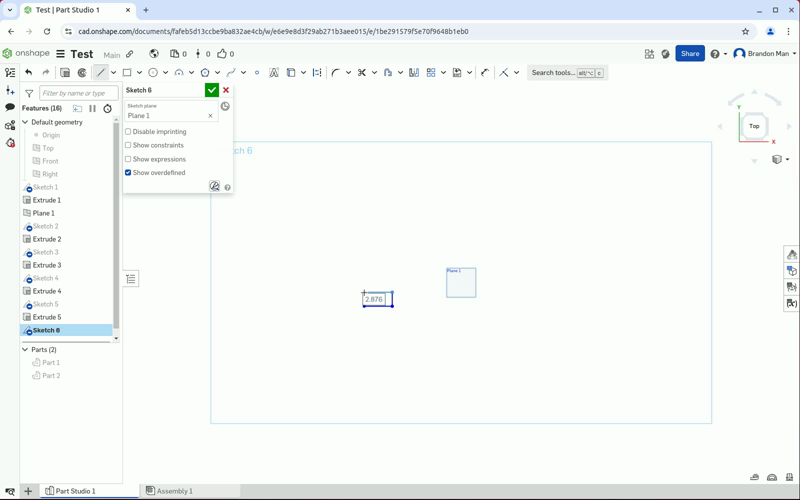
click(364, 292)
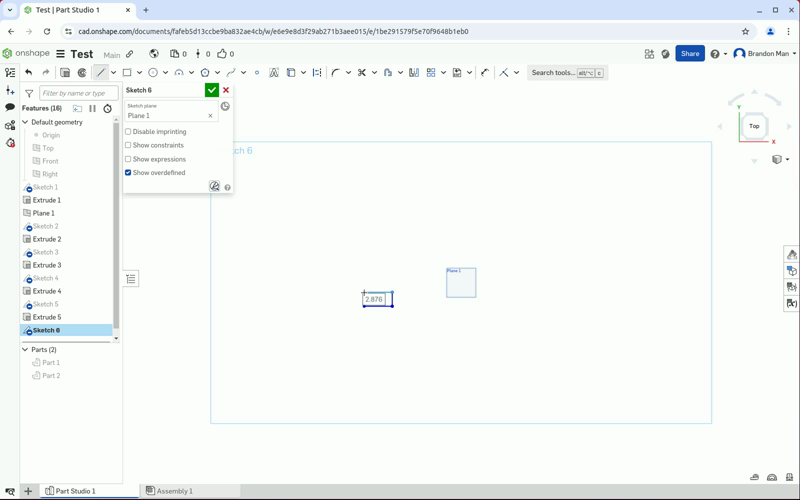
key_up(shift)
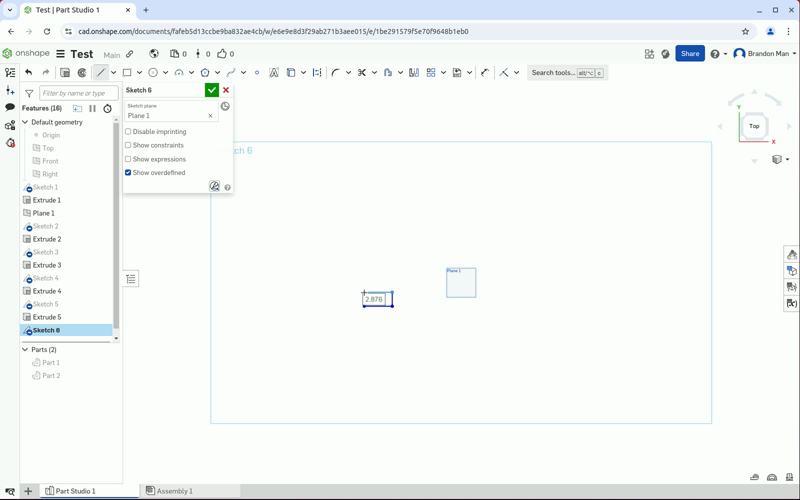
mouse_move(394, 292)
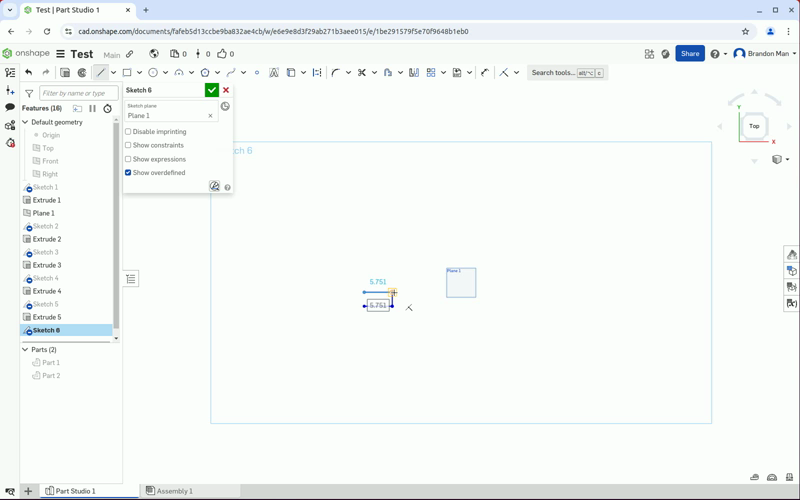
key_down(shift)
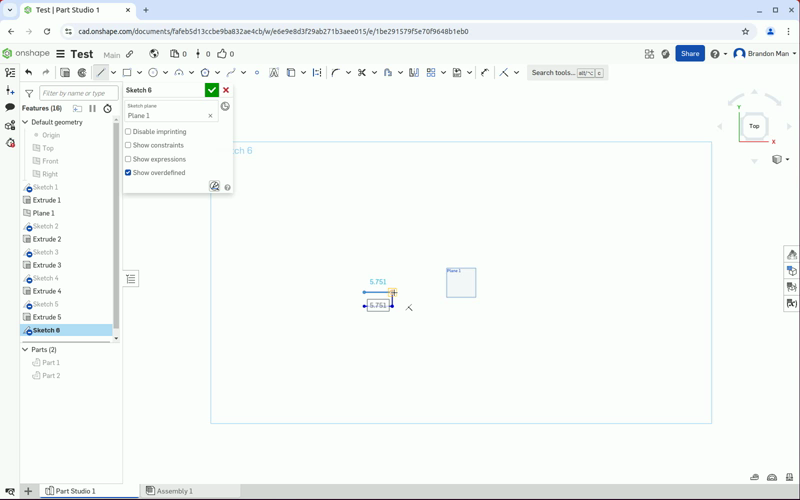
mouse_move(364, 306)
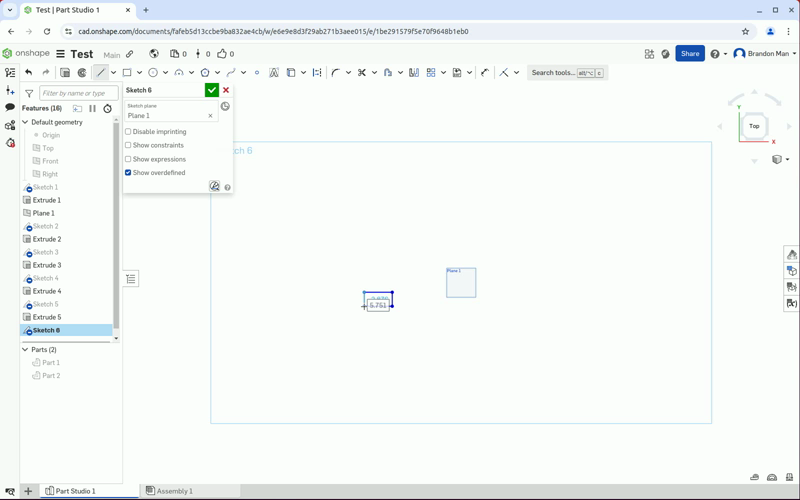
key_up(shift)
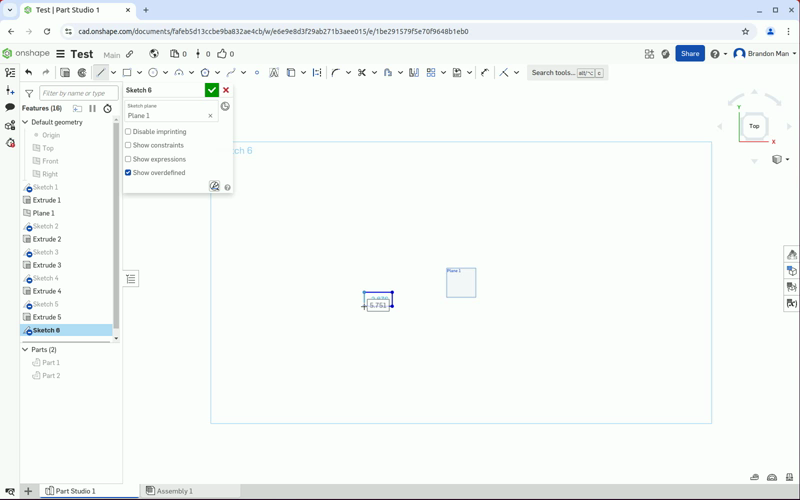
click(364, 306)
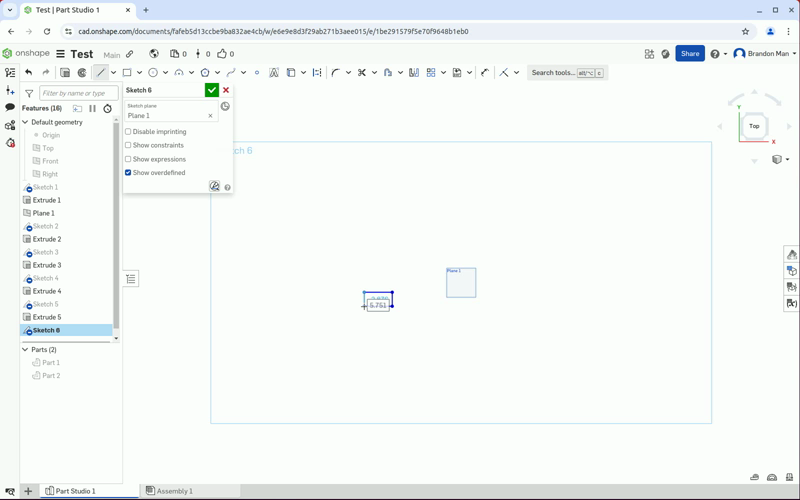
key(esc)
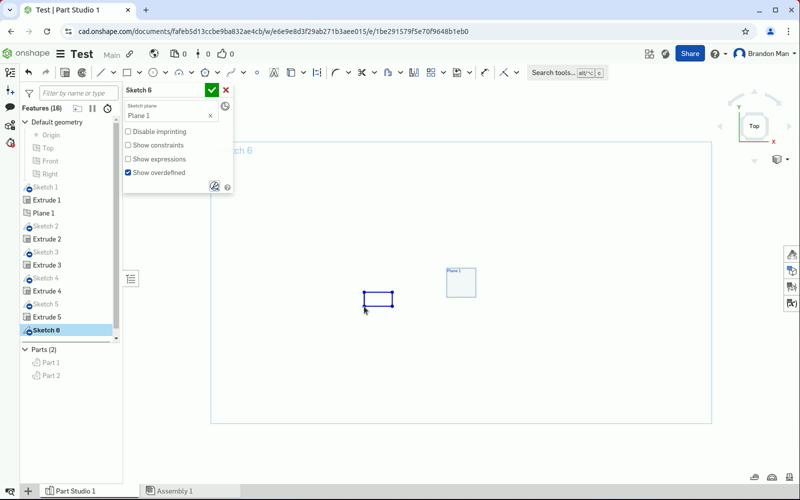
mouse_move(365, 295)
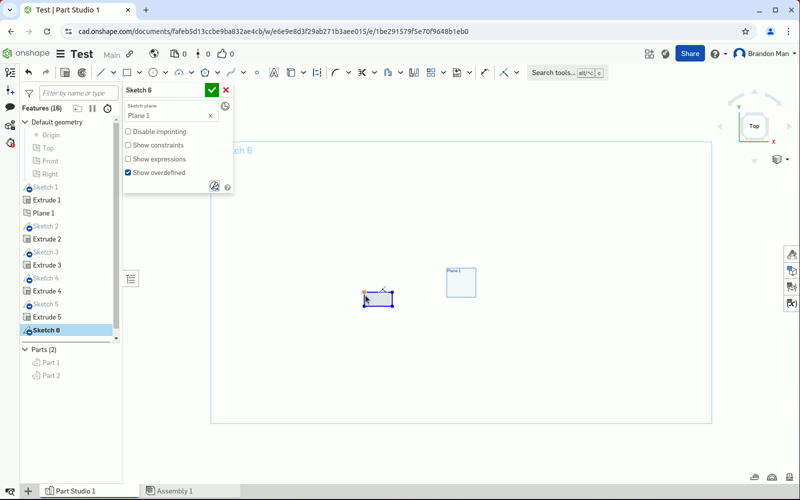
scroll(6)
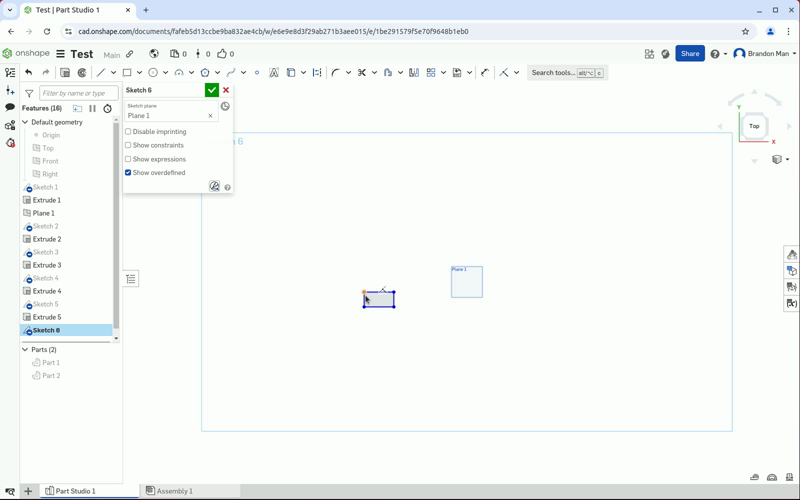
scroll(6)
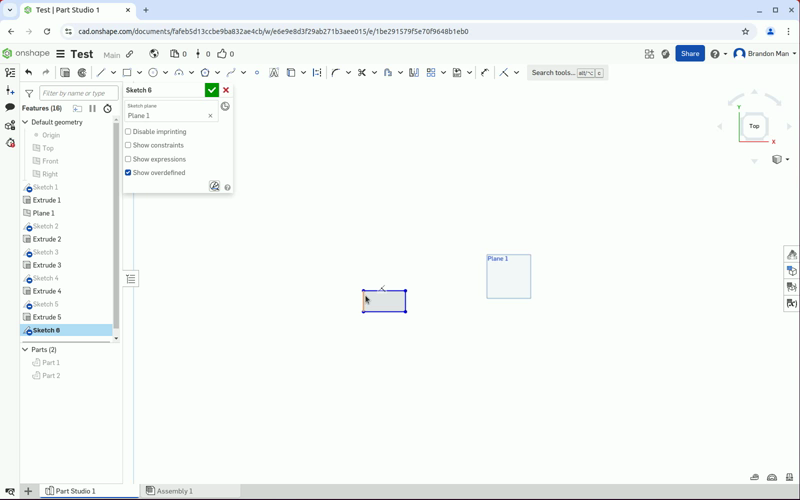
scroll(6)
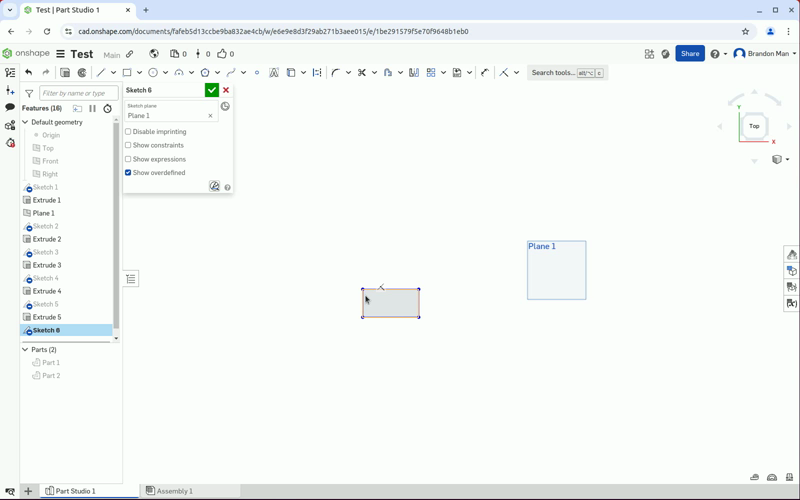
scroll(6)
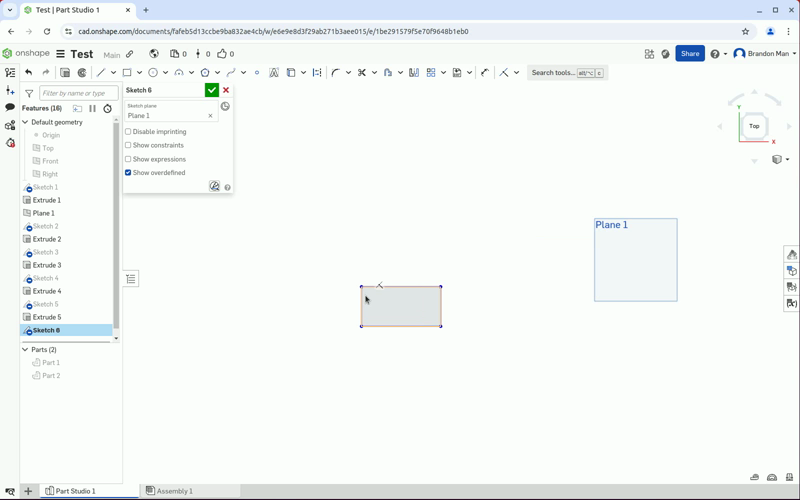
scroll(6)
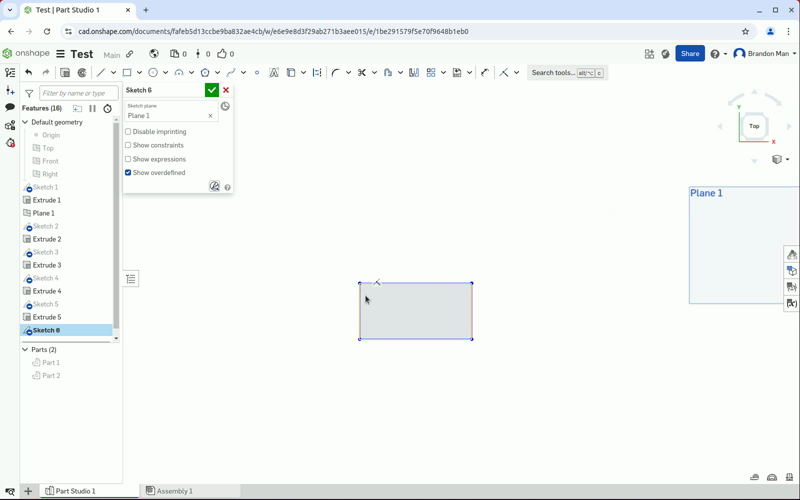
scroll(6)
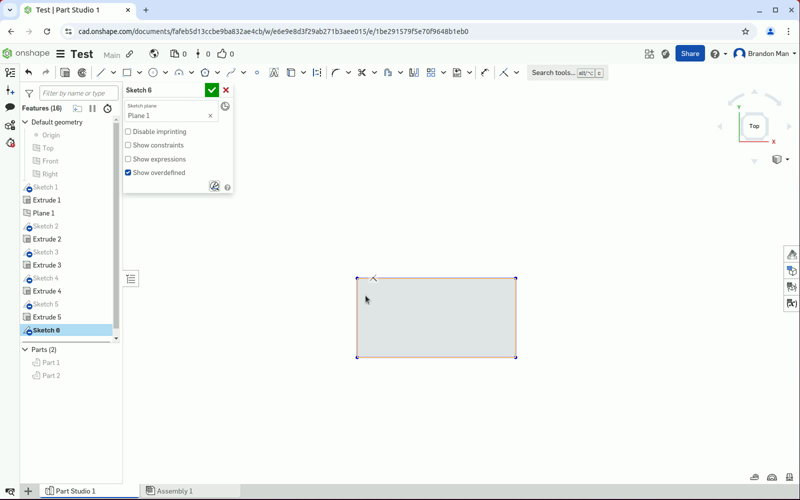
scroll(6)
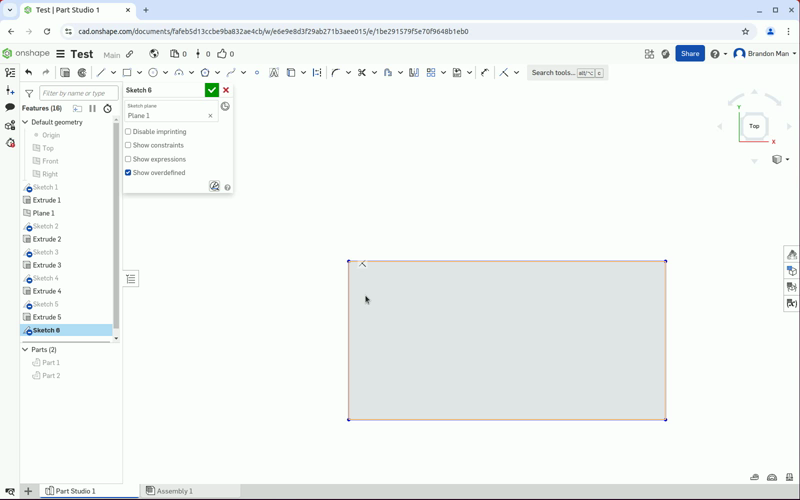
click(365, 295)
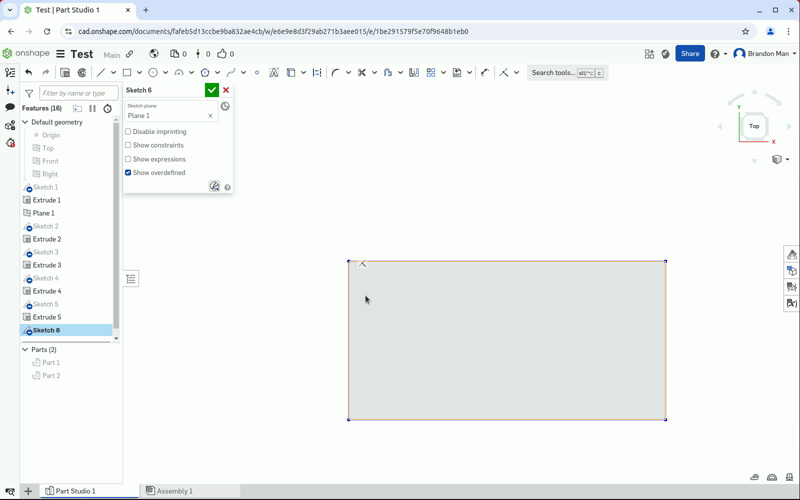
scroll(-6)
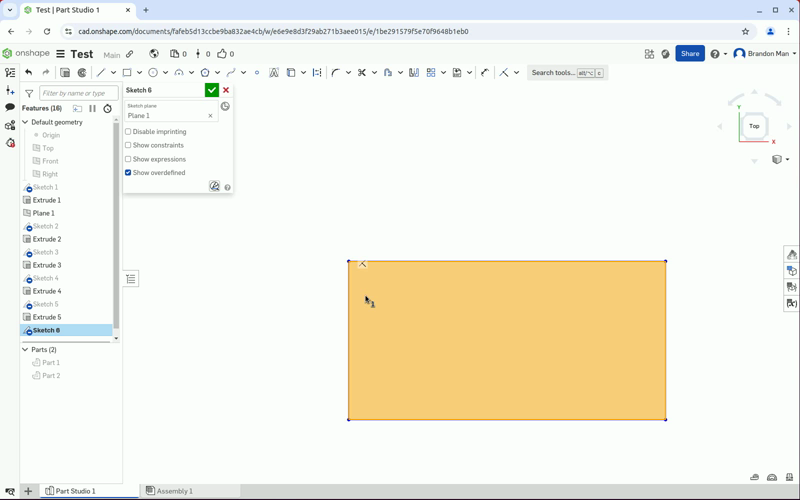
scroll(-6)
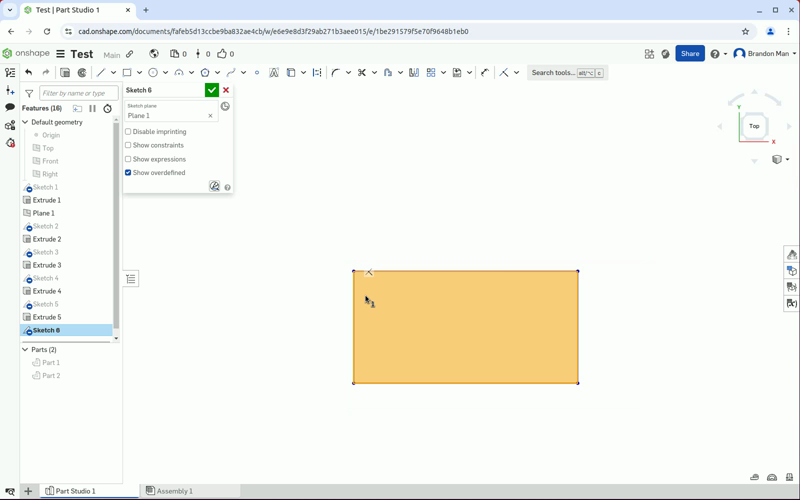
scroll(-6)
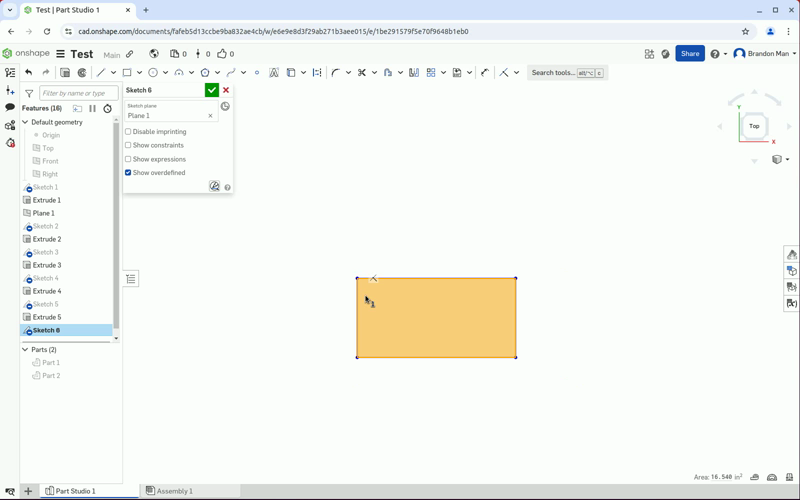
scroll(-6)
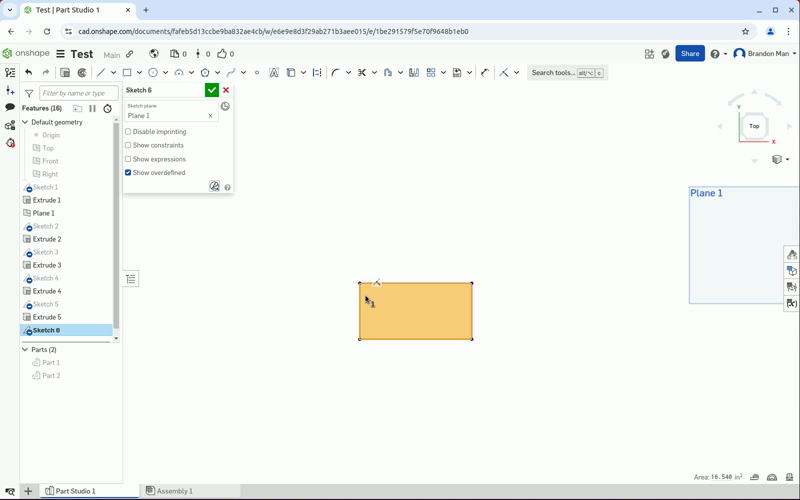
scroll(-6)
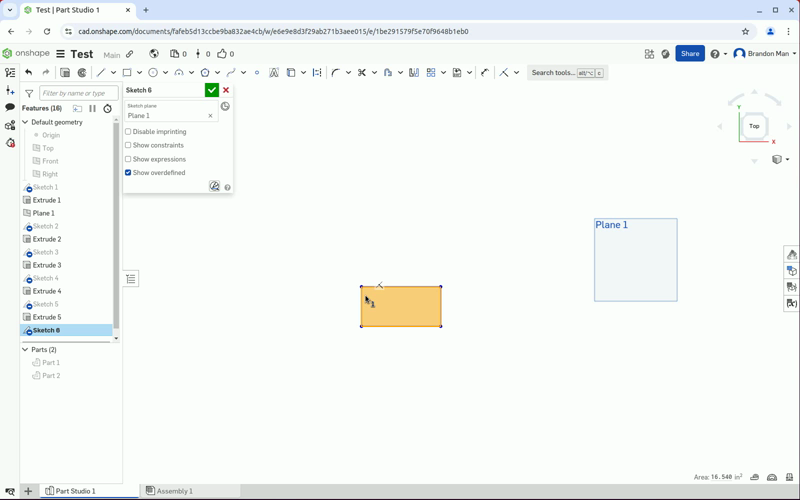
scroll(-6)
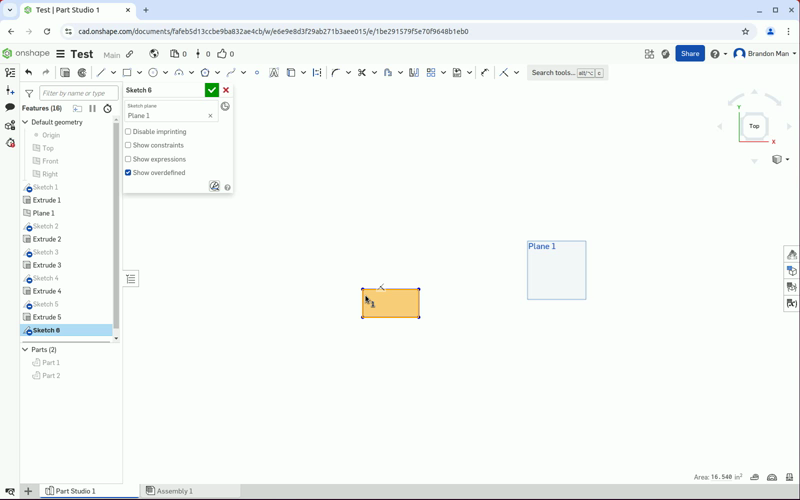
scroll(-6)
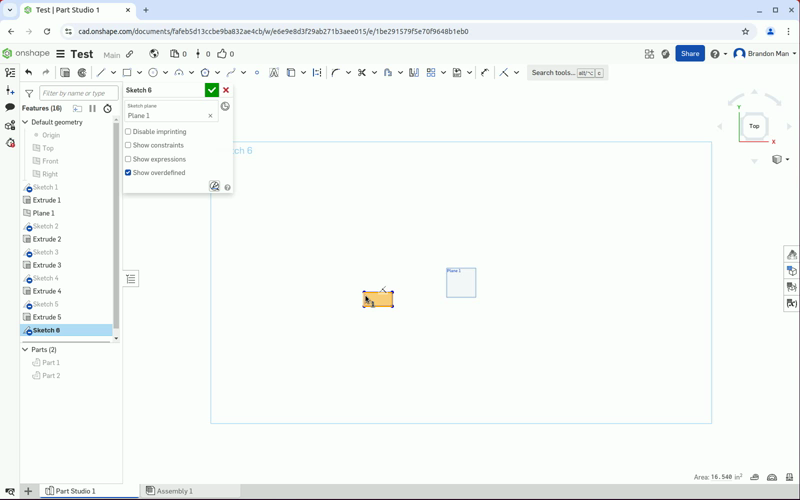
mouse_move(73, 352)
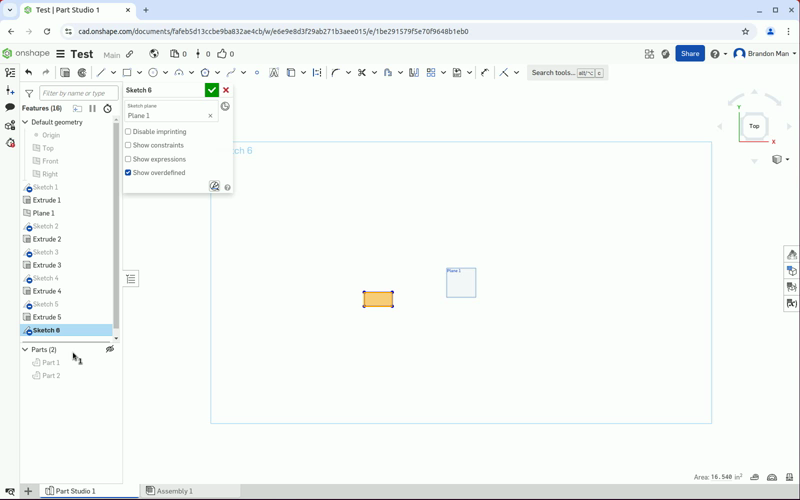
key(shift+y)
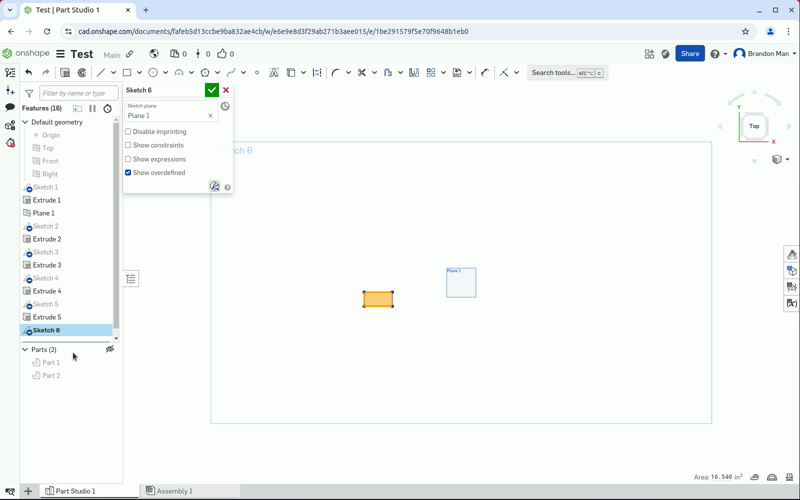
key(shift+e)
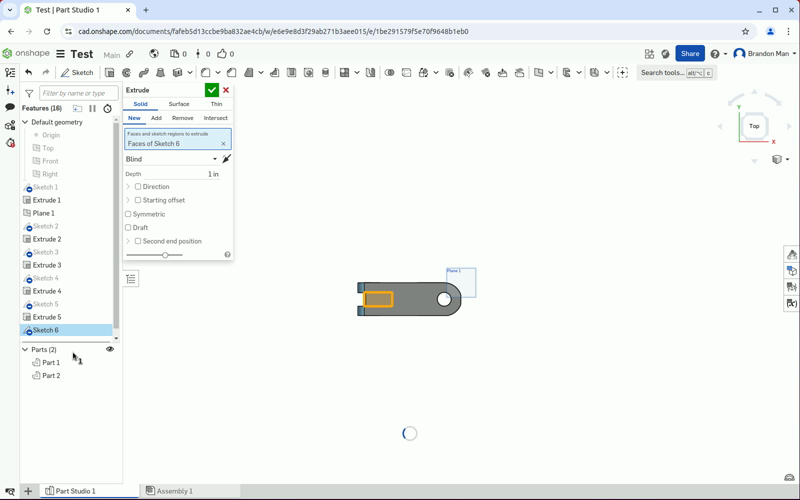
mouse_move(143, 106)
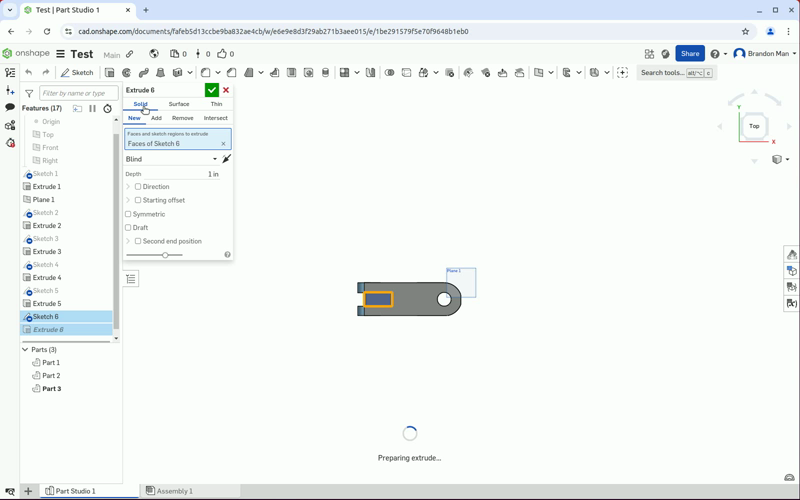
click(143, 106)
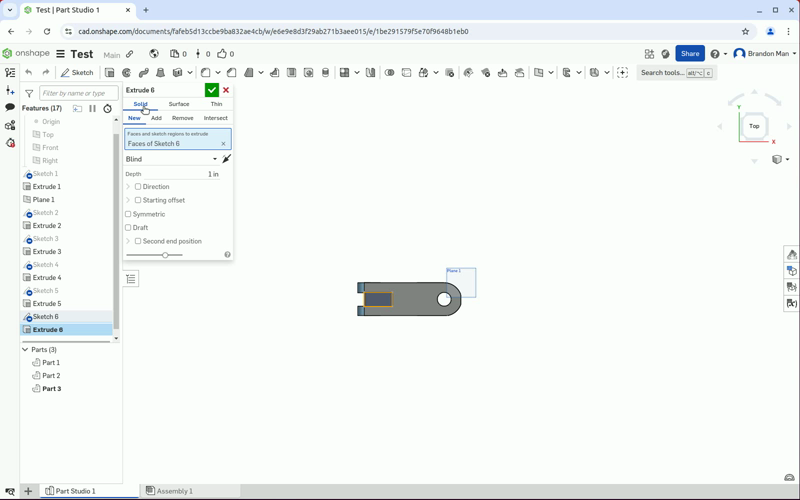
mouse_move(186, 120)
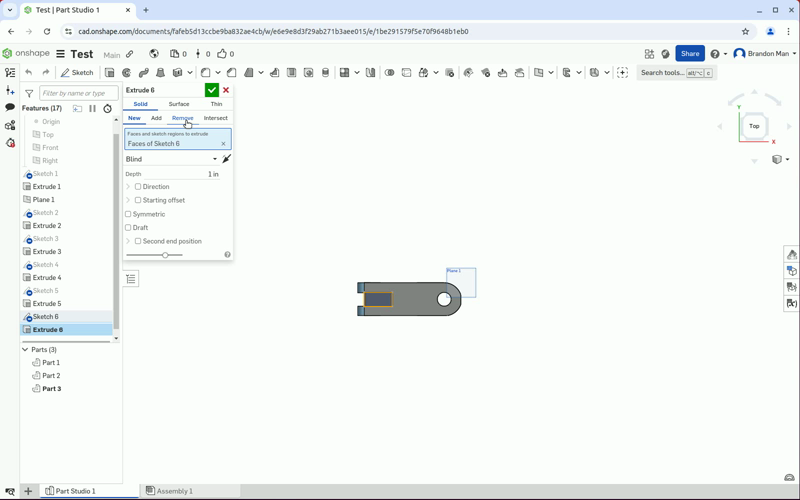
click(186, 120)
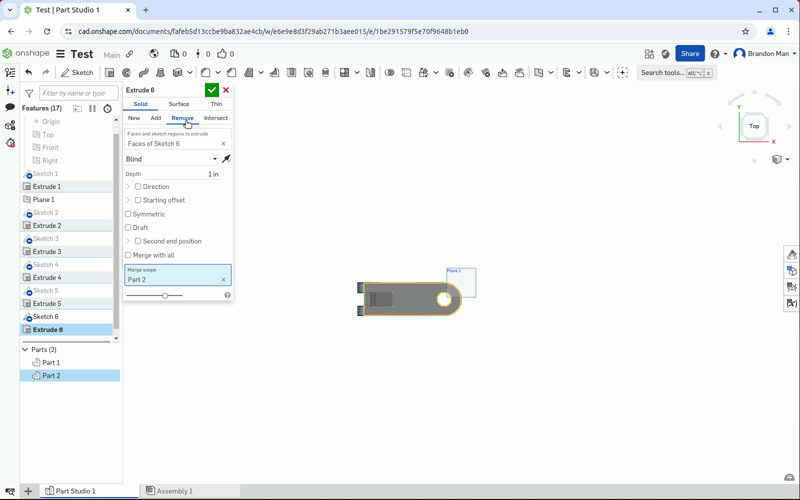
key(tab, 4)
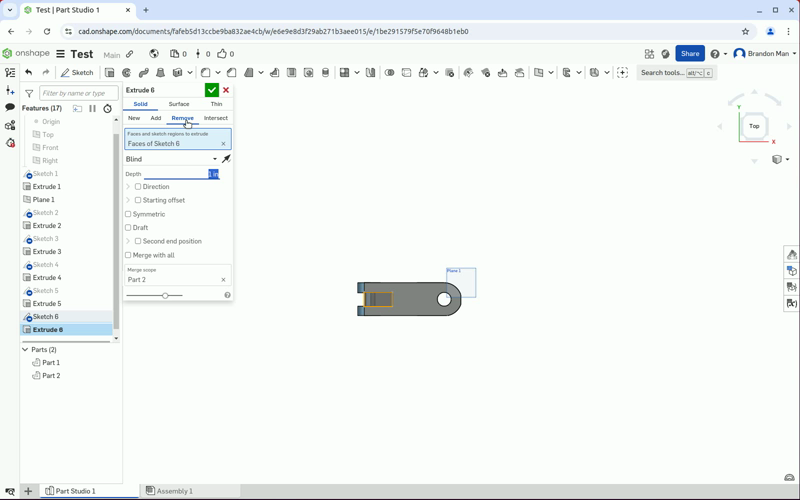
text(14.202)
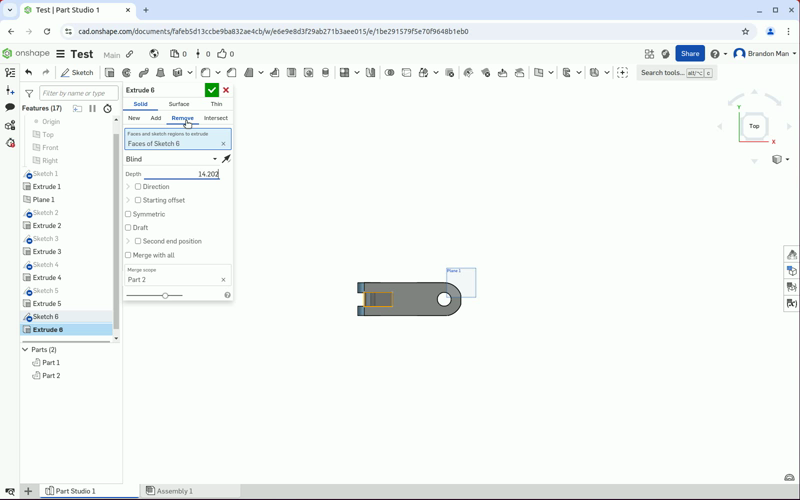
key(tab, 6)
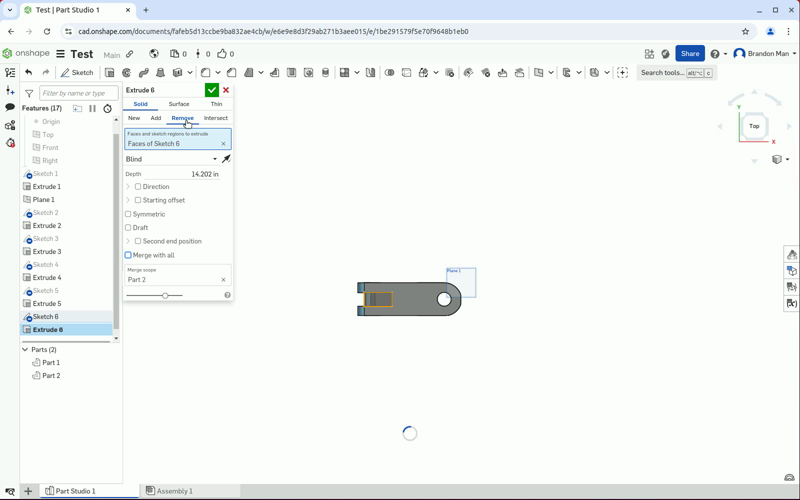
key(space)
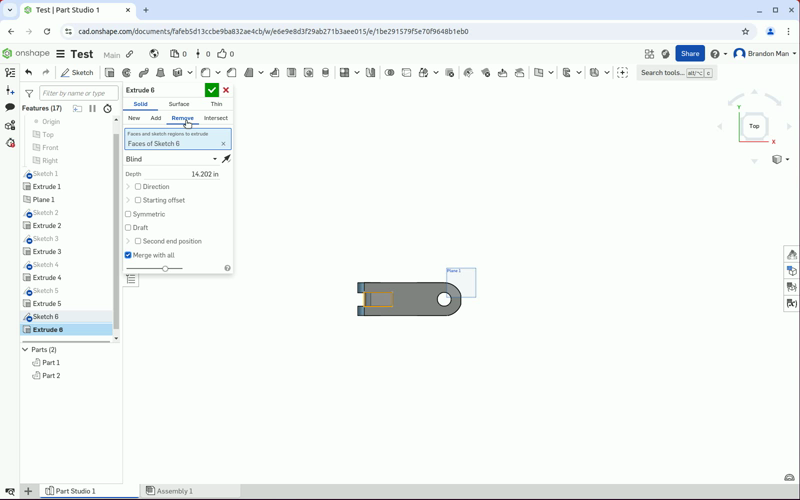
key(enter)
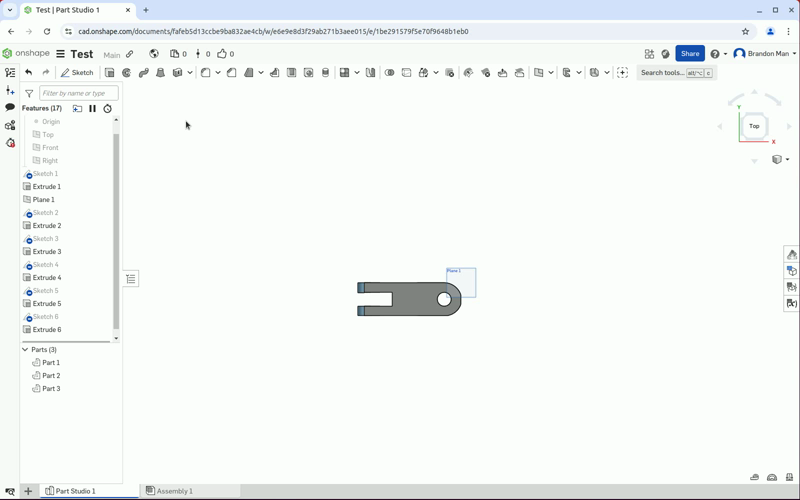
key(shift+h)
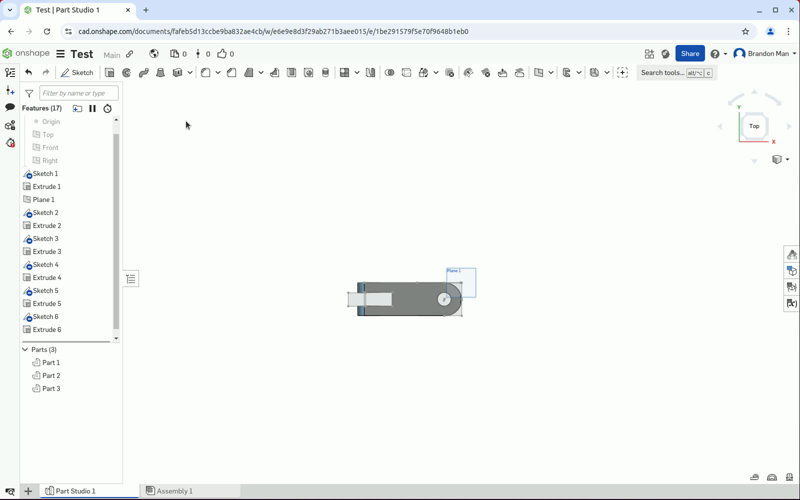
key(shift+h)
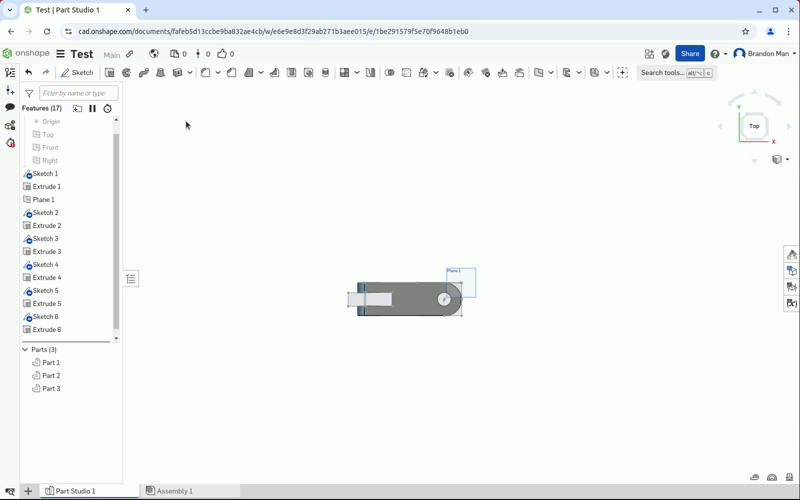
key(shift+7)
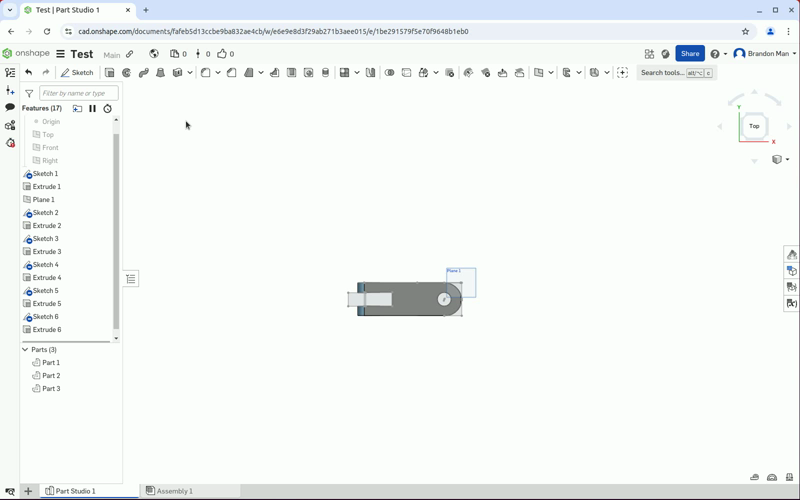
key(up, 3)
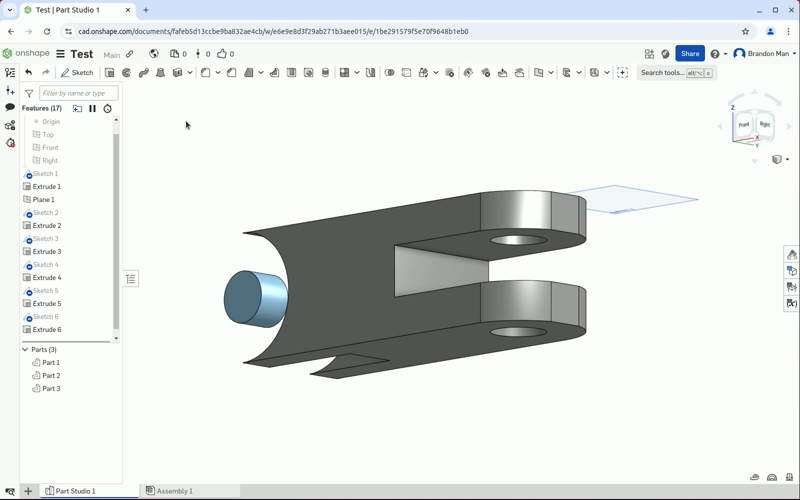
key(left, 3)
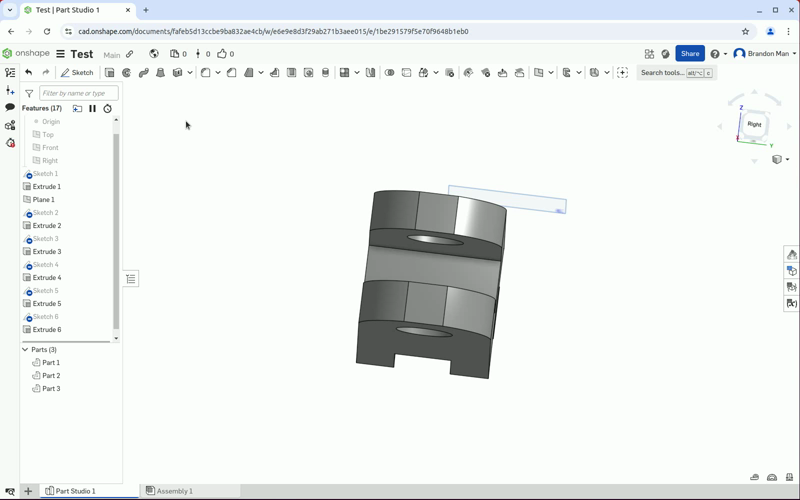
key(right, 3)
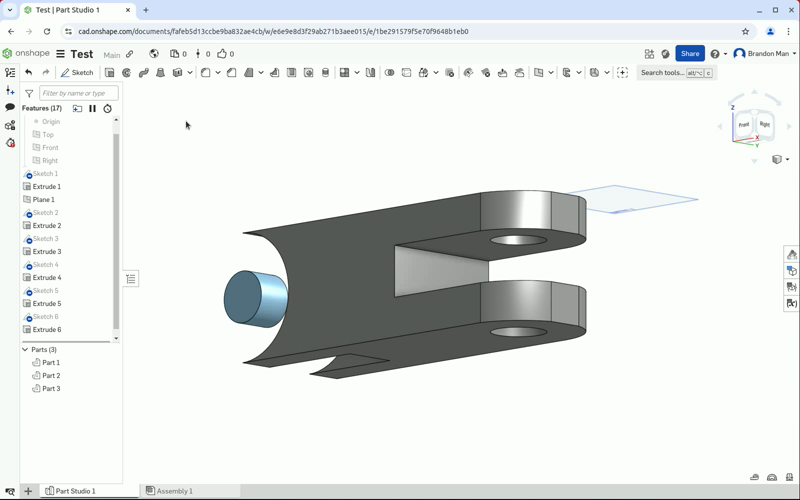
key(down, 3)
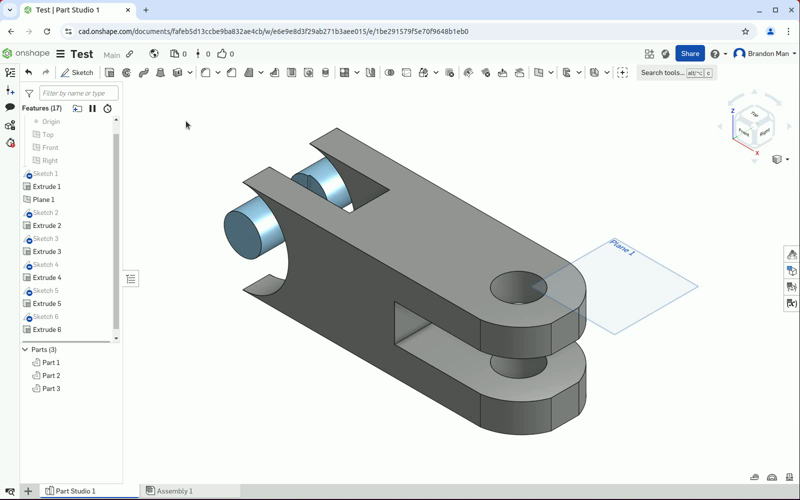
mouse_move(69, 176)
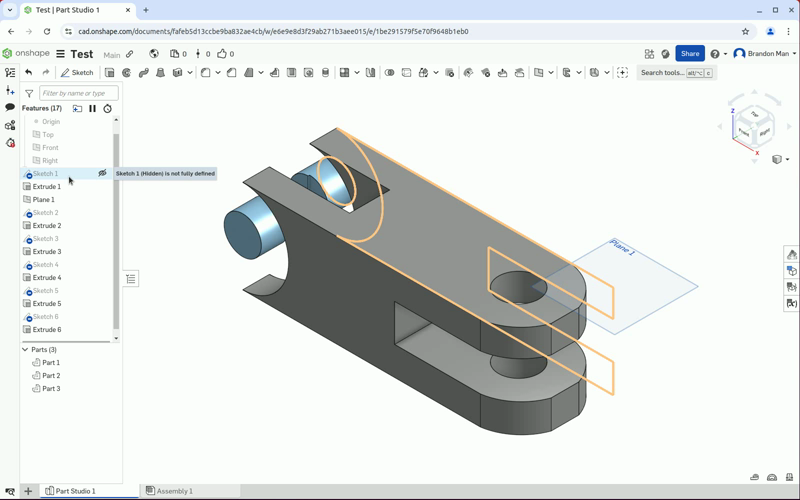
click(69, 176)